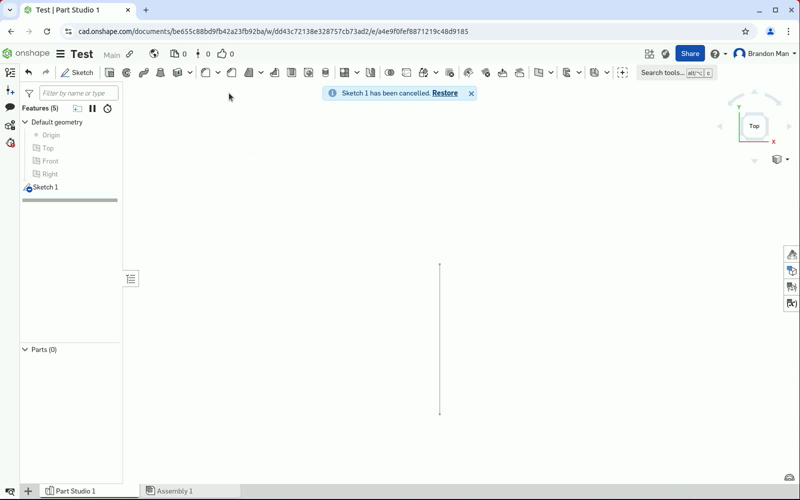
key(shift+h)
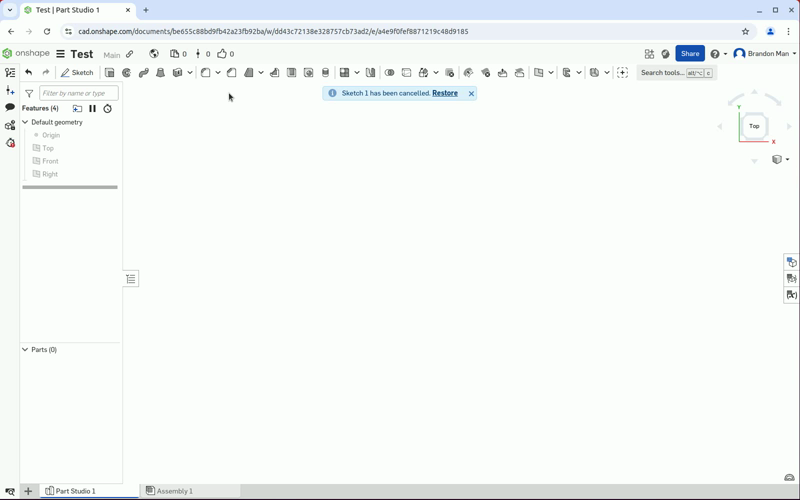
mouse_move(73, 352)
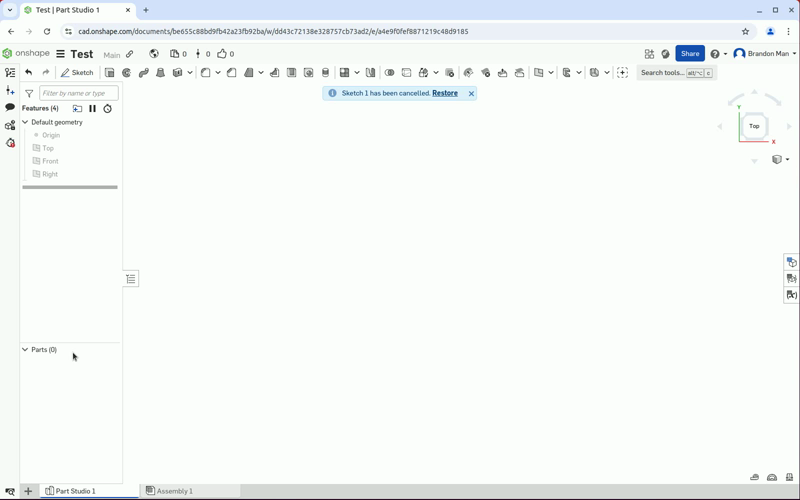
key(y)
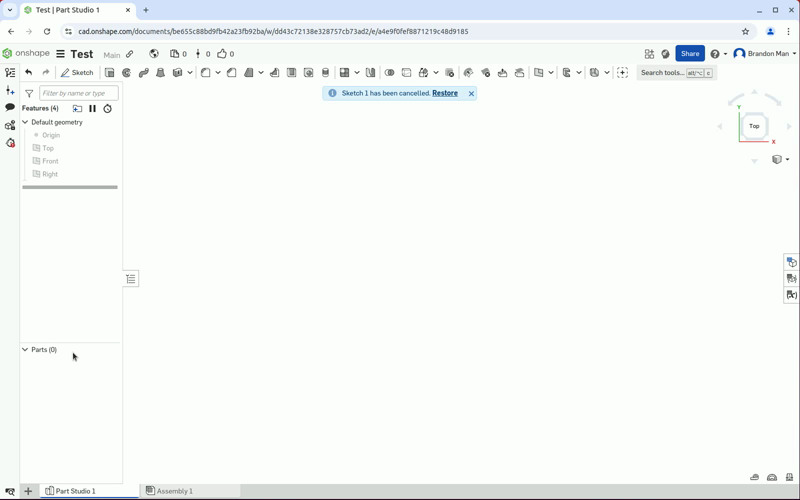
key(shift+p)
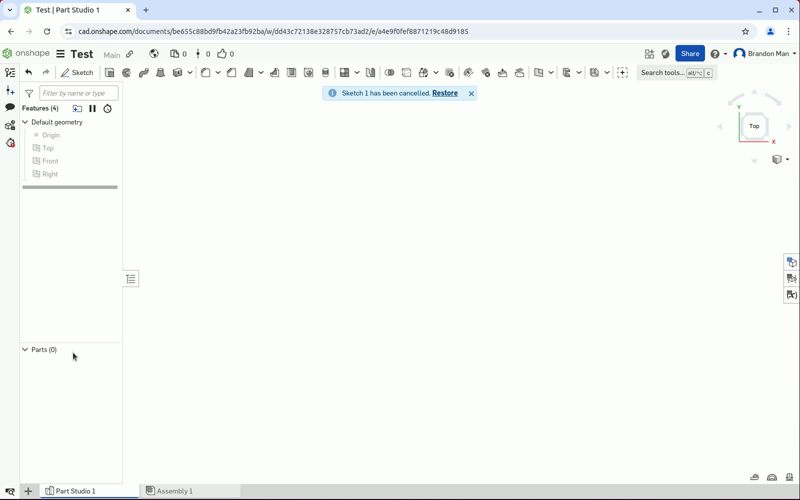
key(space)
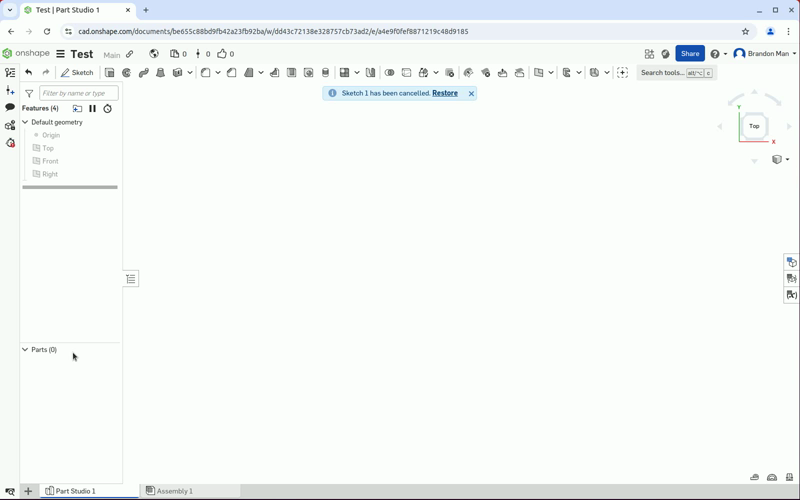
key_down(shift)
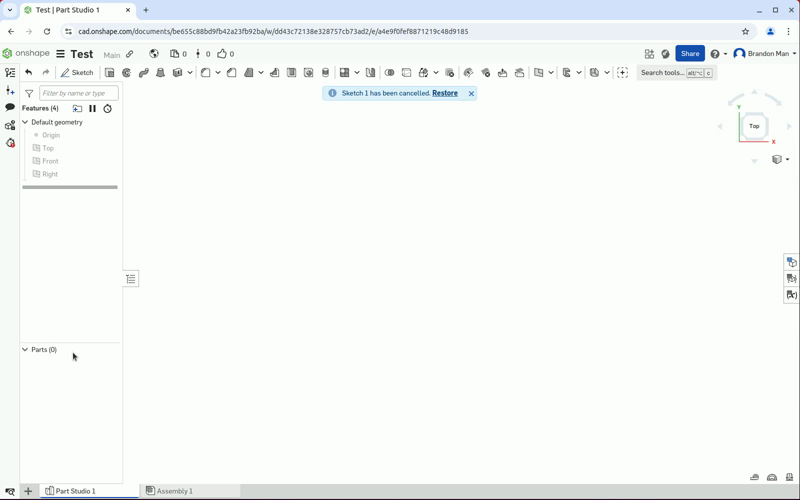
key(up)
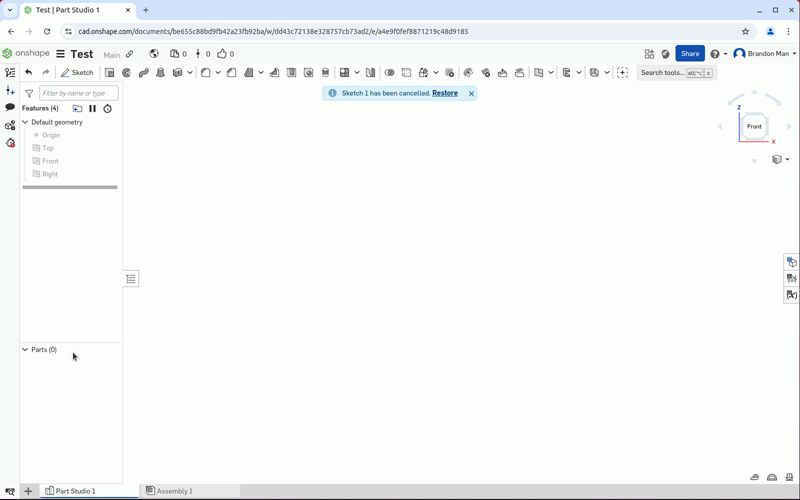
key_up(shift)
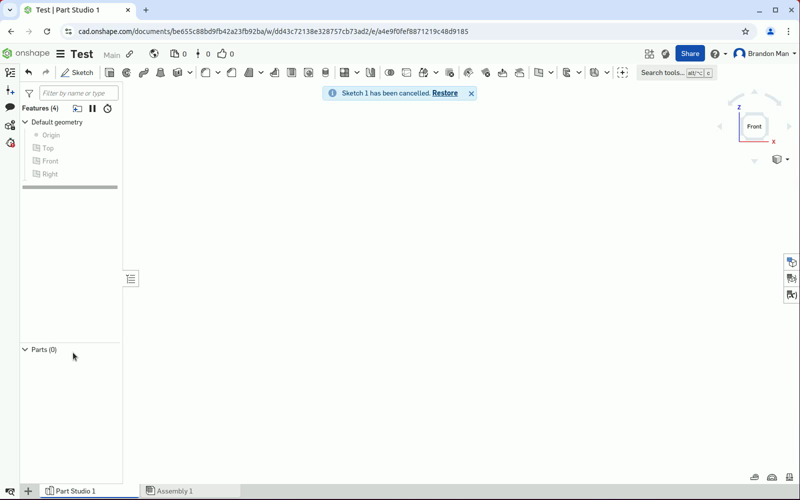
mouse_move(73, 352)
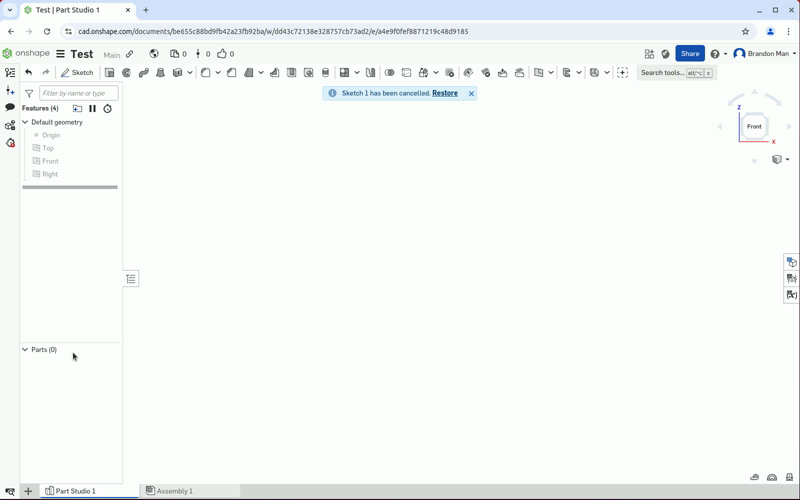
key(shift+y)
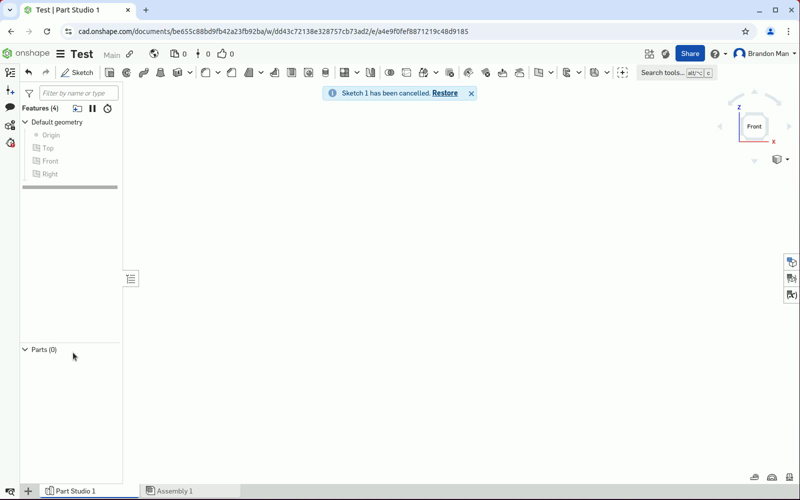
key(shift+s)
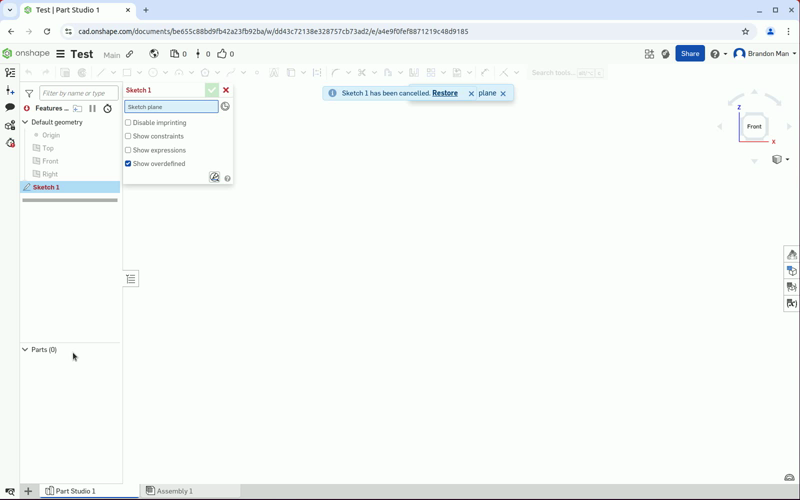
mouse_move(73, 163)
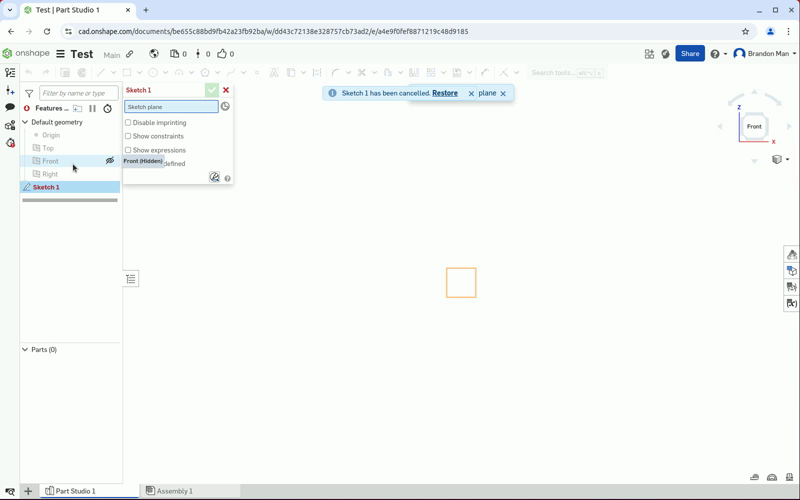
click(73, 163)
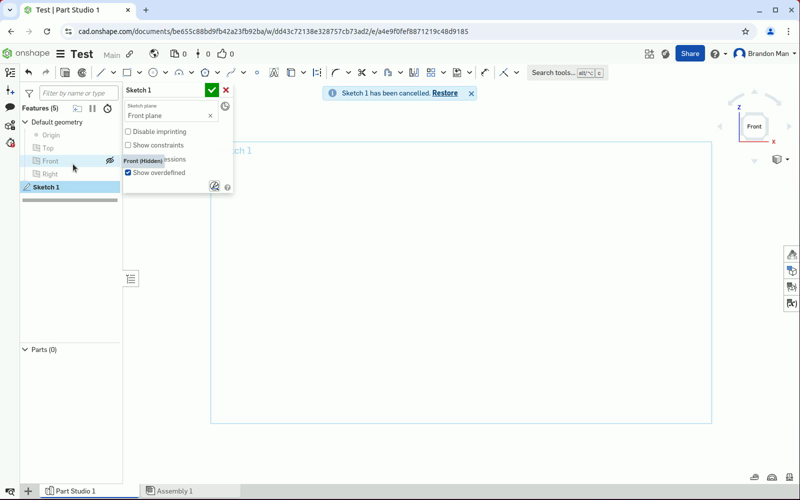
mouse_move(73, 352)
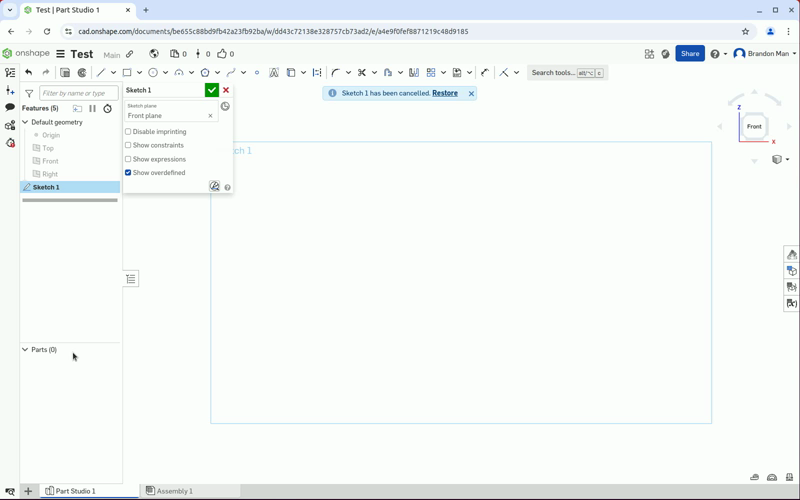
key(y)
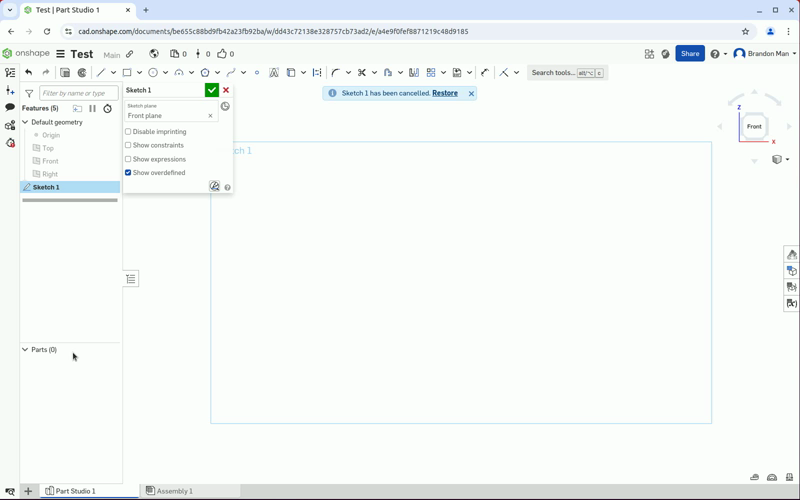
key(l)
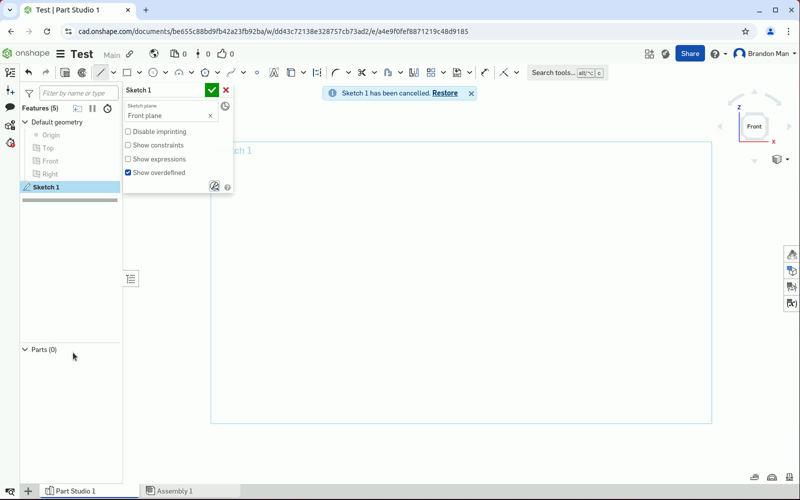
key_down(shift)
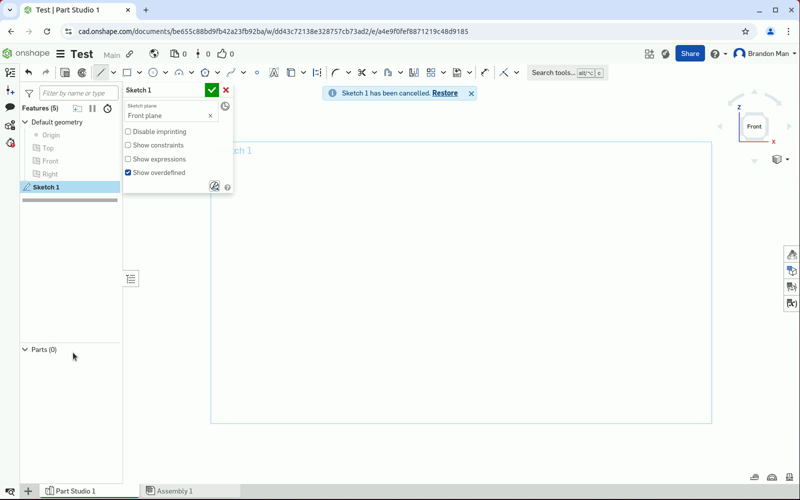
mouse_move(363, 306)
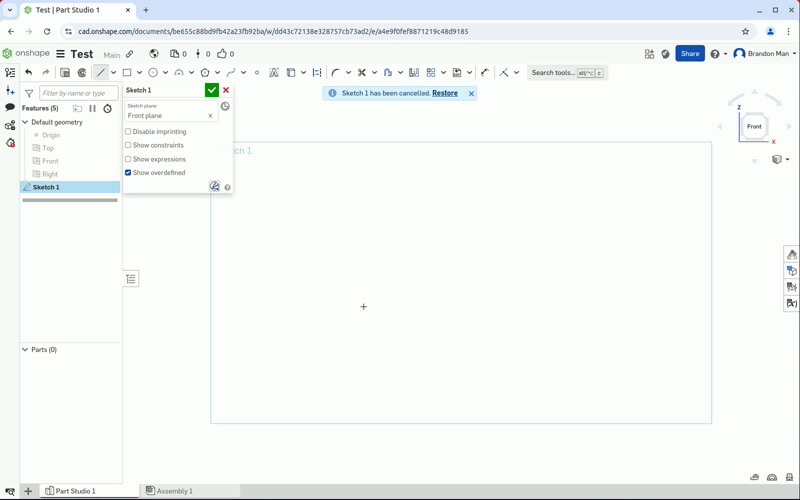
click(363, 306)
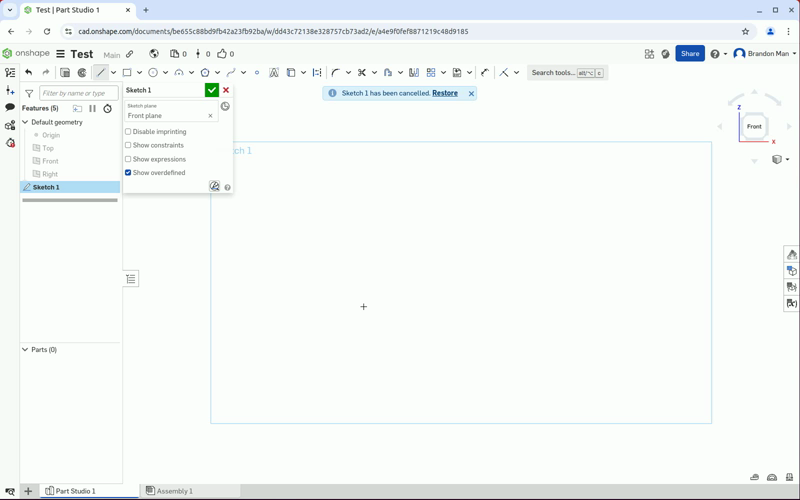
key_up(shift)
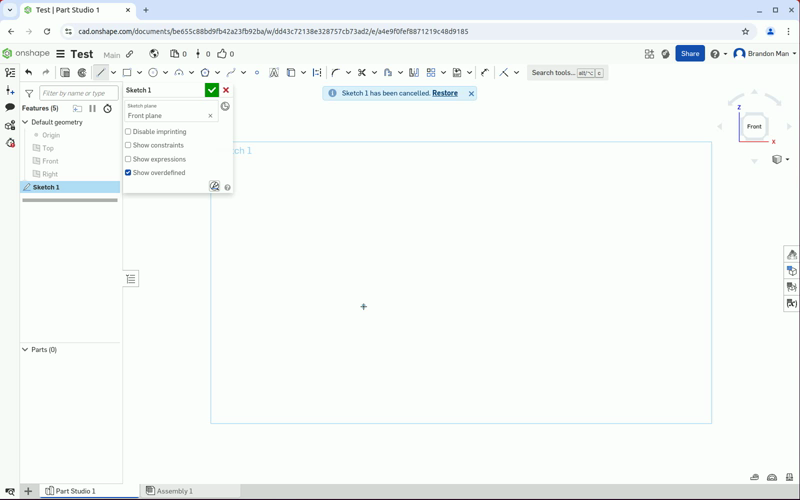
key_down(shift)
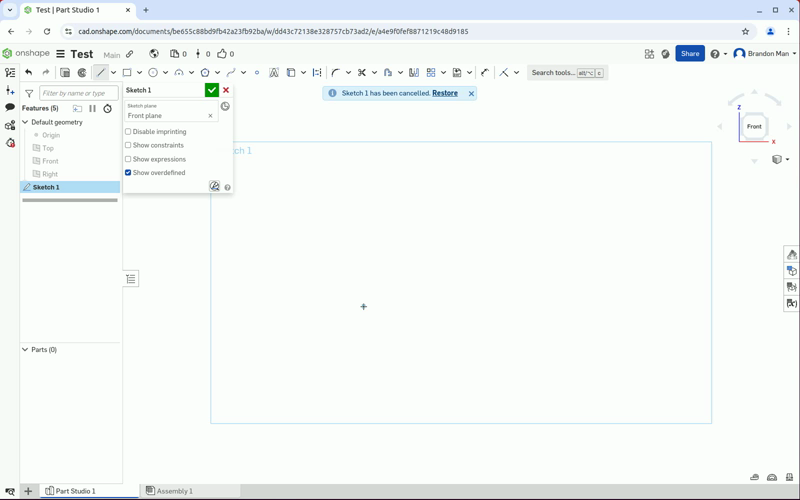
mouse_move(393, 306)
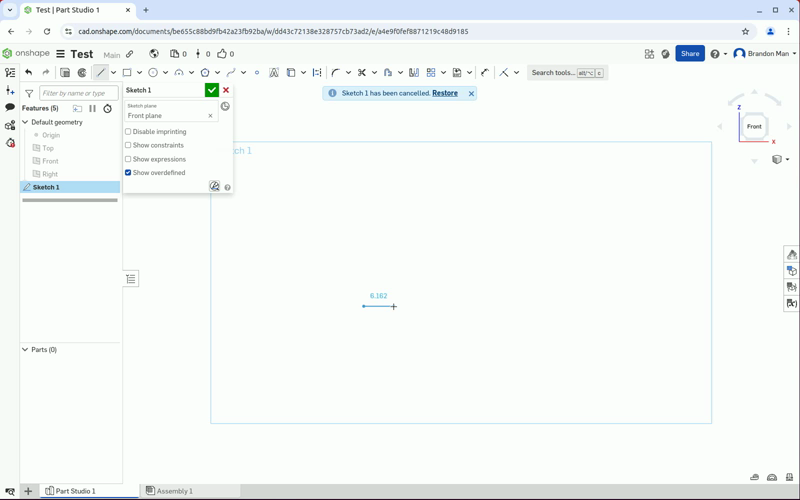
mouse_move(394, 306)
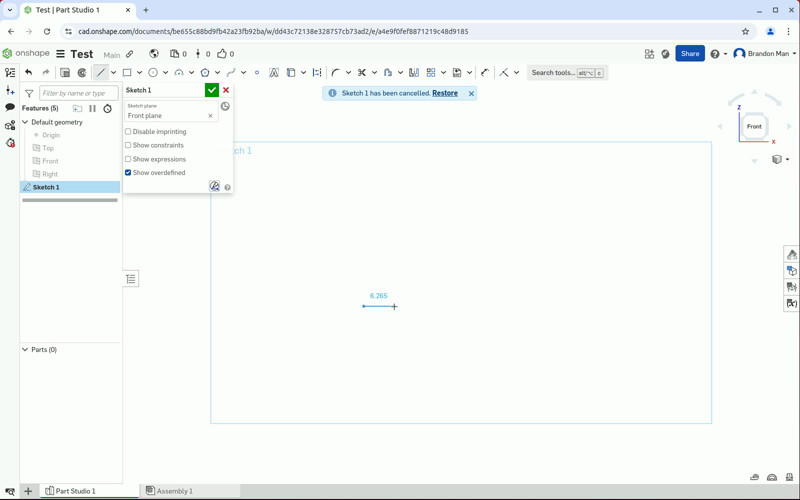
click(394, 306)
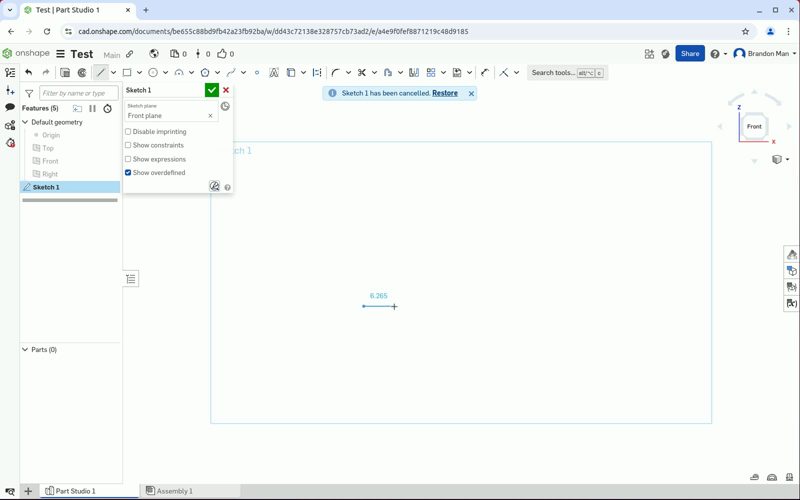
key_up(shift)
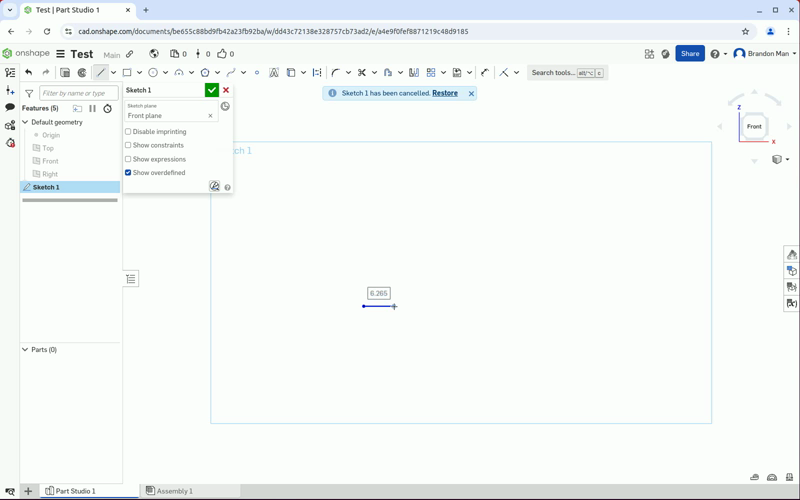
key_down(shift)
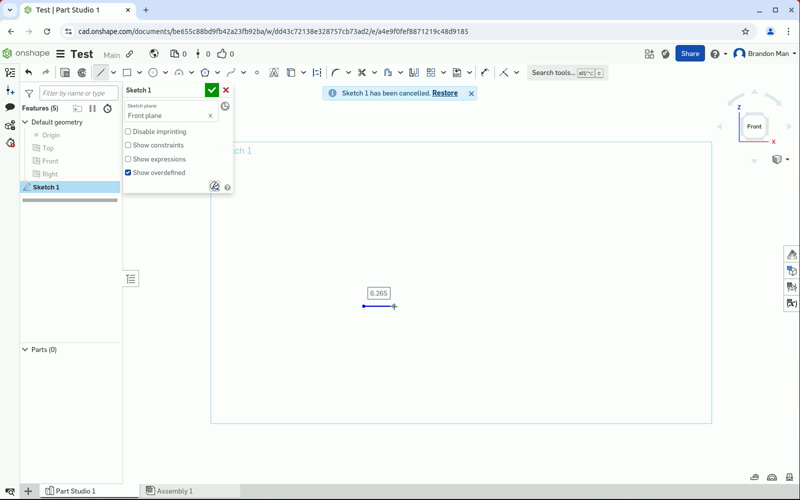
mouse_move(394, 243)
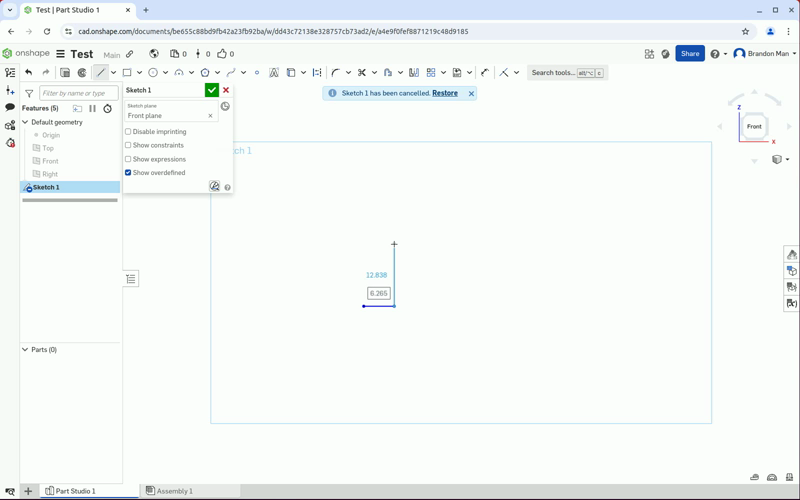
click(394, 243)
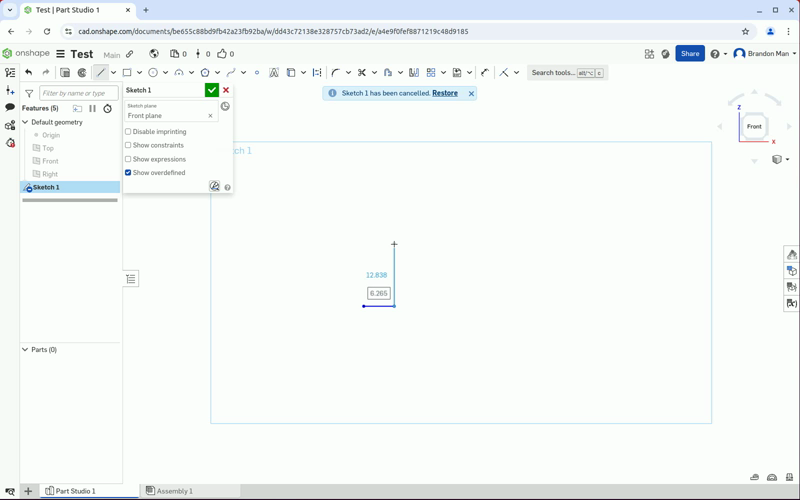
key_up(shift)
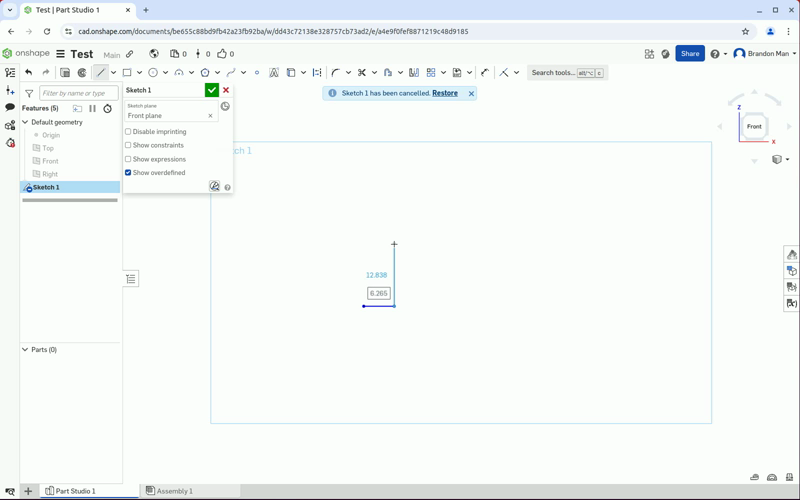
key_down(shift)
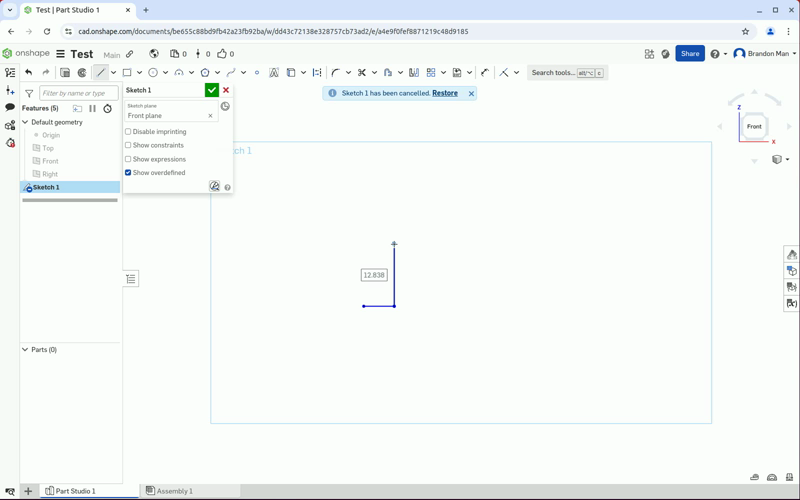
mouse_move(424, 243)
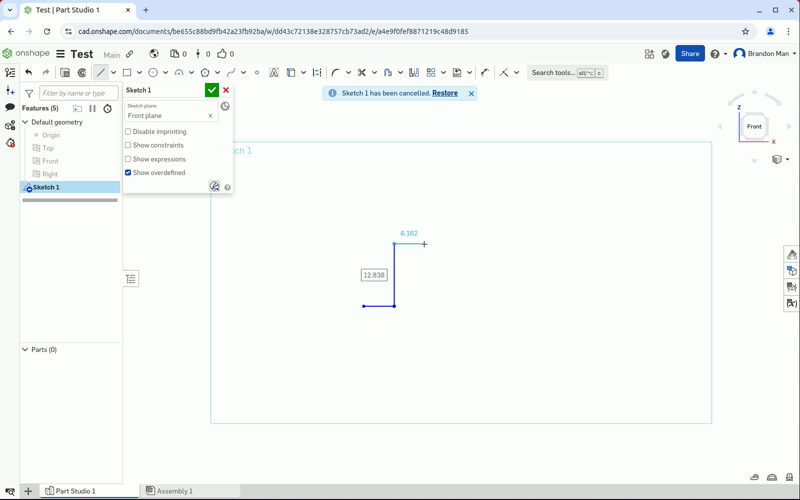
mouse_move(363, 243)
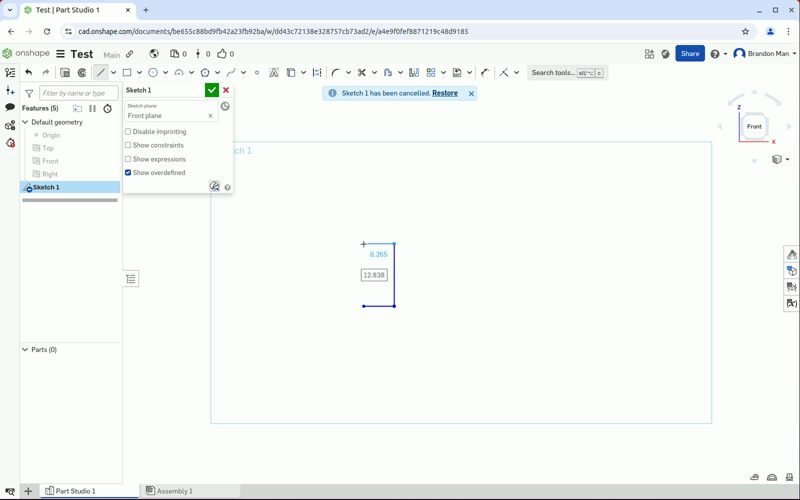
click(363, 243)
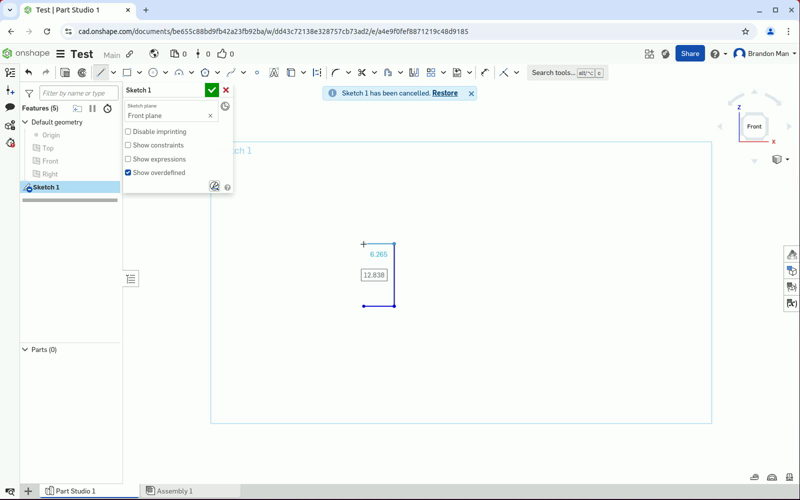
key_up(shift)
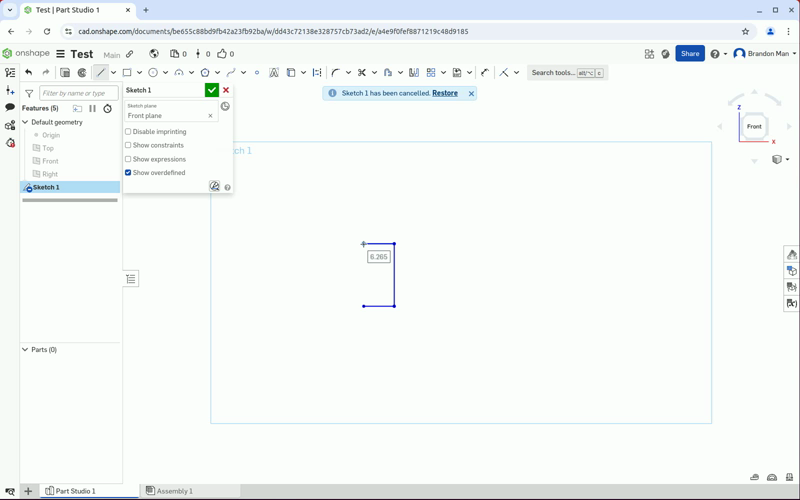
key_down(shift)
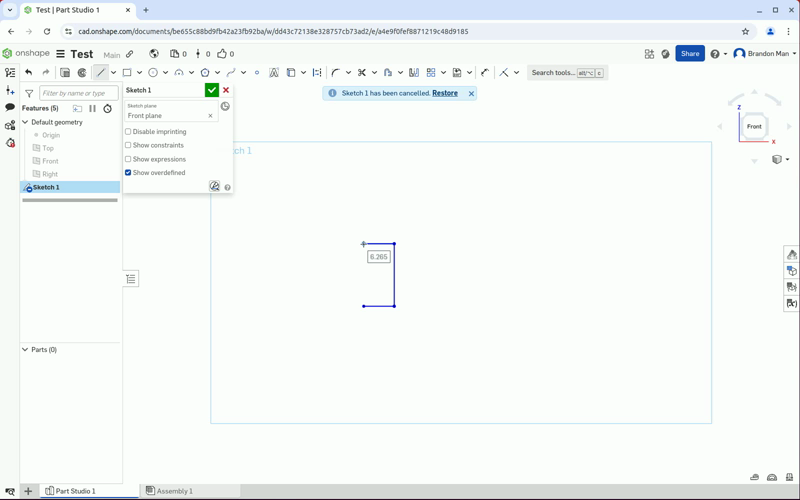
mouse_move(363, 306)
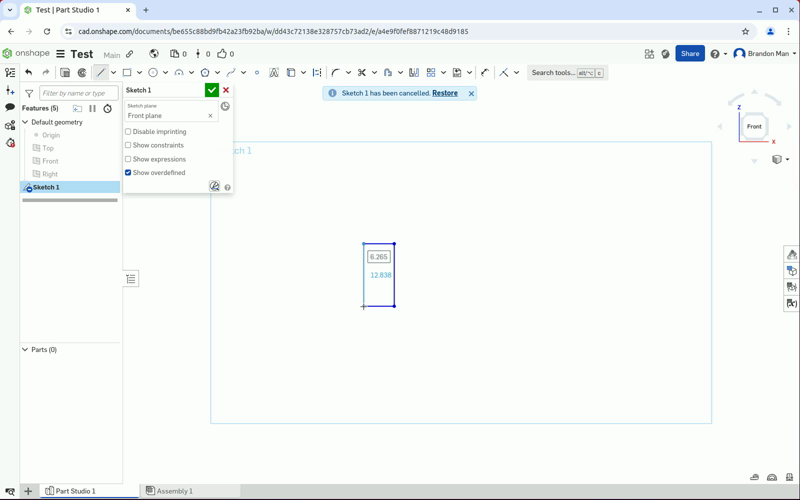
key_up(shift)
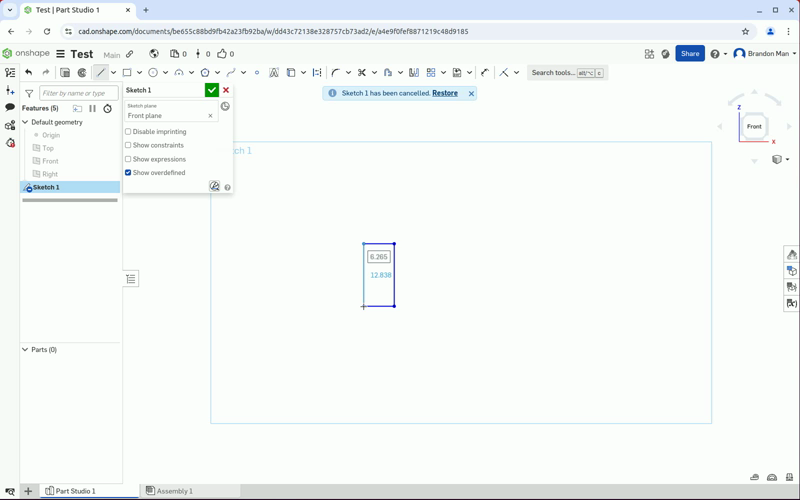
click(363, 306)
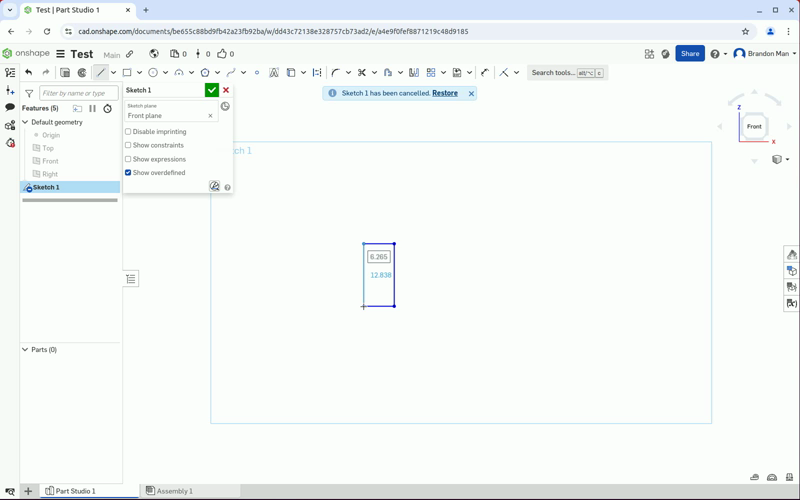
key(esc)
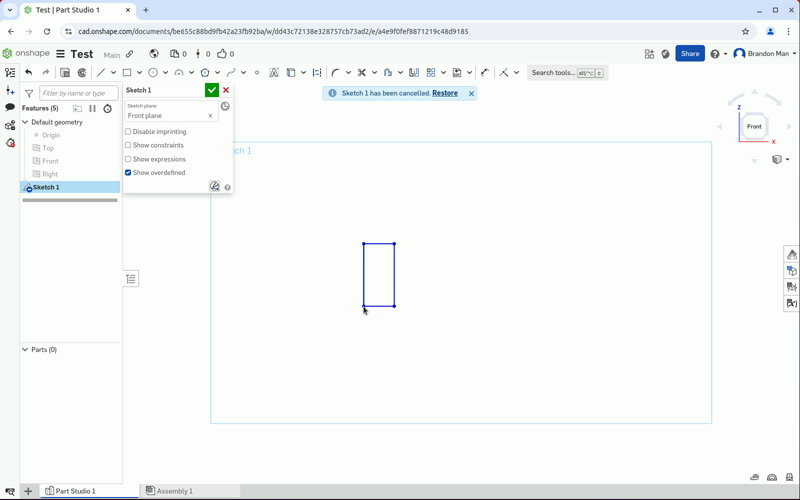
mouse_move(373, 259)
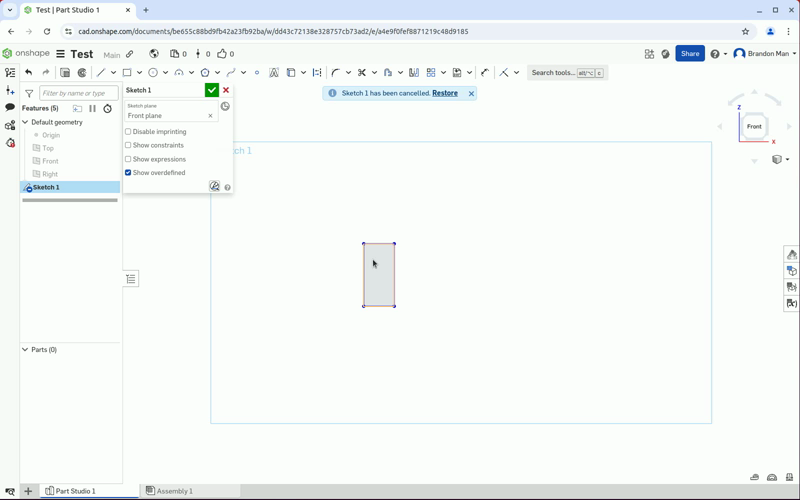
click(373, 259)
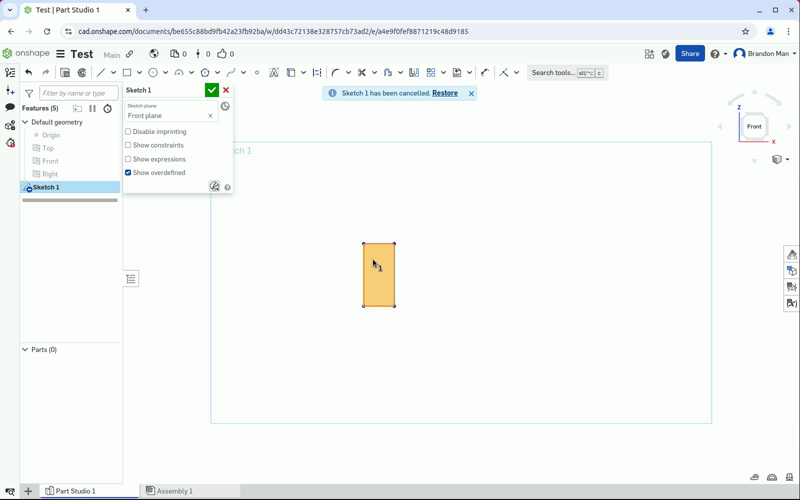
mouse_move(73, 352)
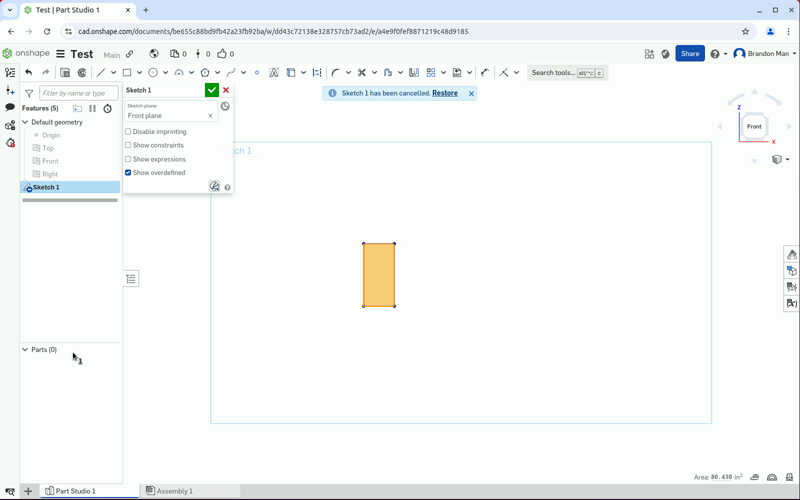
key(shift+y)
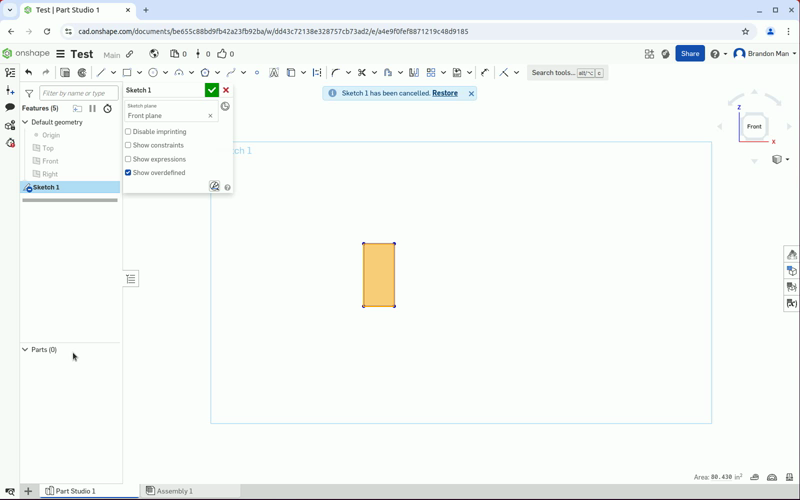
key(shift+e)
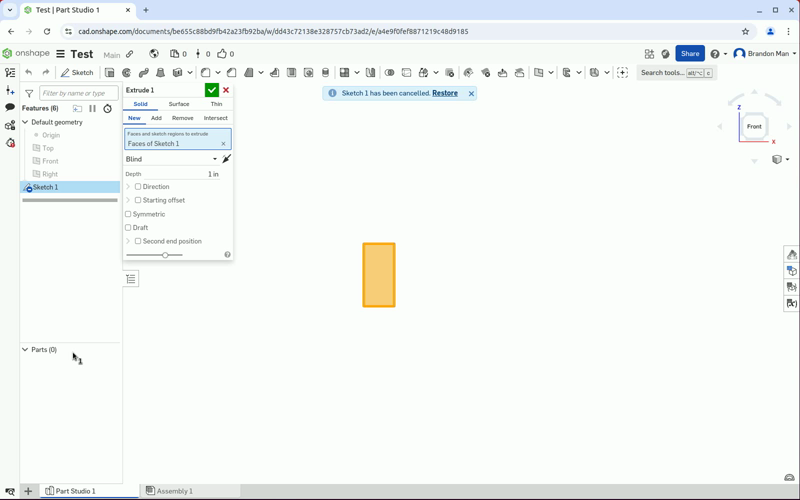
mouse_move(143, 106)
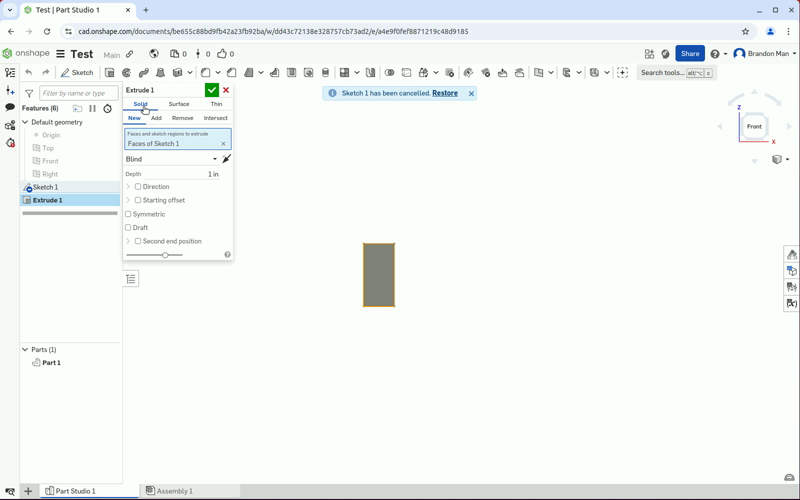
click(143, 106)
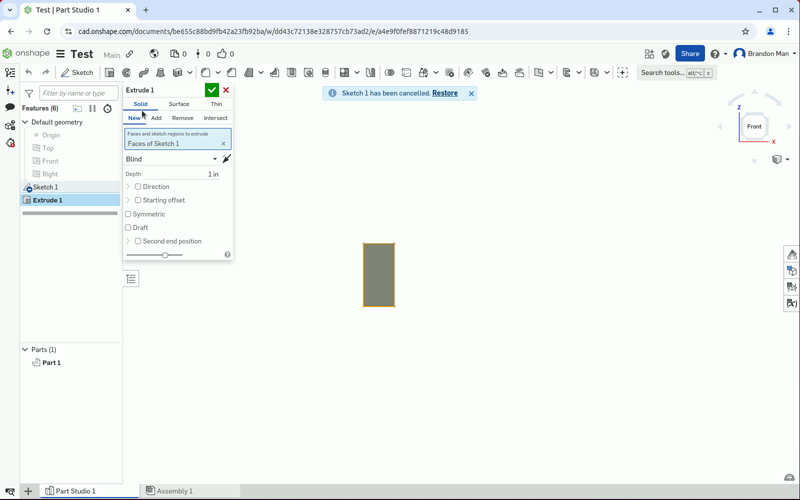
mouse_move(137, 120)
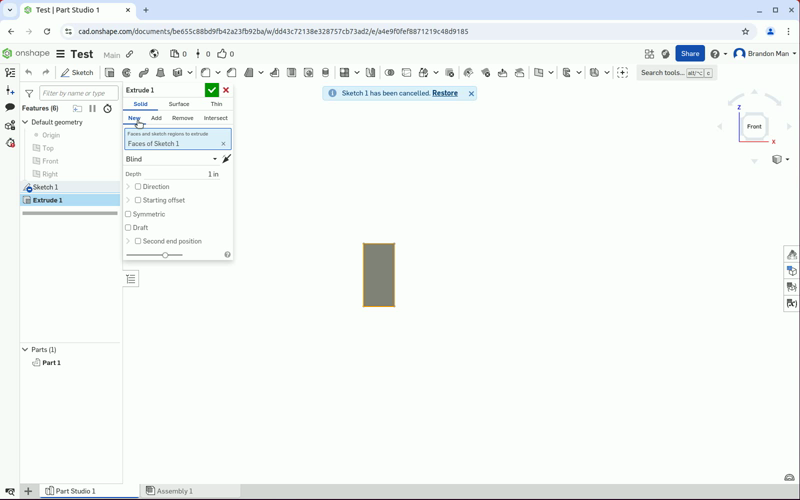
click(137, 120)
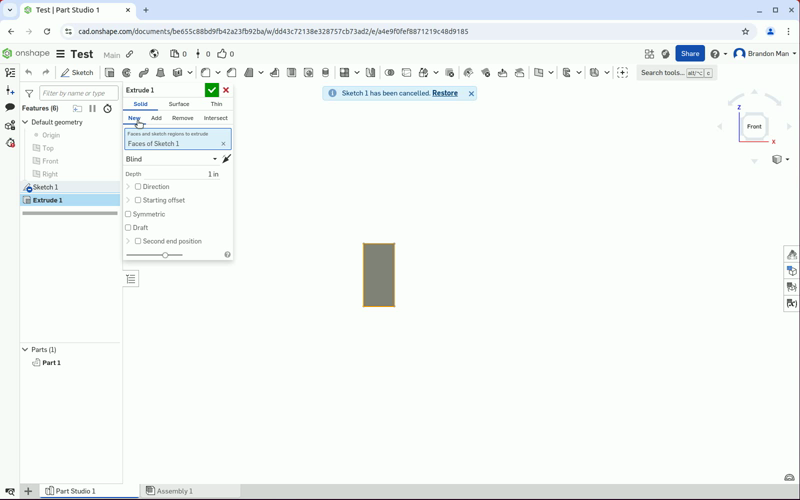
key(tab, 4)
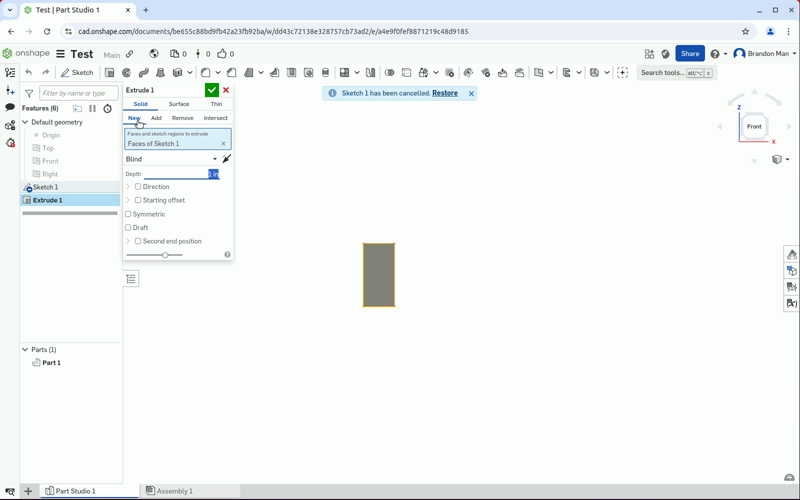
text(9.869)
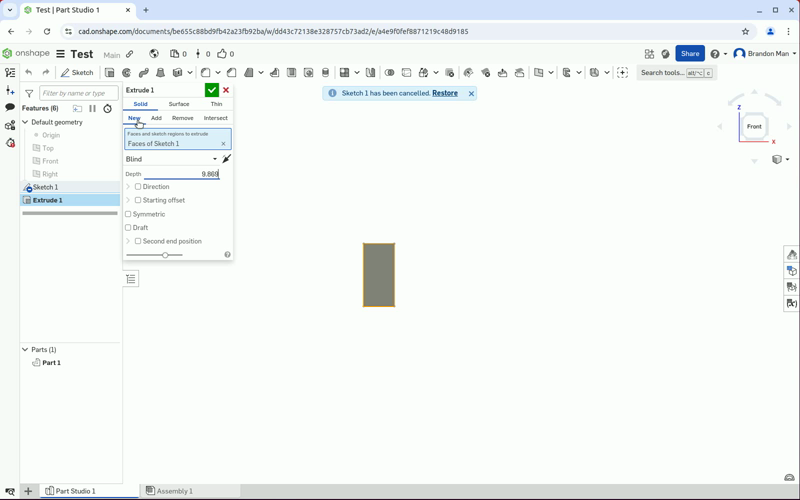
key(enter)
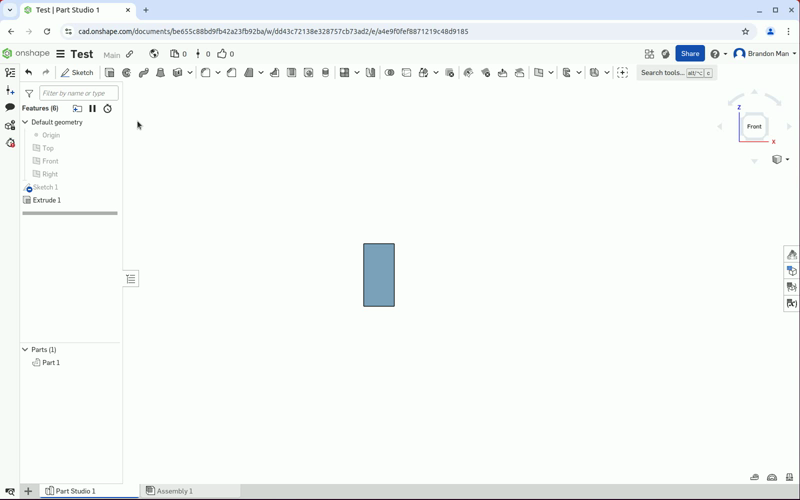
key(shift+h)
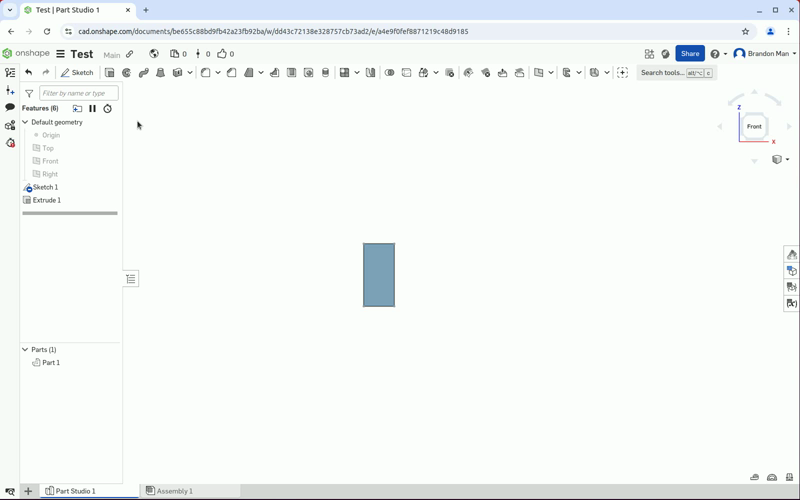
key(shift+h)
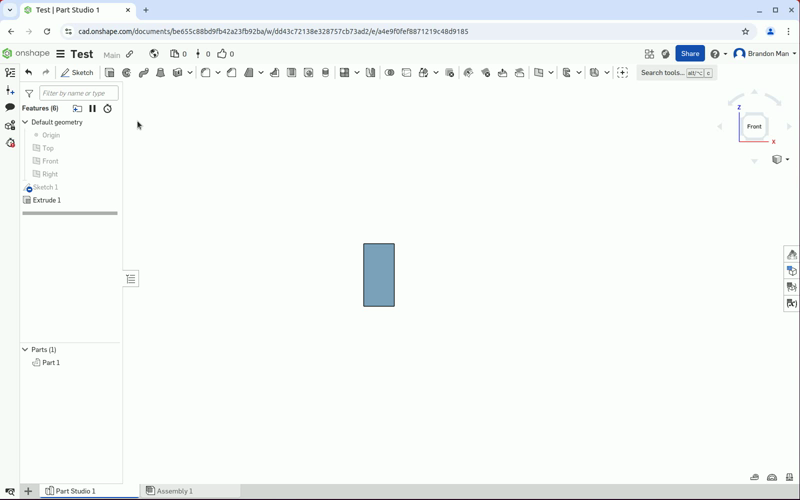
mouse_move(73, 189)
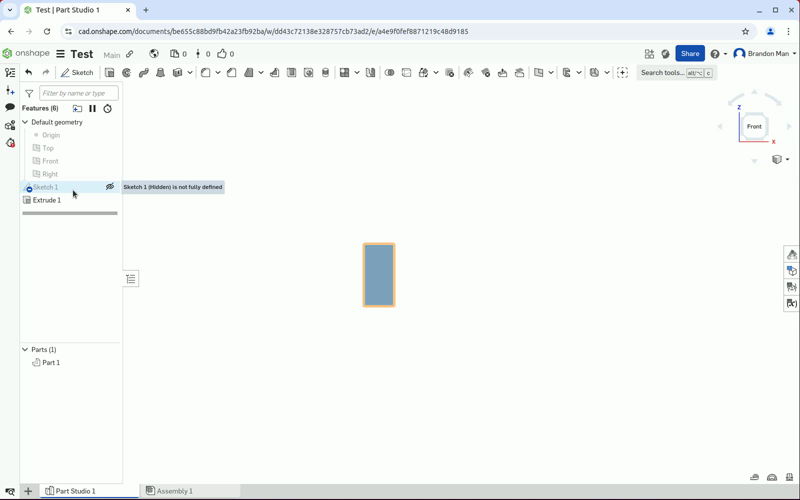
click(73, 189)
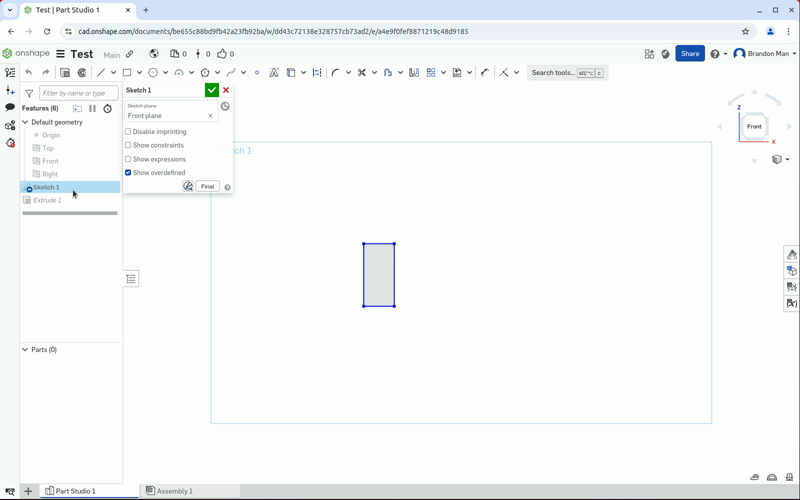
mouse_move(229, 92)
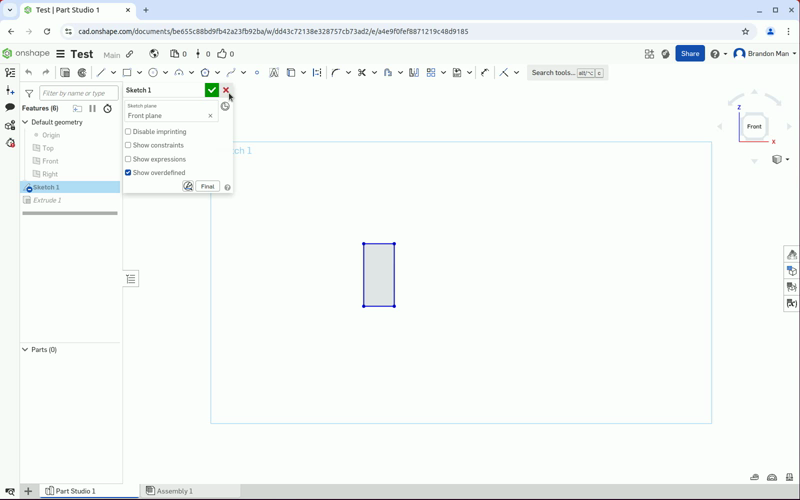
click(229, 92)
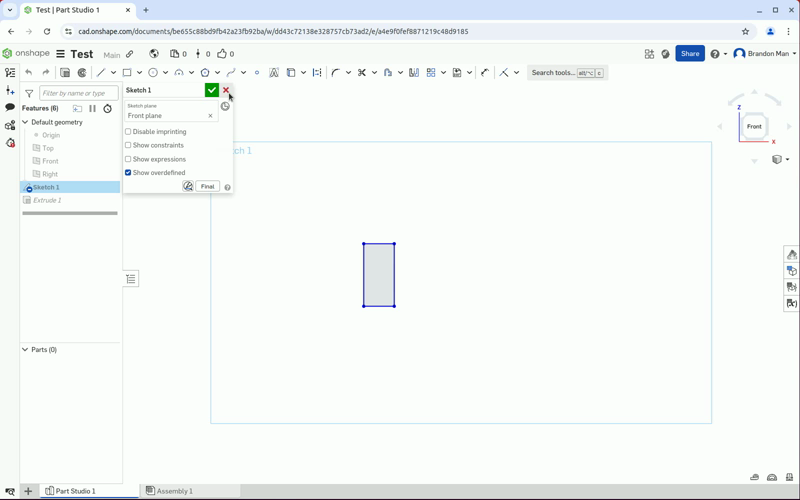
key(shift+s)
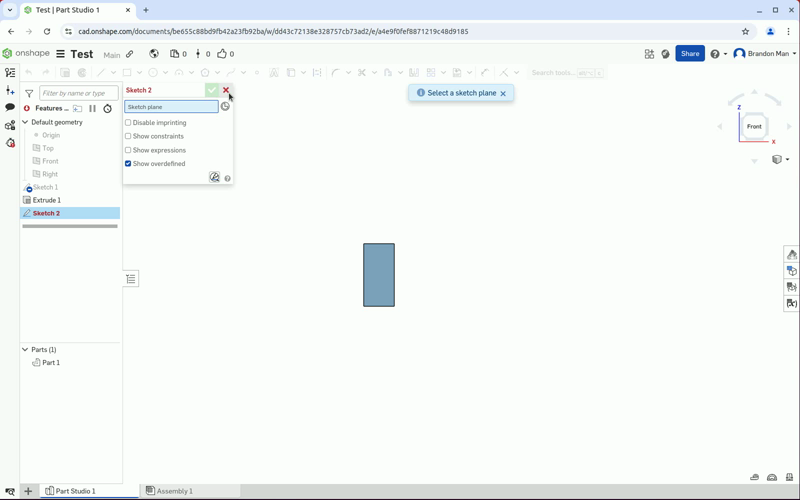
mouse_move(73, 163)
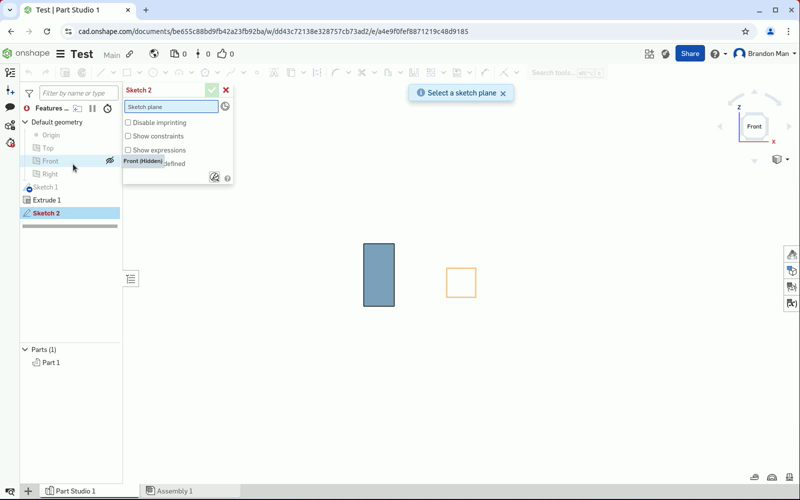
click(73, 163)
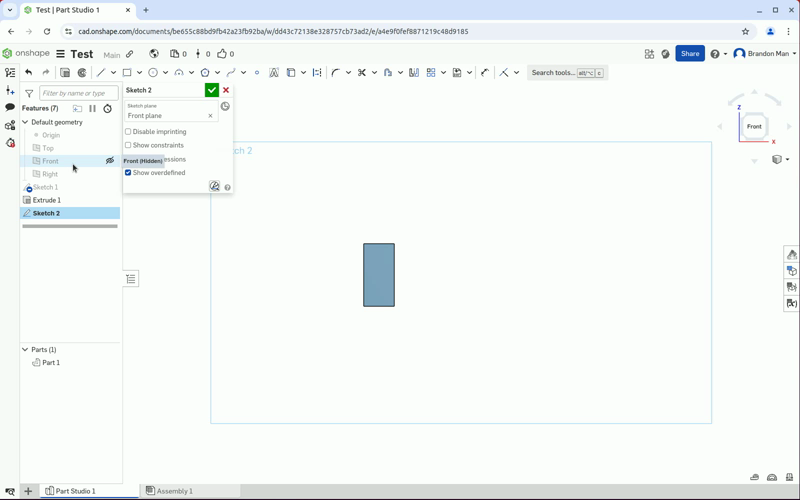
mouse_move(73, 352)
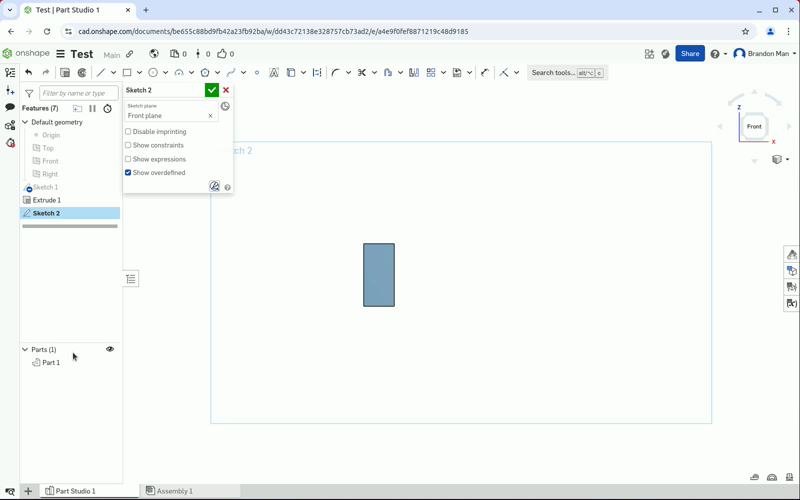
key(y)
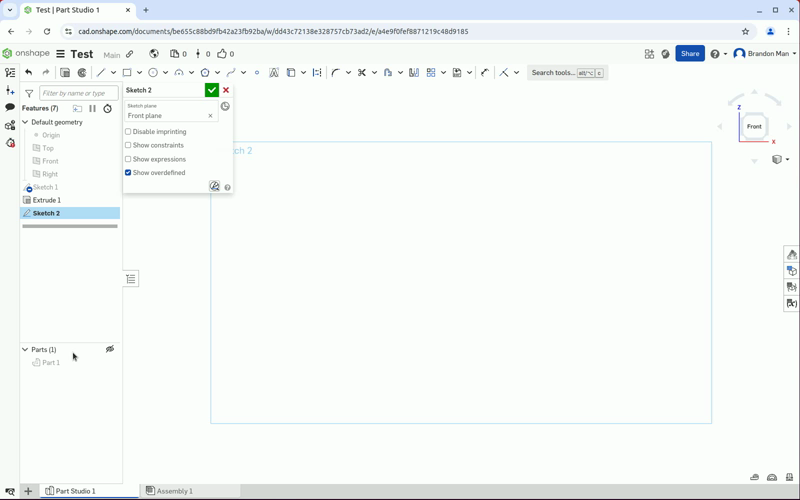
key(l)
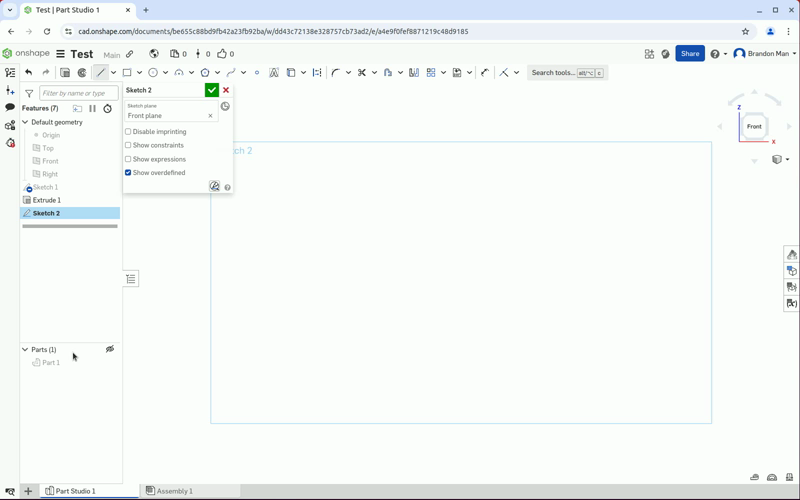
key_down(shift)
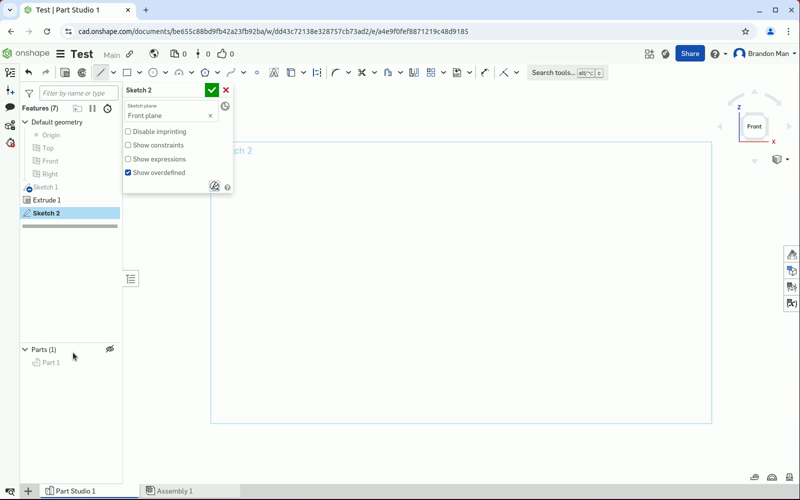
mouse_move(348, 319)
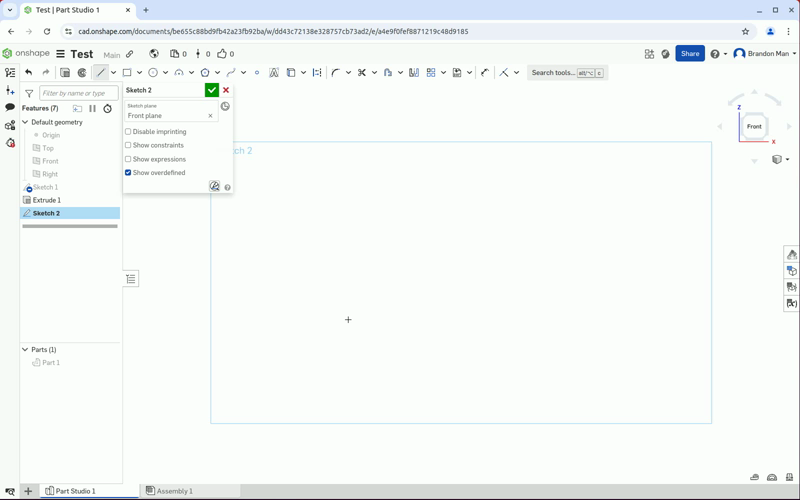
click(348, 319)
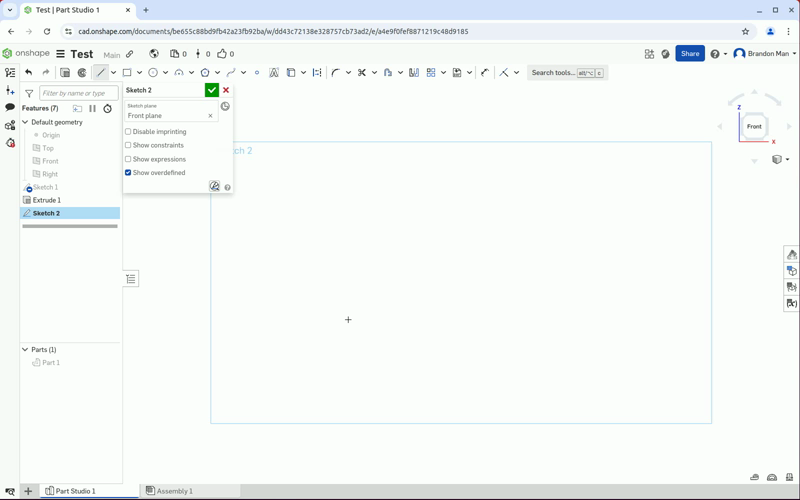
key_up(shift)
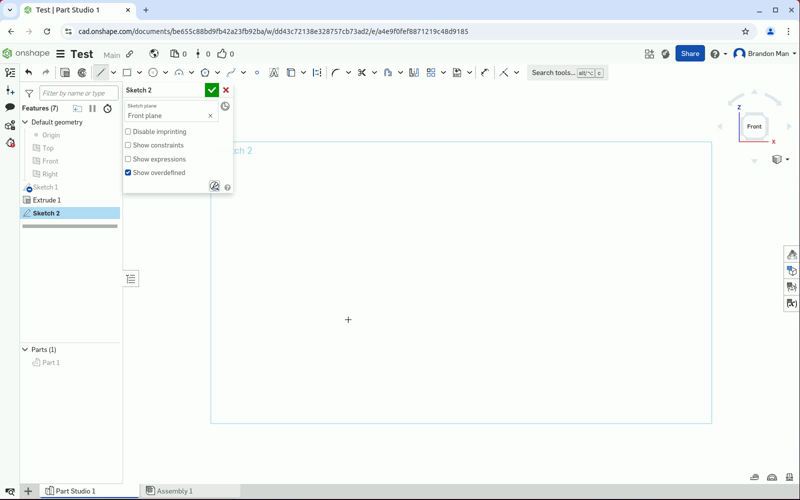
key_down(shift)
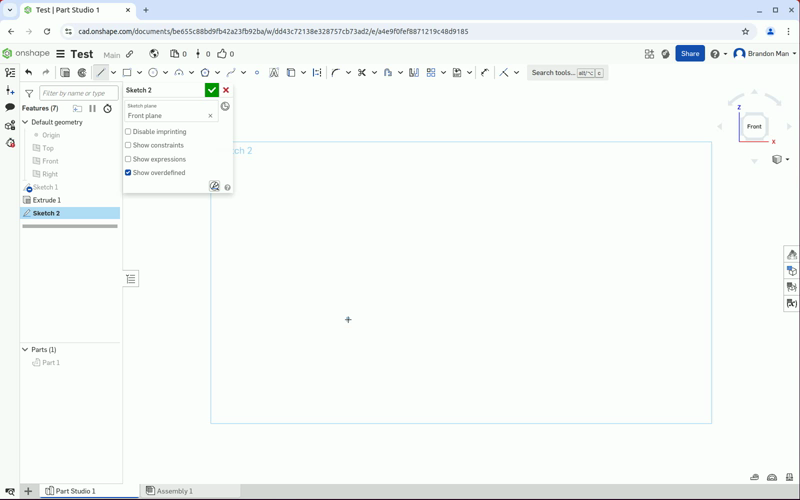
mouse_move(378, 319)
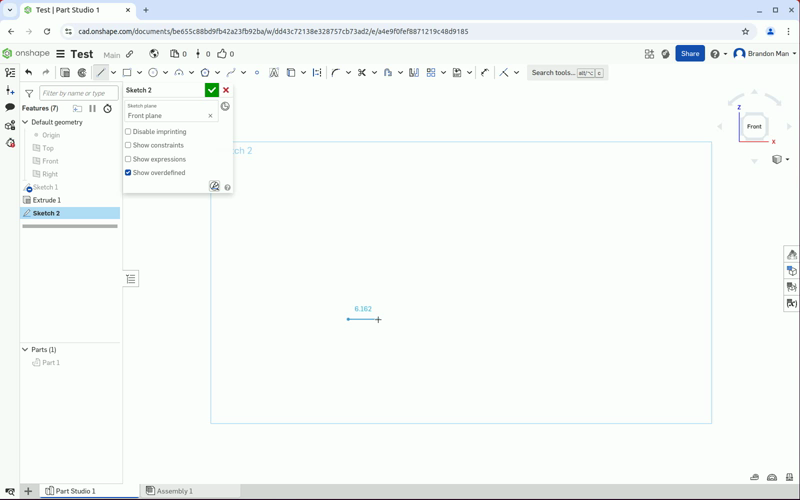
mouse_move(364, 319)
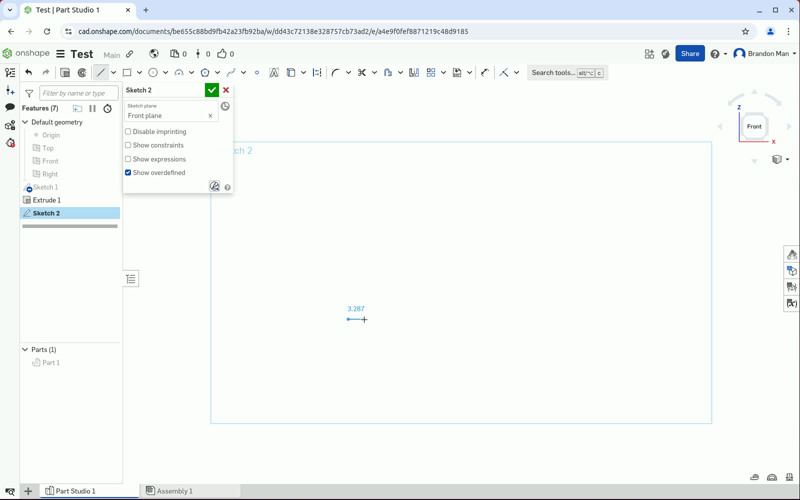
click(364, 319)
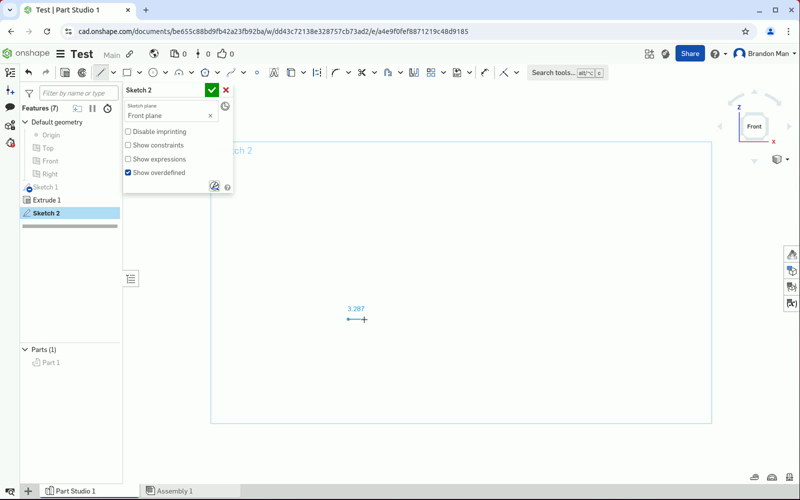
key_up(shift)
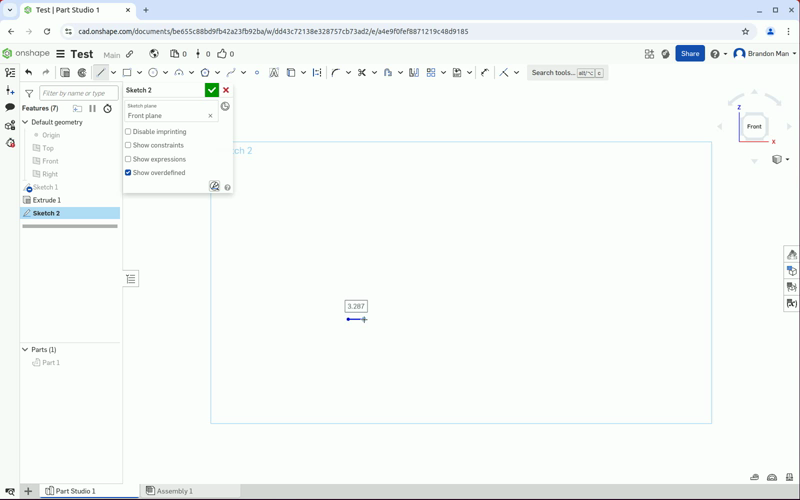
key_down(shift)
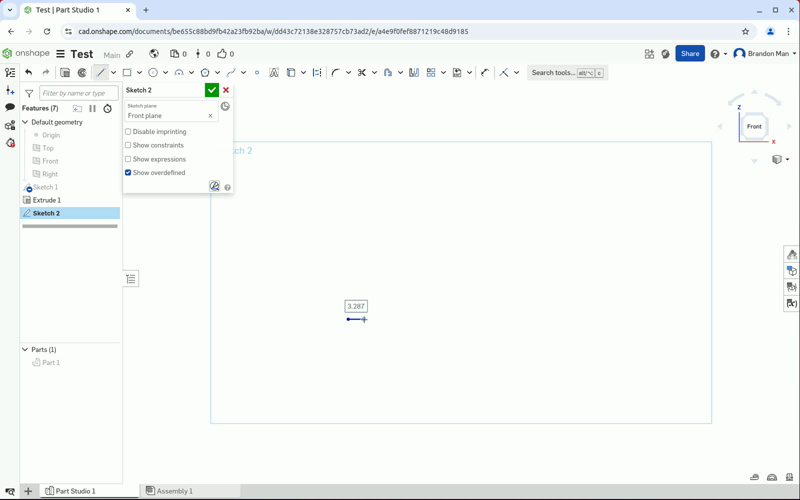
mouse_move(394, 319)
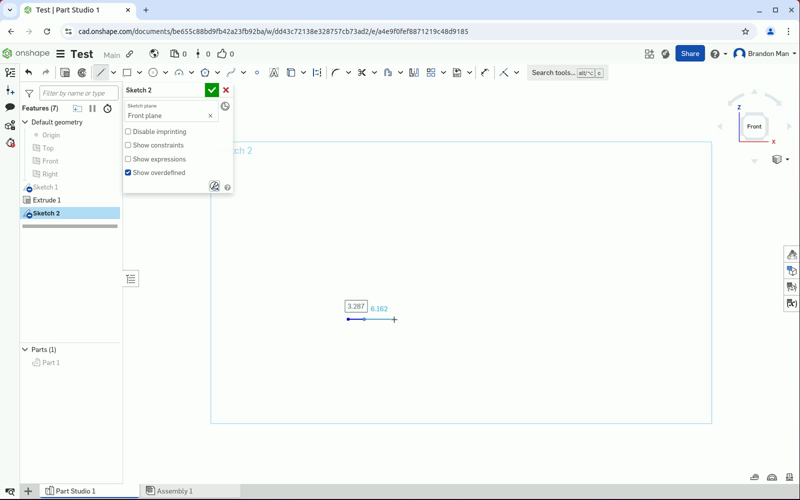
mouse_move(364, 305)
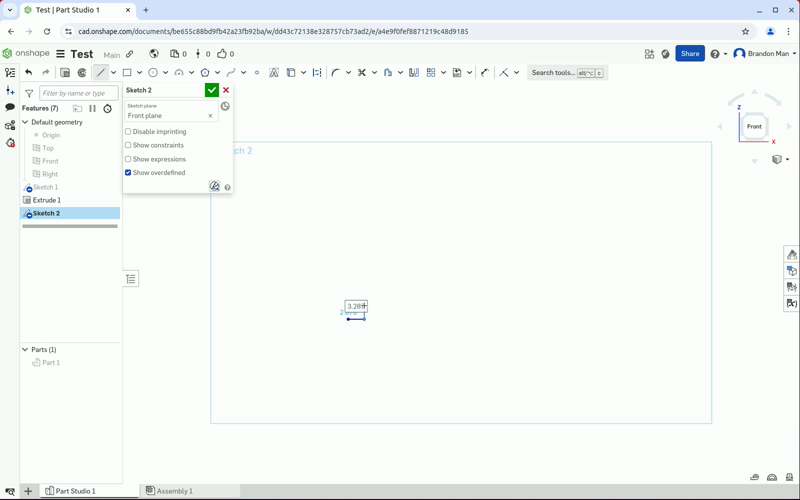
click(364, 305)
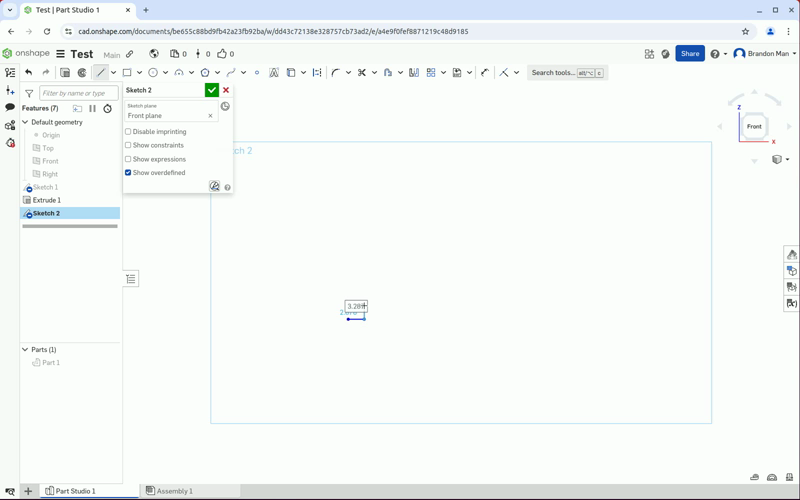
key_up(shift)
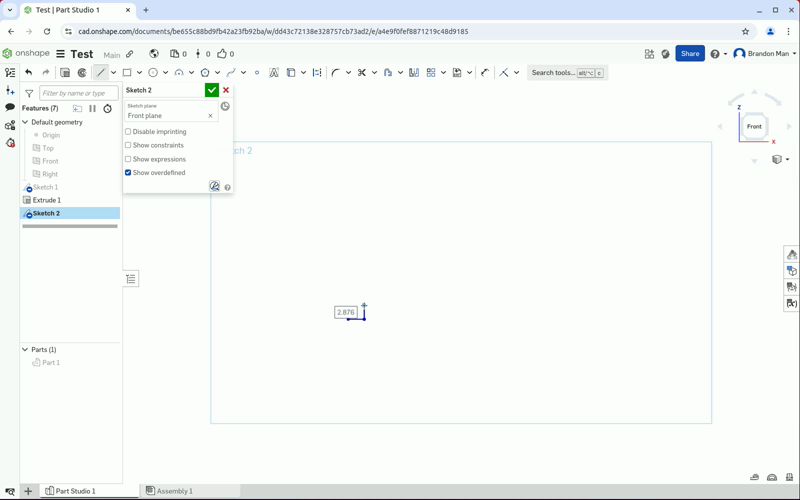
key_down(shift)
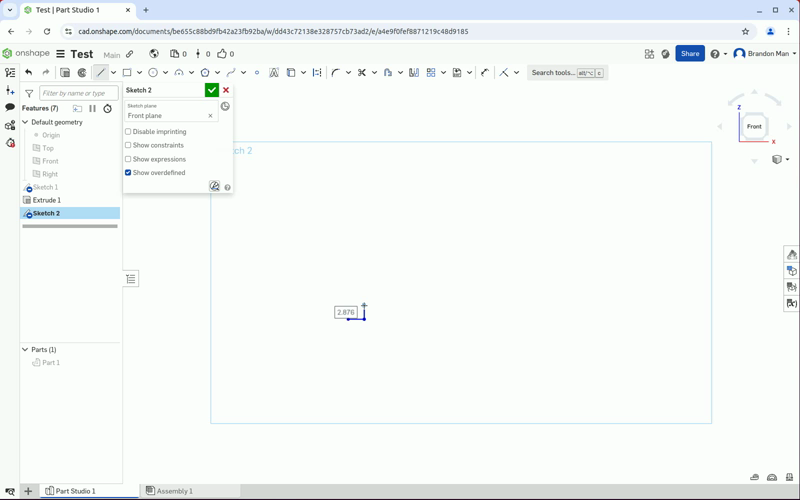
mouse_move(394, 305)
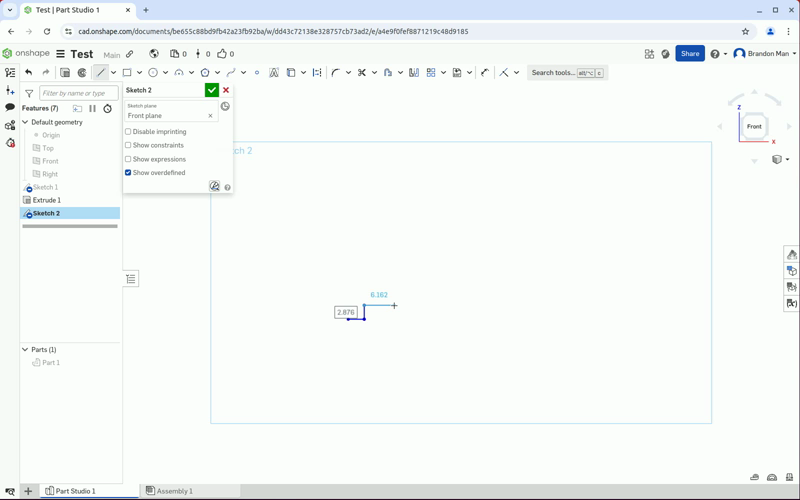
mouse_move(348, 305)
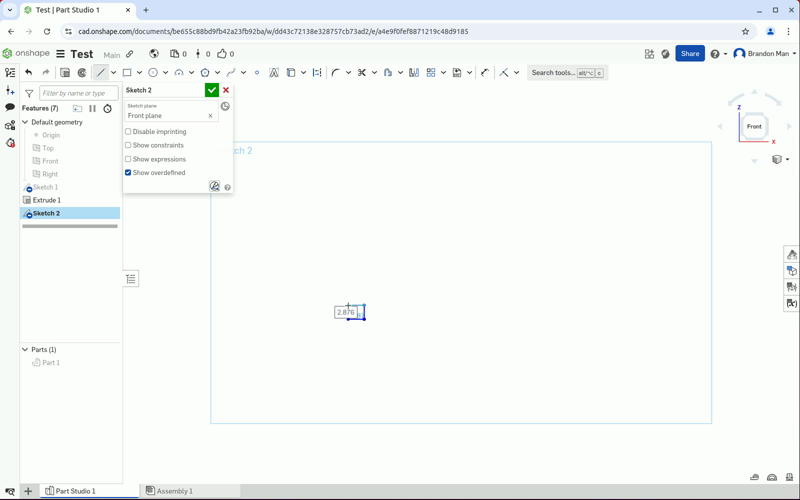
click(348, 305)
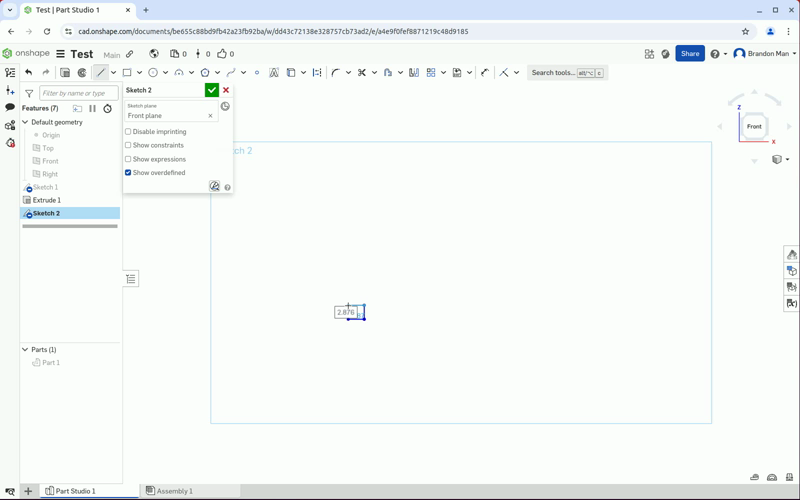
key_up(shift)
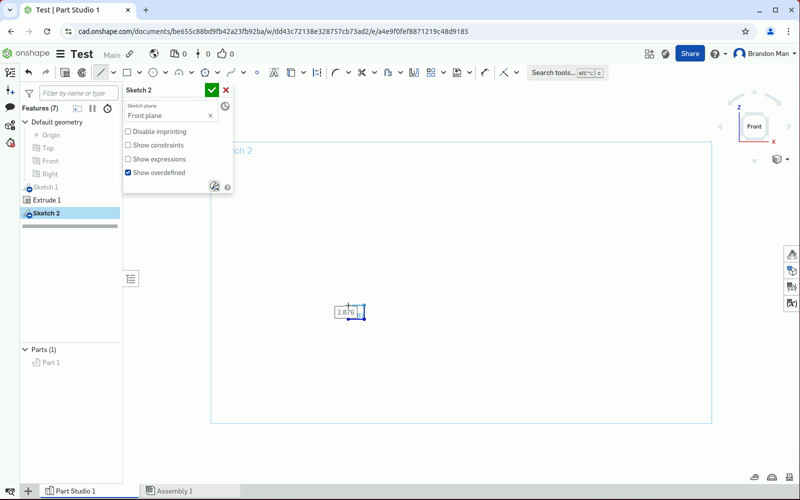
mouse_move(378, 305)
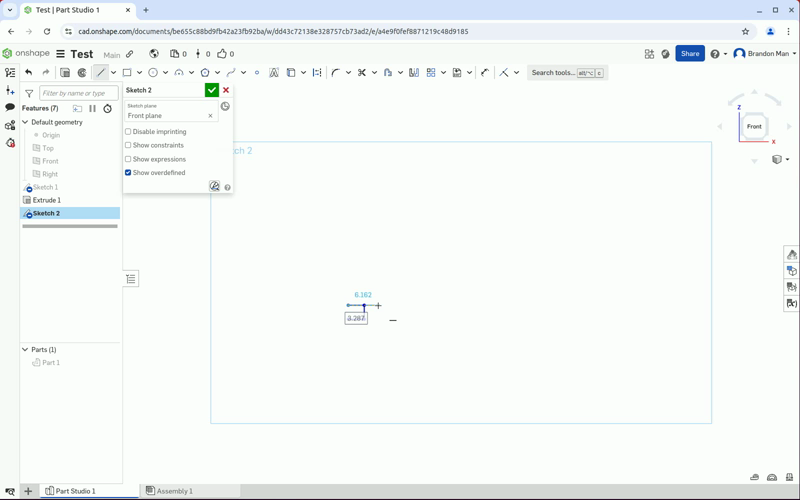
key_down(shift)
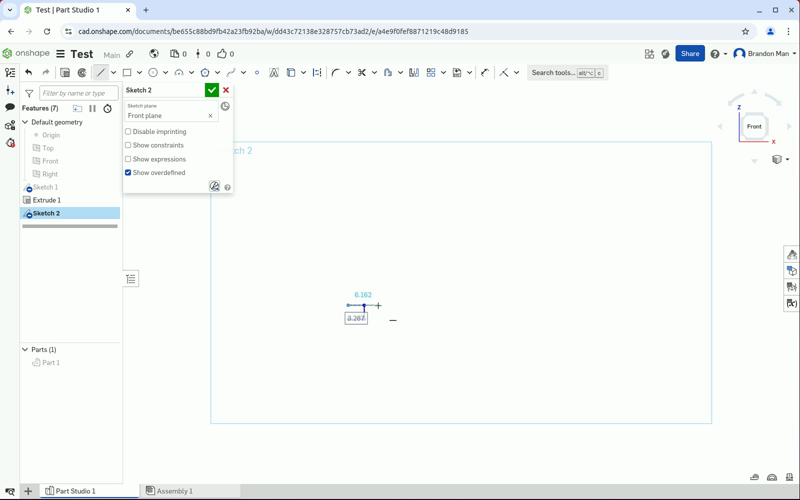
mouse_move(348, 319)
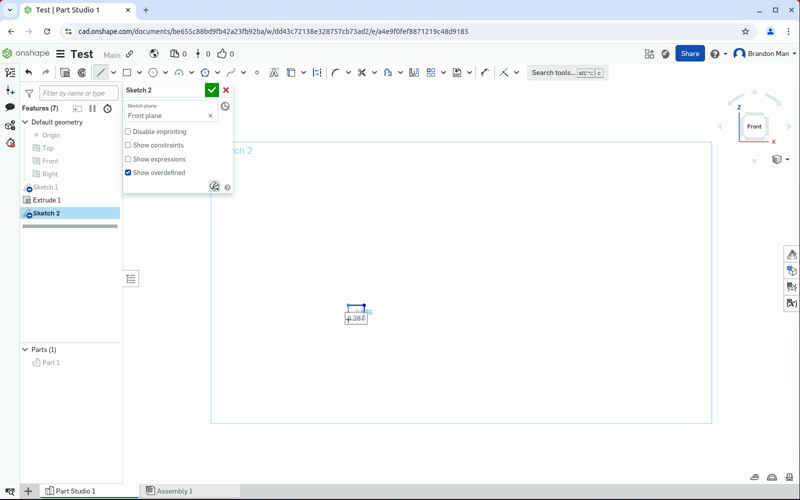
key_up(shift)
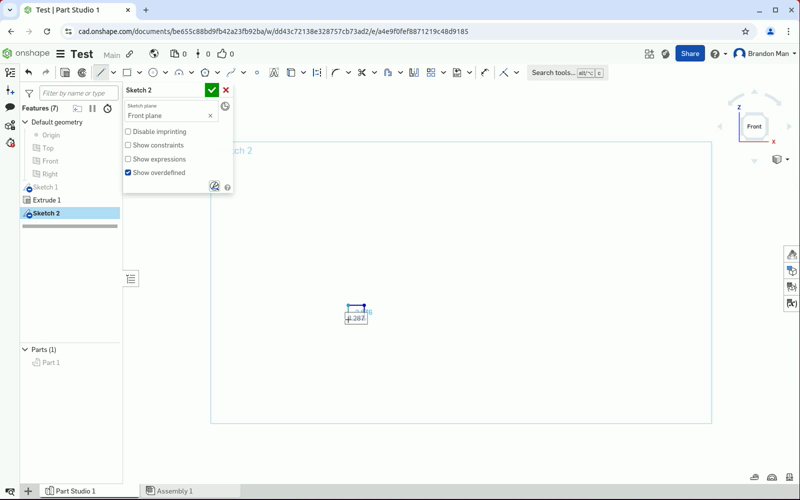
click(348, 319)
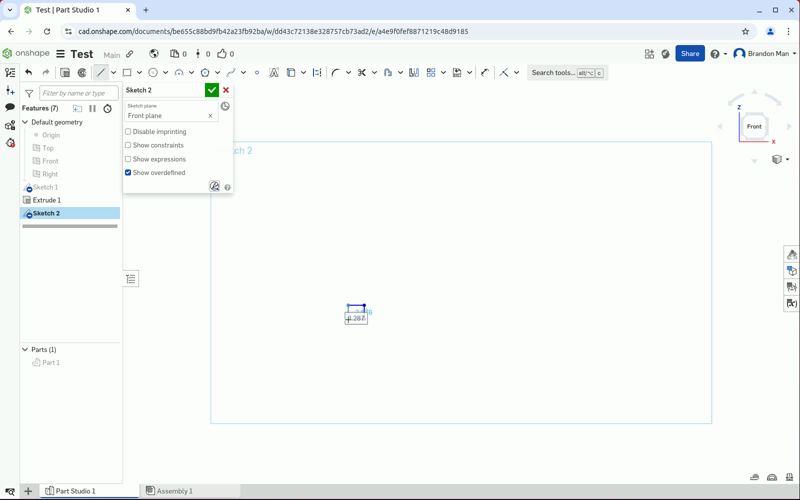
key(esc)
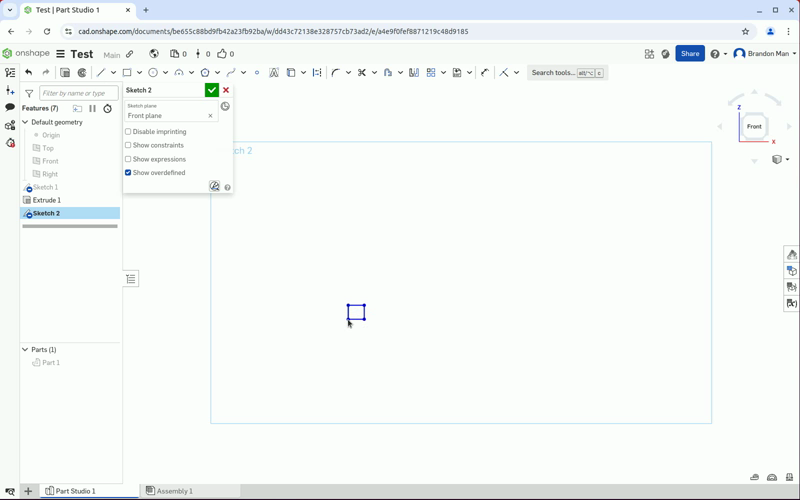
mouse_move(359, 318)
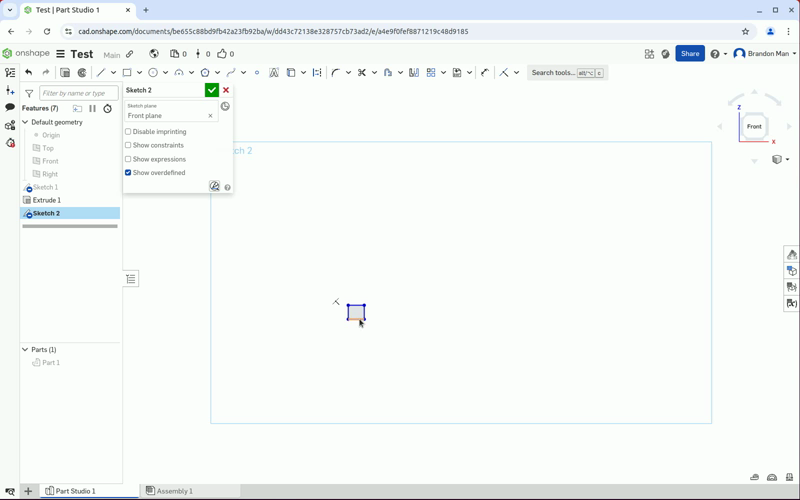
scroll(6)
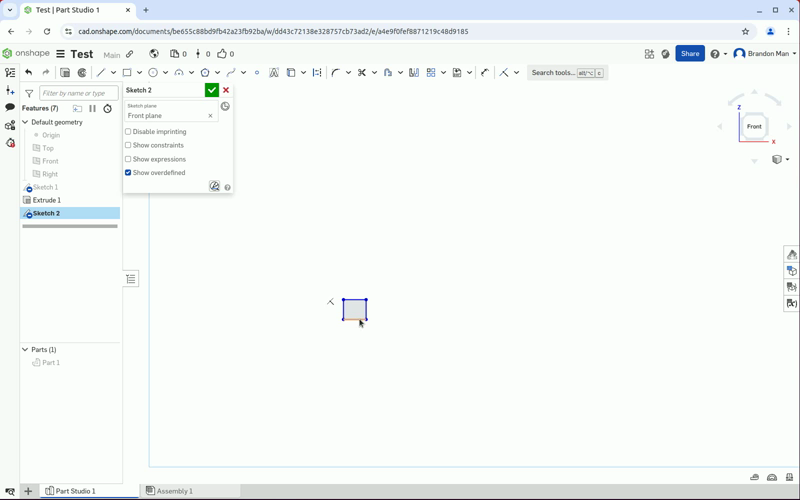
scroll(6)
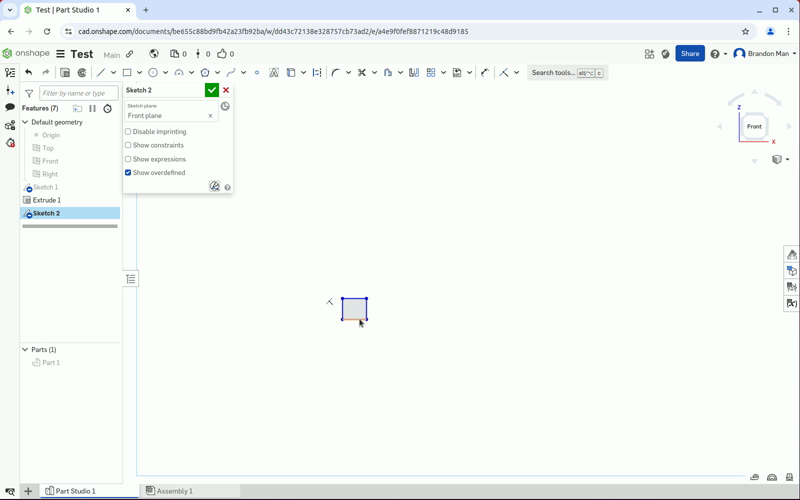
scroll(6)
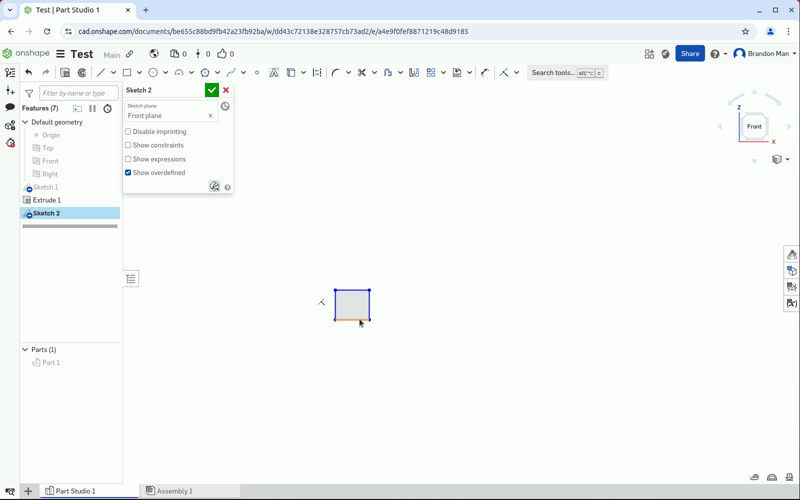
scroll(6)
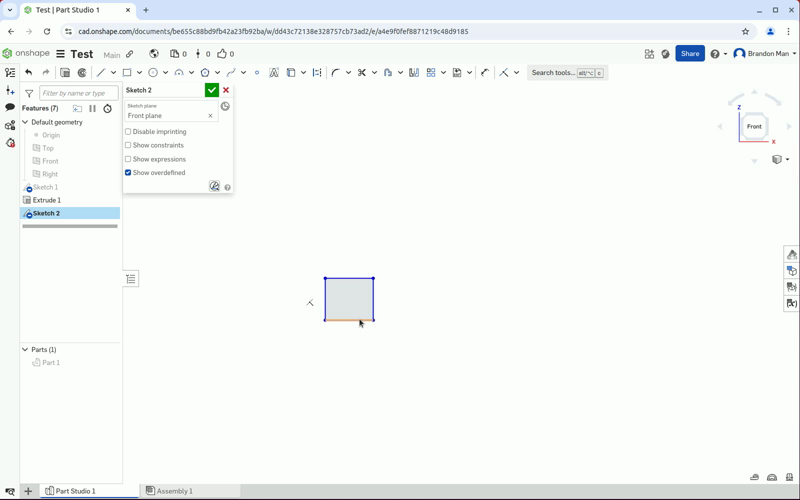
scroll(6)
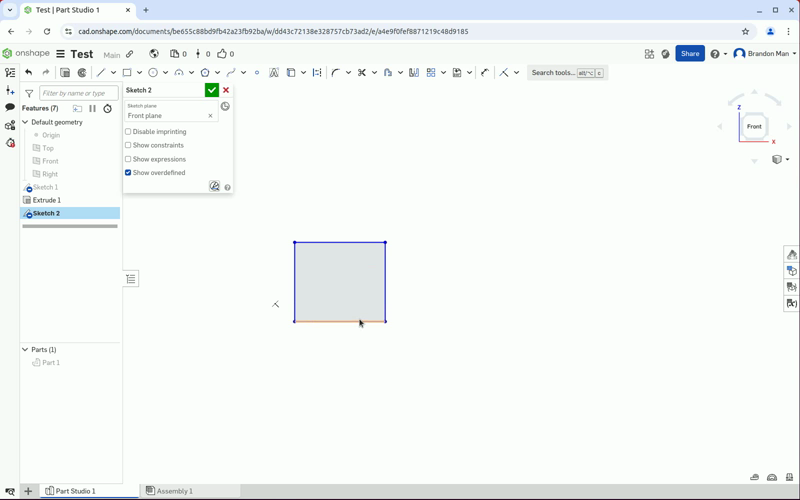
scroll(6)
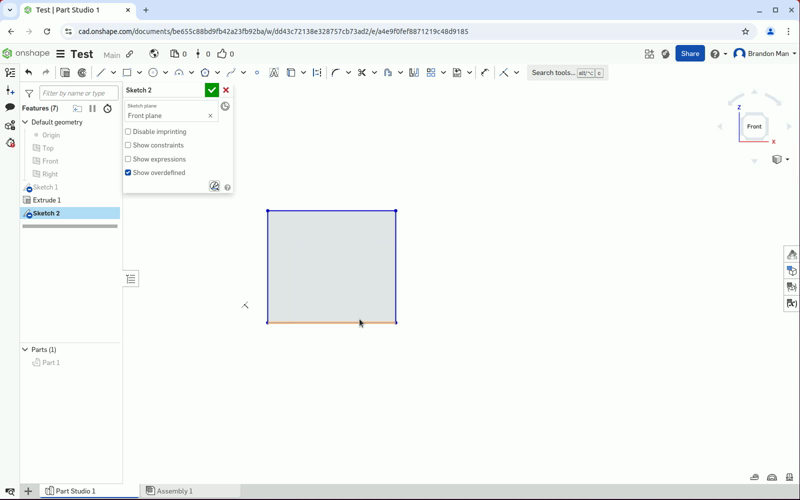
scroll(6)
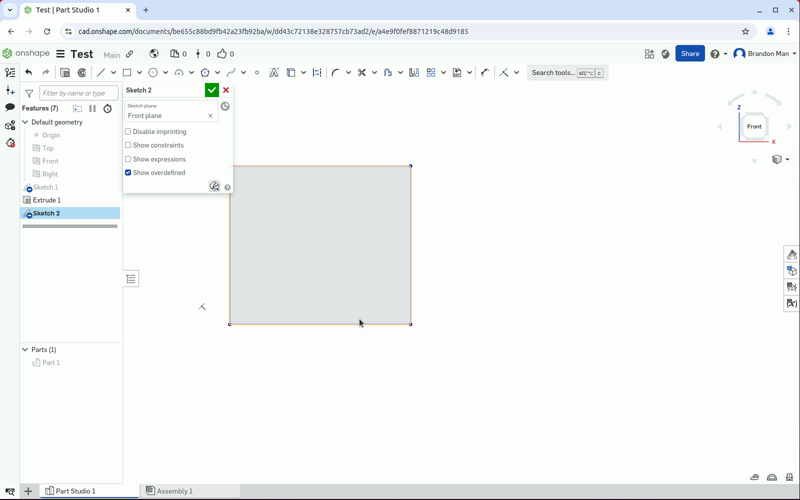
click(359, 318)
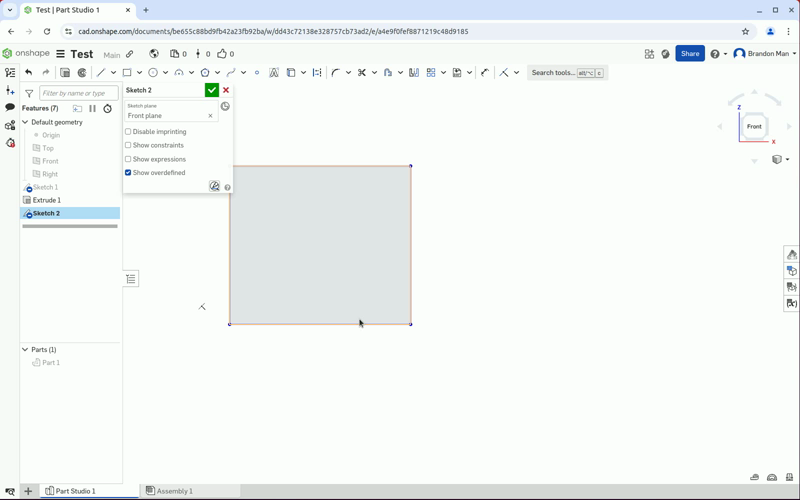
scroll(-6)
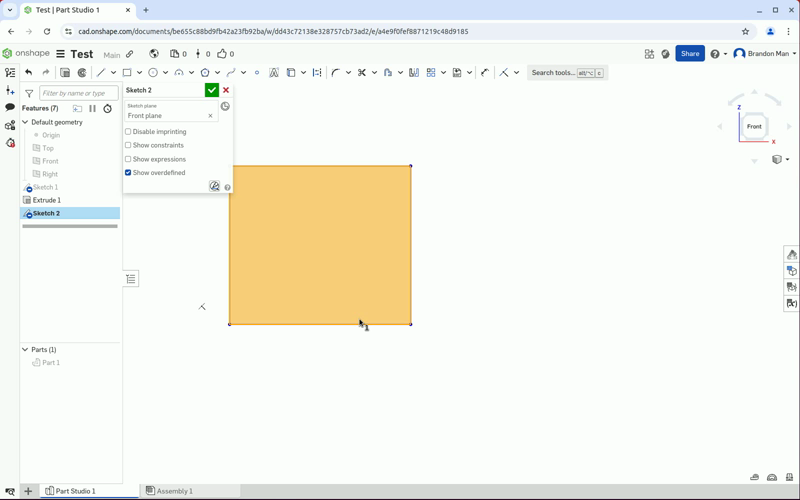
scroll(-6)
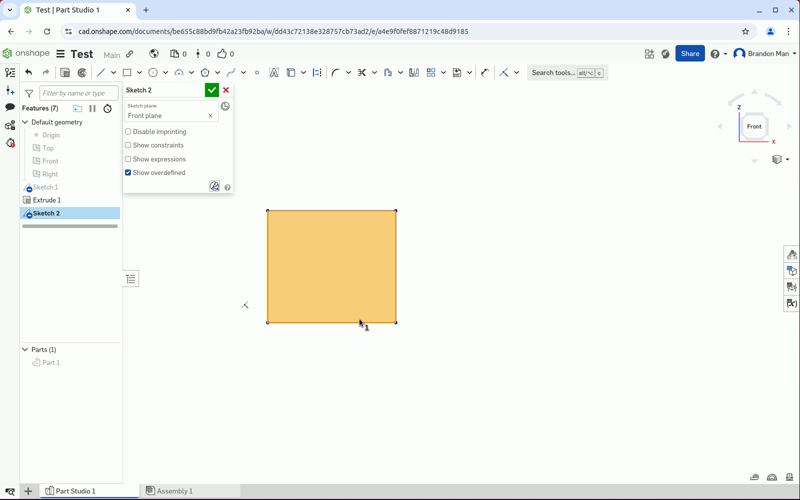
scroll(-6)
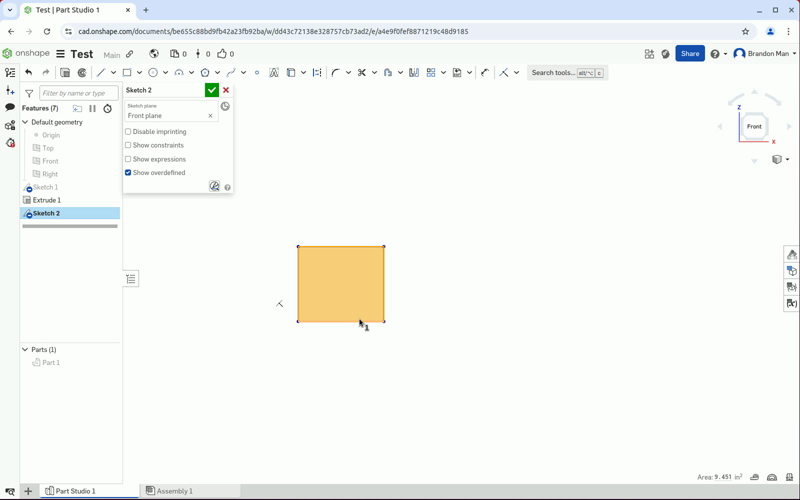
scroll(-6)
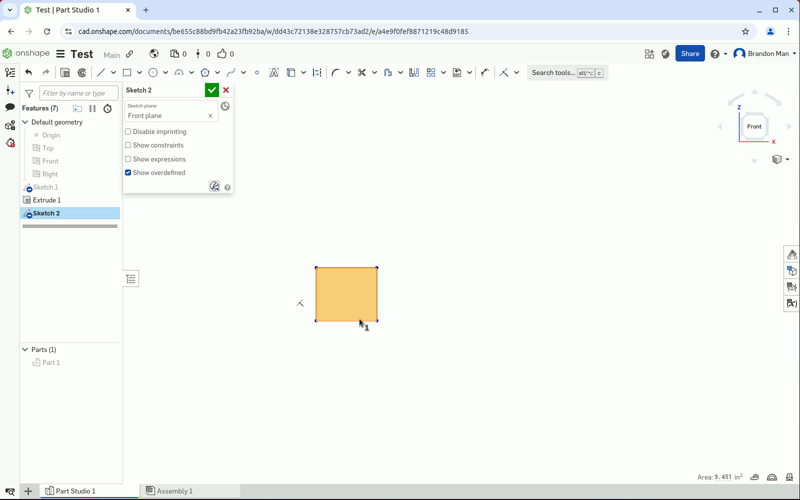
scroll(-6)
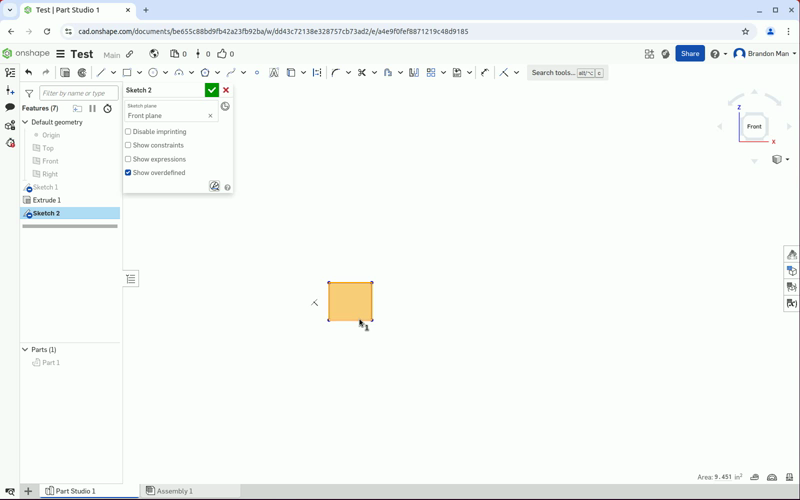
scroll(-6)
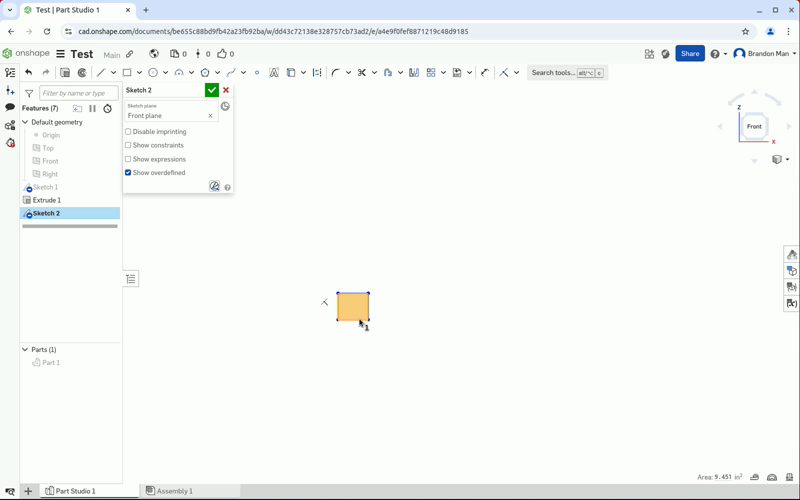
scroll(-6)
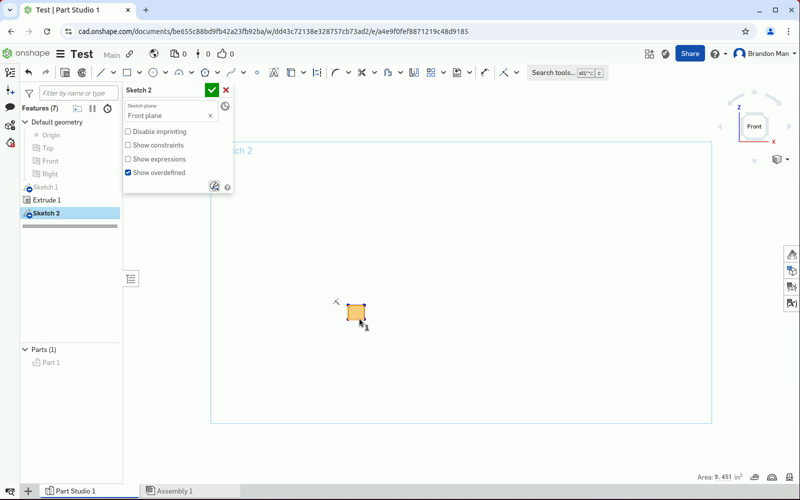
mouse_move(73, 352)
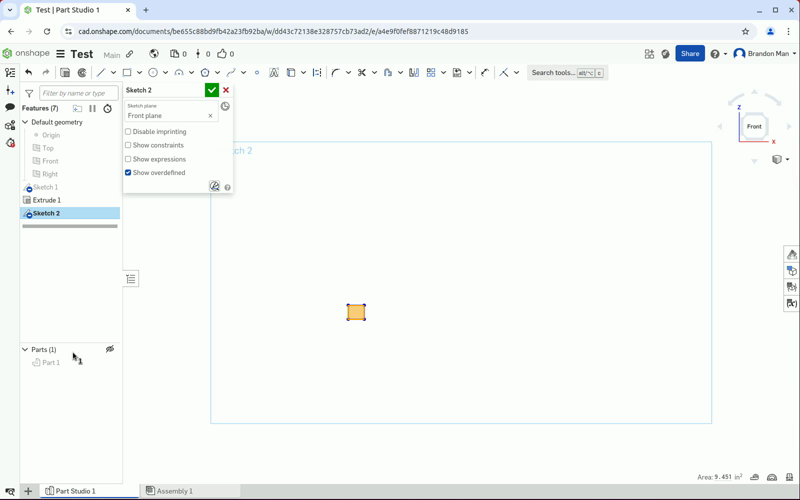
key(shift+y)
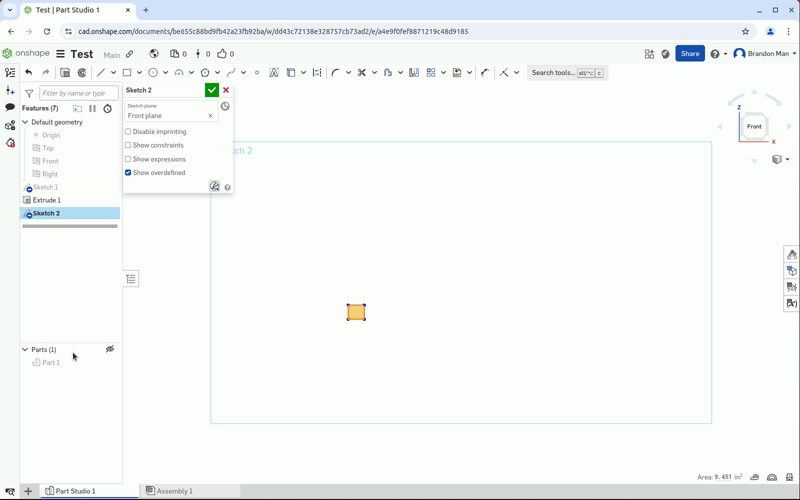
key(shift+e)
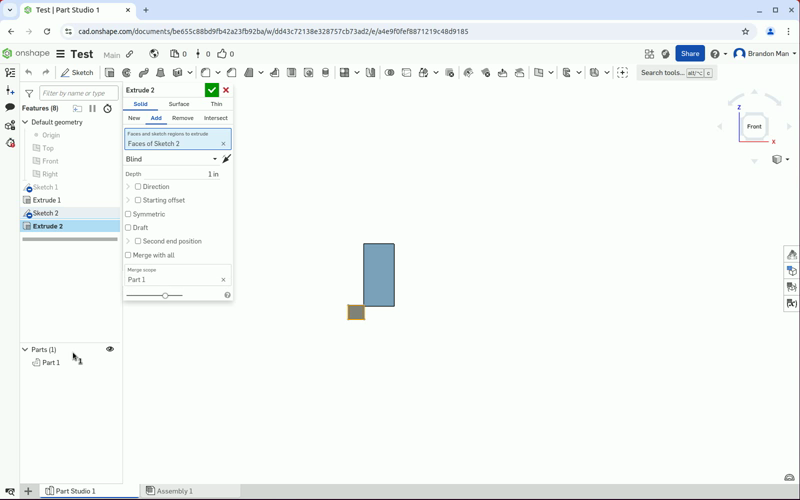
mouse_move(143, 106)
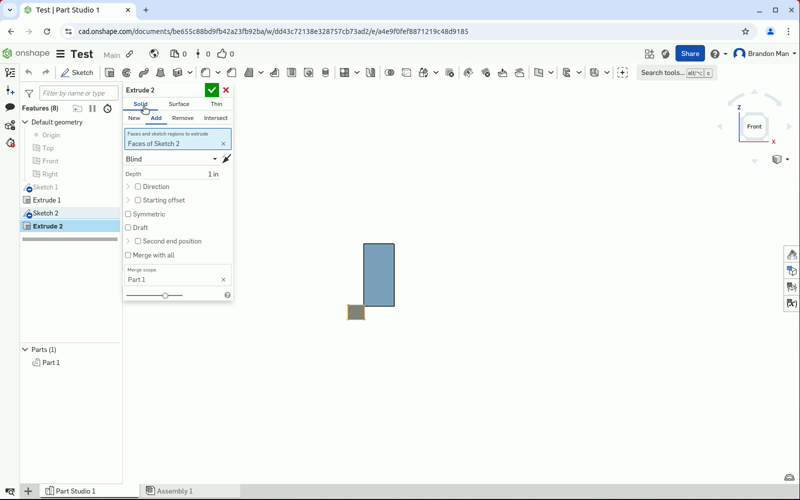
click(143, 106)
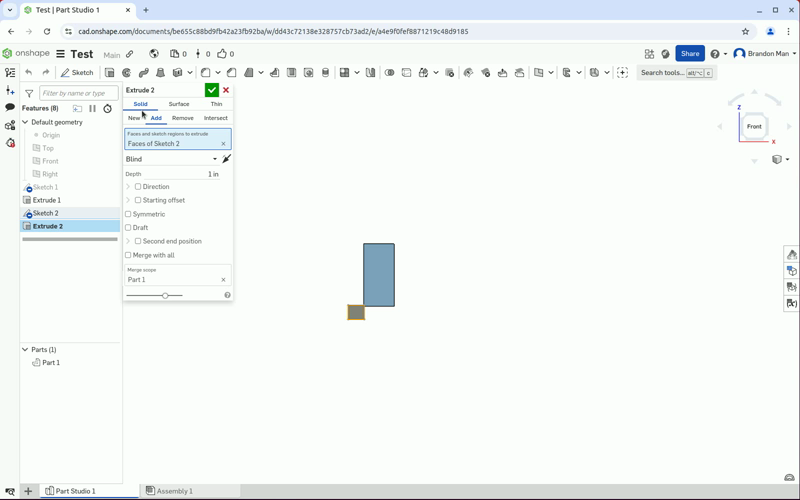
mouse_move(137, 120)
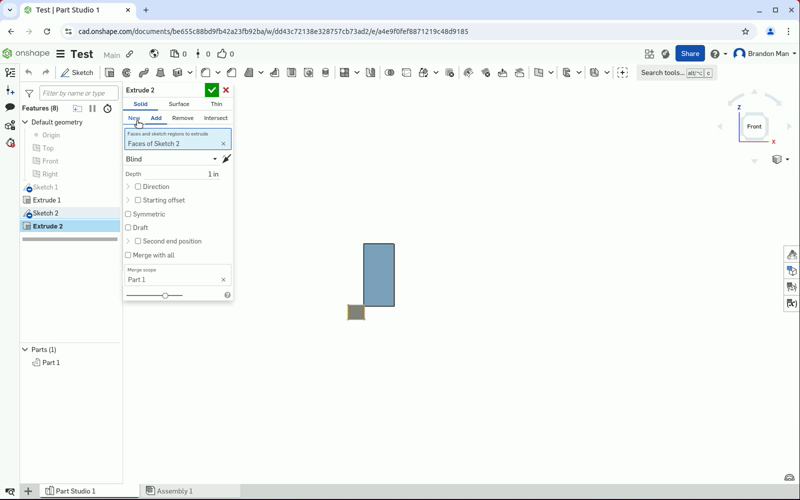
click(137, 120)
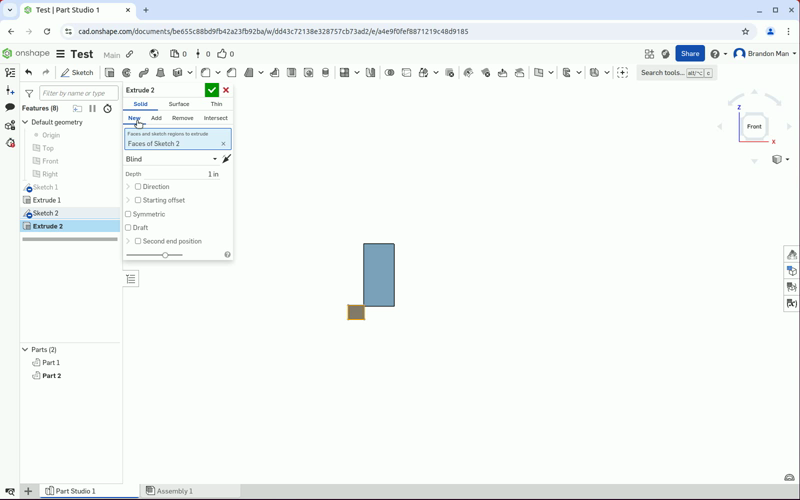
key(tab, 4)
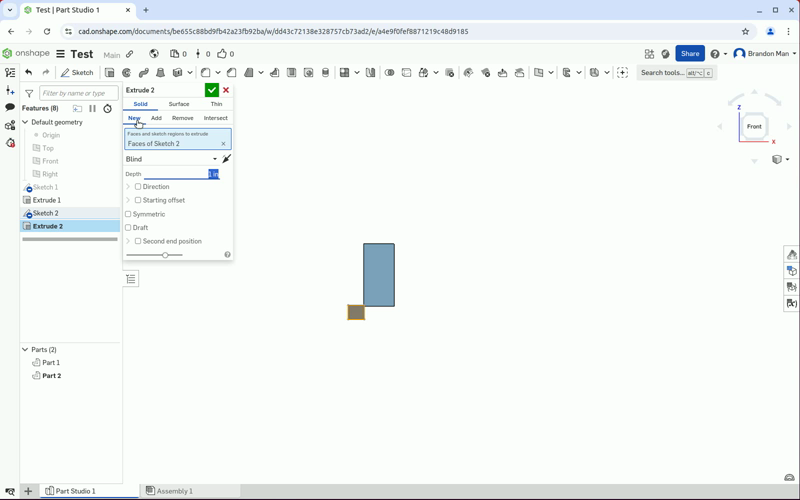
text(9.869)
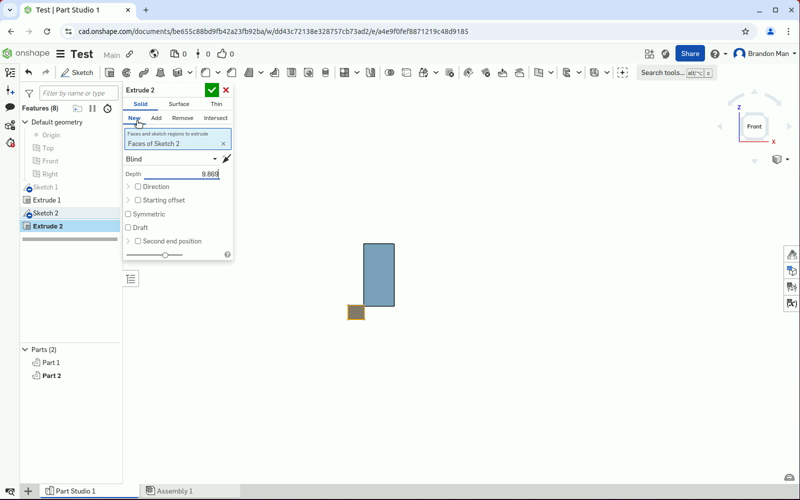
key(enter)
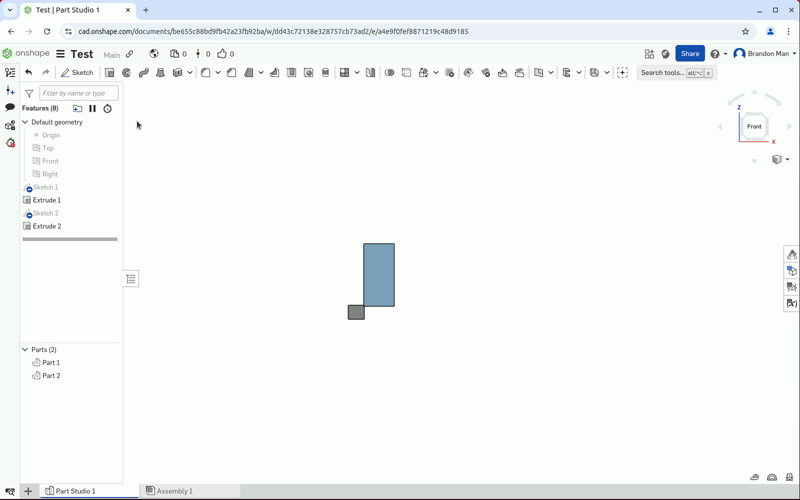
key(shift+h)
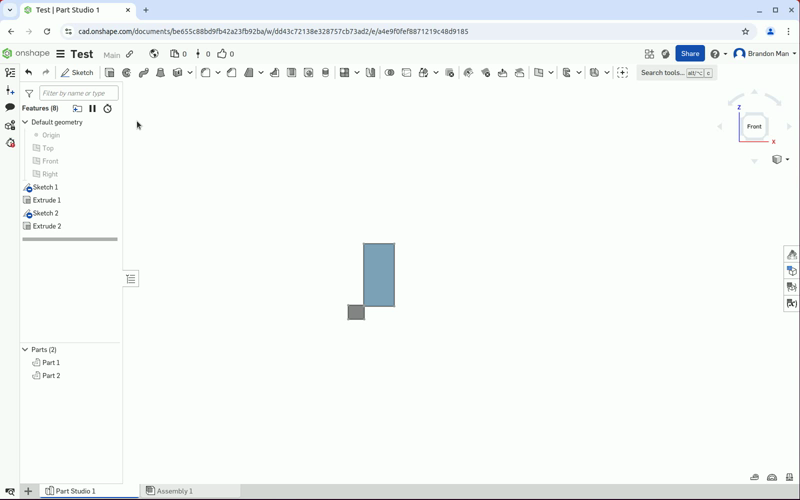
key(shift+h)
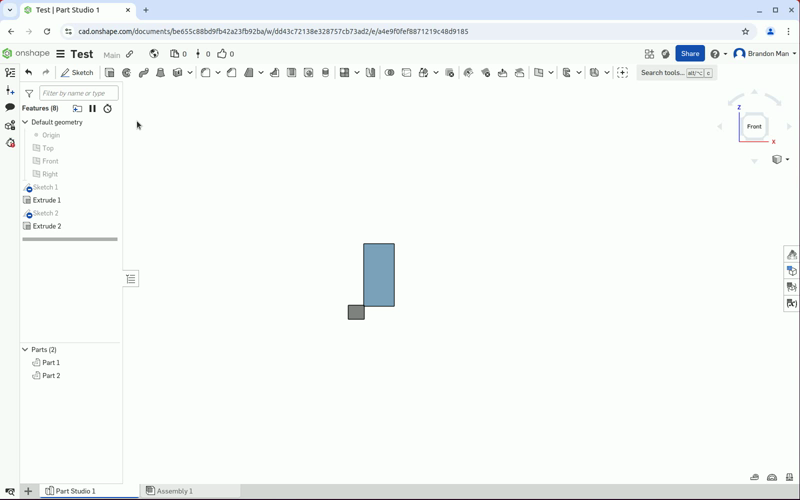
mouse_move(73, 189)
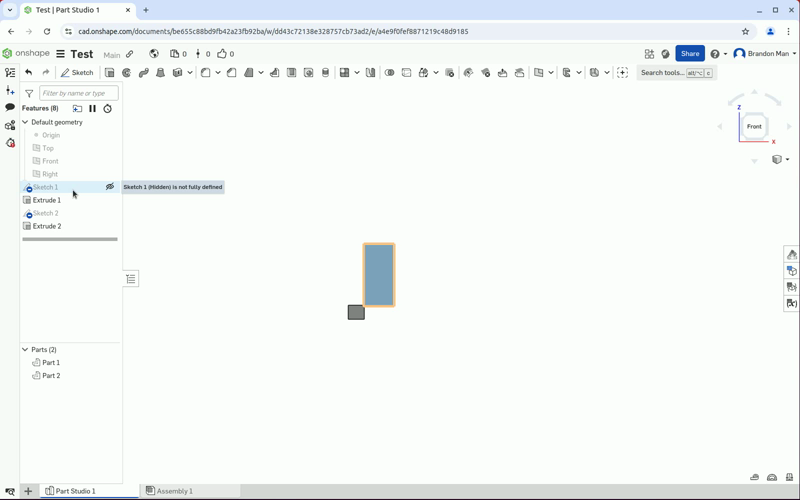
click(73, 189)
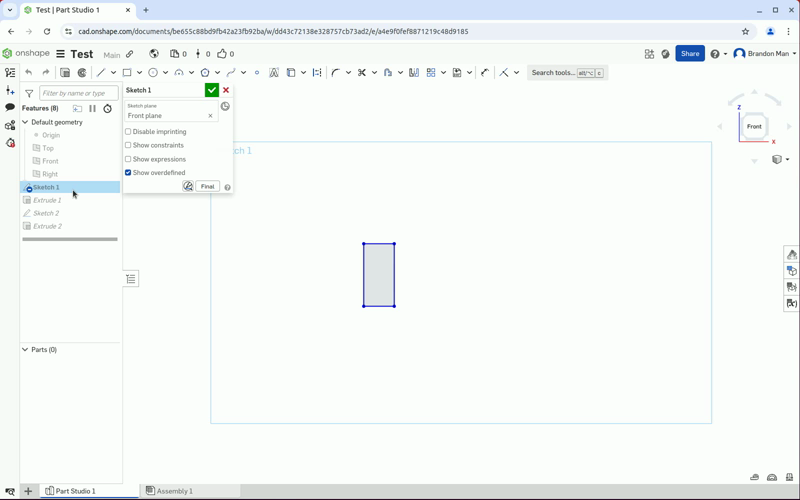
mouse_move(229, 92)
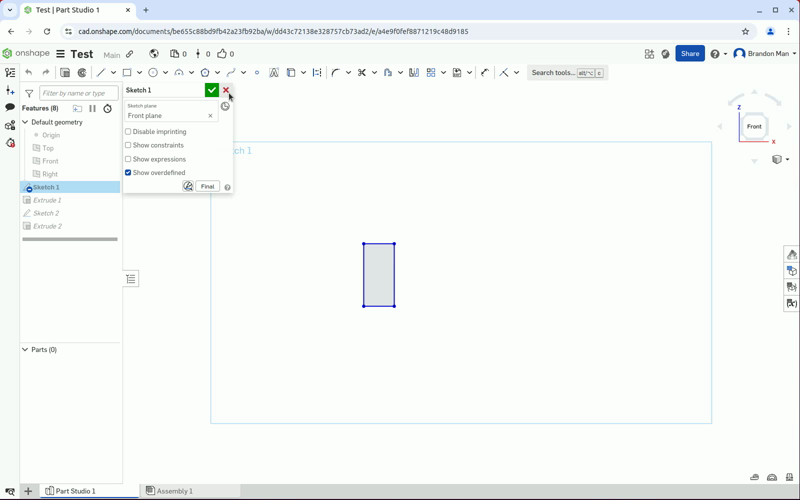
click(229, 92)
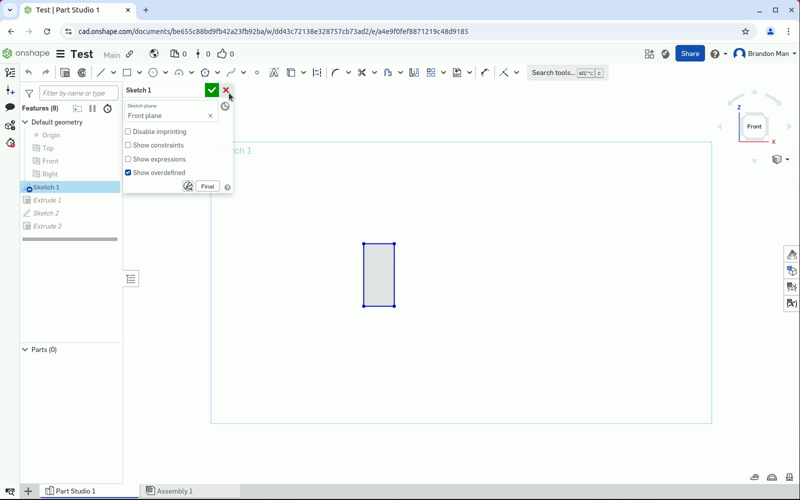
key(shift+s)
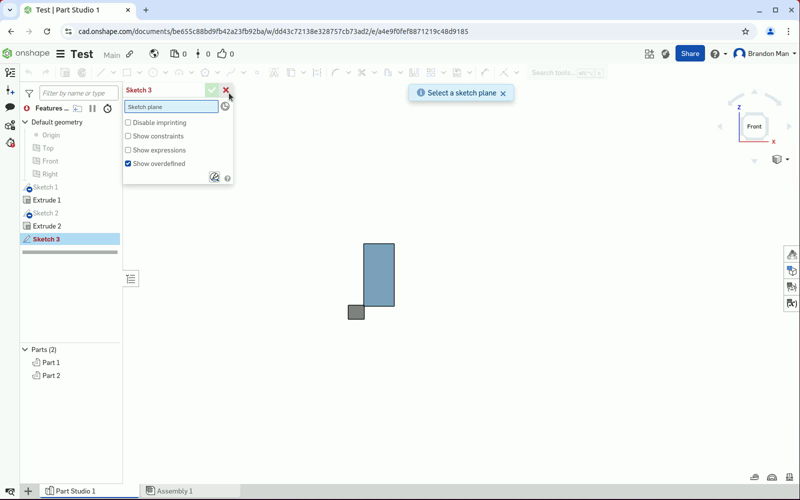
mouse_move(73, 163)
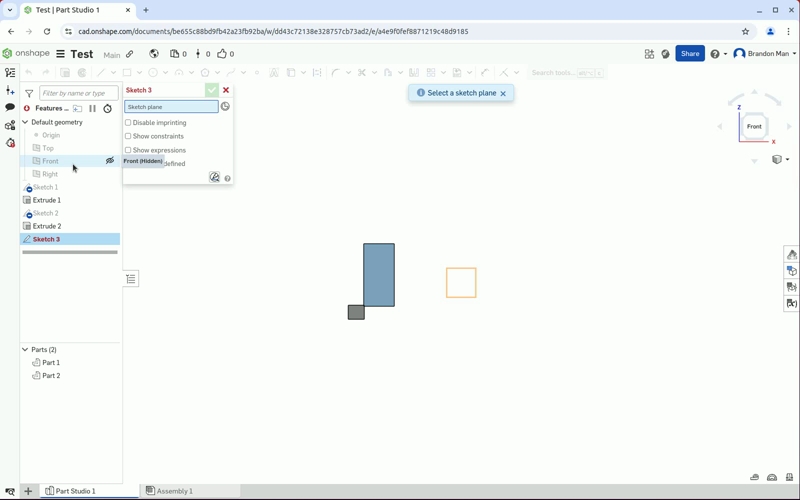
click(73, 163)
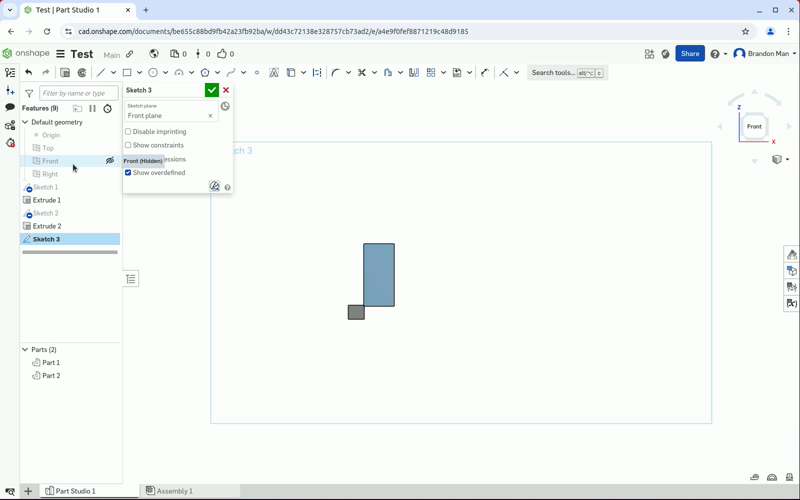
mouse_move(73, 352)
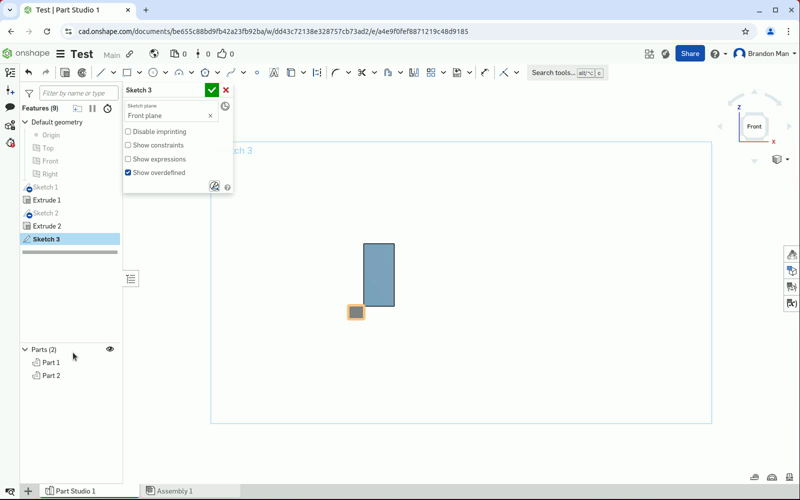
key(y)
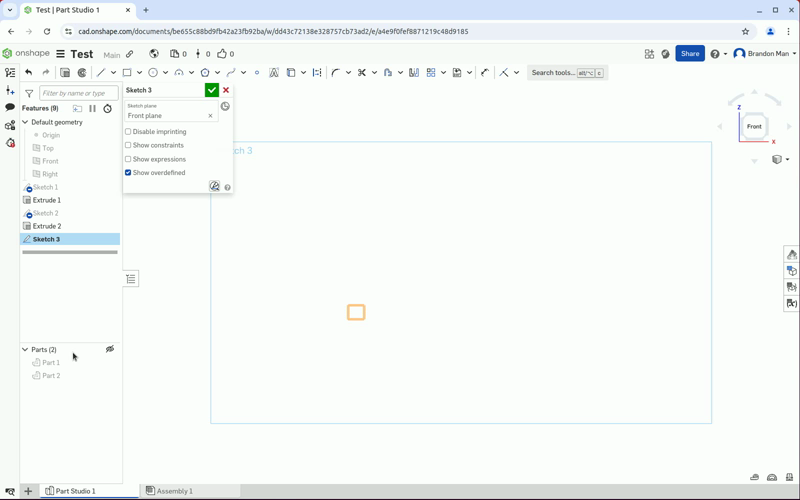
key(l)
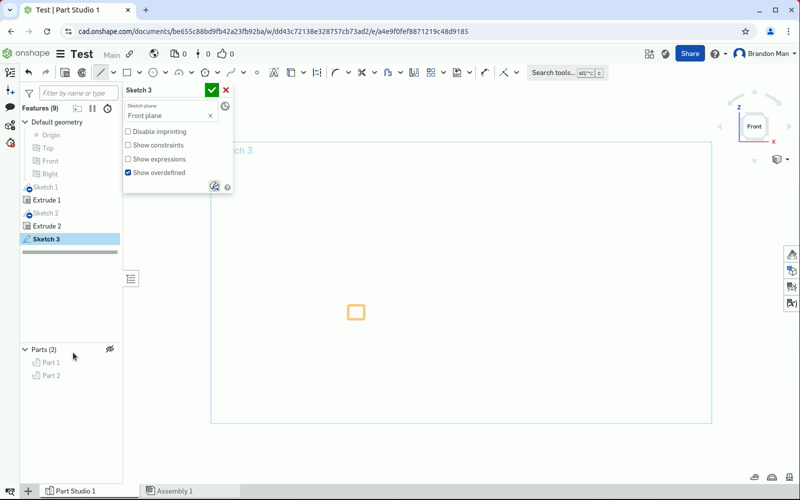
key_down(shift)
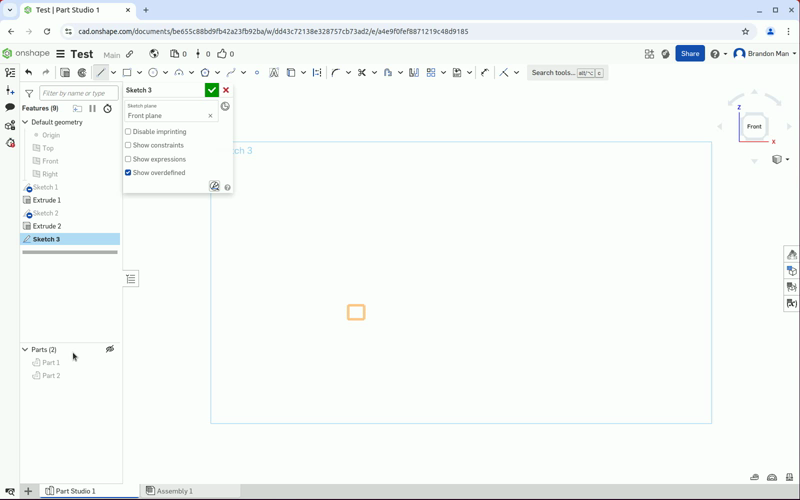
mouse_move(393, 320)
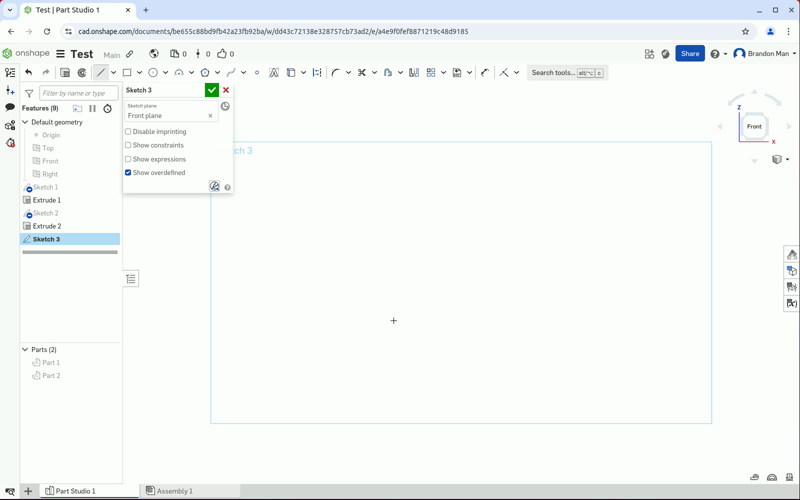
click(393, 320)
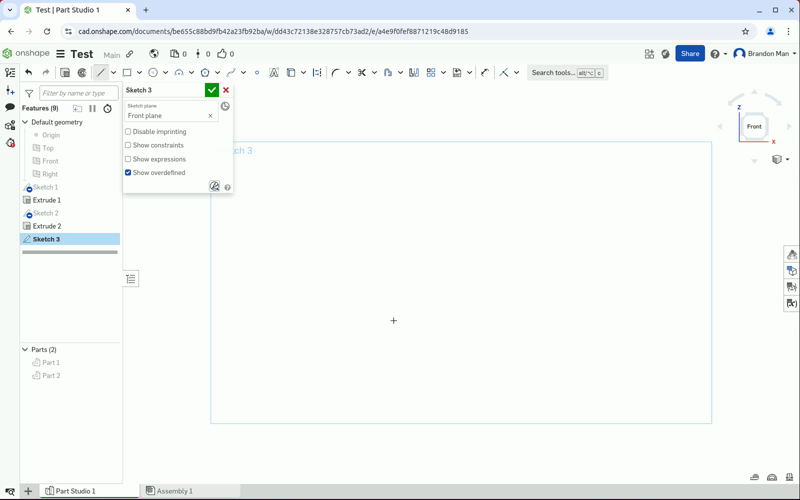
key_up(shift)
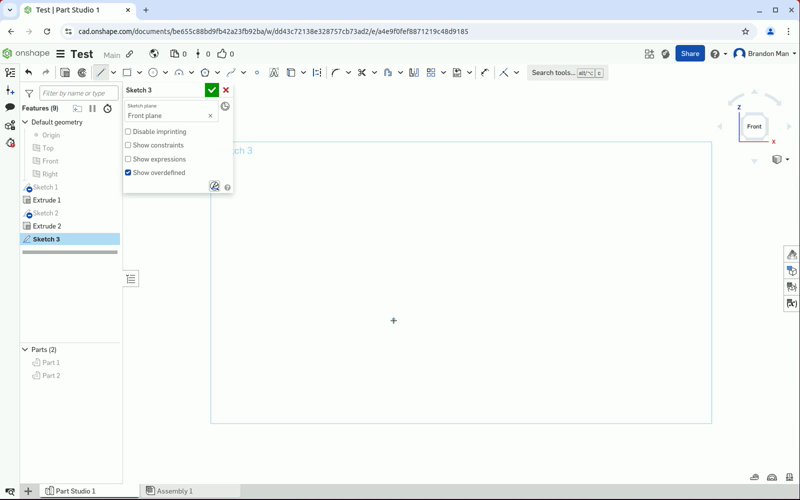
key_down(shift)
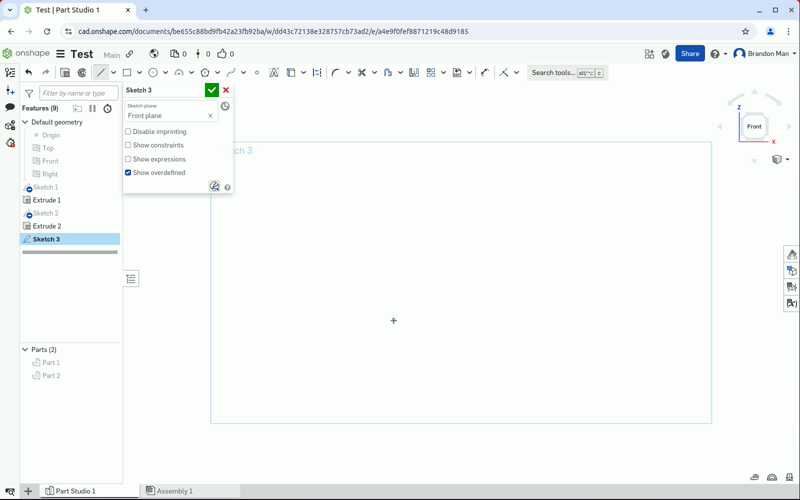
mouse_move(423, 320)
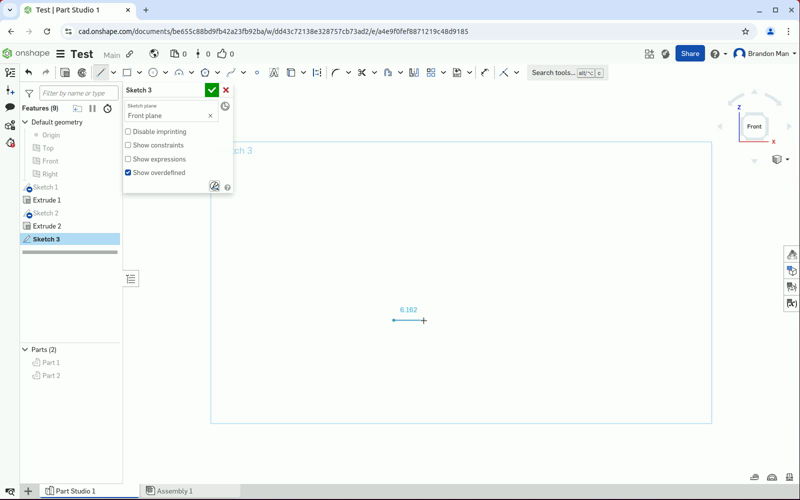
mouse_move(409, 320)
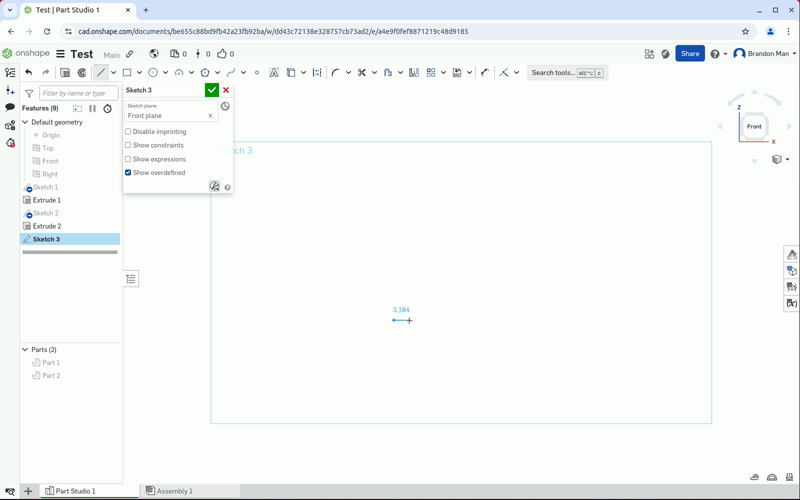
click(409, 320)
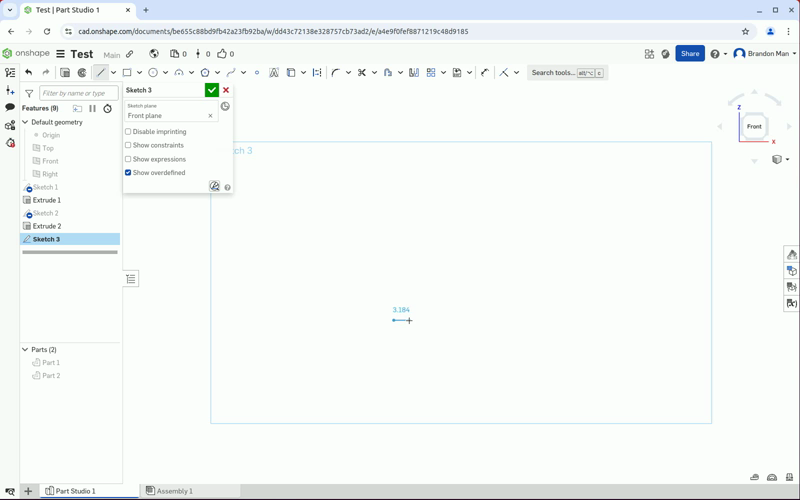
key_up(shift)
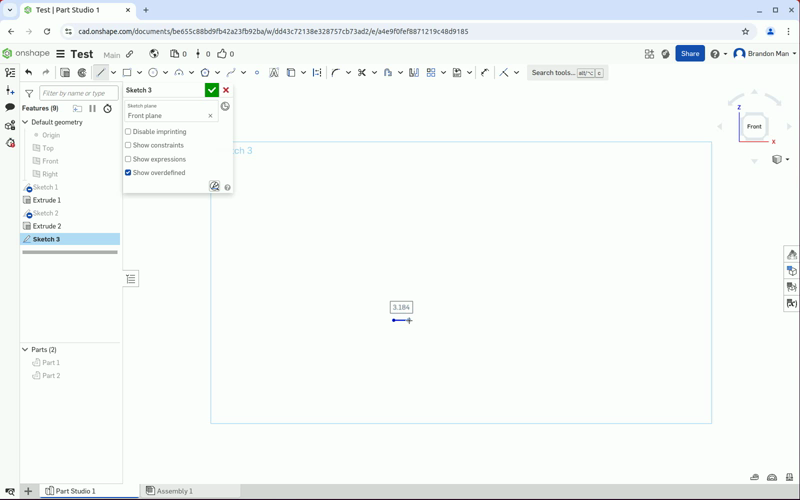
key_down(shift)
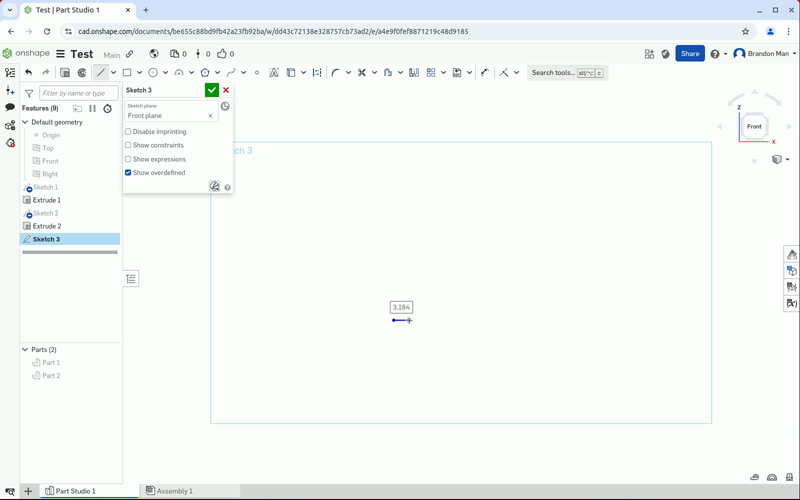
mouse_move(439, 320)
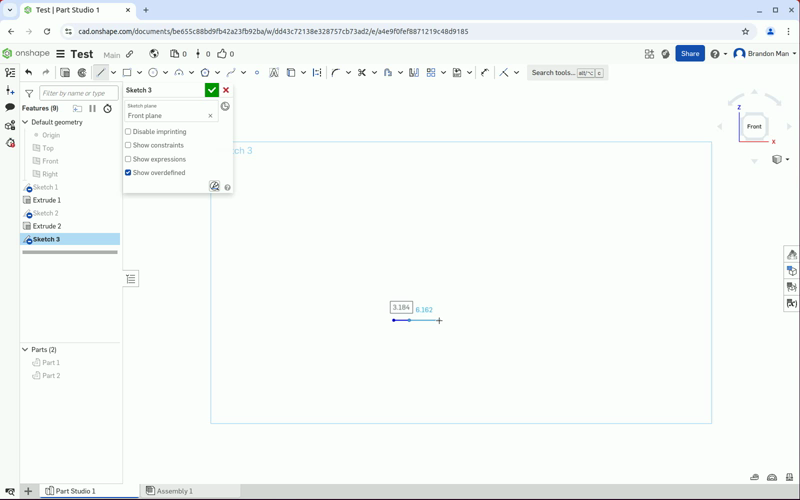
mouse_move(409, 305)
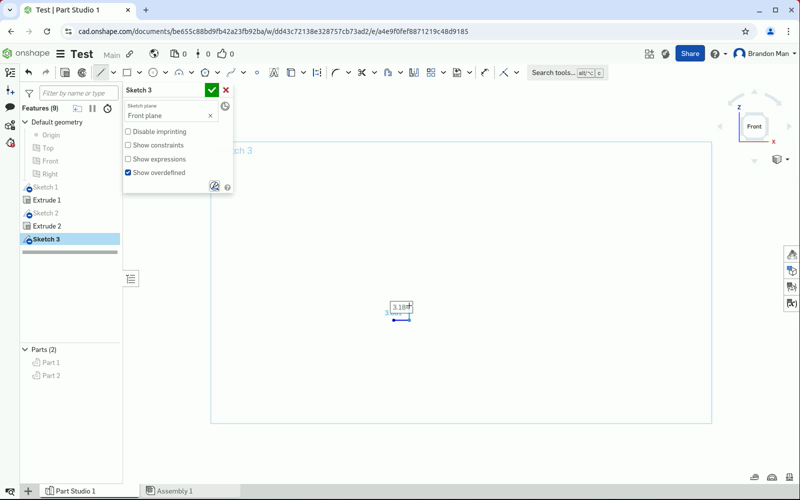
click(409, 305)
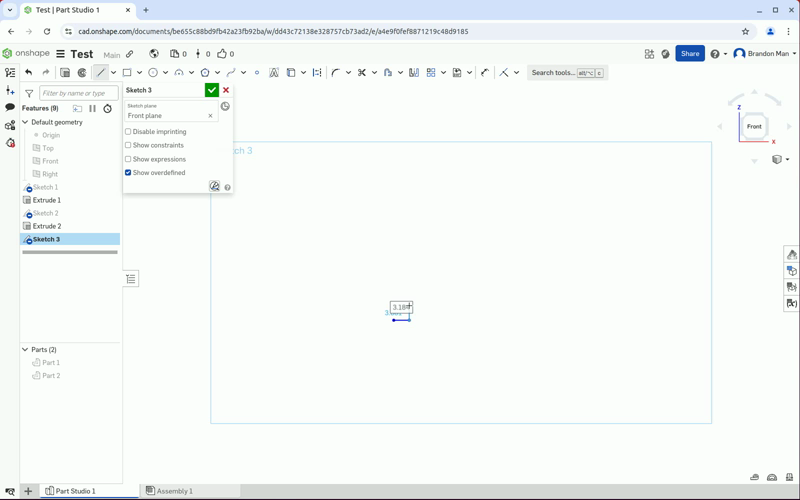
key_up(shift)
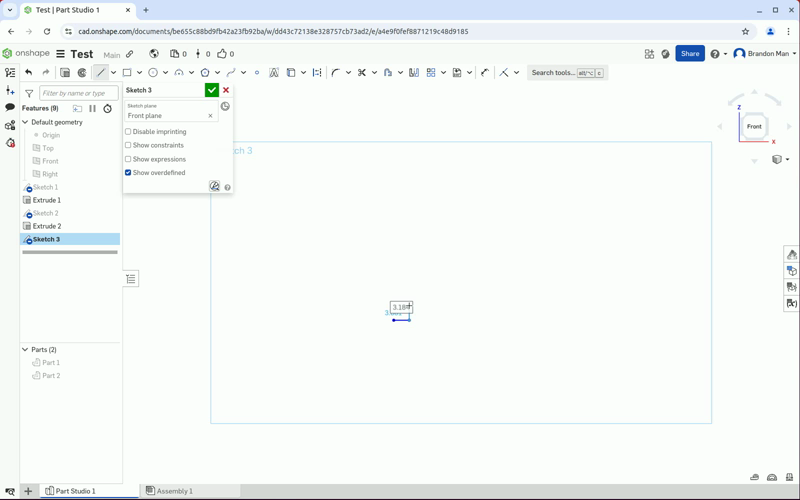
key_down(shift)
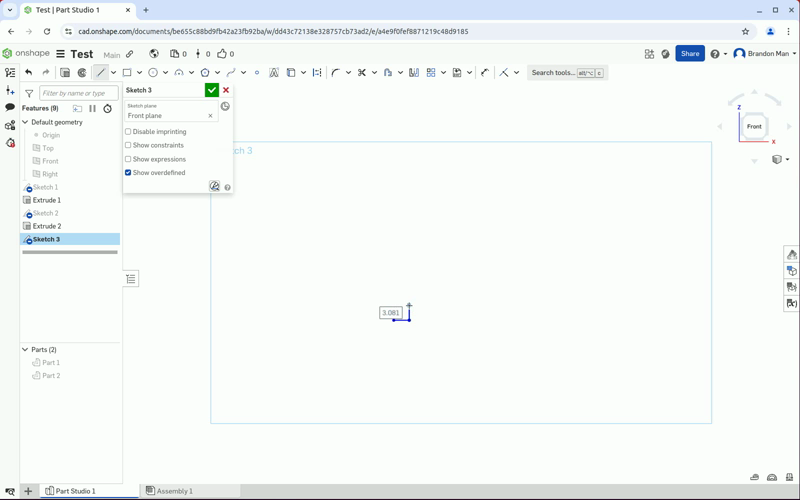
mouse_move(439, 305)
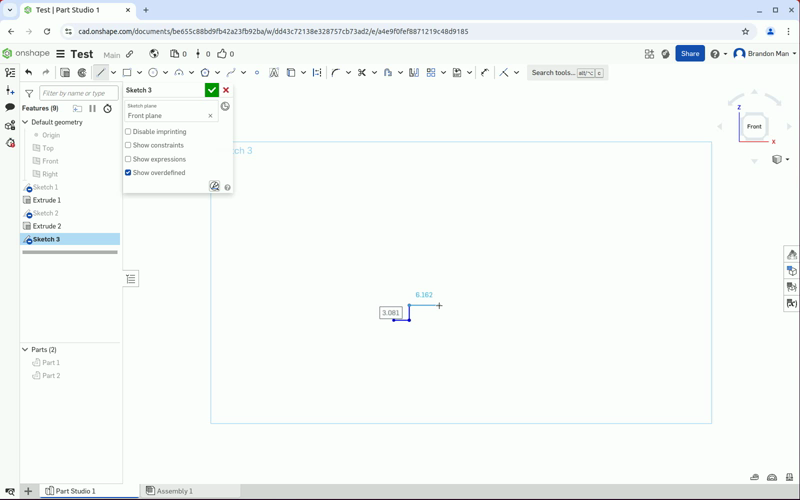
mouse_move(393, 305)
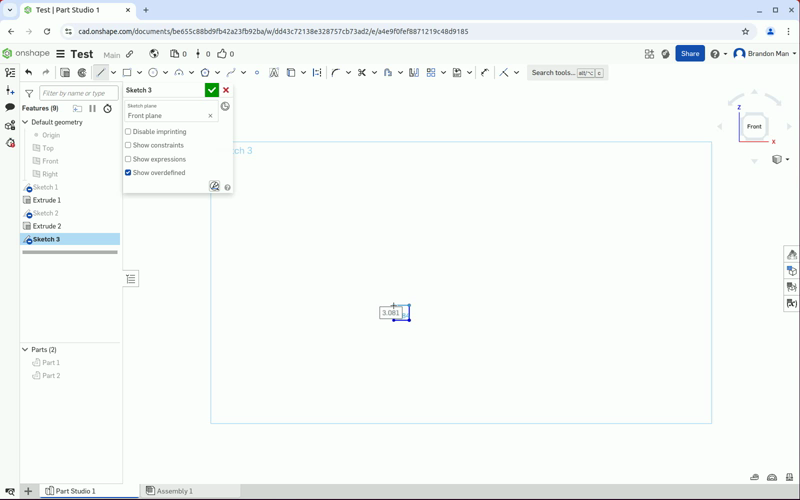
click(393, 305)
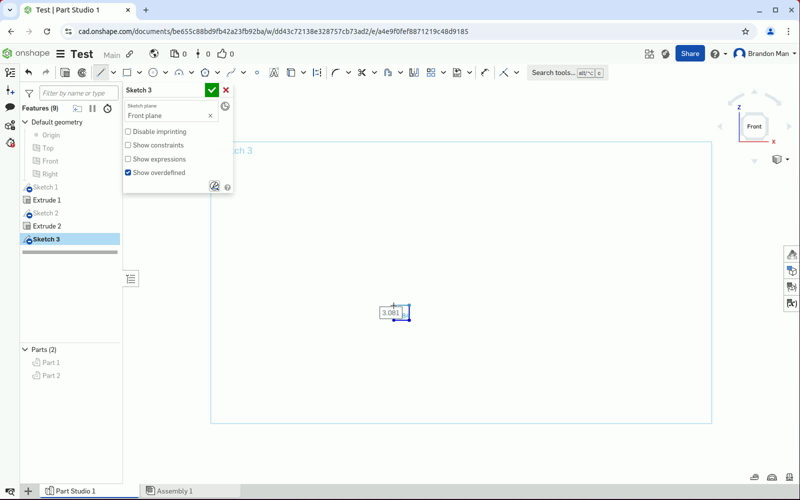
key_up(shift)
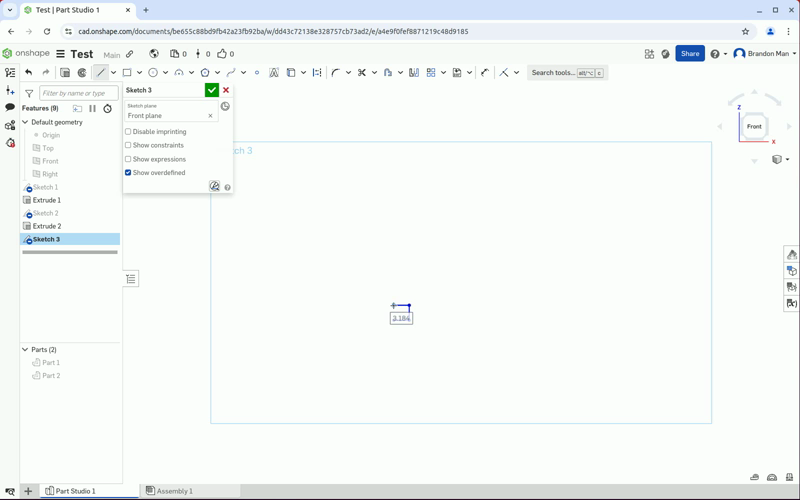
mouse_move(423, 305)
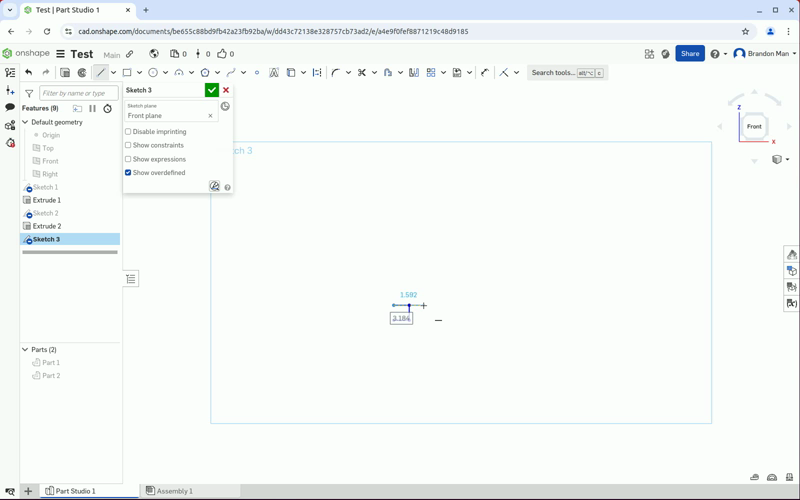
key_down(shift)
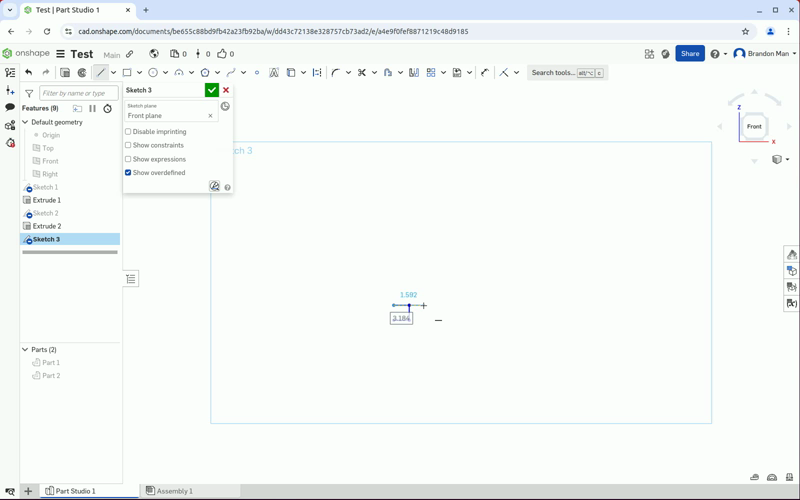
mouse_move(393, 320)
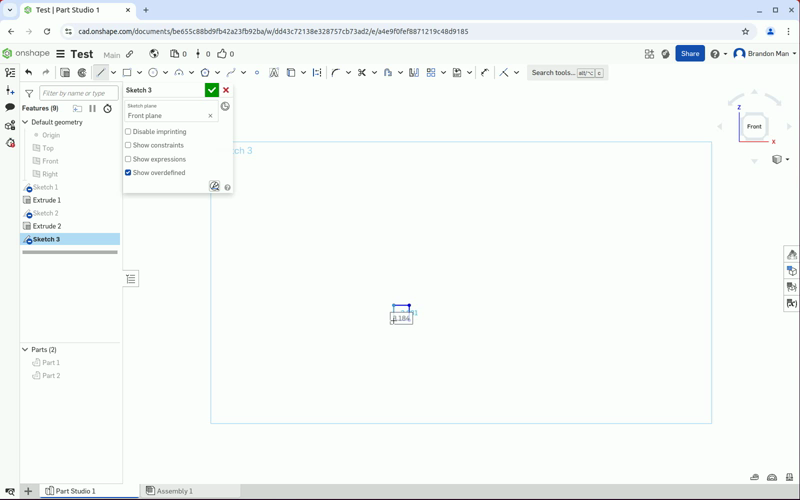
key_up(shift)
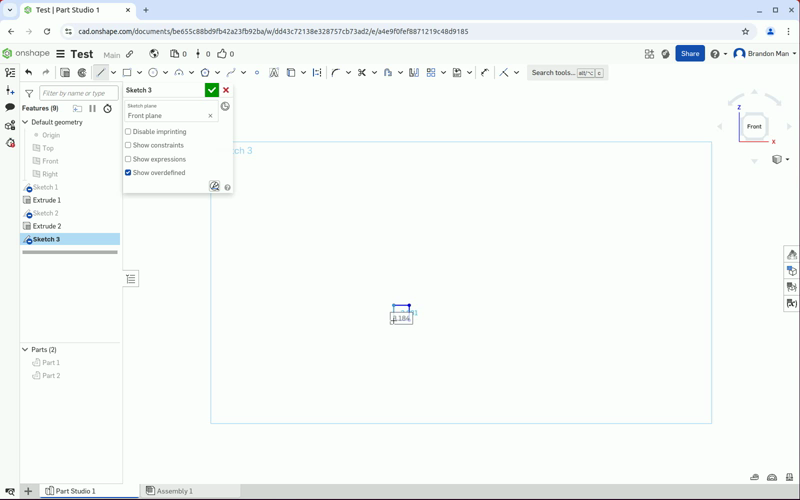
click(393, 320)
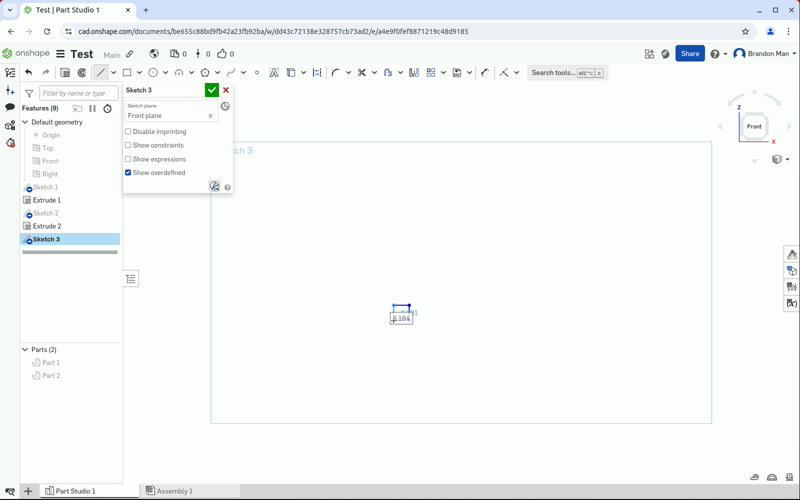
key(esc)
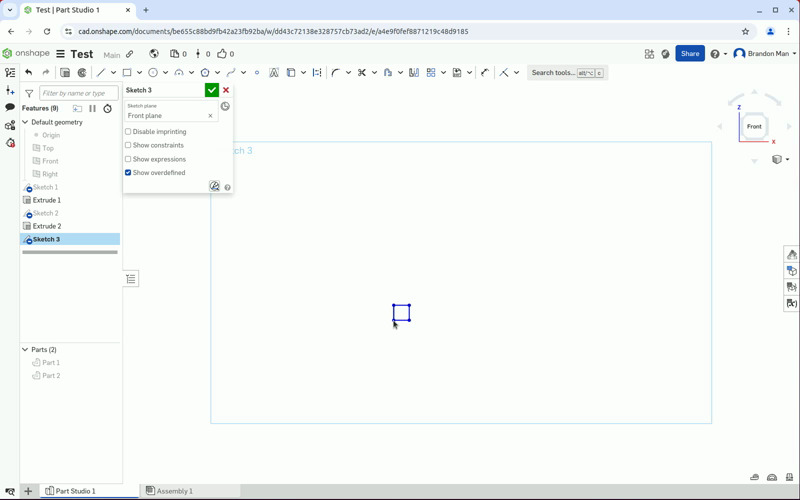
mouse_move(403, 316)
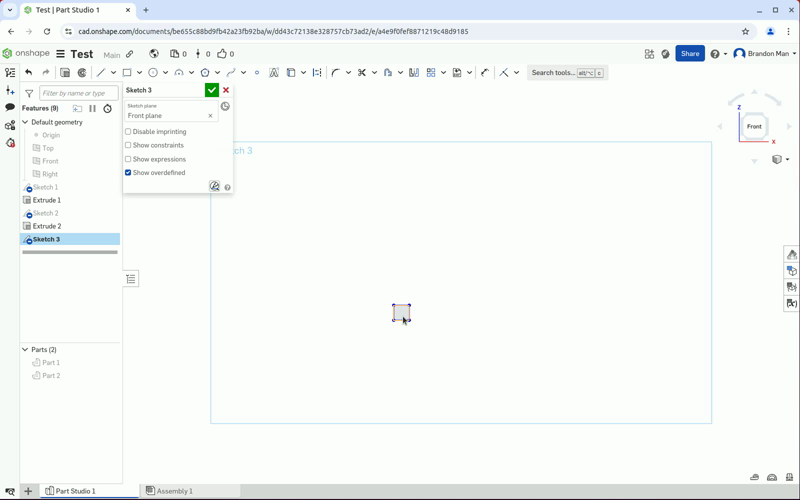
scroll(6)
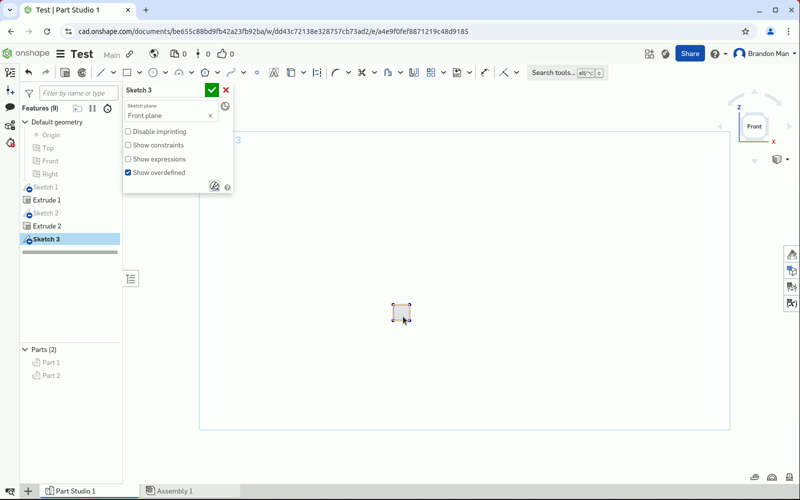
scroll(6)
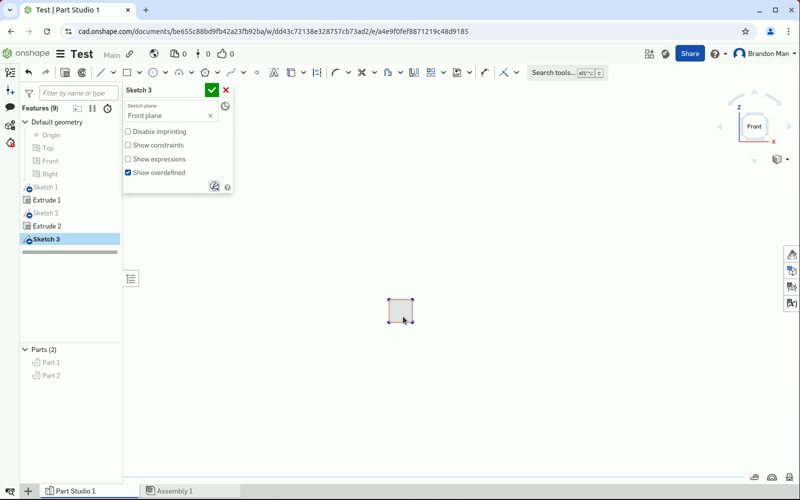
scroll(6)
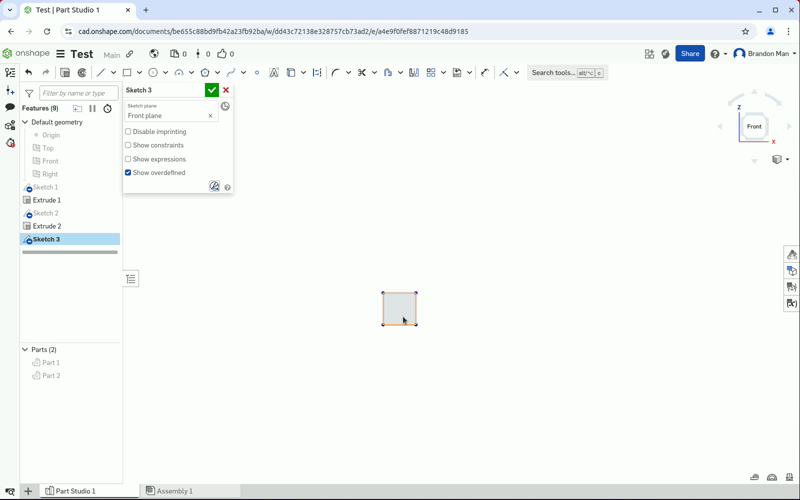
scroll(6)
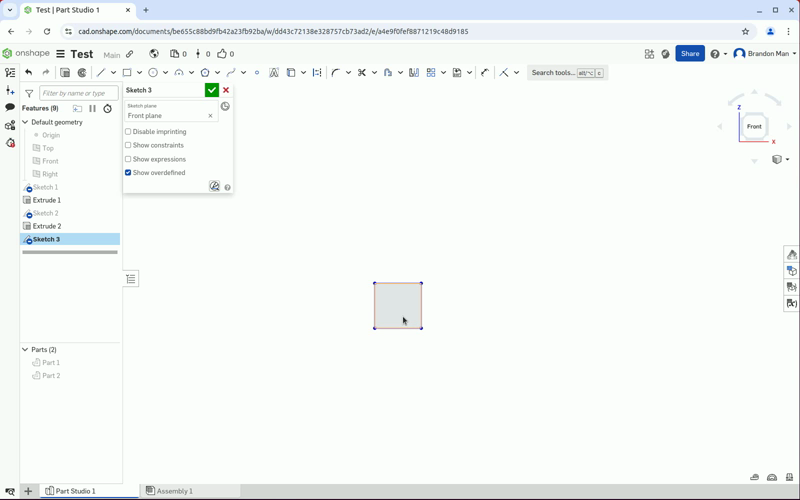
scroll(6)
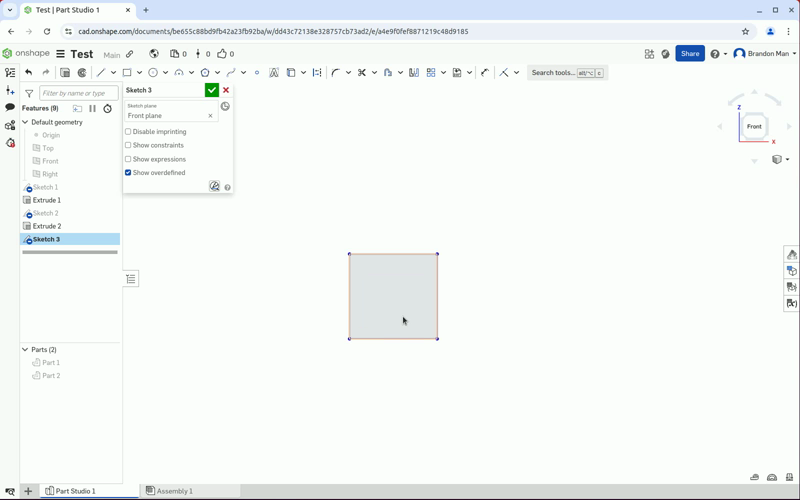
scroll(6)
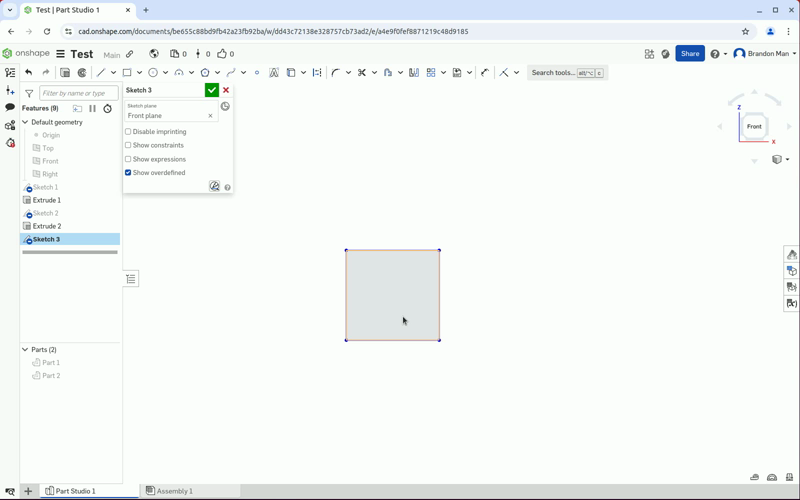
scroll(6)
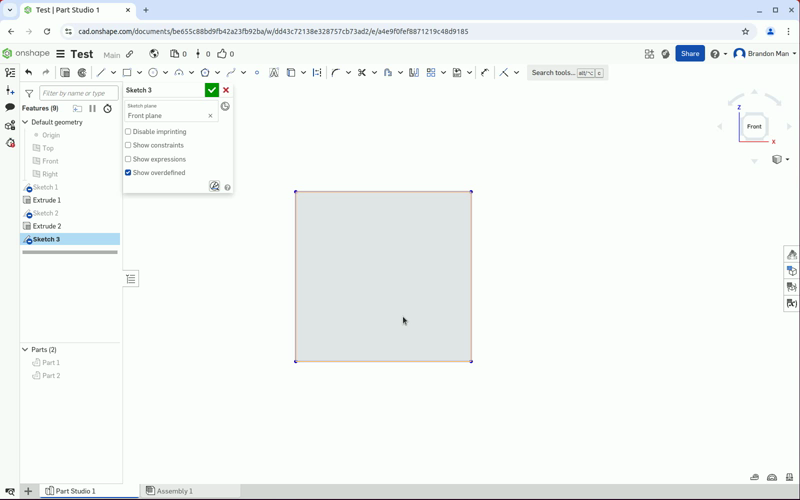
click(403, 316)
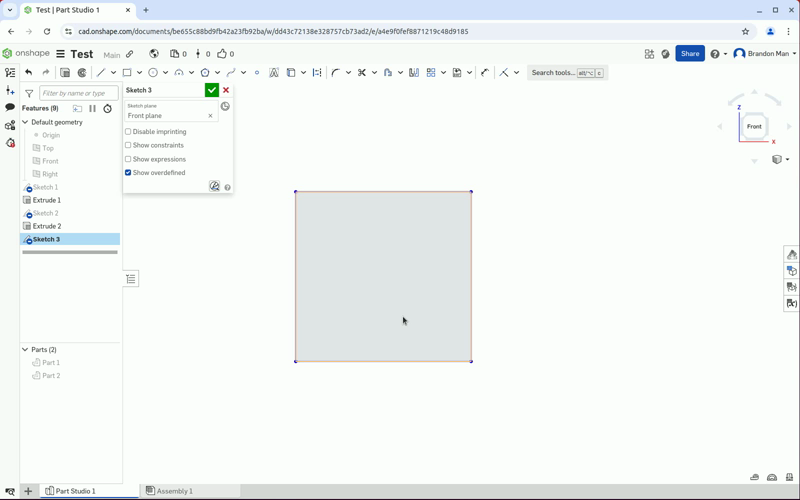
scroll(-6)
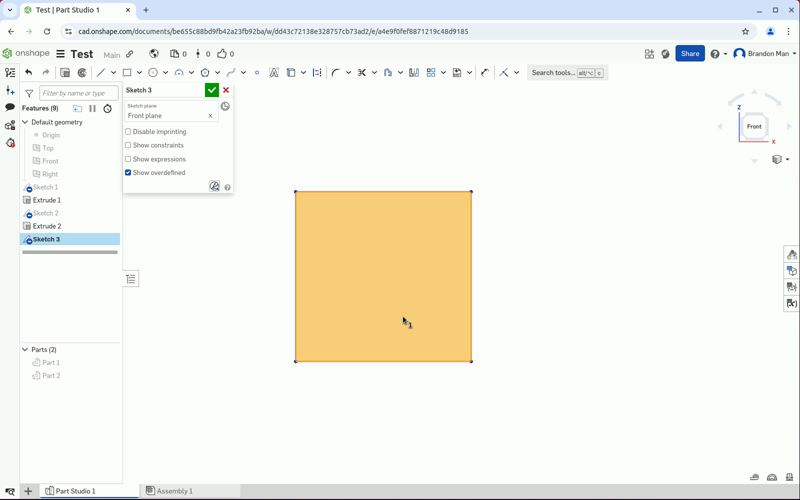
scroll(-6)
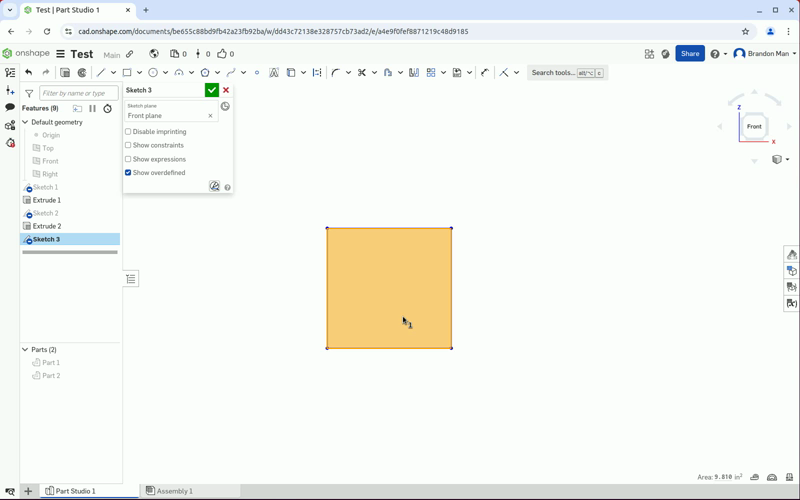
scroll(-6)
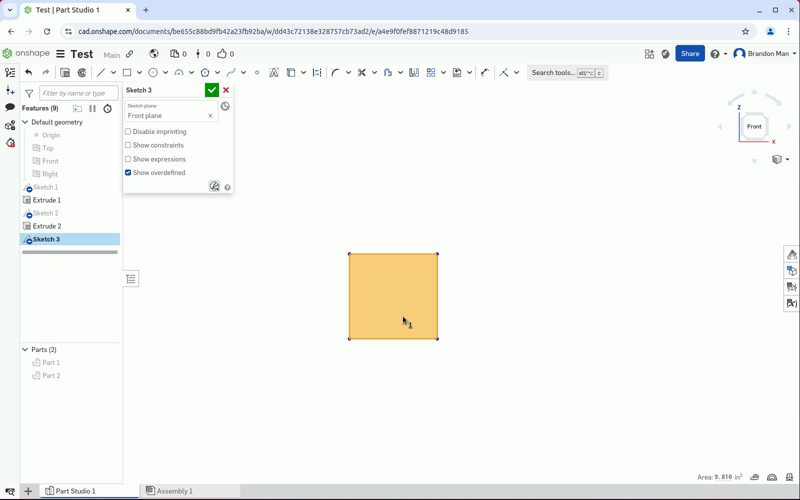
scroll(-6)
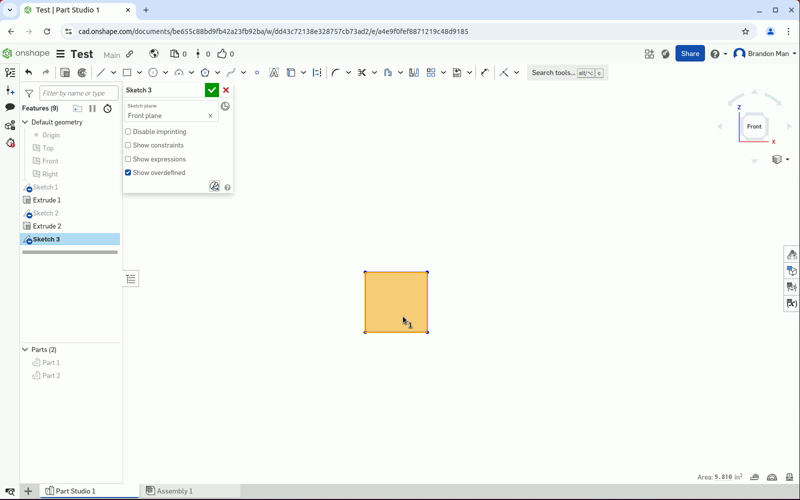
scroll(-6)
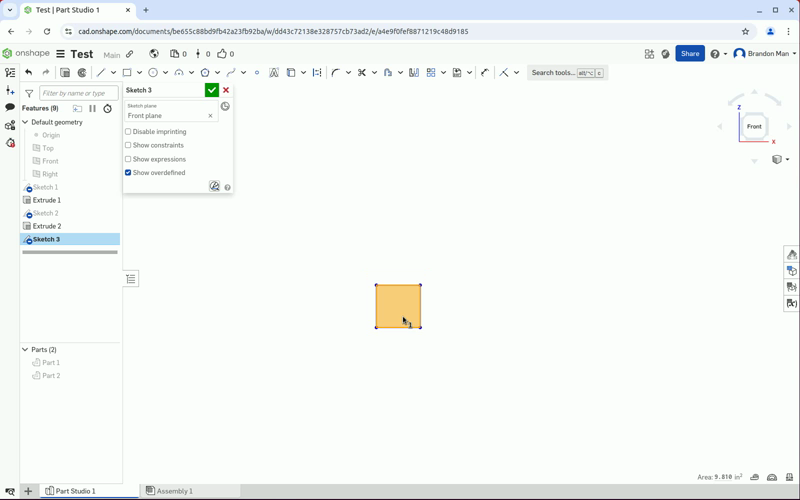
scroll(-6)
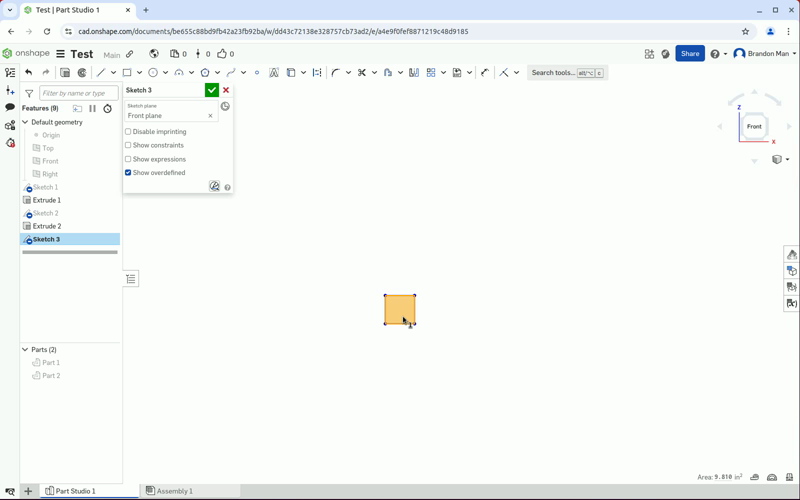
scroll(-6)
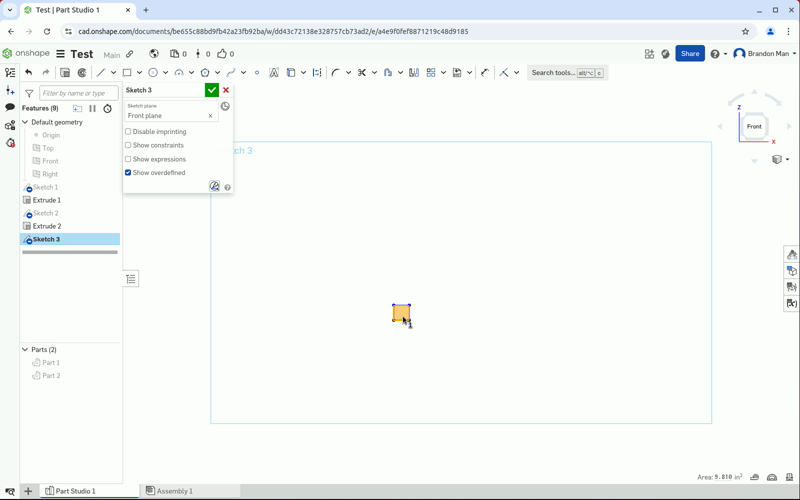
mouse_move(73, 352)
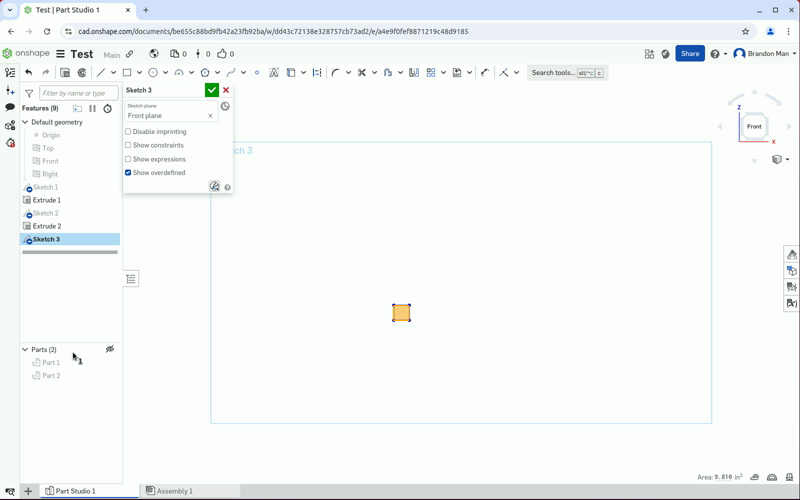
key(shift+y)
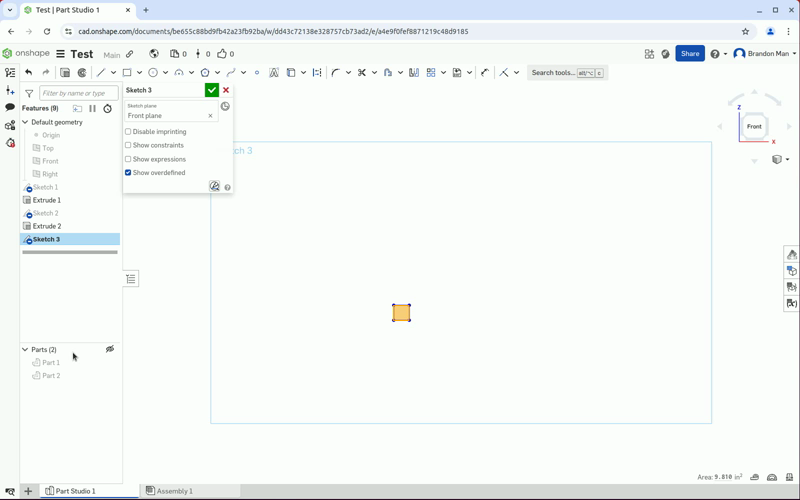
key(shift+e)
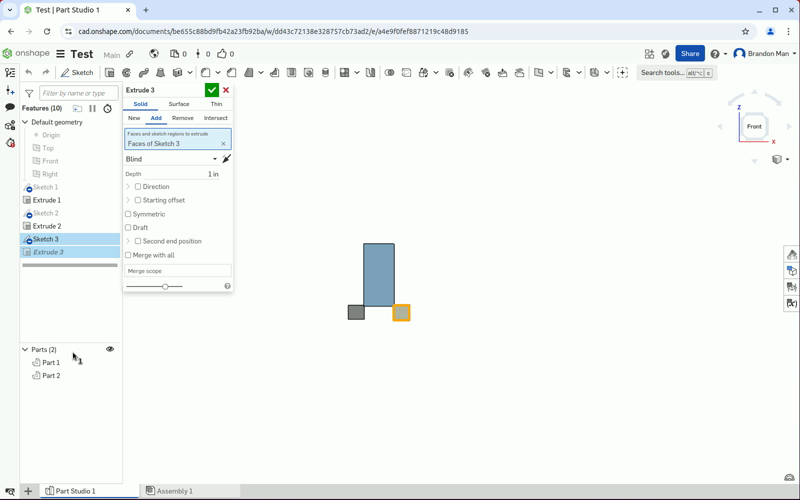
mouse_move(143, 106)
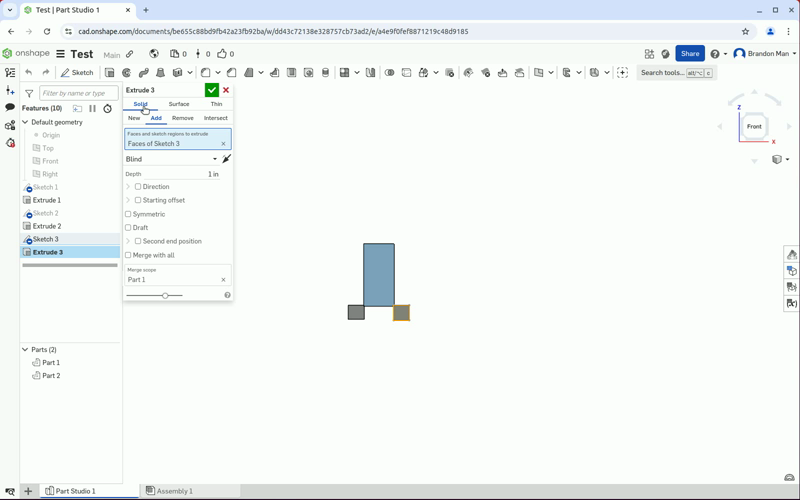
click(143, 106)
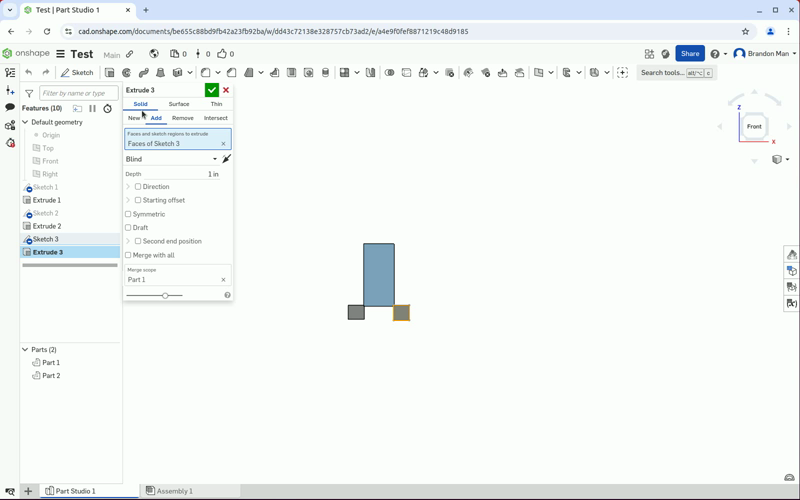
mouse_move(137, 120)
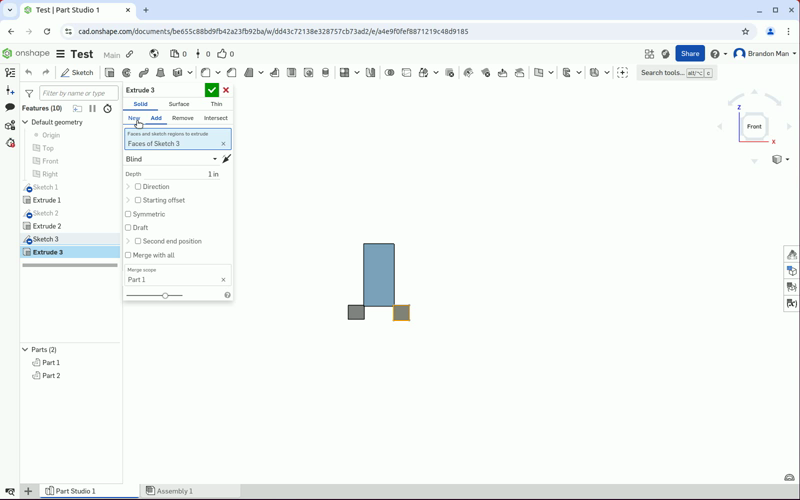
click(137, 120)
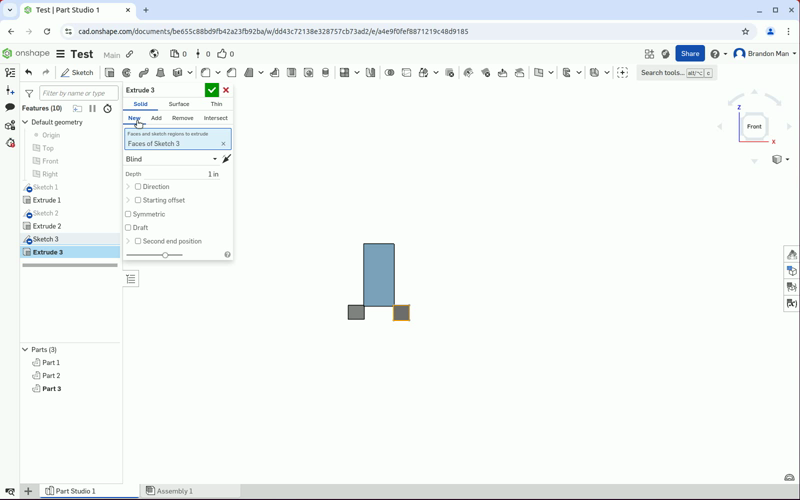
key(tab, 4)
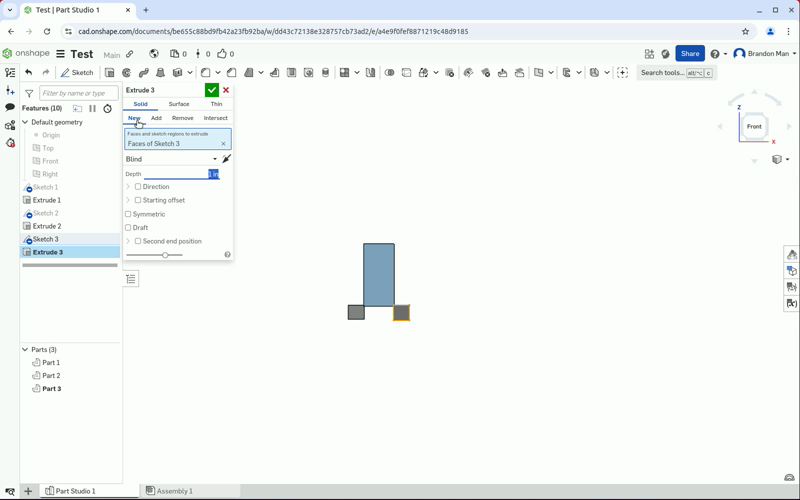
text(9.869)
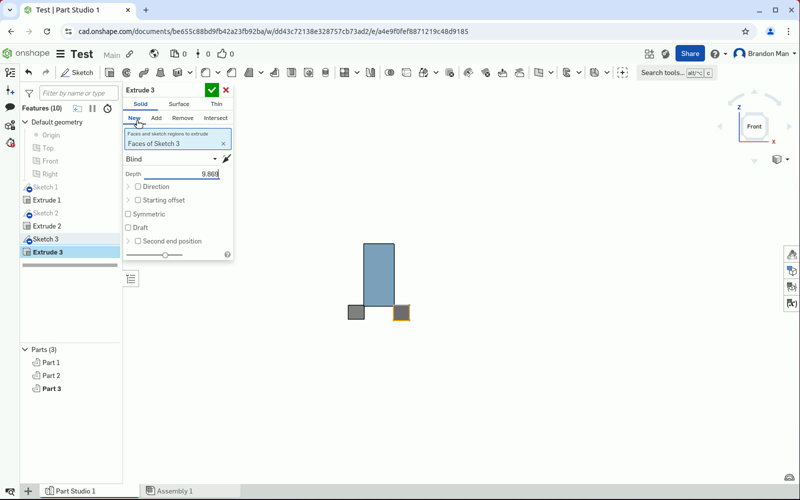
key(enter)
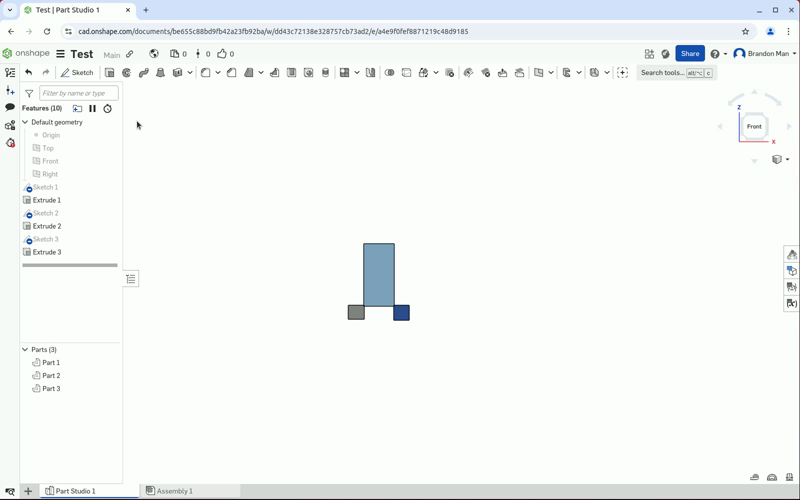
key(shift+h)
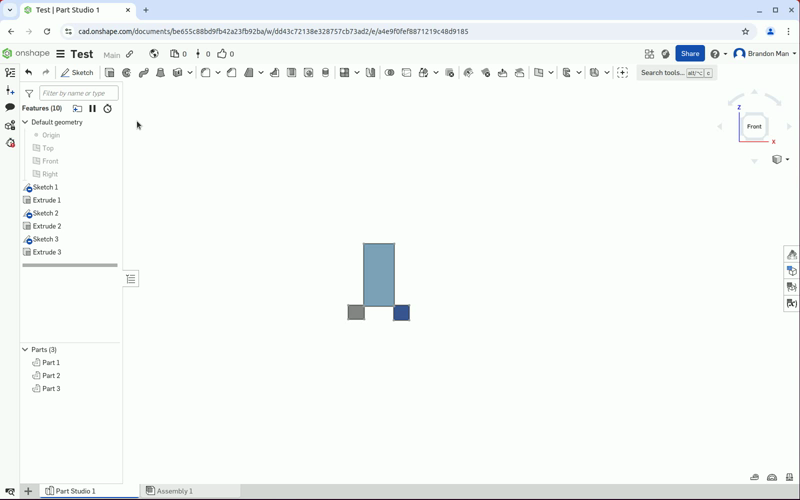
key(shift+h)
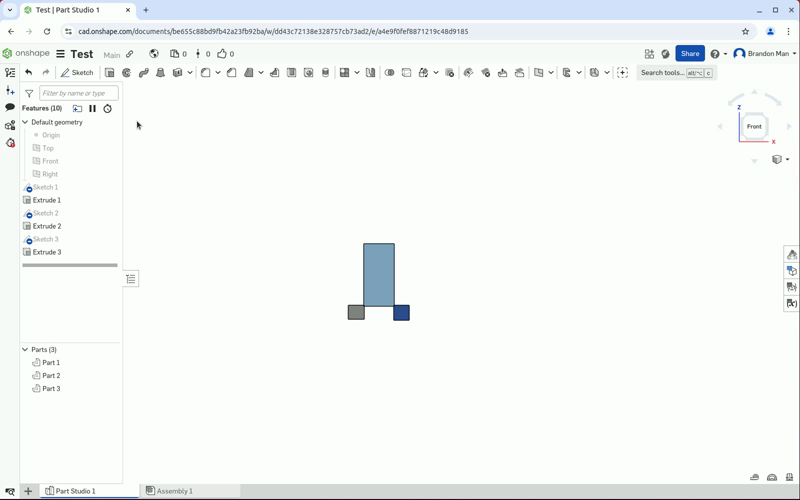
mouse_move(73, 189)
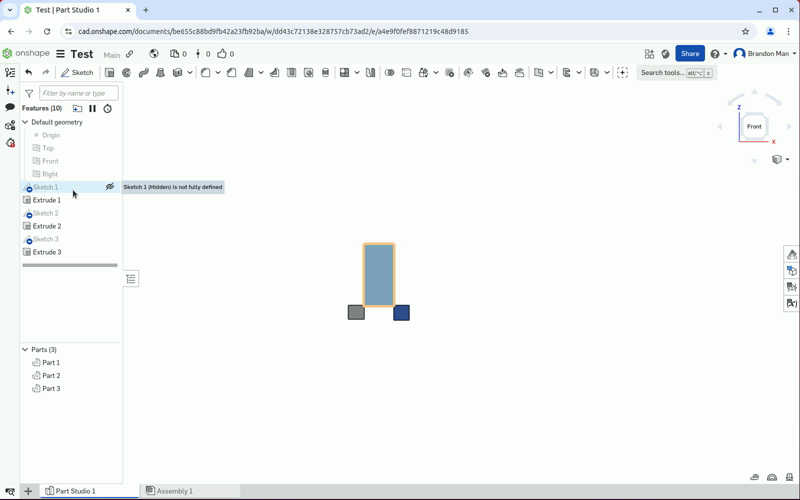
click(73, 189)
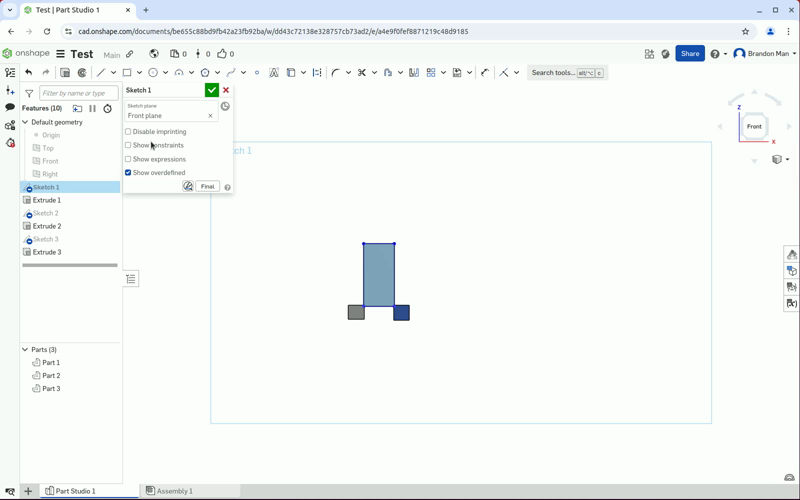
mouse_move(229, 92)
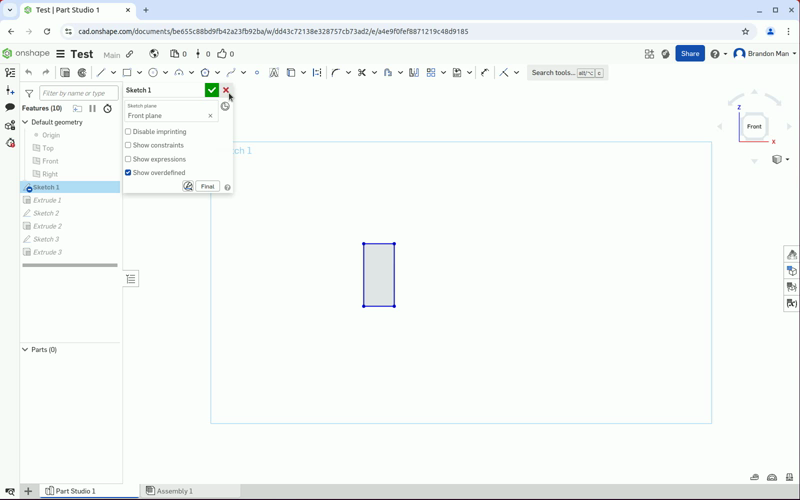
click(229, 92)
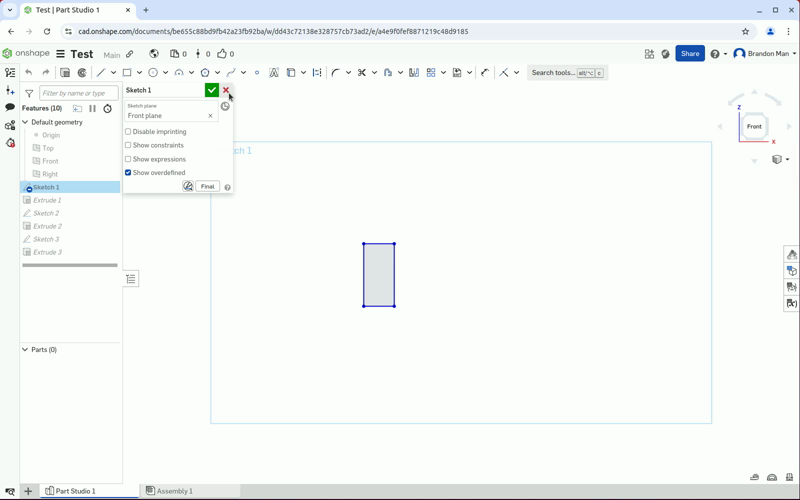
key(shift+s)
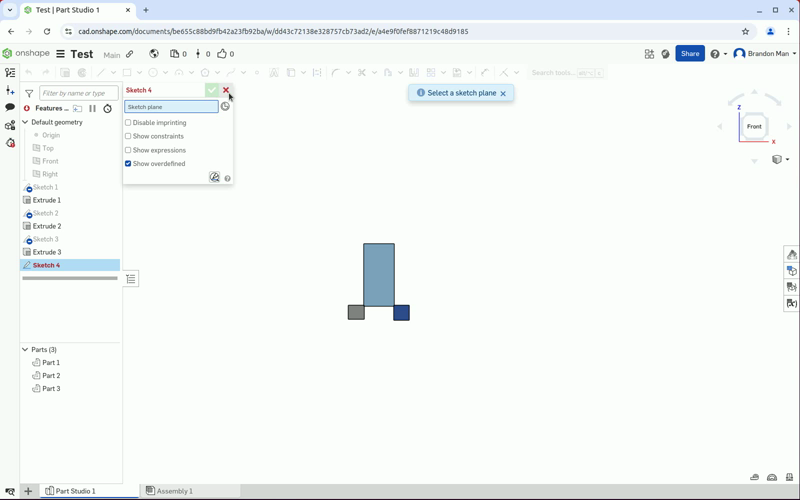
mouse_move(73, 163)
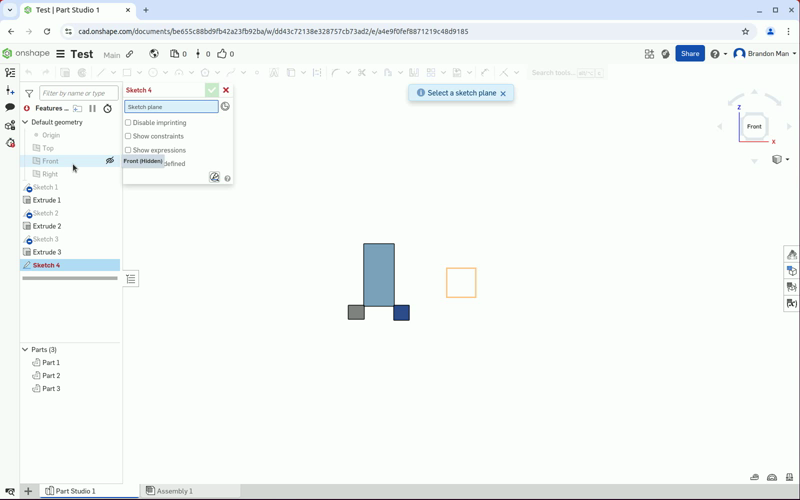
click(73, 163)
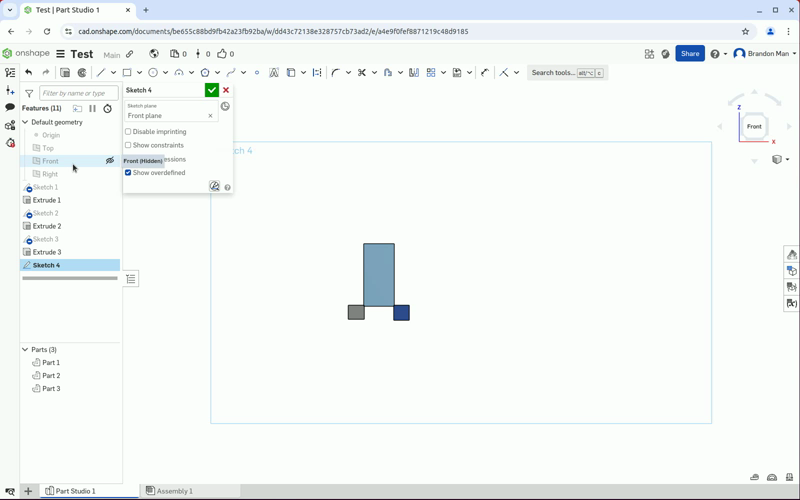
mouse_move(73, 352)
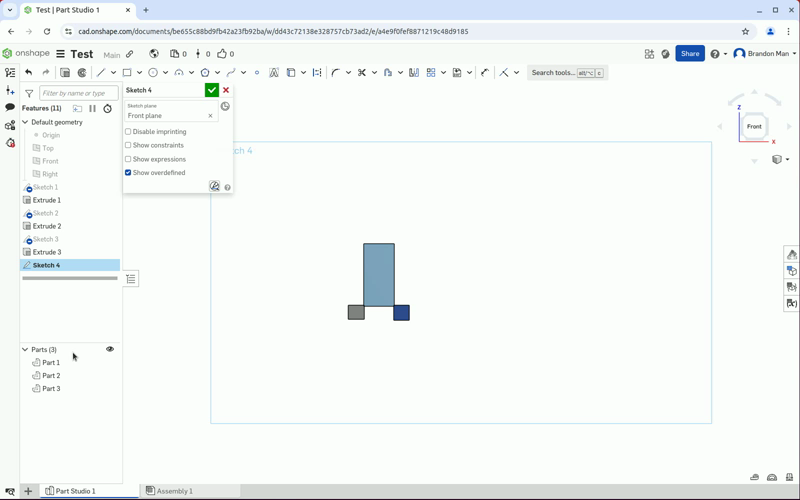
key(y)
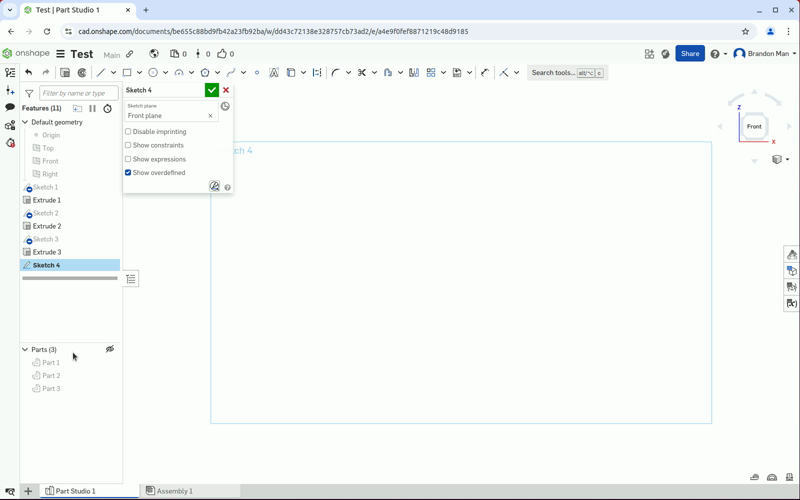
key(l)
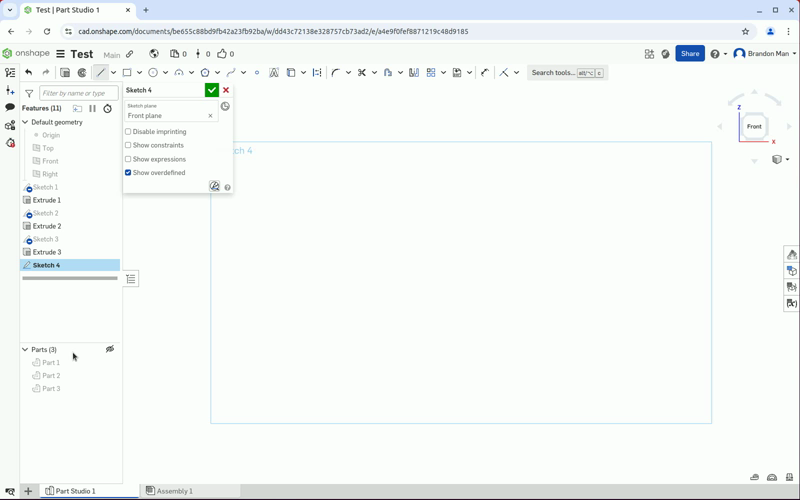
key_down(shift)
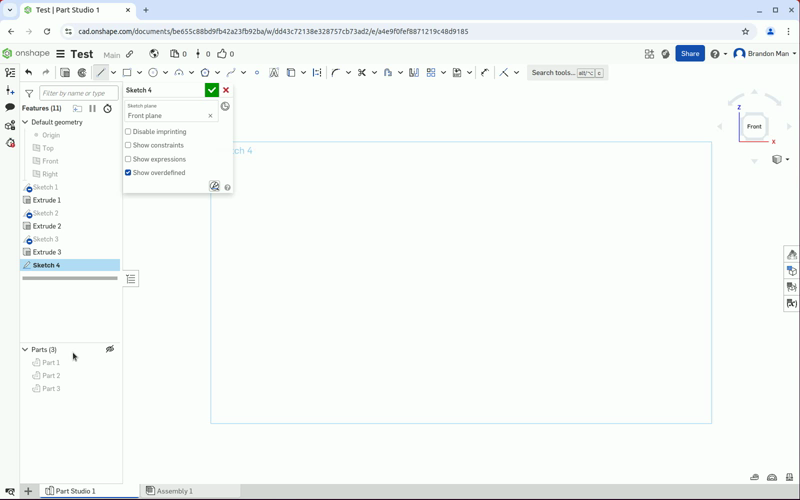
mouse_move(495, 328)
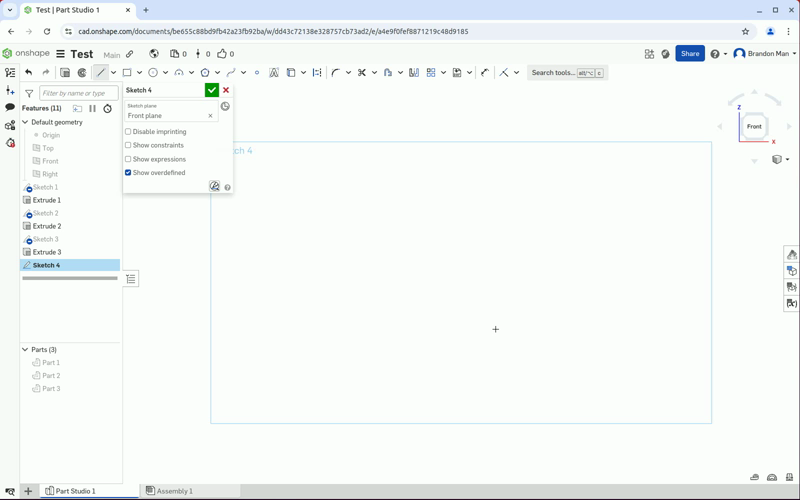
click(495, 328)
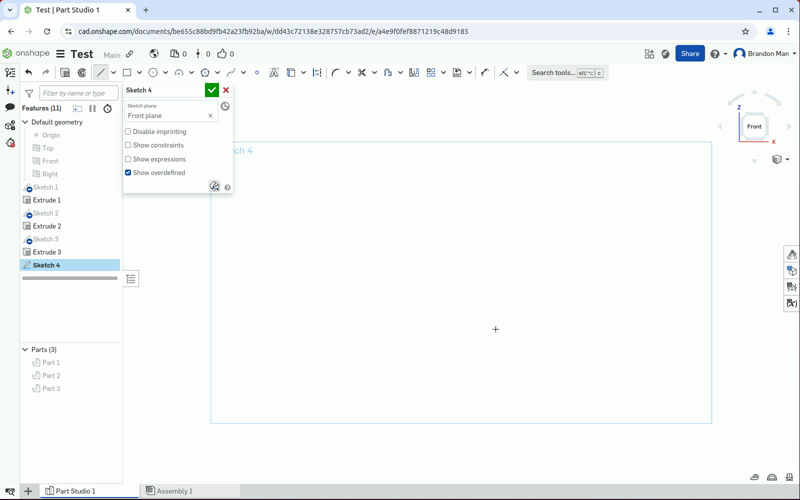
key_up(shift)
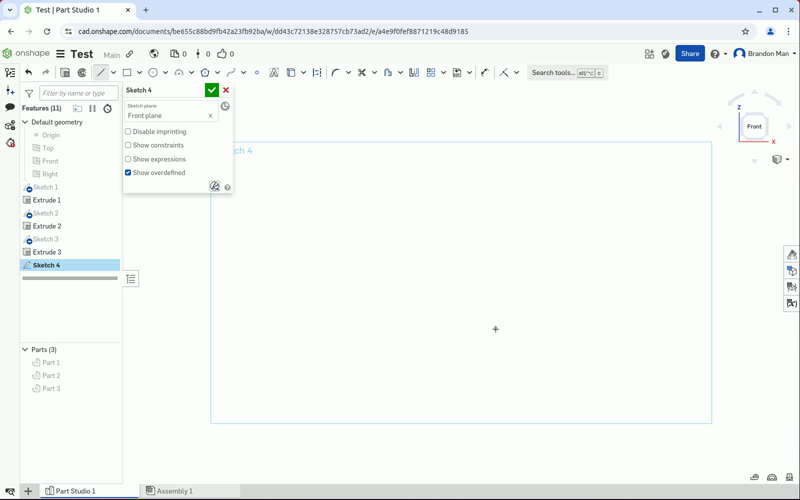
key_down(shift)
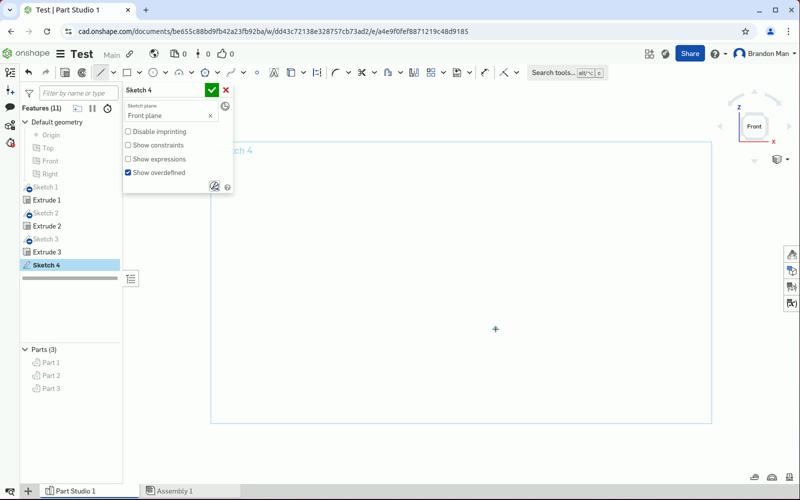
mouse_move(525, 328)
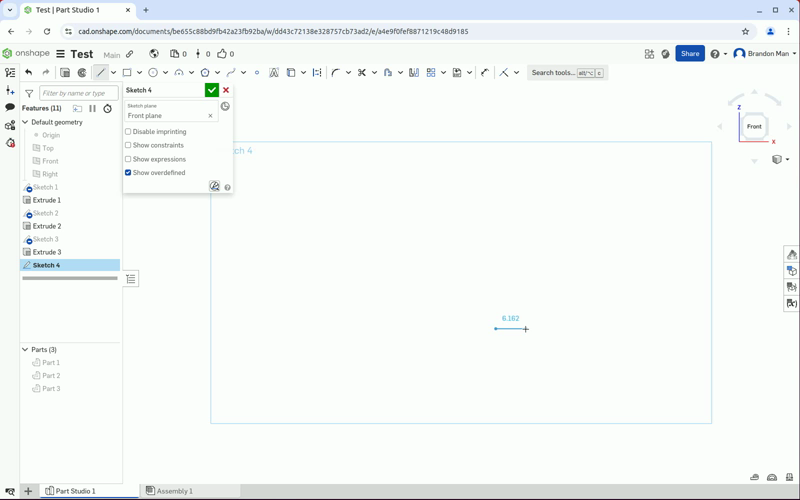
mouse_move(512, 328)
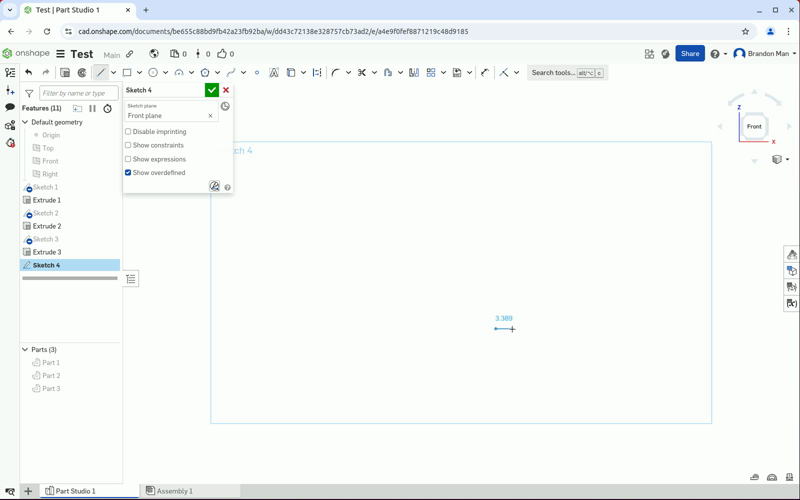
click(512, 328)
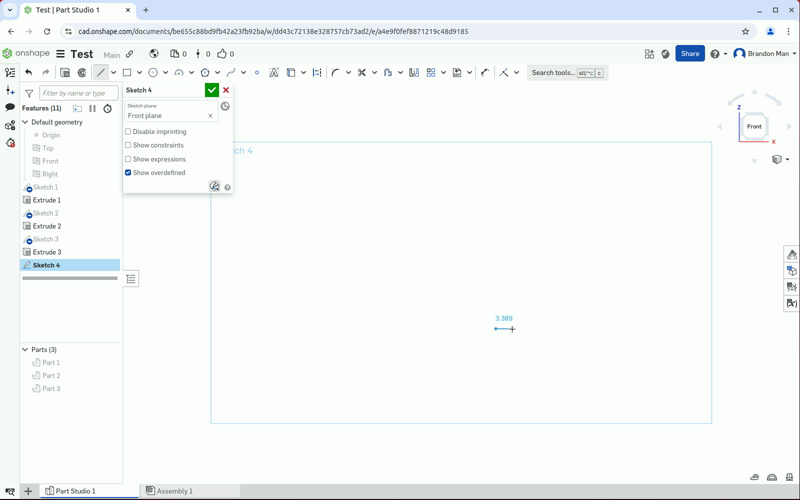
key_up(shift)
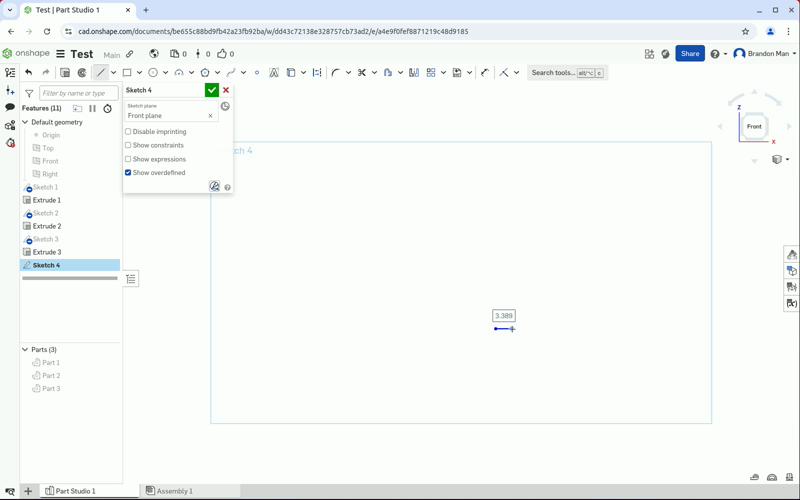
key_down(shift)
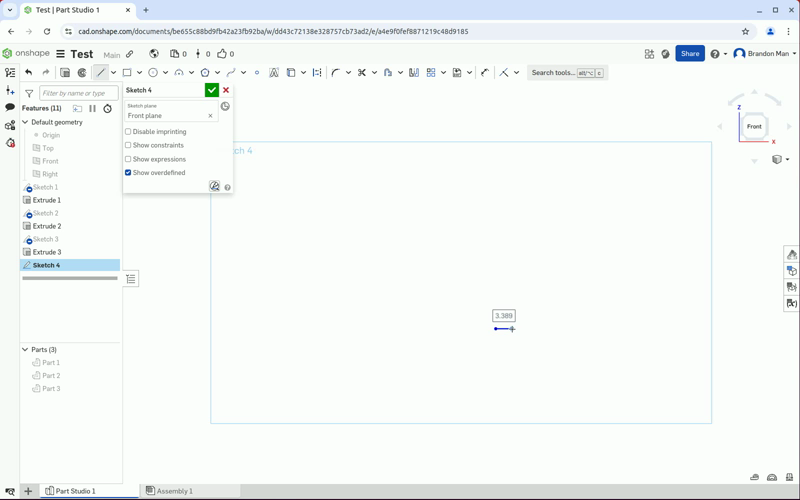
mouse_move(542, 328)
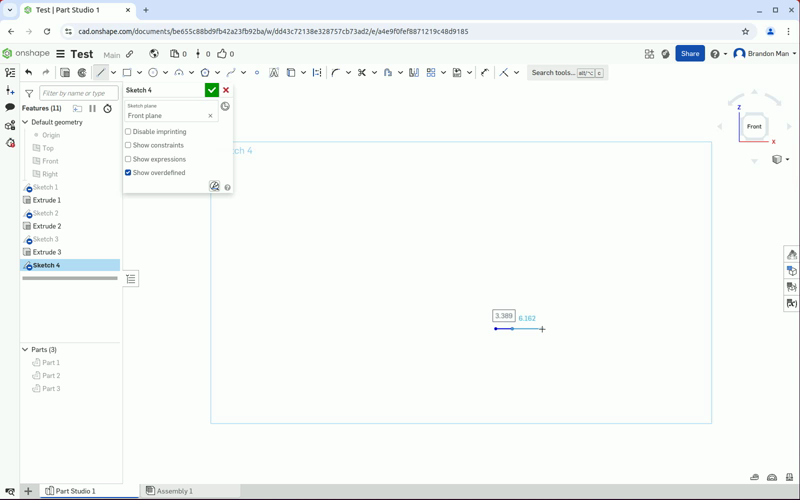
mouse_move(512, 314)
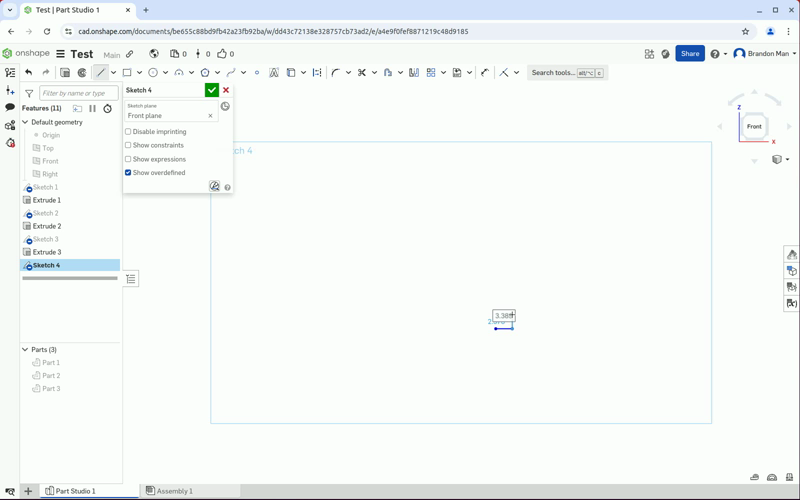
click(512, 314)
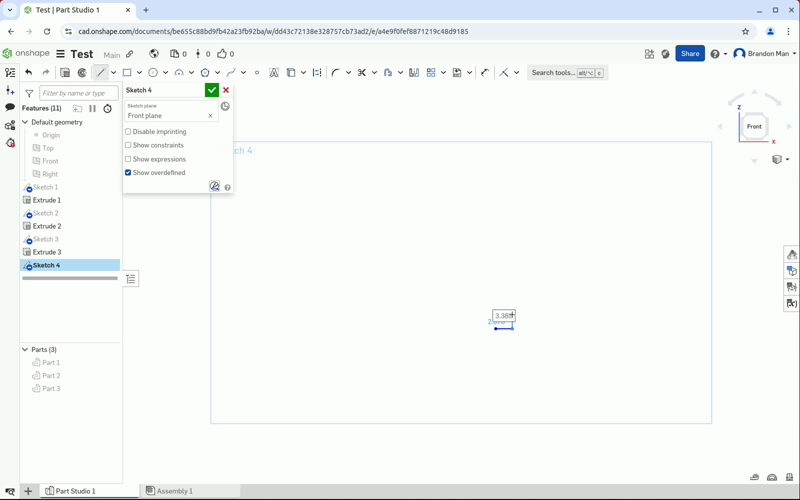
key_up(shift)
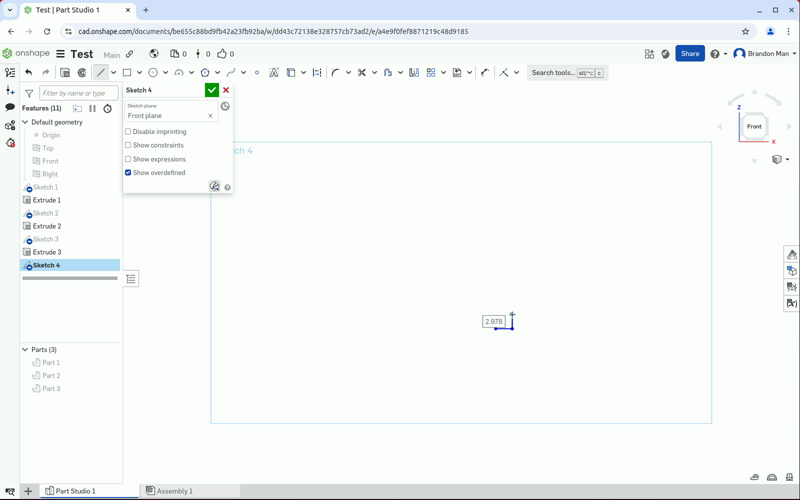
key_down(shift)
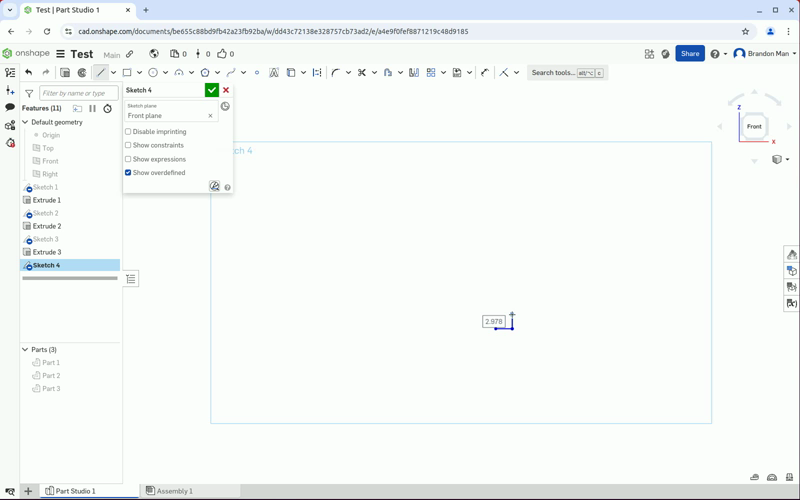
mouse_move(542, 314)
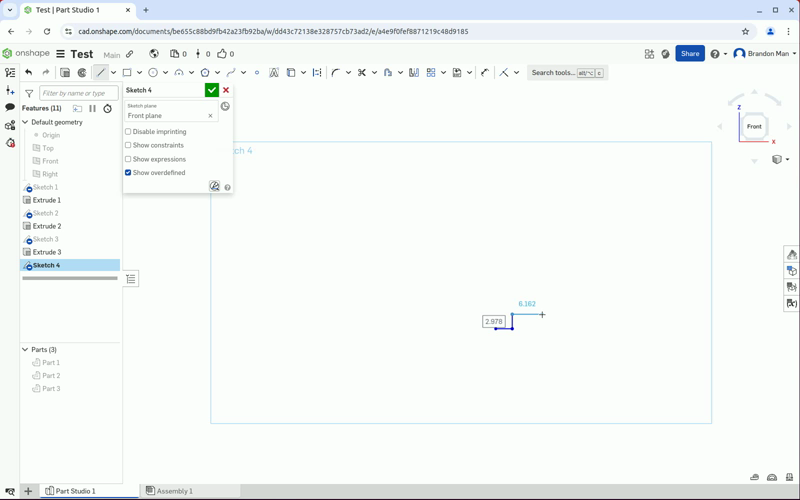
mouse_move(495, 314)
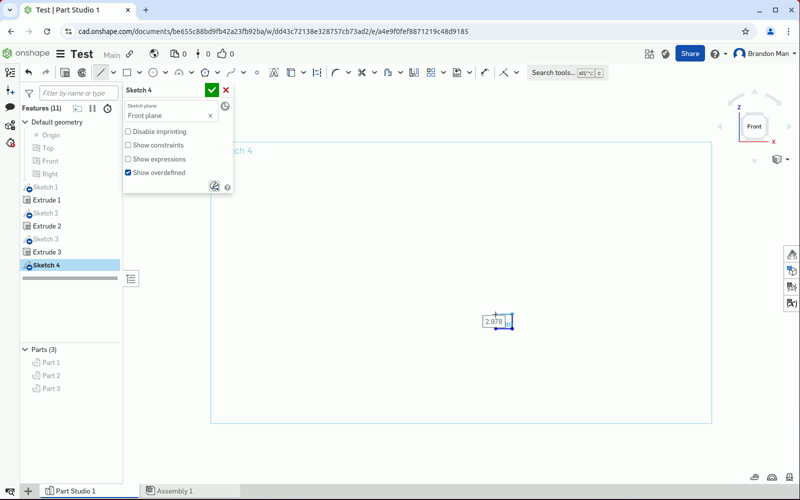
click(495, 314)
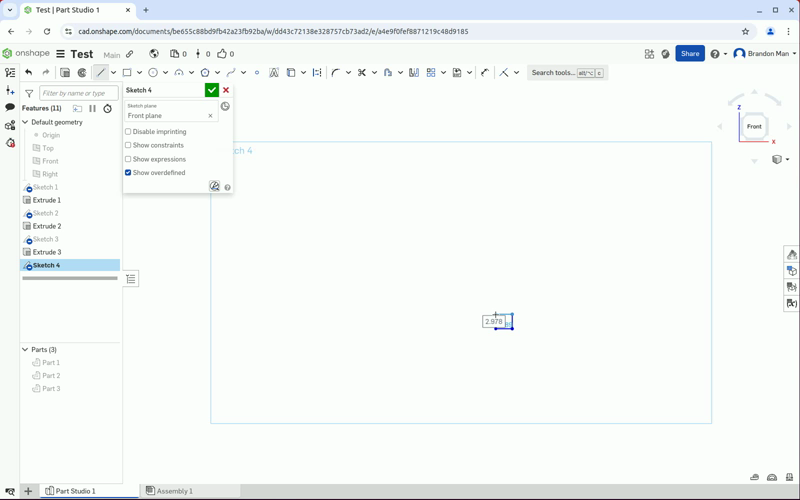
key_up(shift)
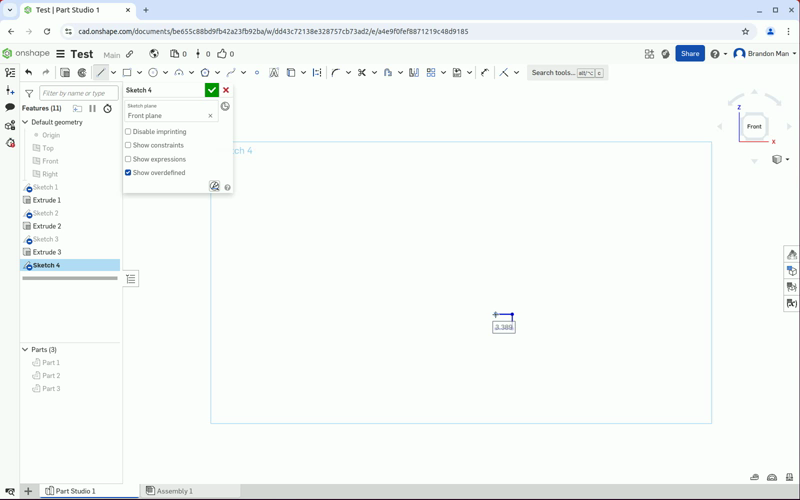
mouse_move(525, 314)
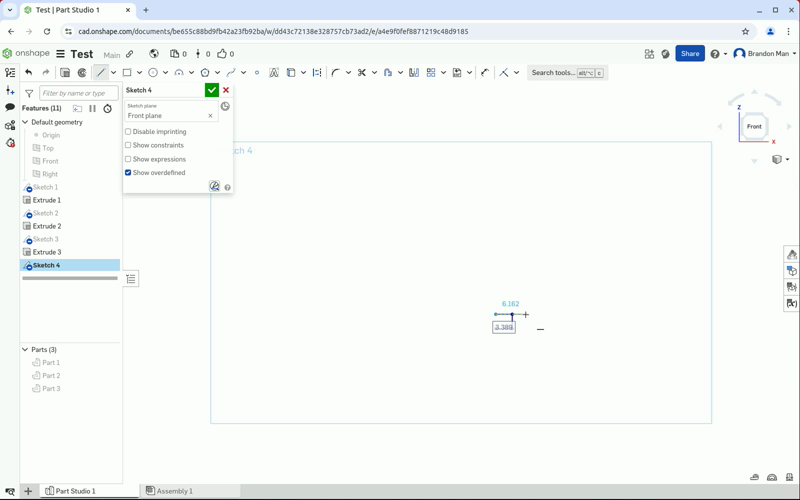
key_down(shift)
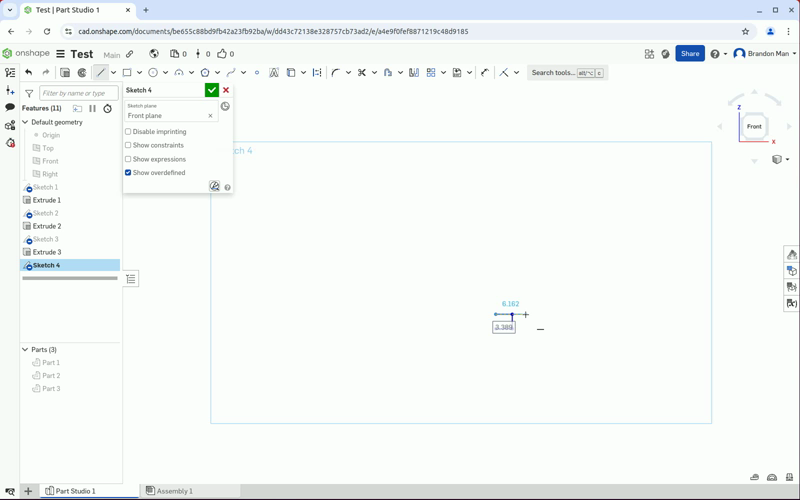
mouse_move(495, 328)
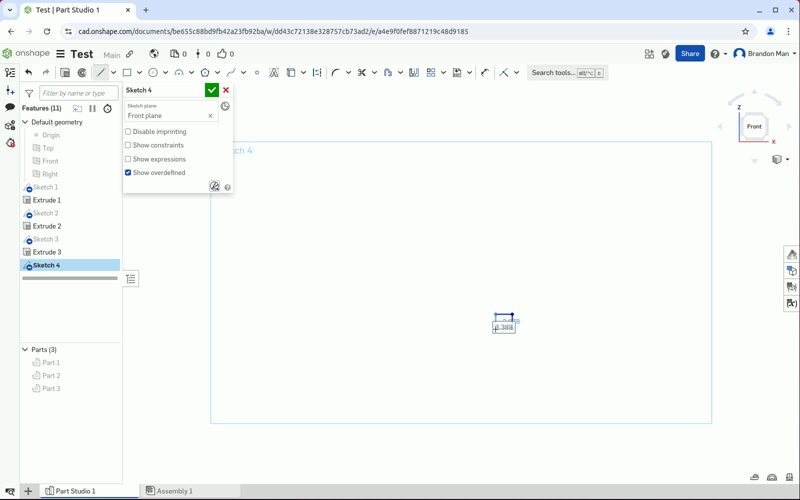
key_up(shift)
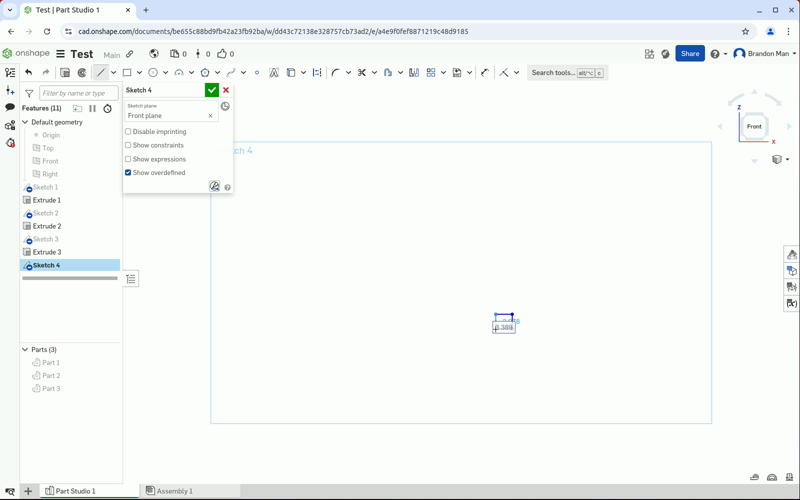
click(495, 328)
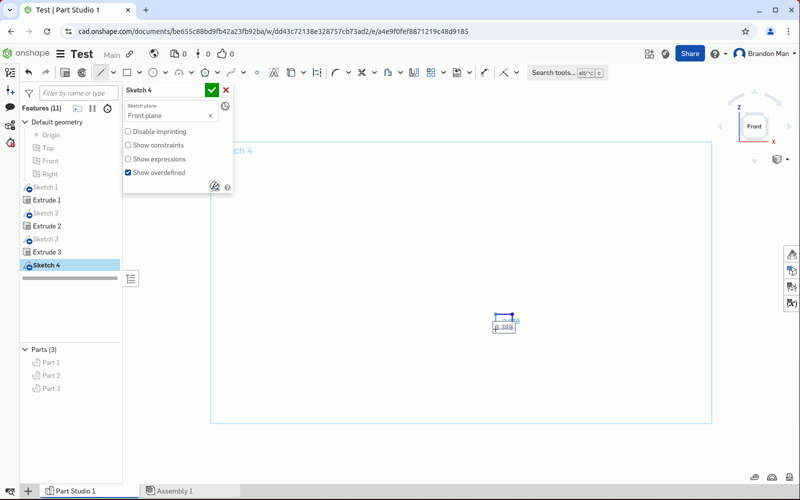
key(esc)
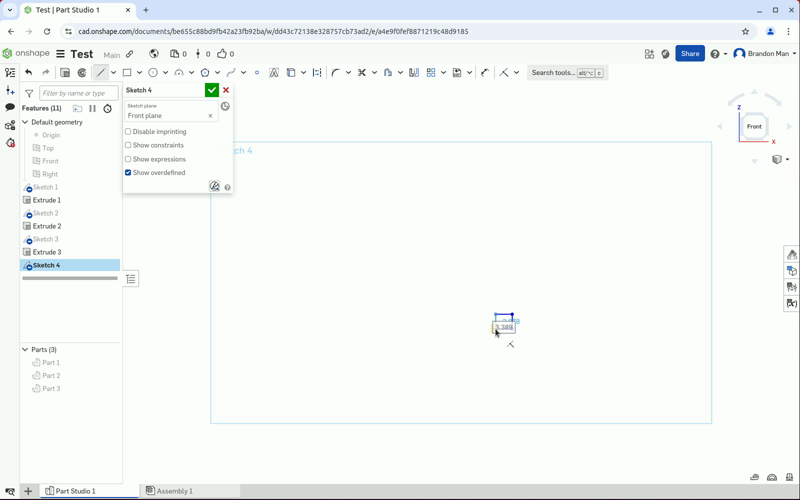
mouse_move(511, 325)
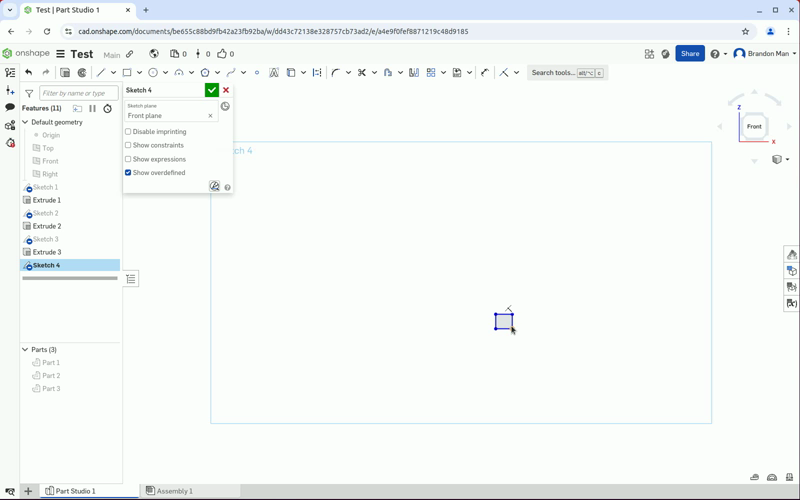
scroll(6)
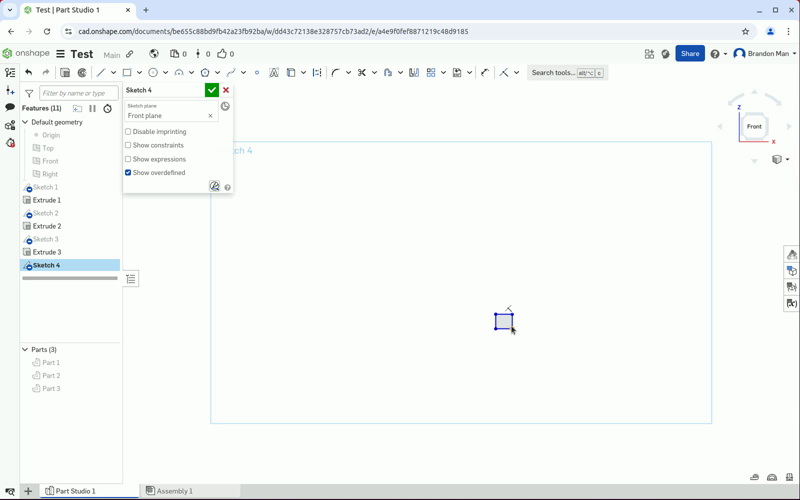
scroll(6)
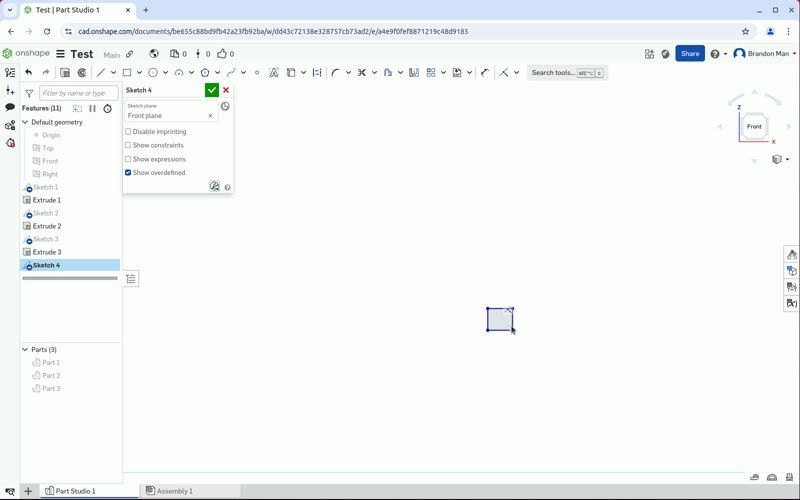
scroll(6)
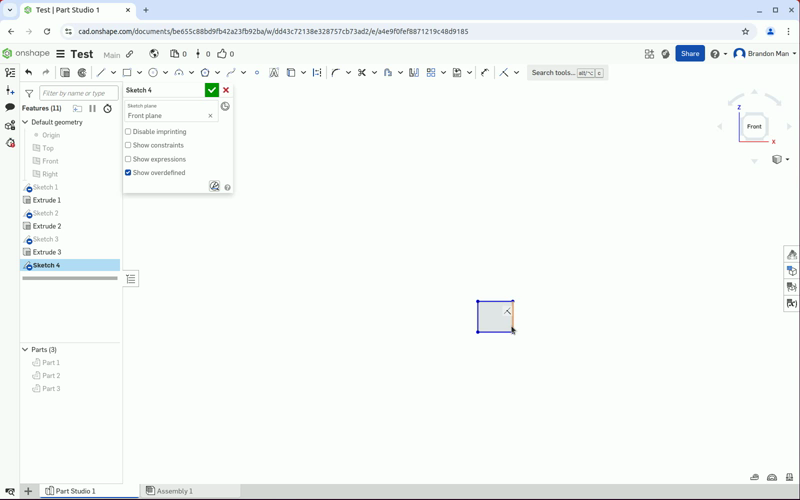
scroll(6)
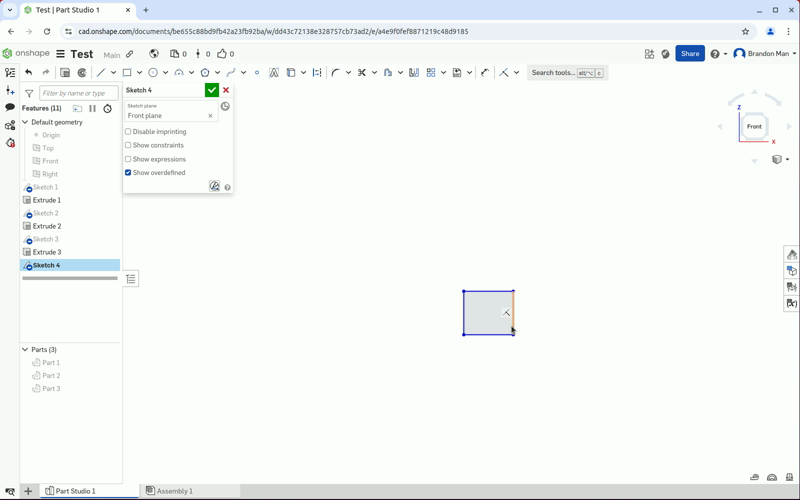
scroll(6)
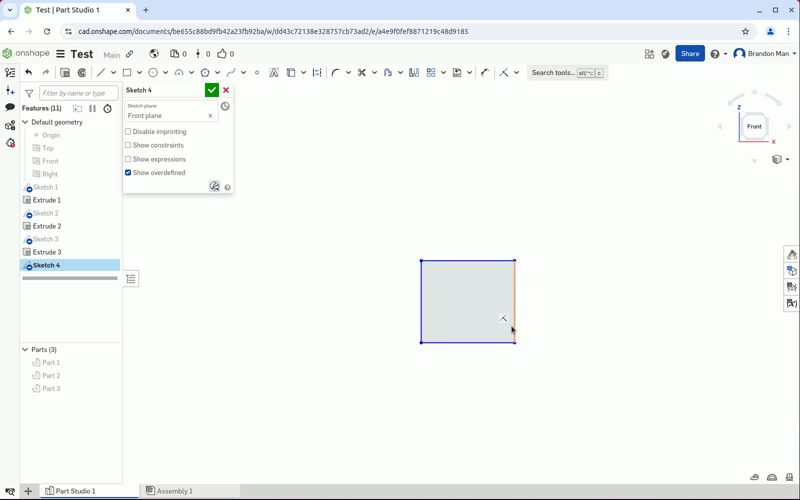
scroll(6)
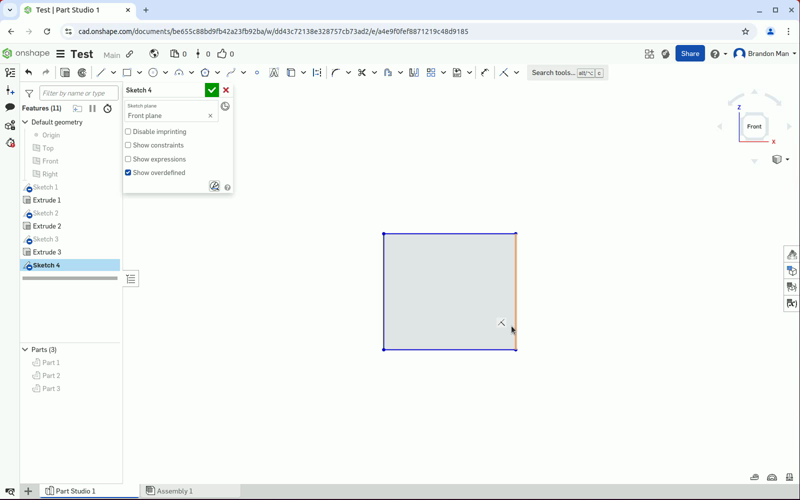
scroll(6)
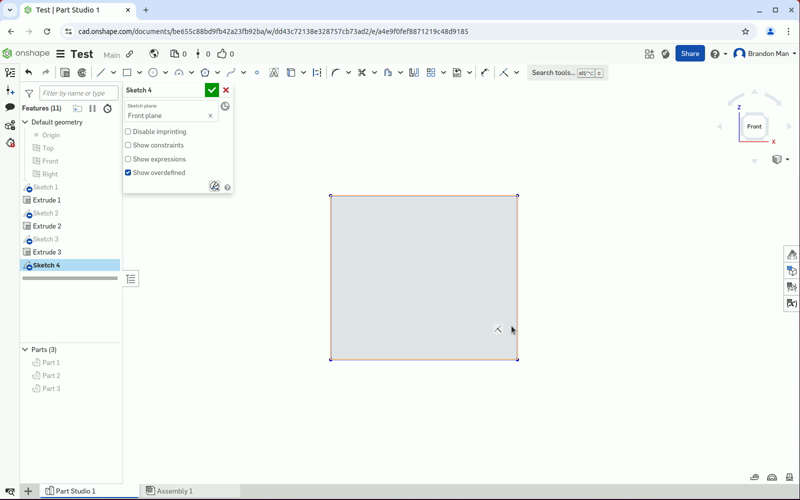
click(511, 325)
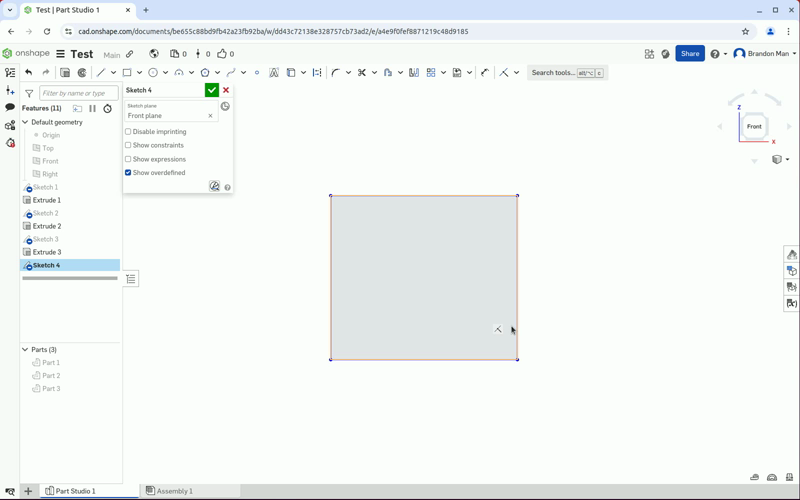
scroll(-6)
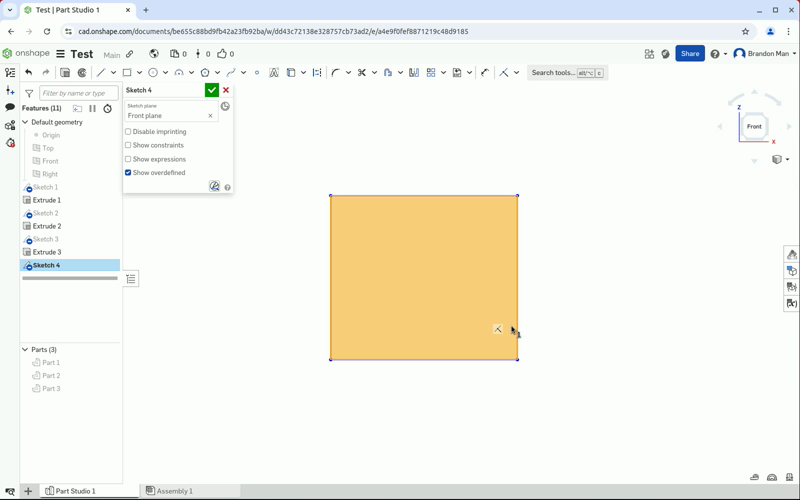
scroll(-6)
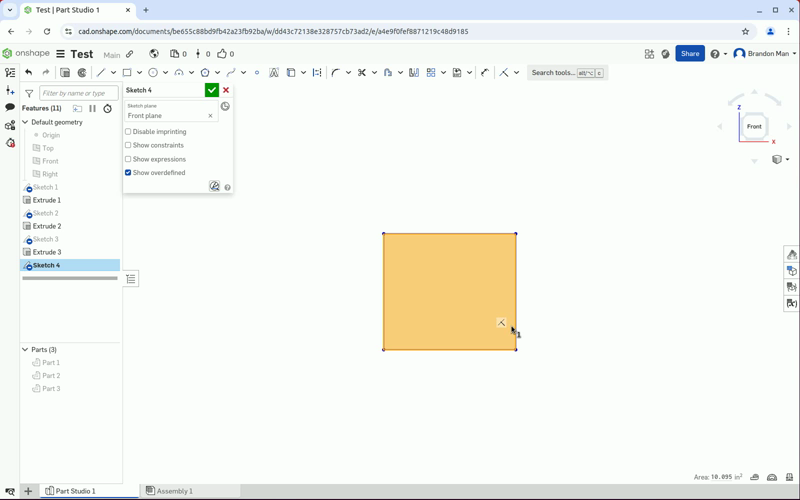
scroll(-6)
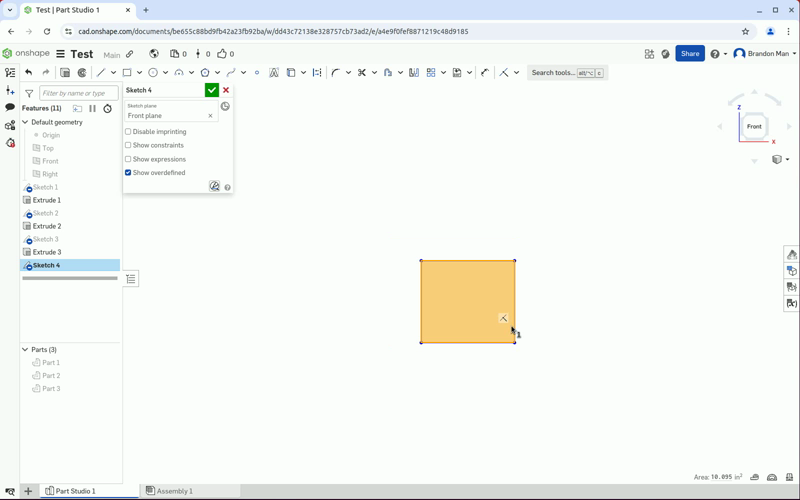
scroll(-6)
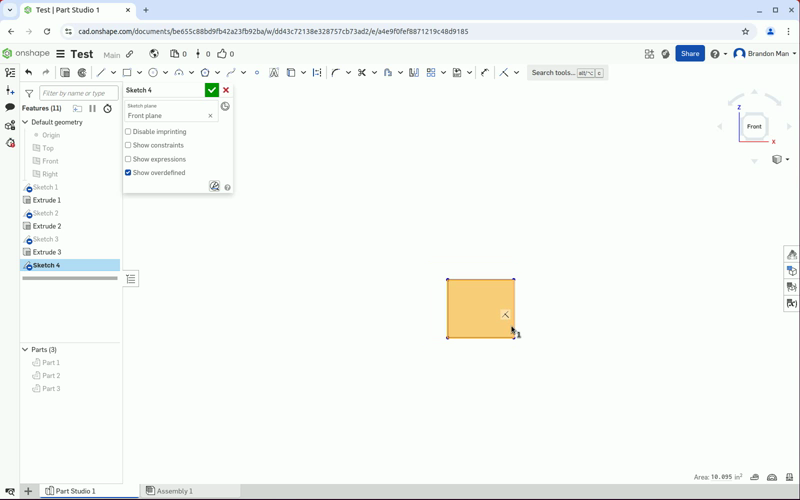
scroll(-6)
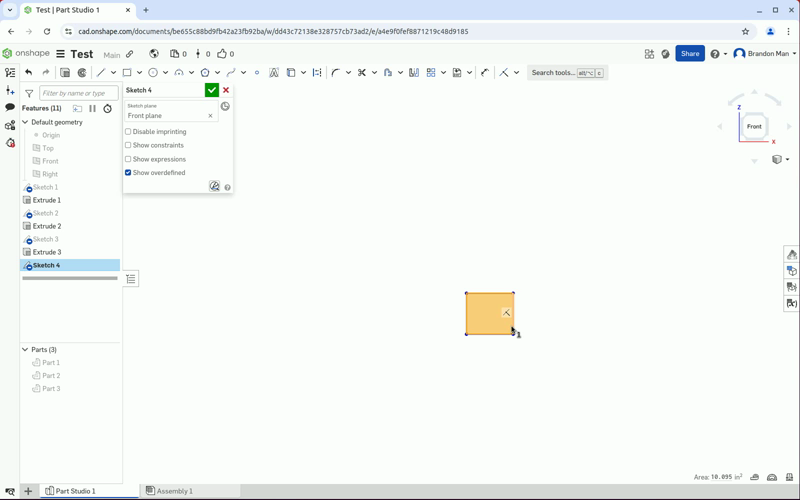
scroll(-6)
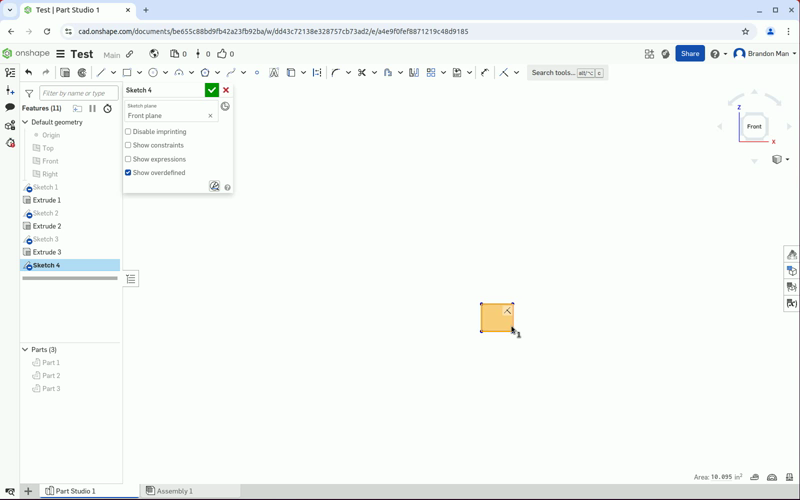
scroll(-6)
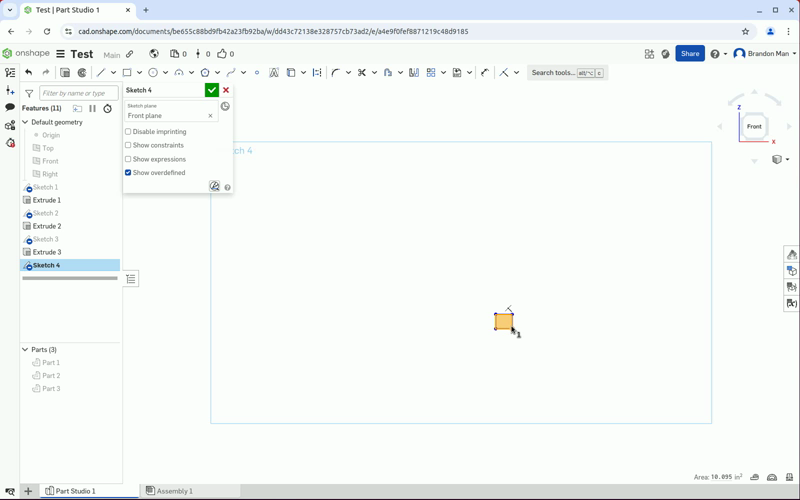
mouse_move(73, 352)
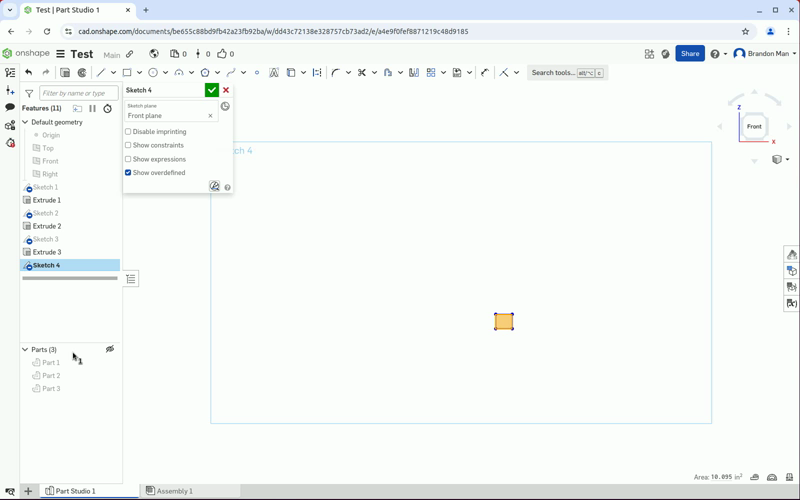
key(shift+y)
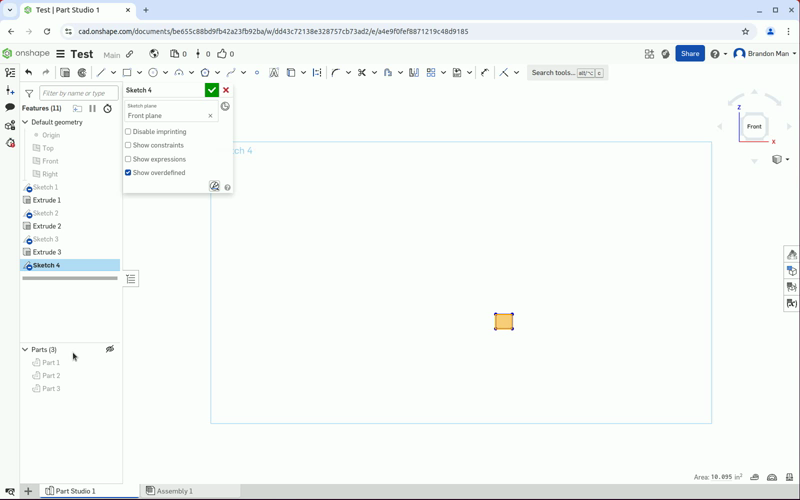
key(shift+e)
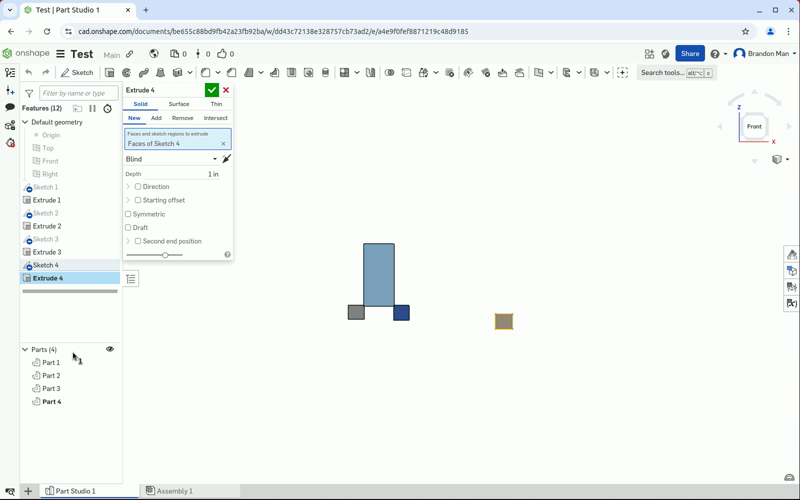
mouse_move(143, 106)
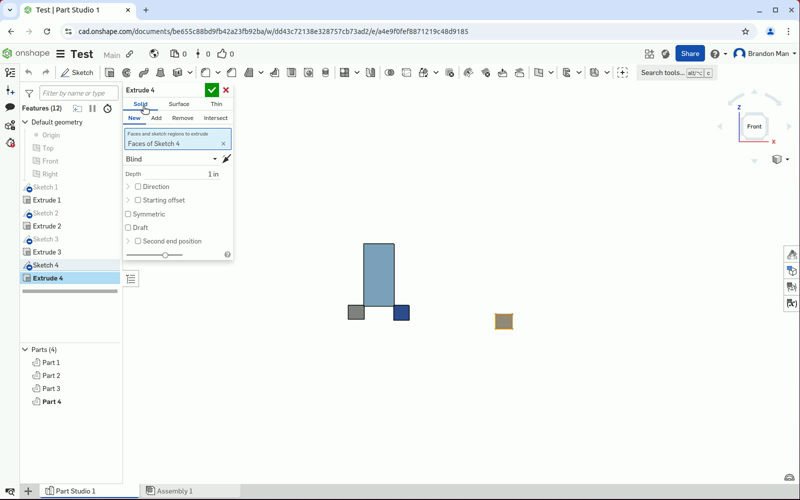
click(143, 106)
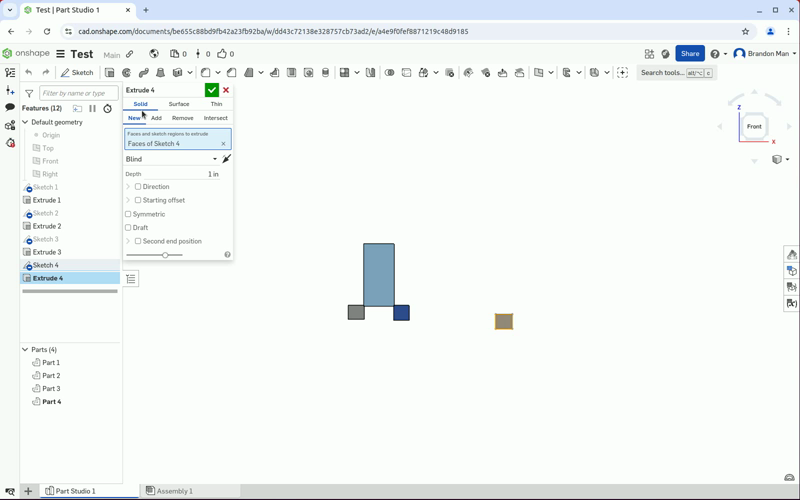
mouse_move(137, 120)
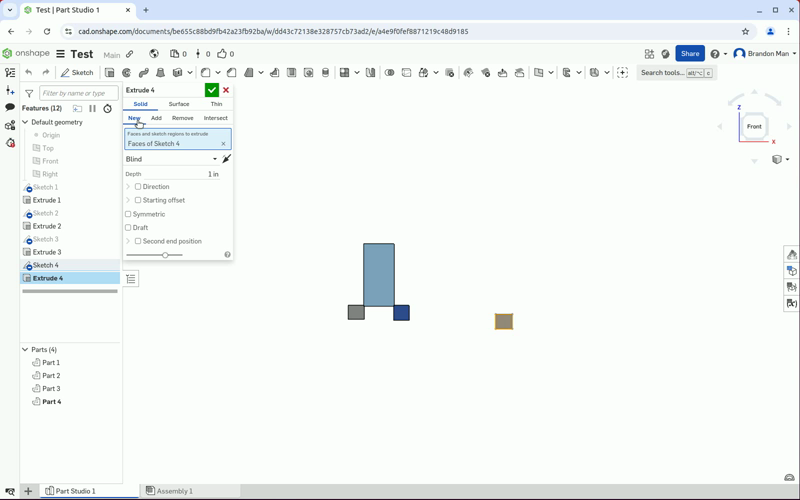
click(137, 120)
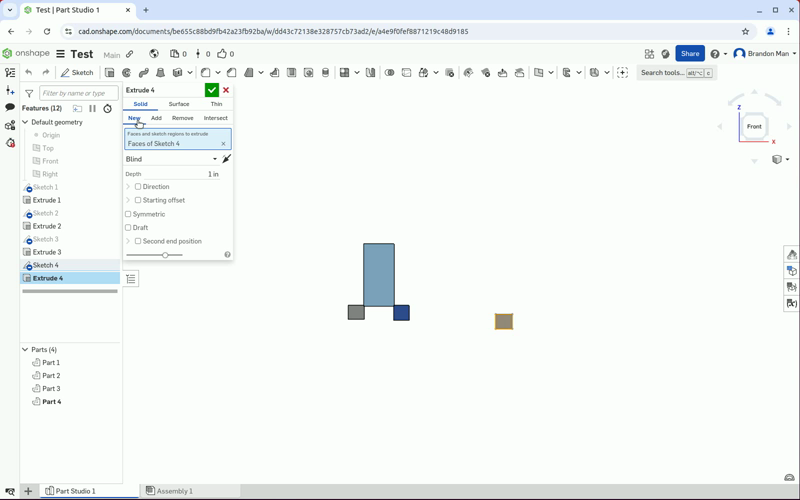
key(tab, 4)
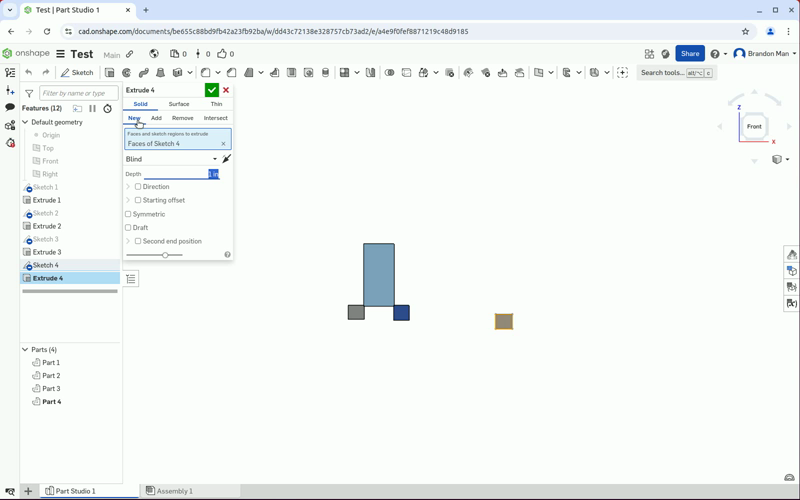
text(9.869)
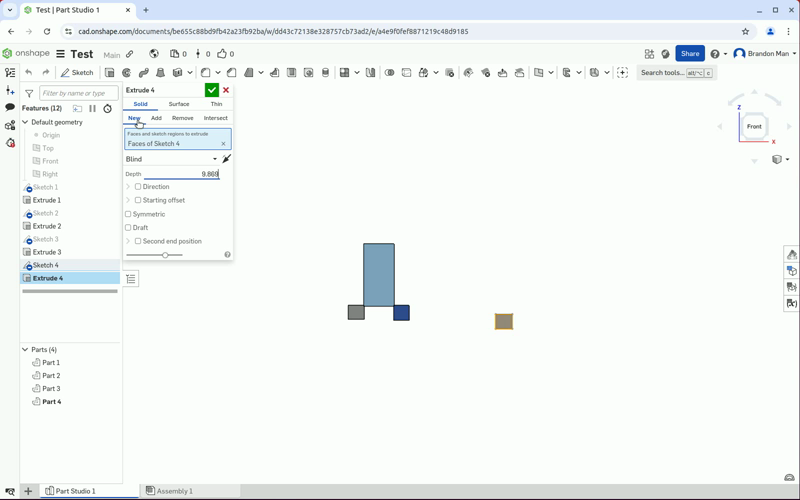
key(enter)
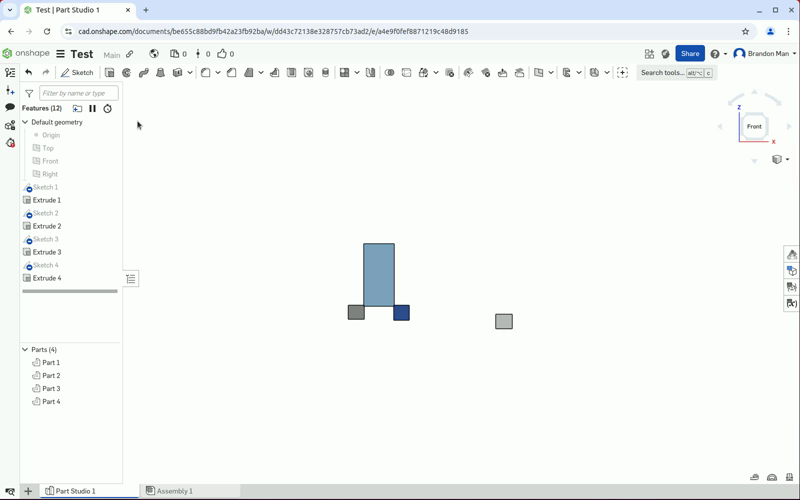
key(shift+h)
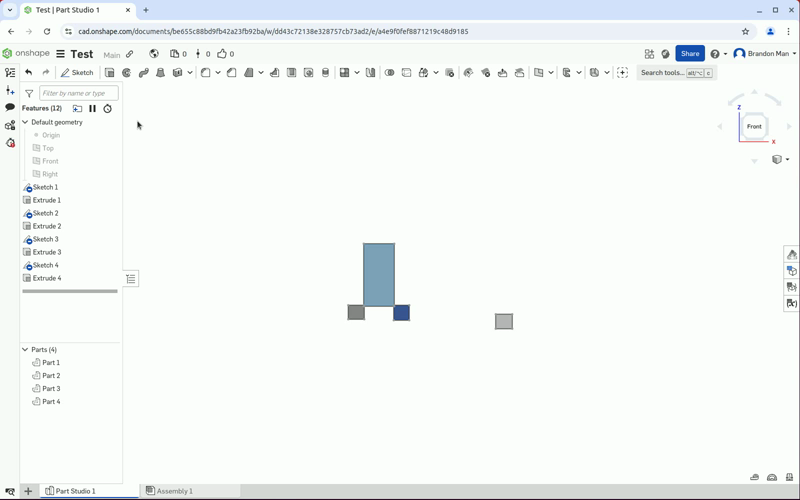
key(shift+h)
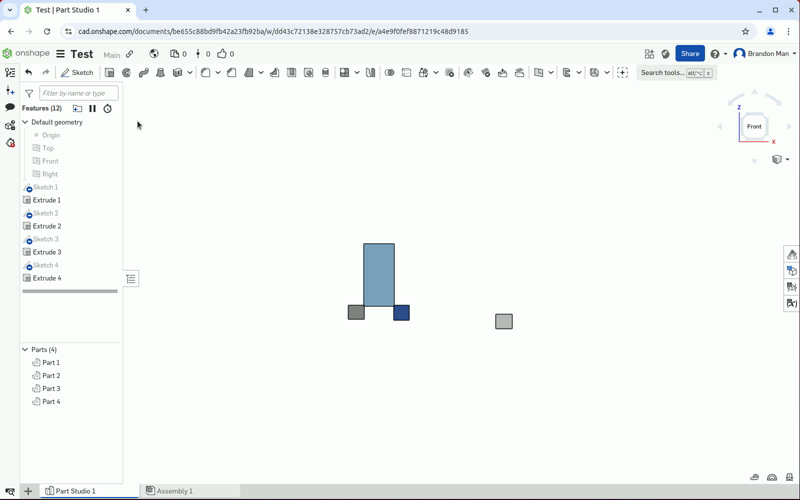
mouse_move(73, 189)
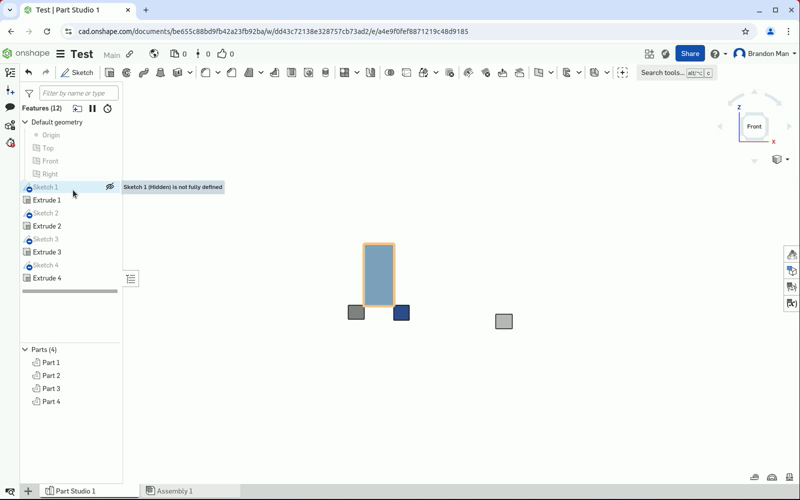
click(73, 189)
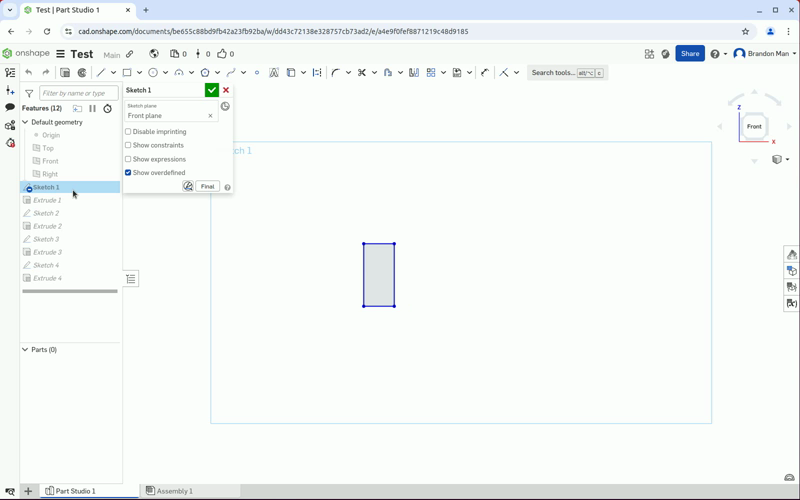
mouse_move(229, 92)
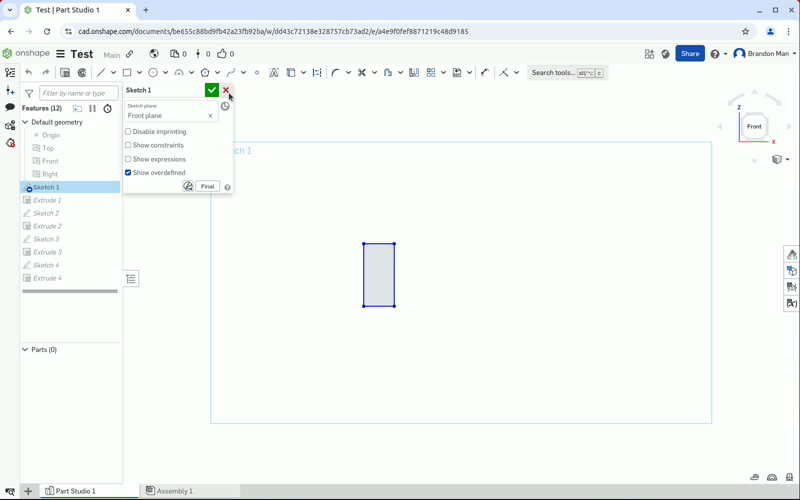
click(229, 92)
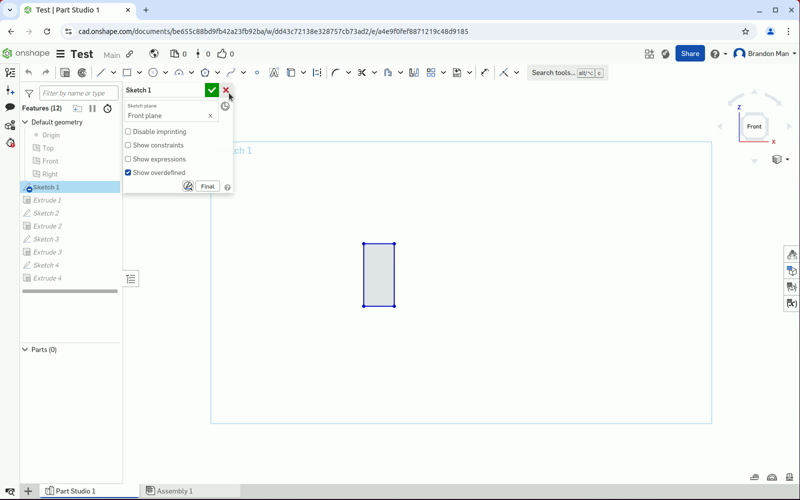
key(shift+s)
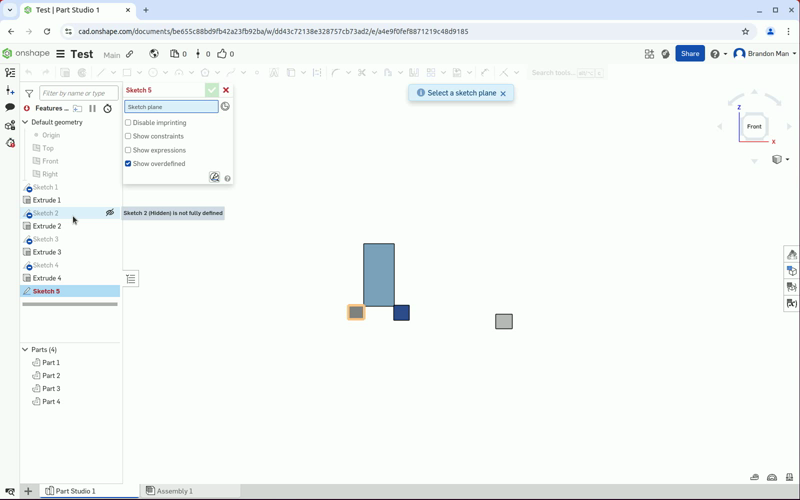
scroll(3)
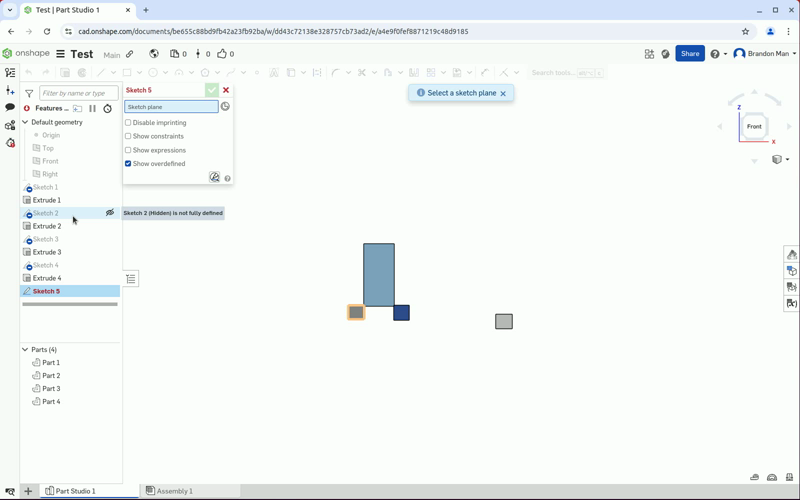
mouse_move(73, 163)
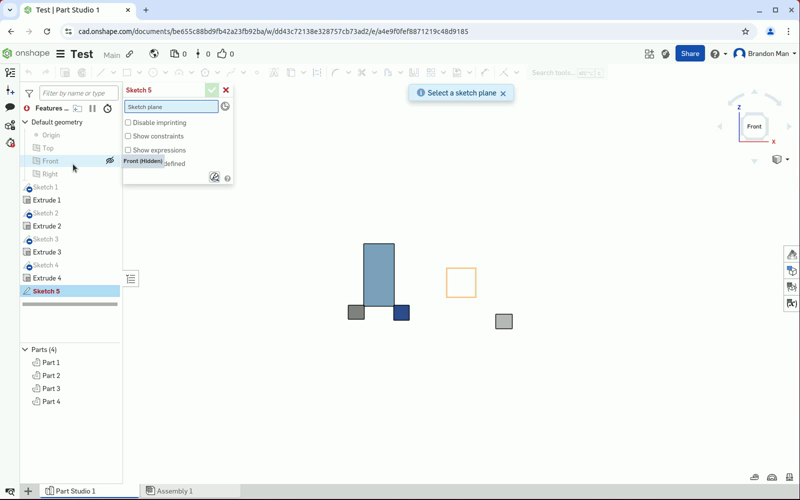
click(73, 163)
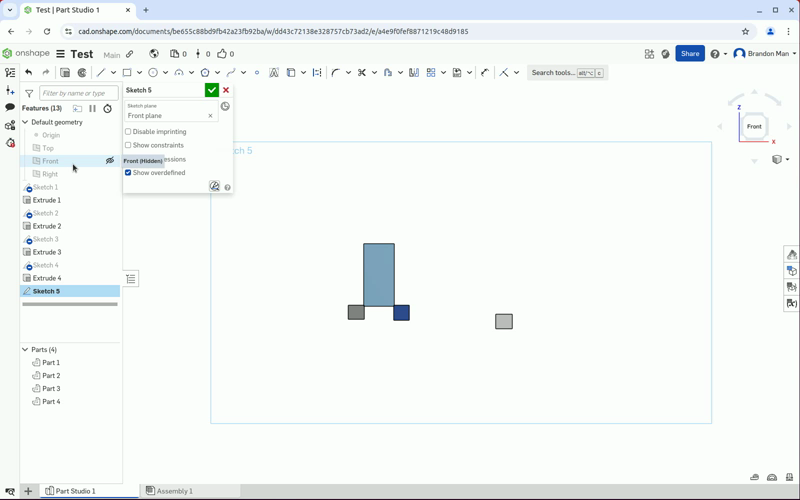
mouse_move(73, 352)
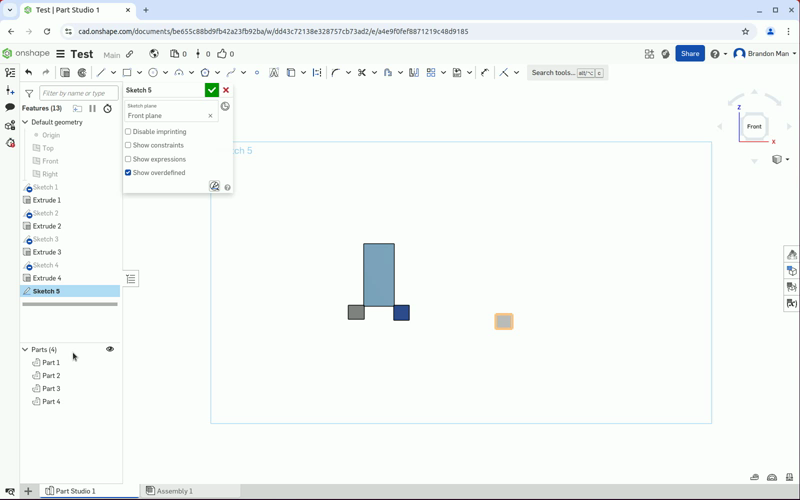
key(y)
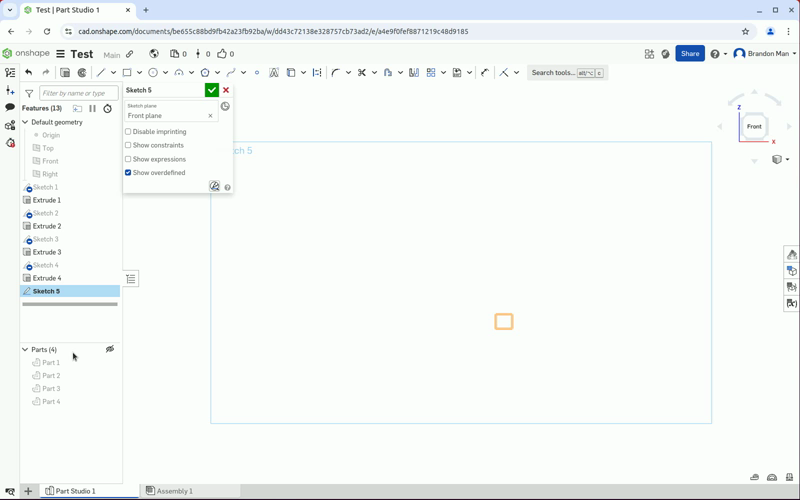
key(l)
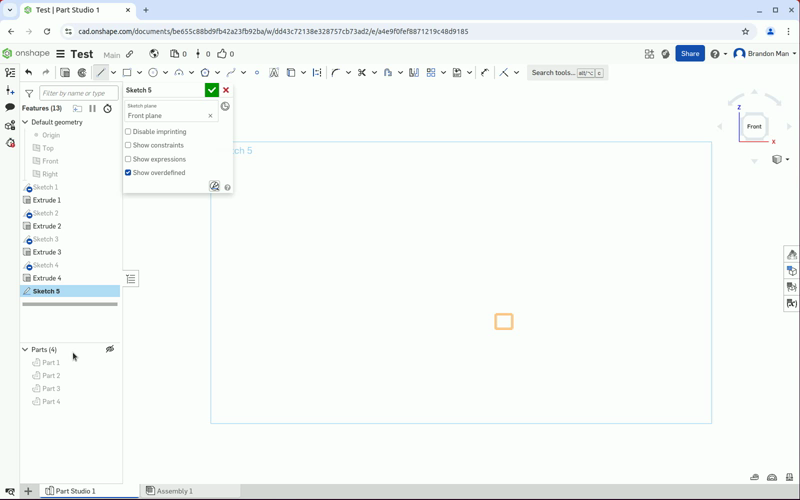
key_down(shift)
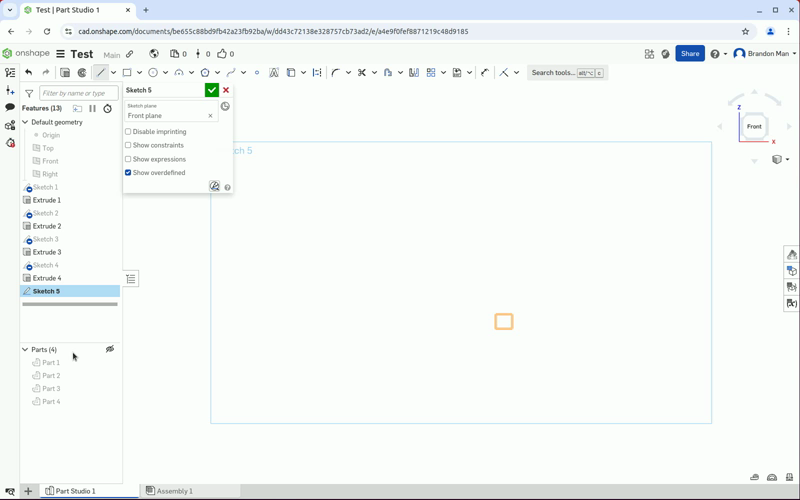
mouse_move(543, 328)
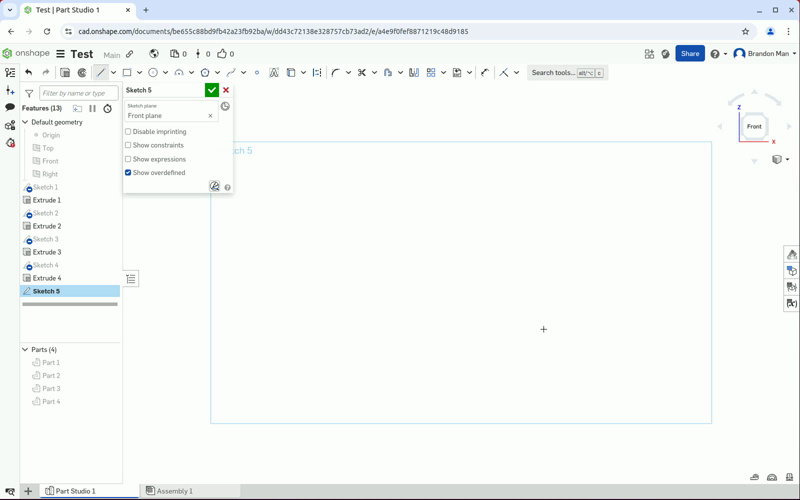
click(543, 328)
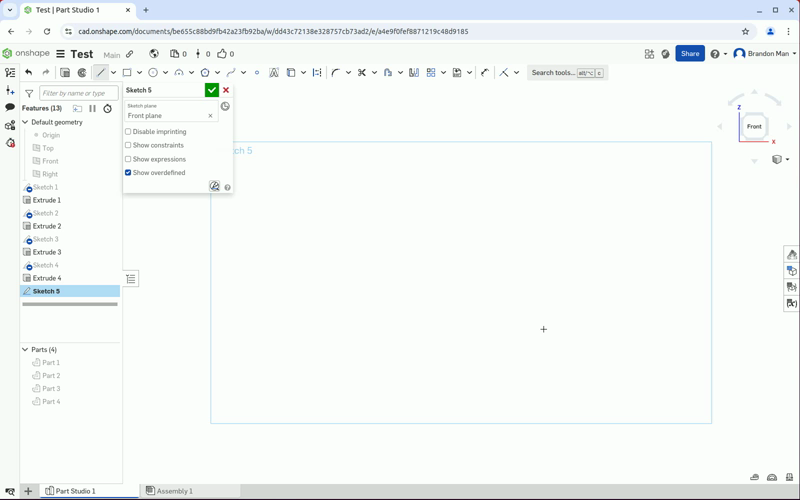
key_up(shift)
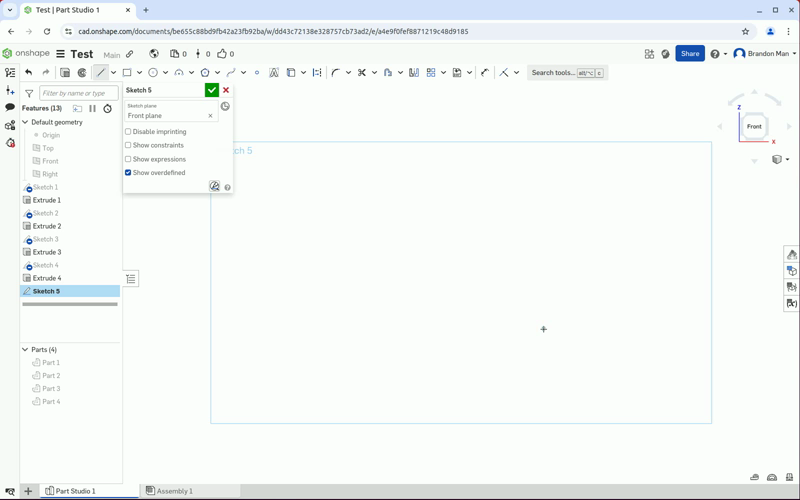
key_down(shift)
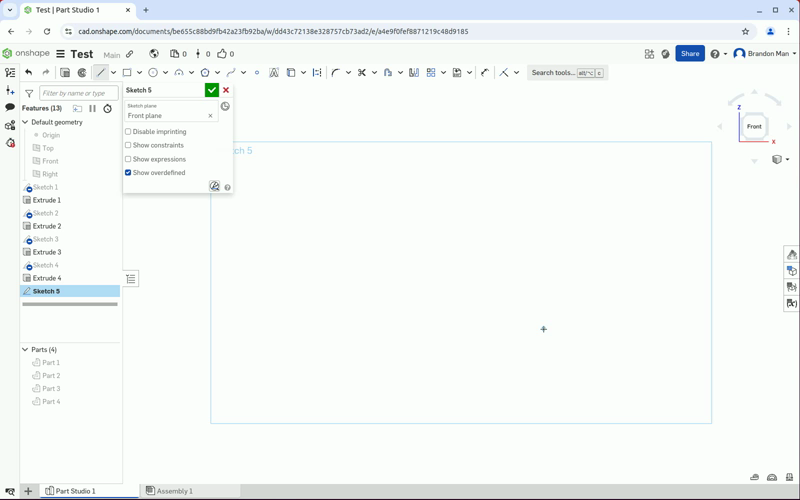
mouse_move(573, 328)
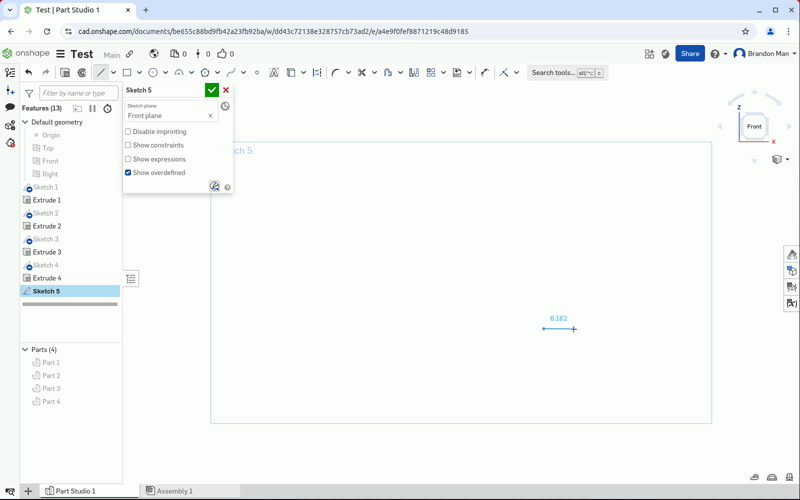
mouse_move(560, 328)
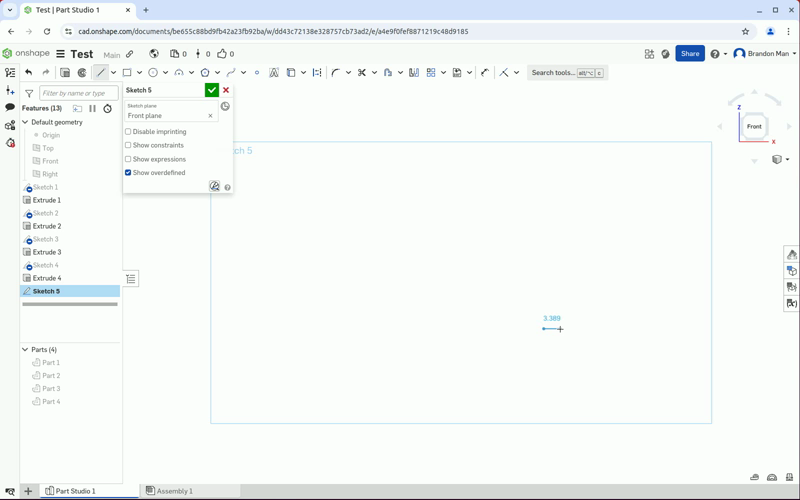
click(560, 328)
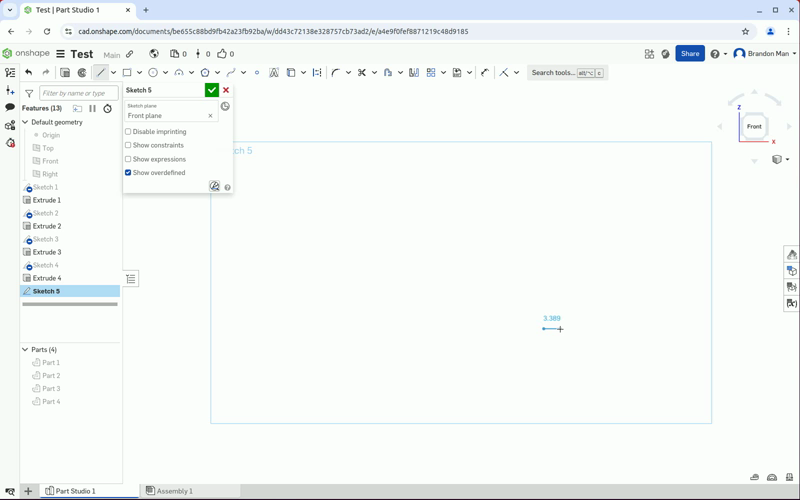
key_up(shift)
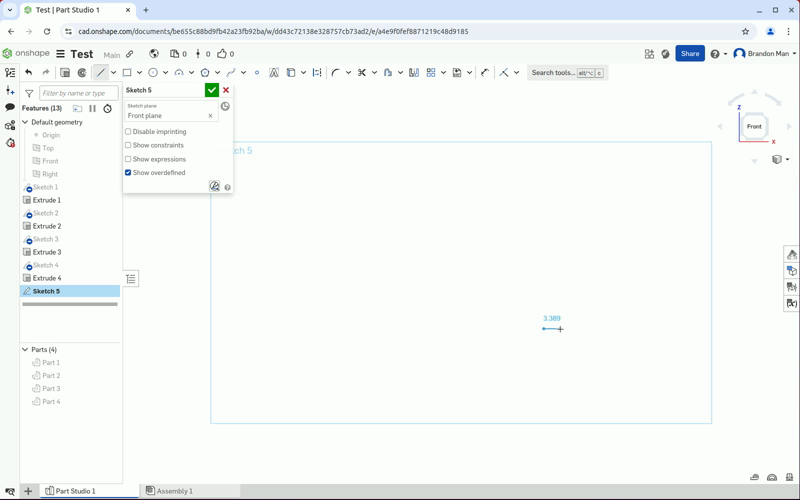
key_down(shift)
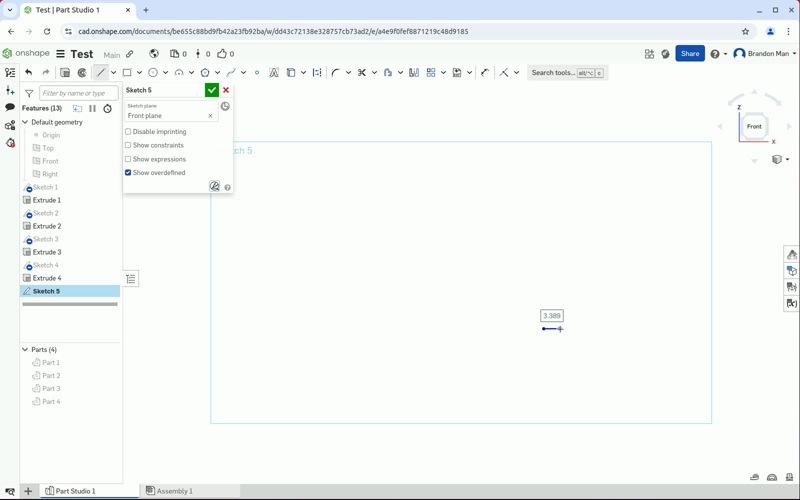
mouse_move(589, 328)
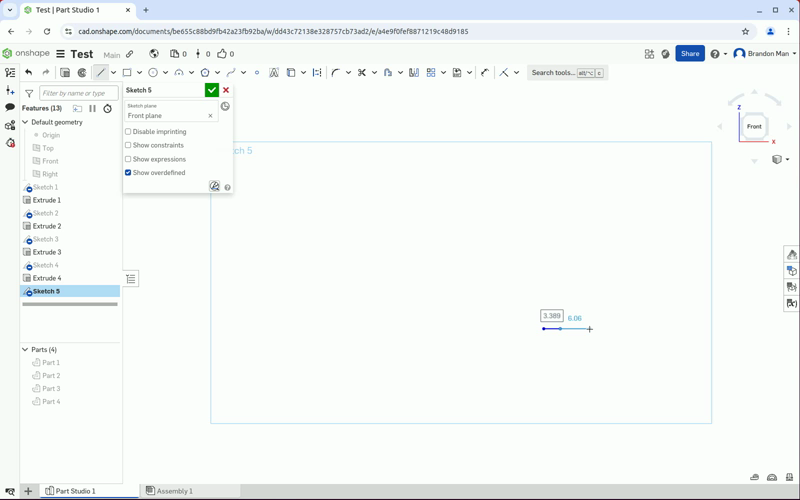
mouse_move(560, 314)
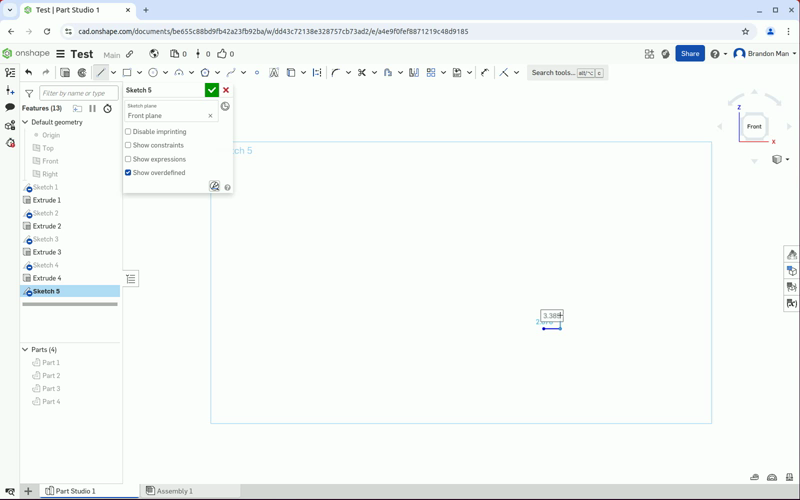
click(560, 314)
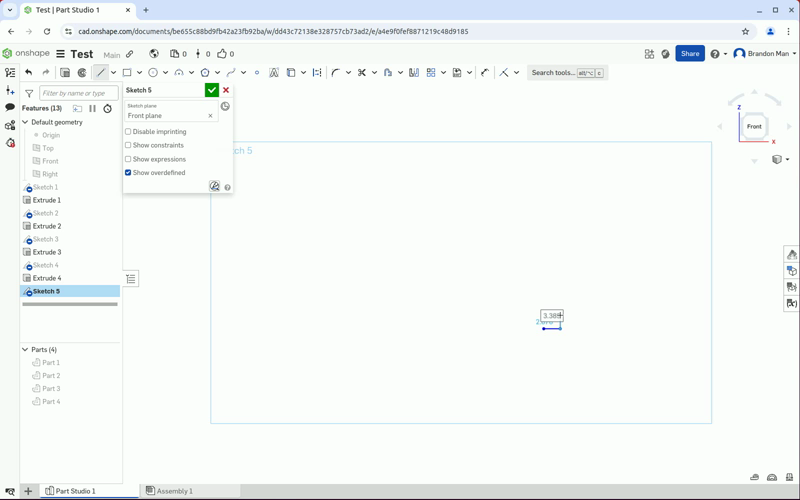
key_up(shift)
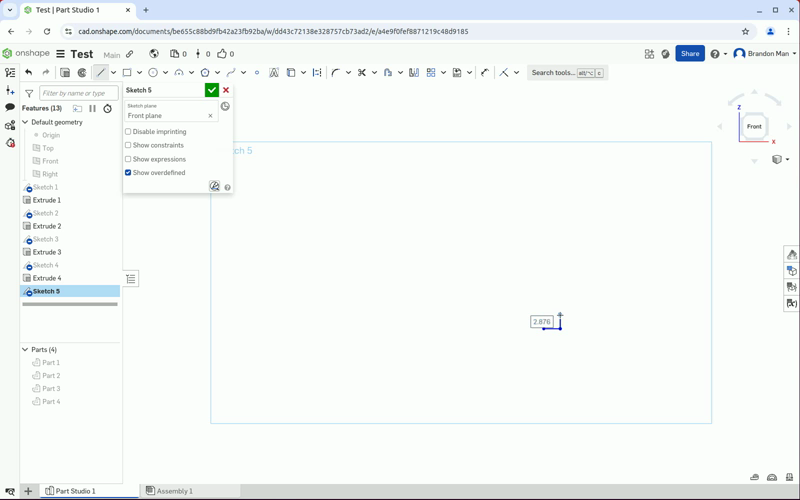
key_down(shift)
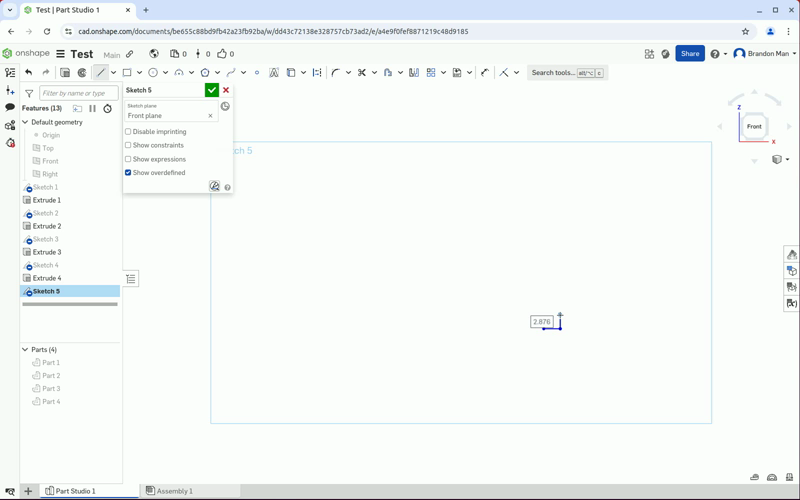
mouse_move(589, 314)
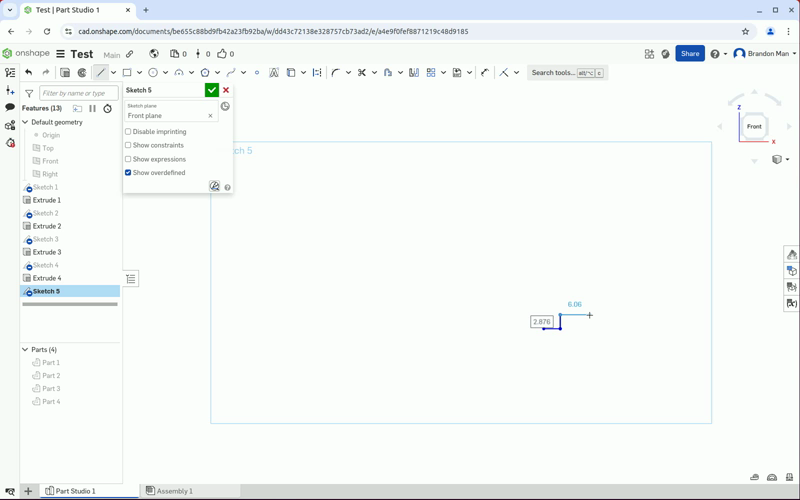
mouse_move(543, 314)
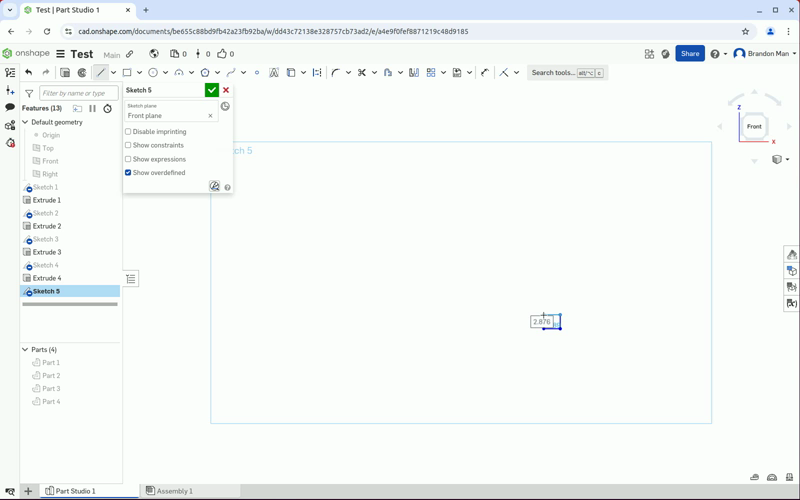
click(543, 314)
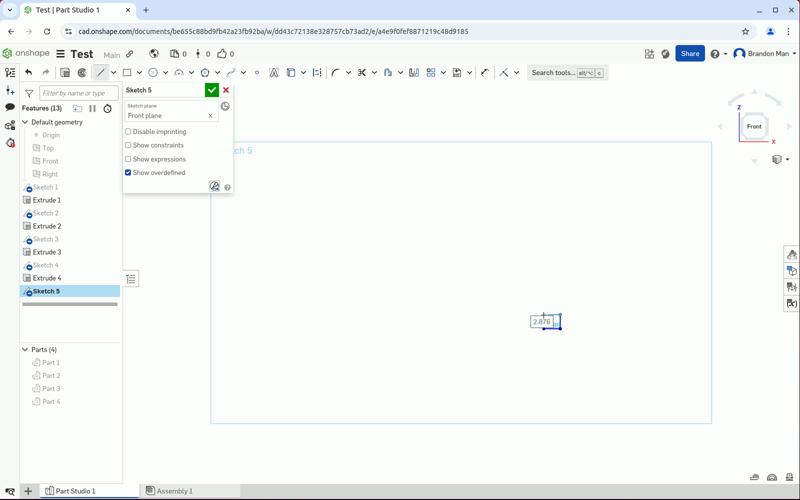
key_up(shift)
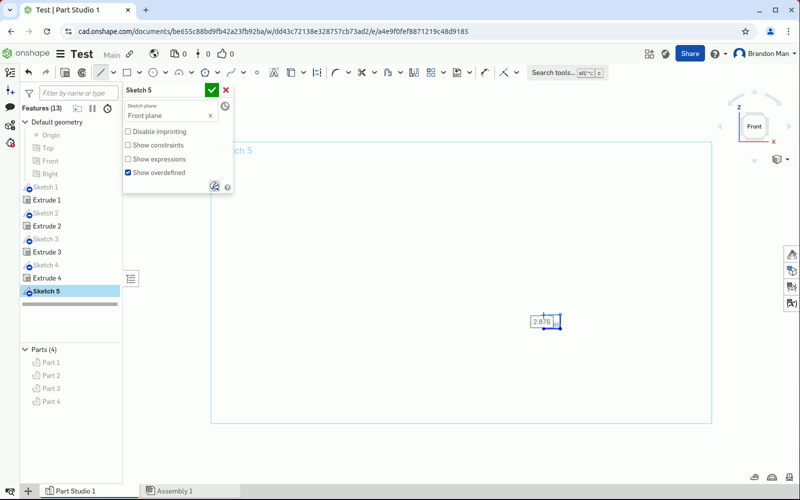
mouse_move(573, 314)
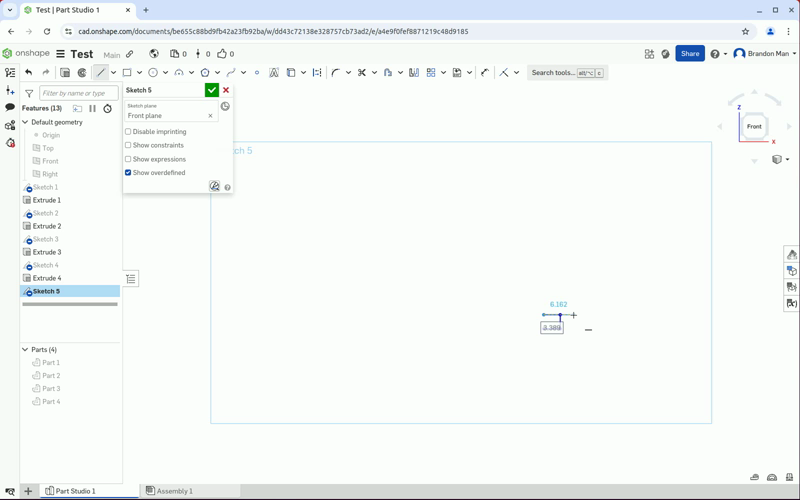
key_down(shift)
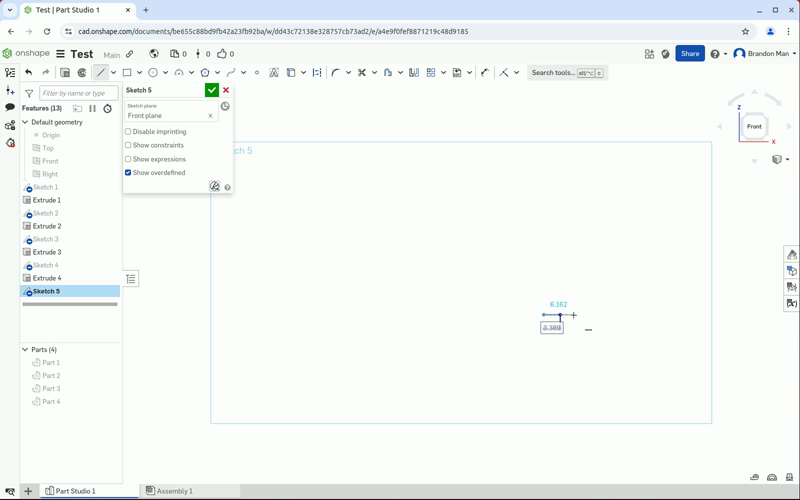
mouse_move(543, 328)
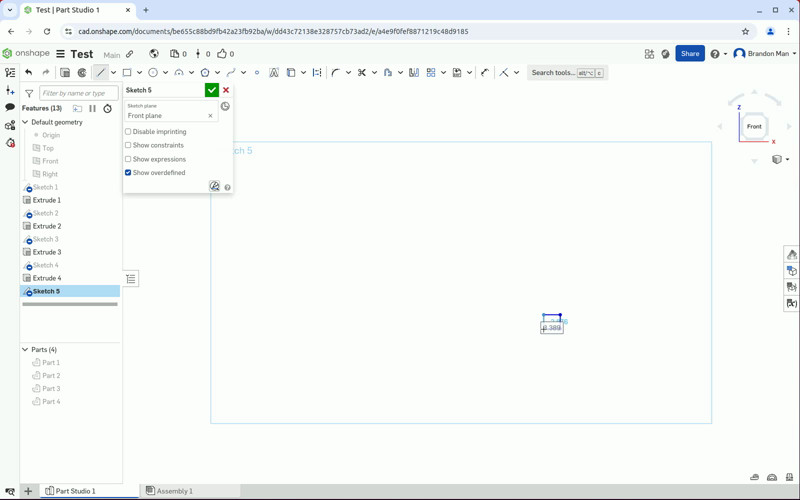
key_up(shift)
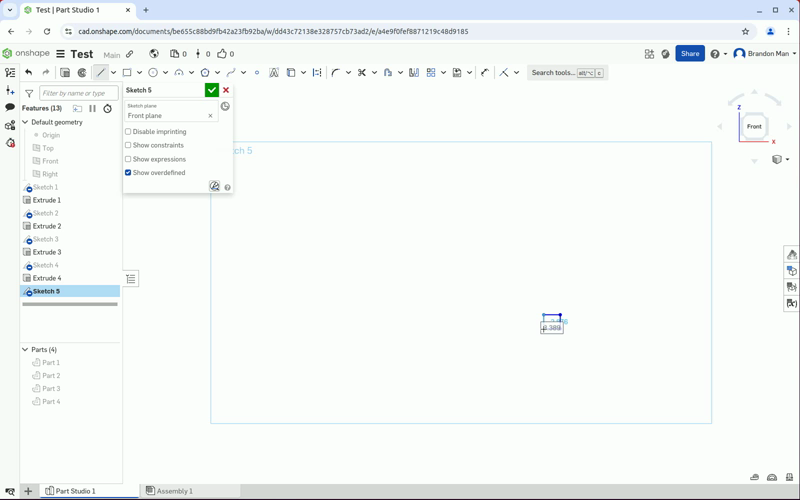
click(543, 328)
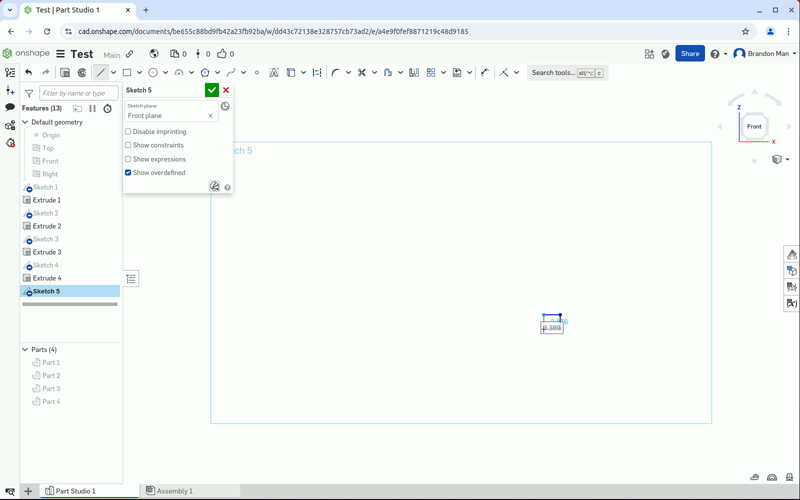
key(esc)
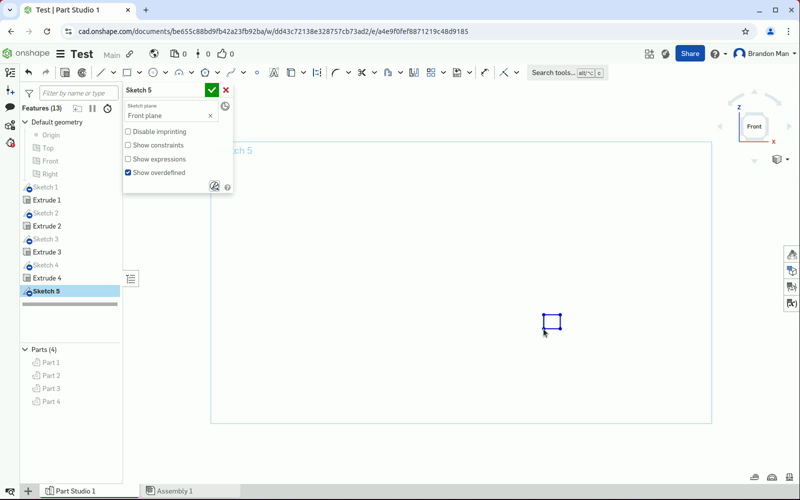
mouse_move(549, 326)
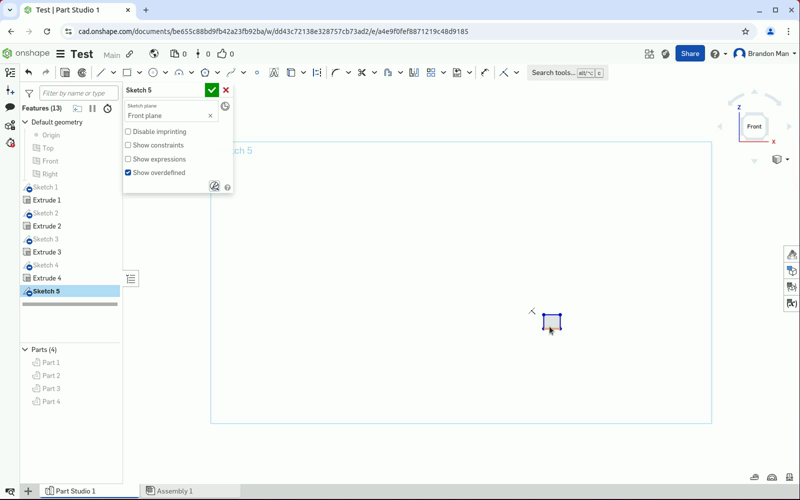
scroll(6)
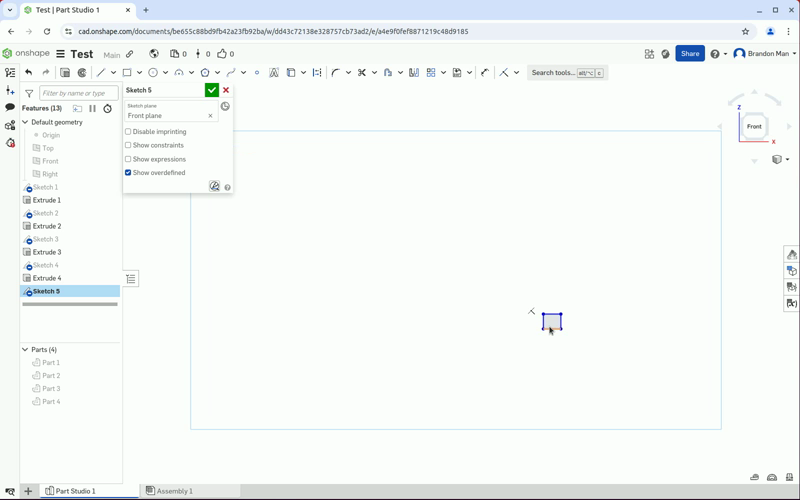
scroll(6)
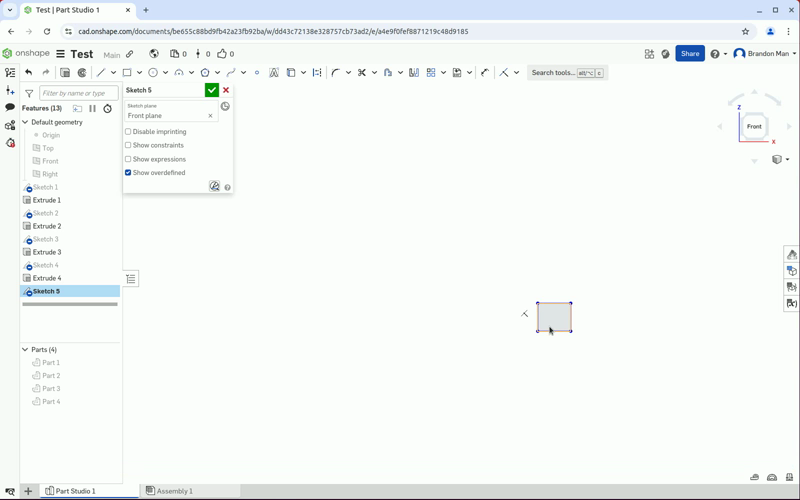
scroll(6)
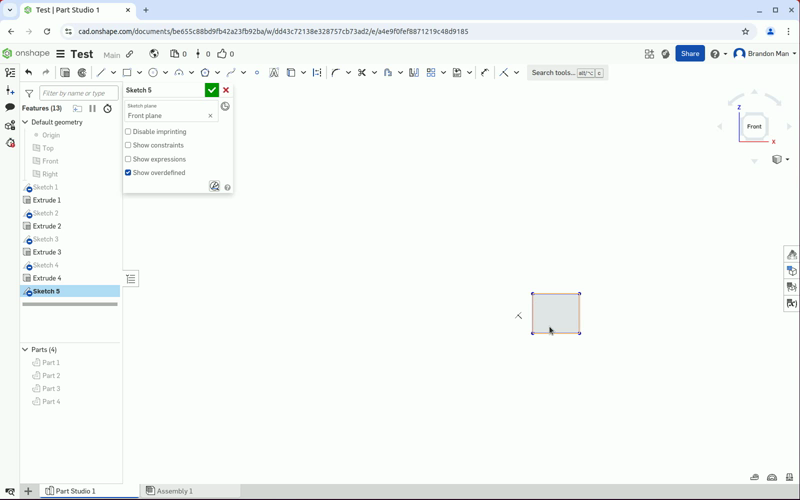
scroll(6)
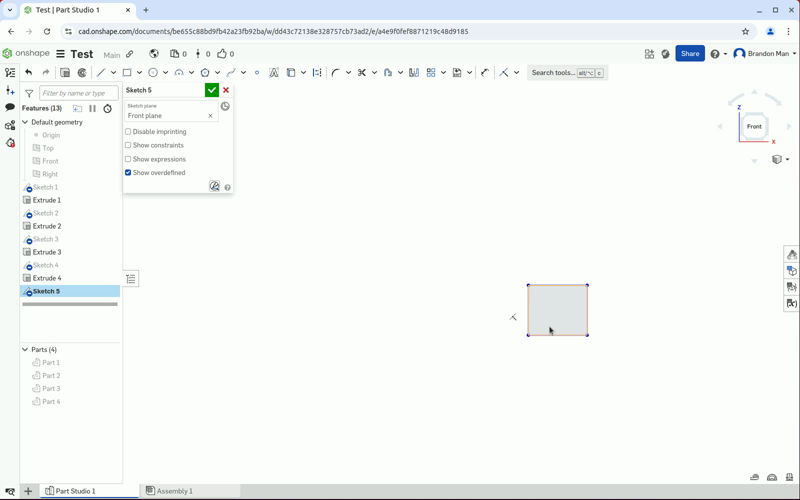
scroll(6)
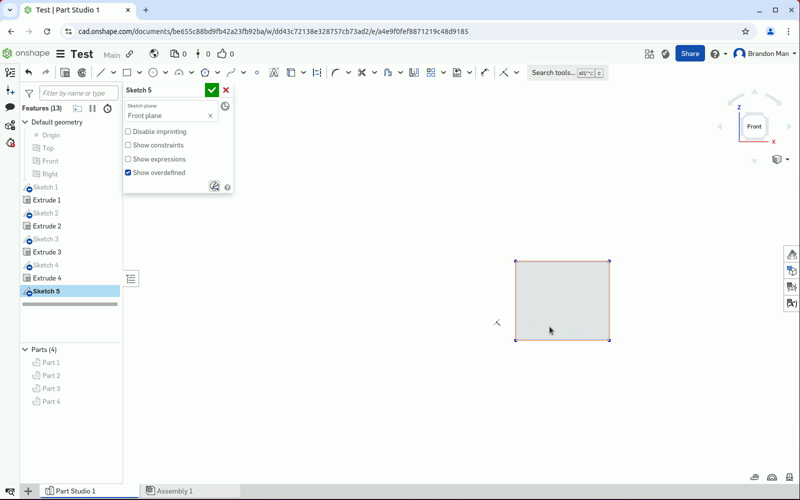
scroll(6)
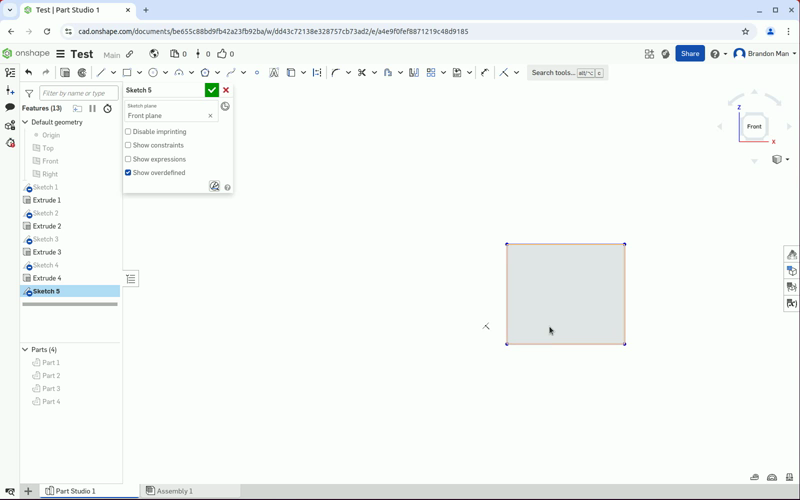
scroll(6)
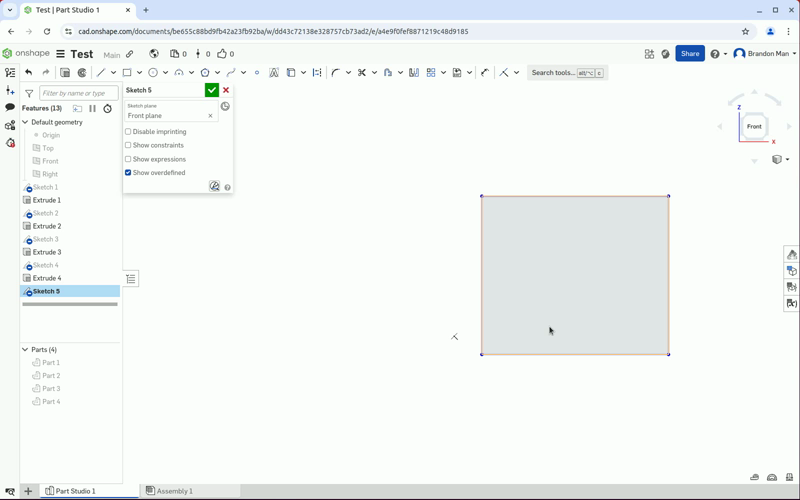
click(549, 326)
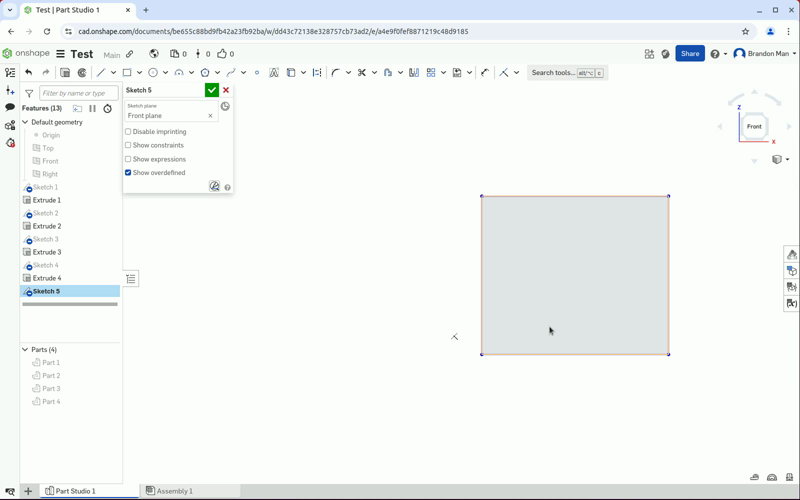
scroll(-6)
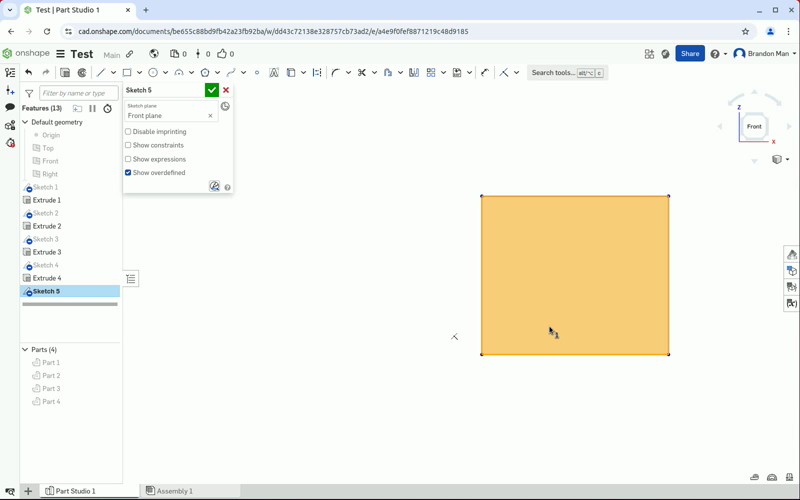
scroll(-6)
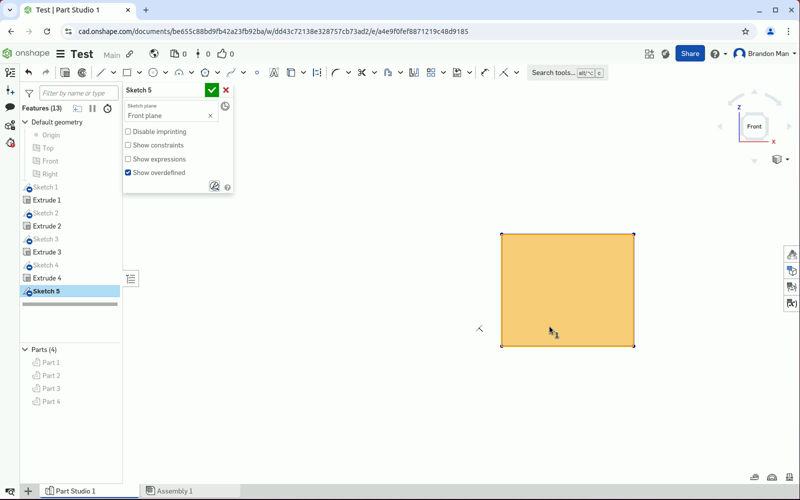
scroll(-6)
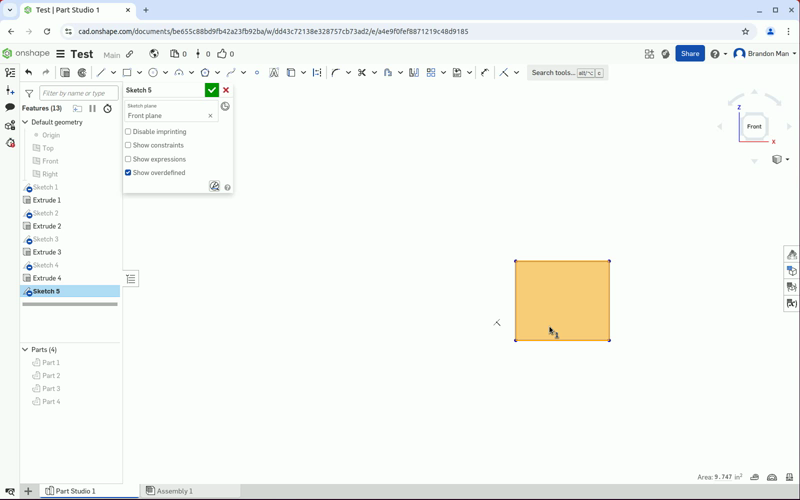
scroll(-6)
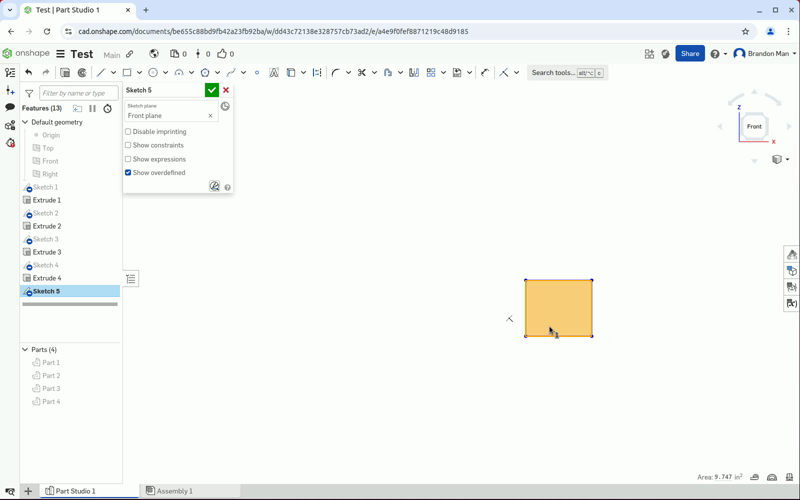
scroll(-6)
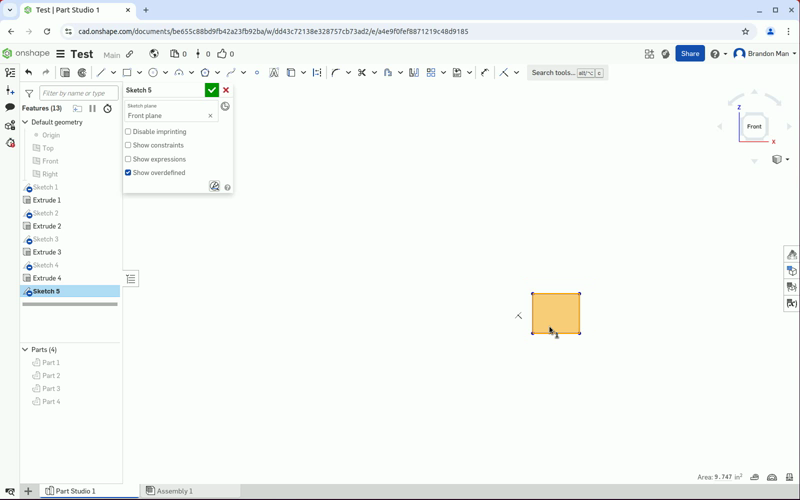
scroll(-6)
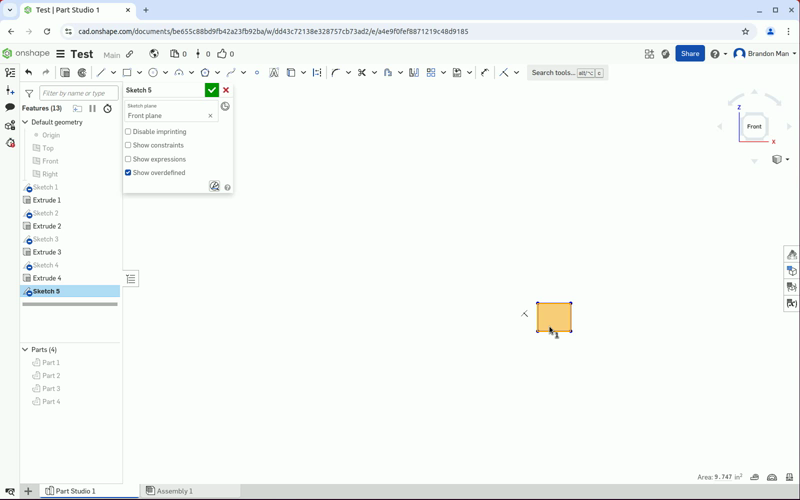
scroll(-6)
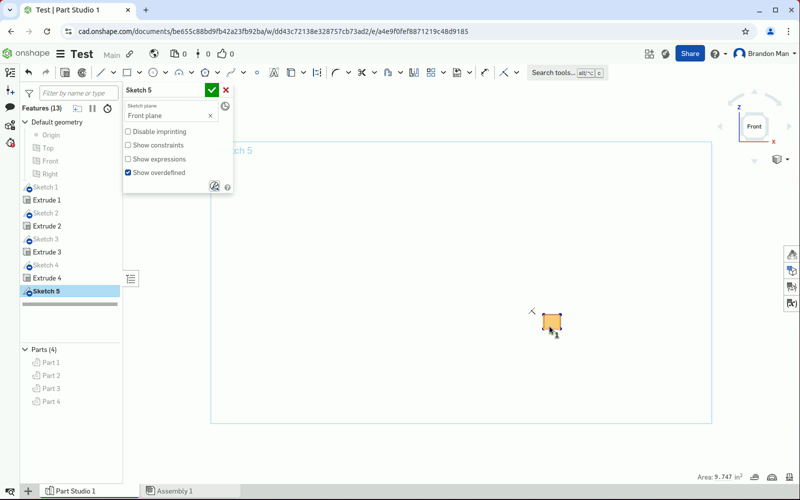
mouse_move(73, 352)
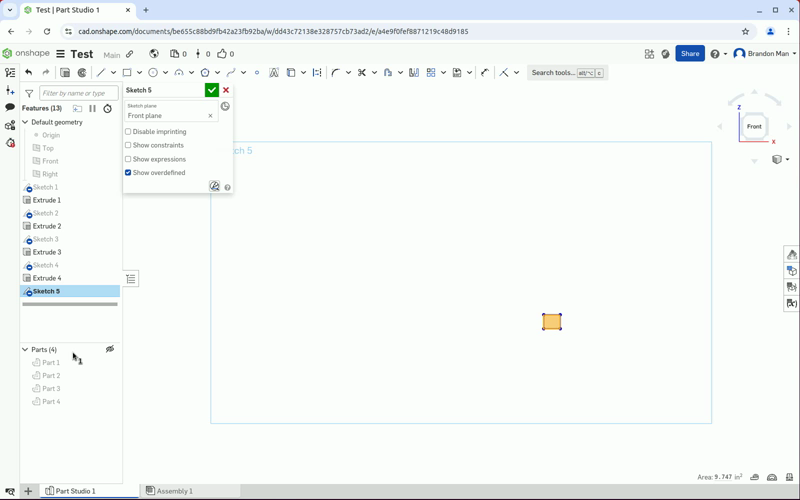
key(shift+y)
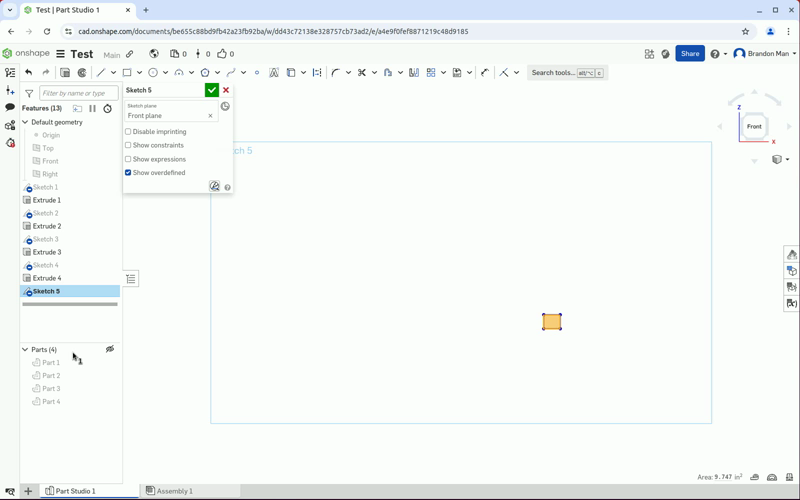
key(shift+e)
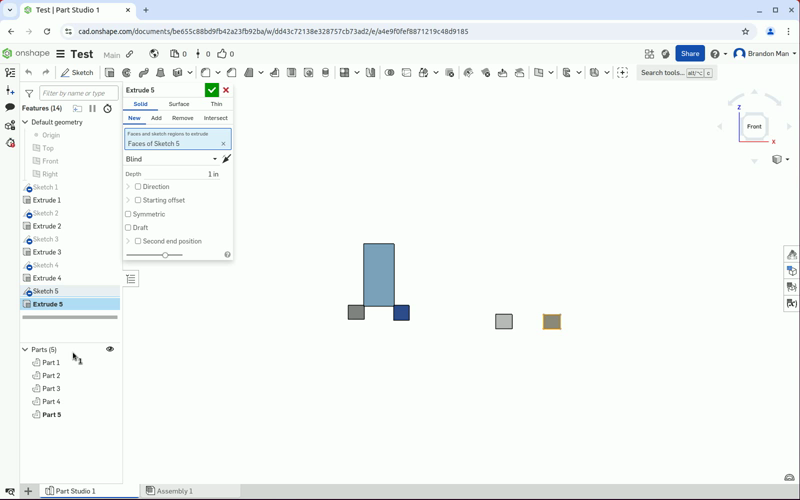
mouse_move(143, 106)
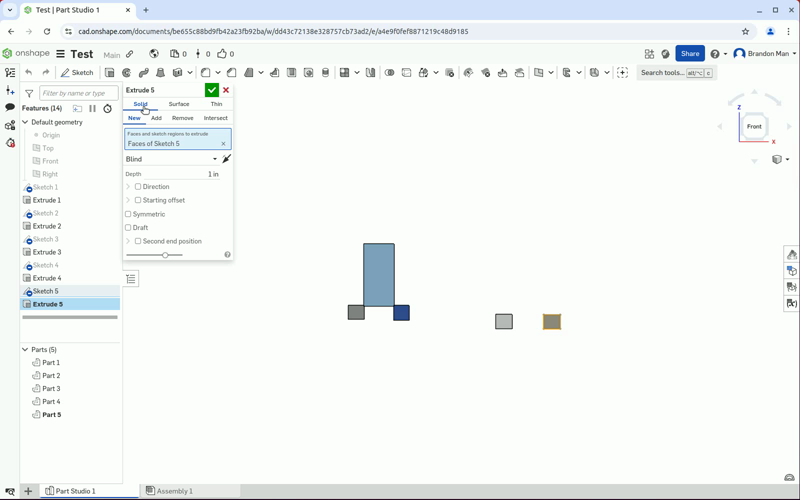
click(143, 106)
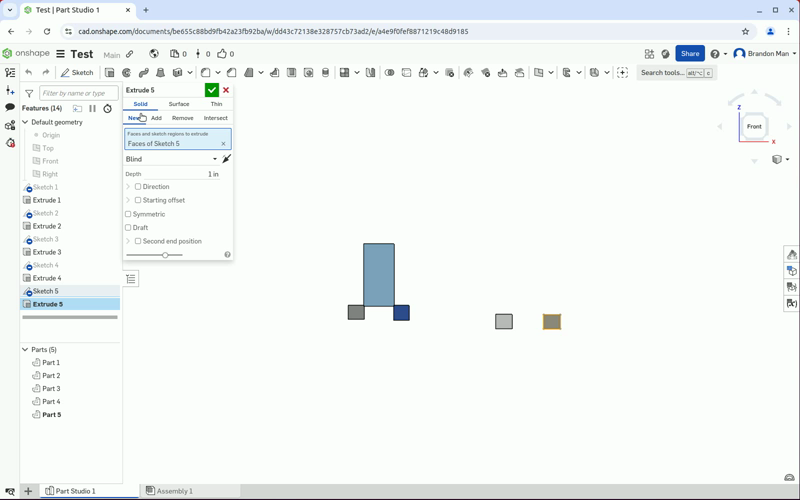
mouse_move(137, 120)
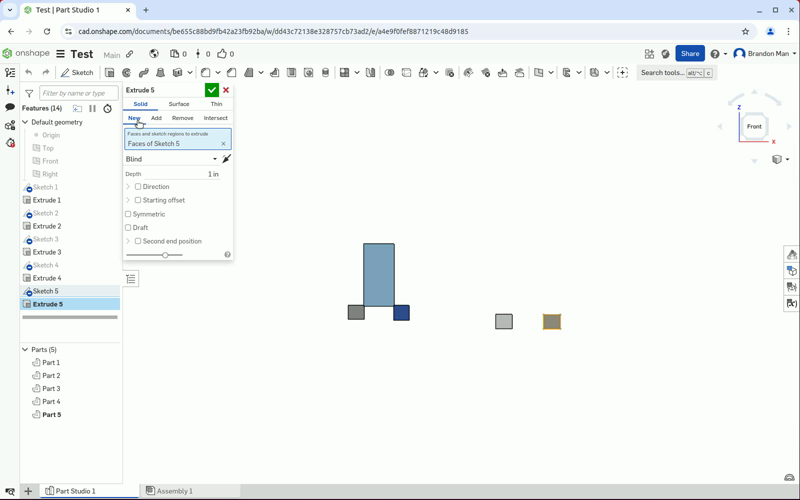
click(137, 120)
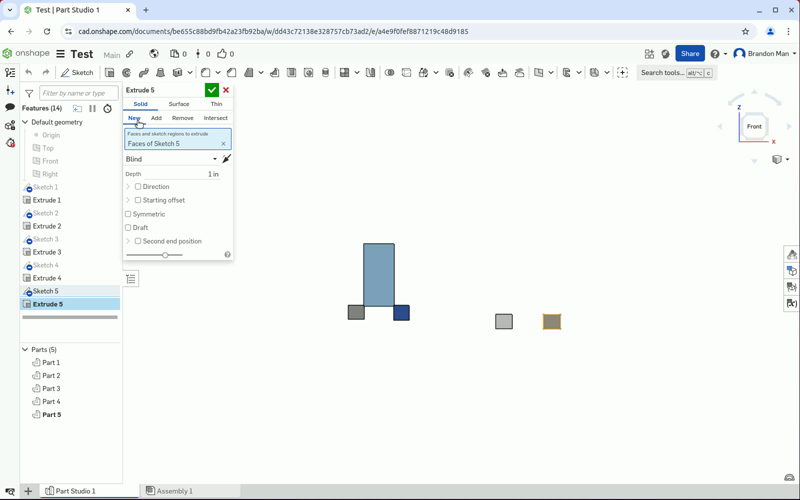
key(tab, 4)
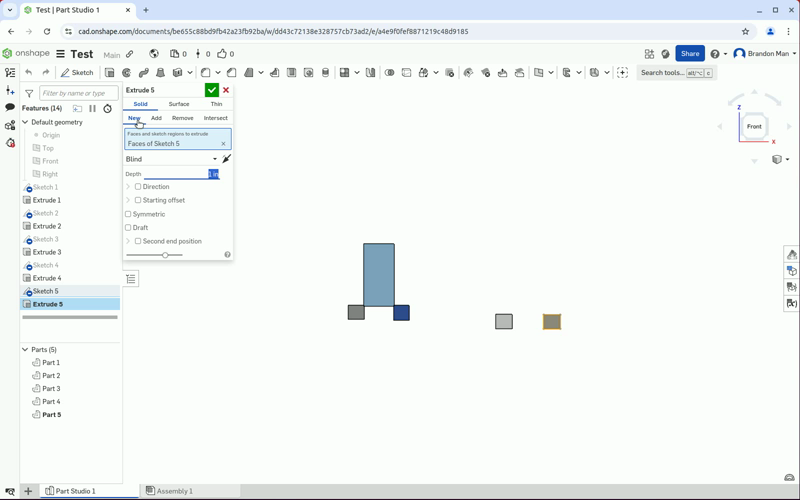
text(9.869)
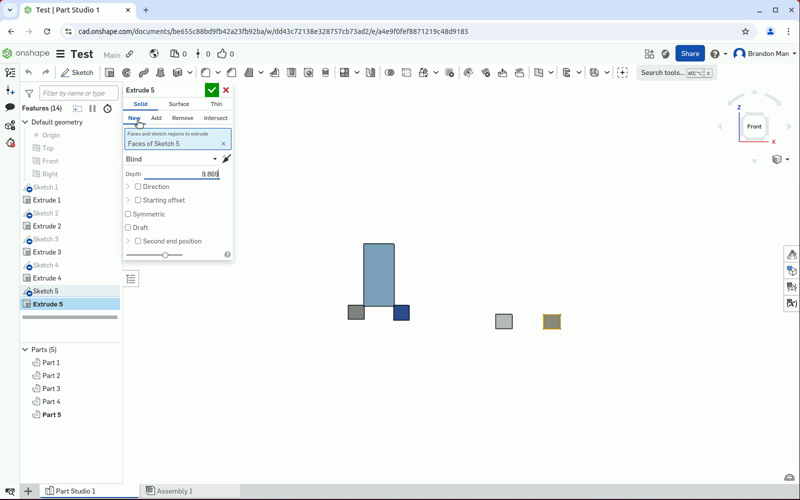
key(enter)
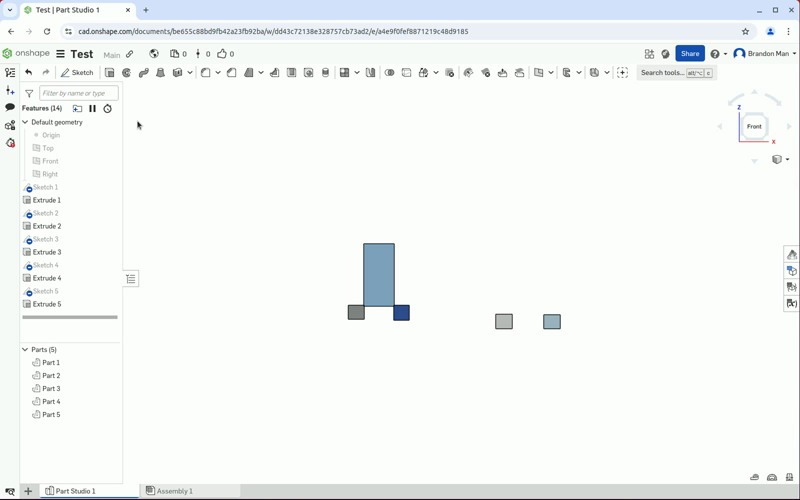
key(shift+h)
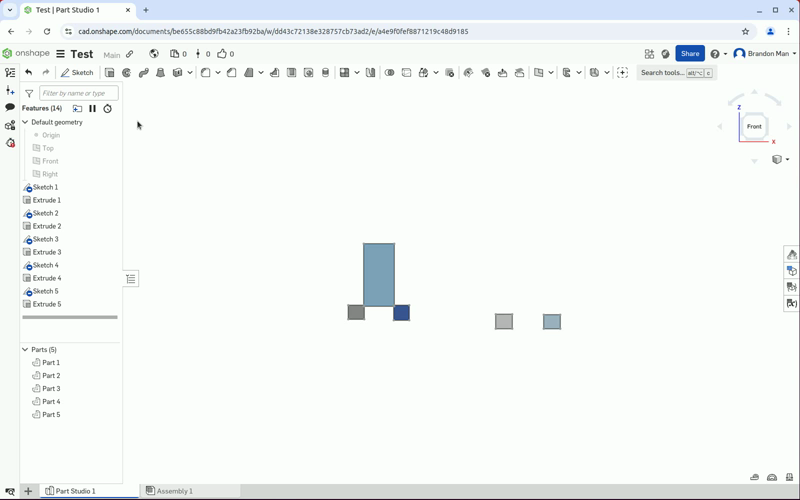
key(shift+h)
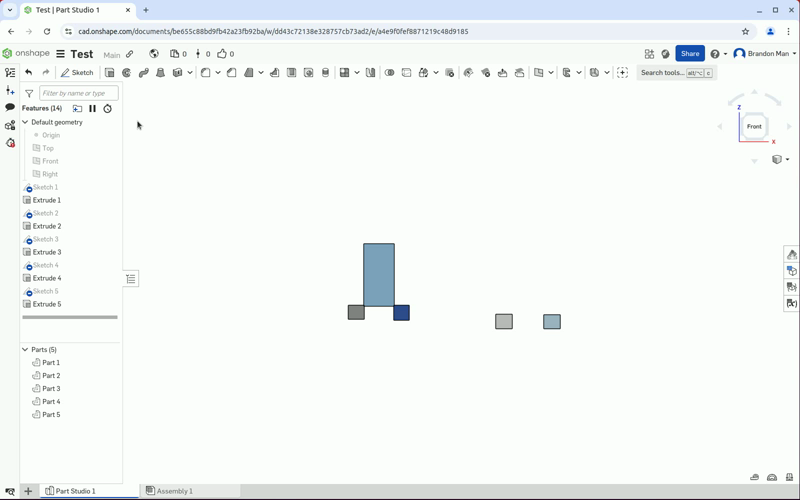
mouse_move(73, 189)
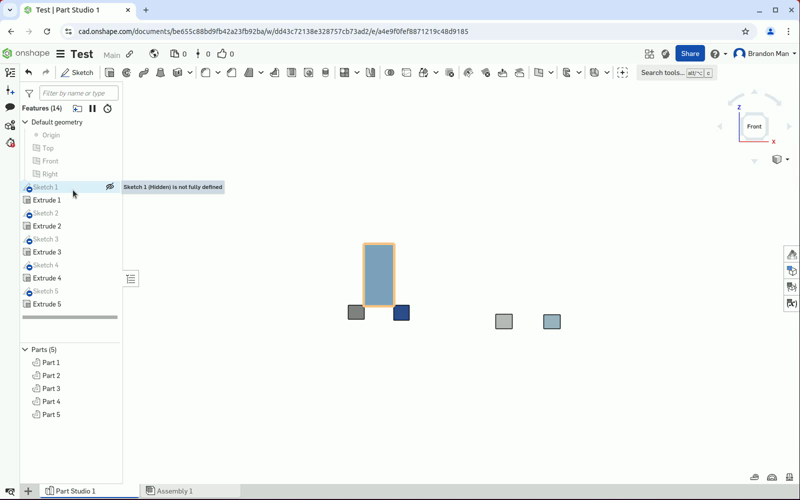
click(73, 189)
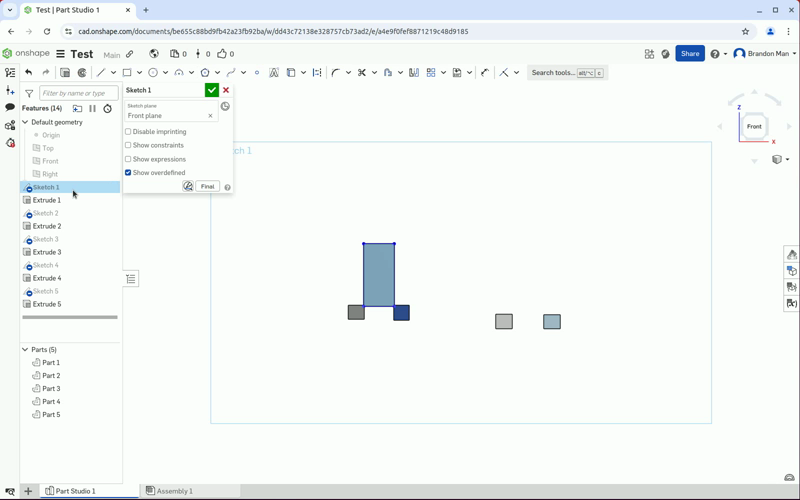
mouse_move(229, 92)
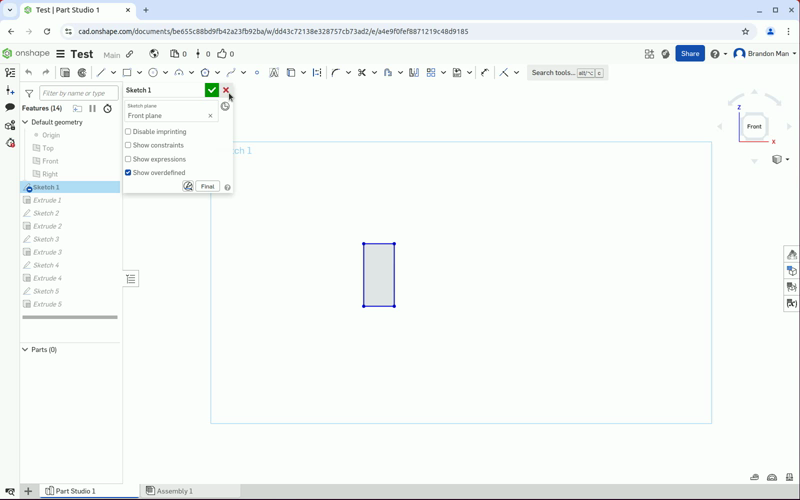
click(229, 92)
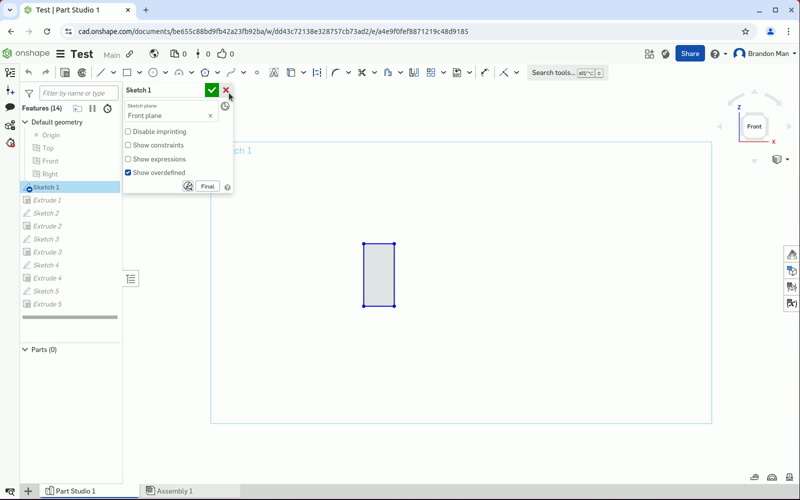
key(shift+s)
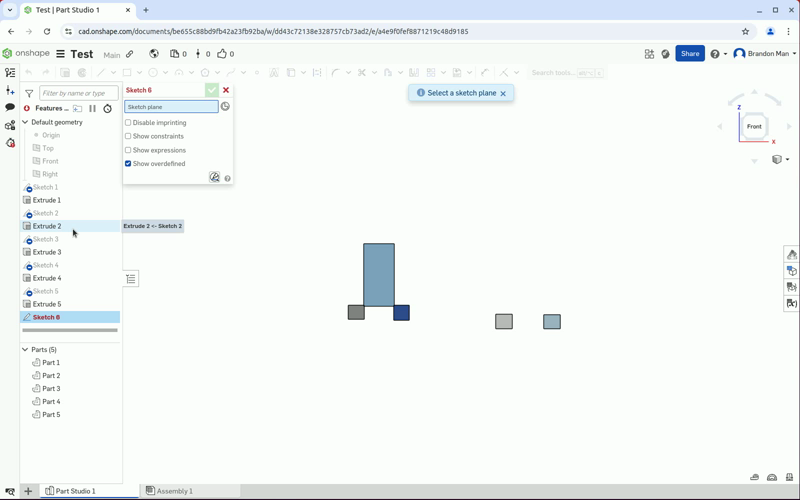
scroll(3)
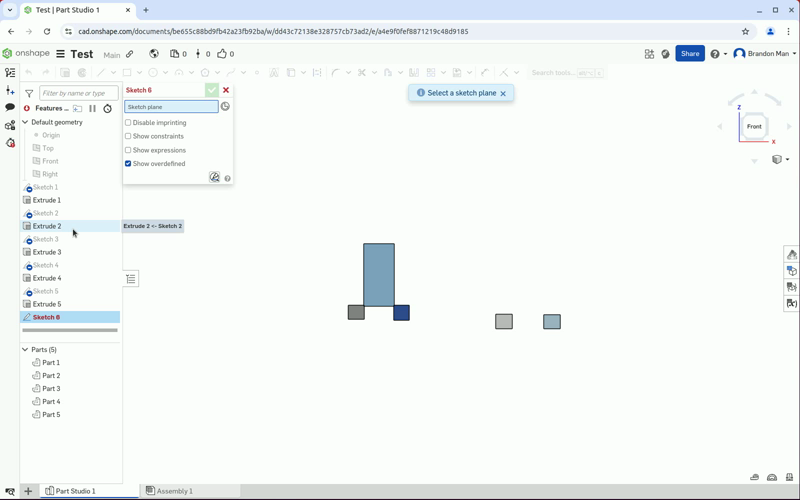
mouse_move(73, 163)
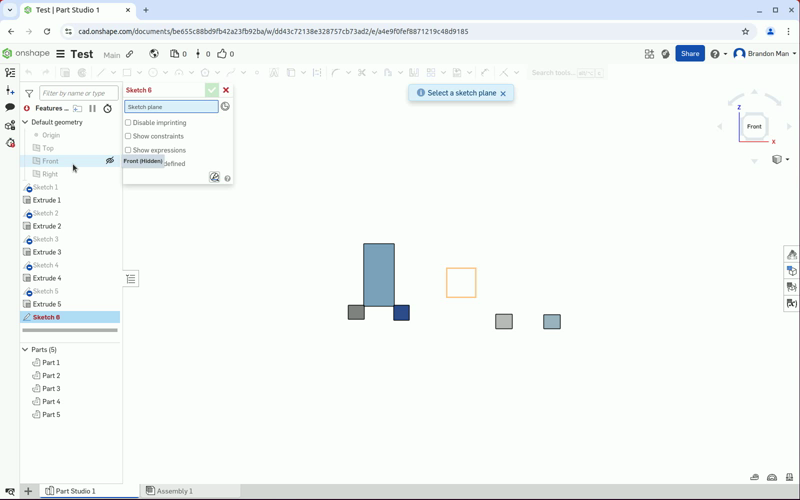
click(73, 163)
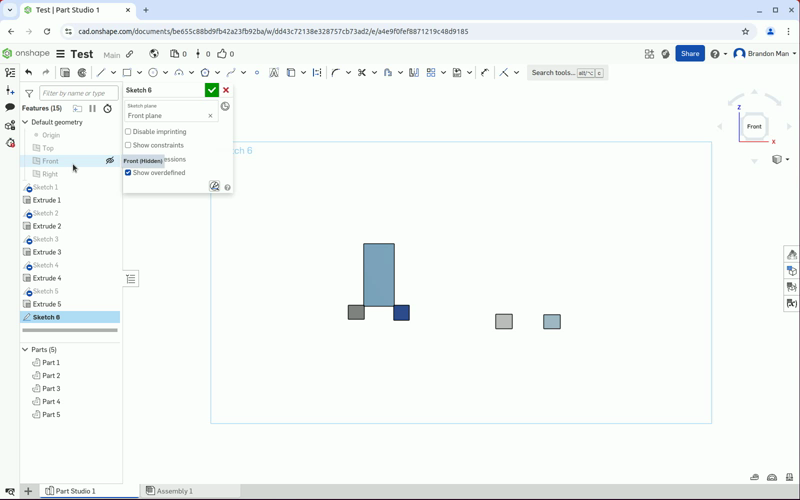
mouse_move(73, 352)
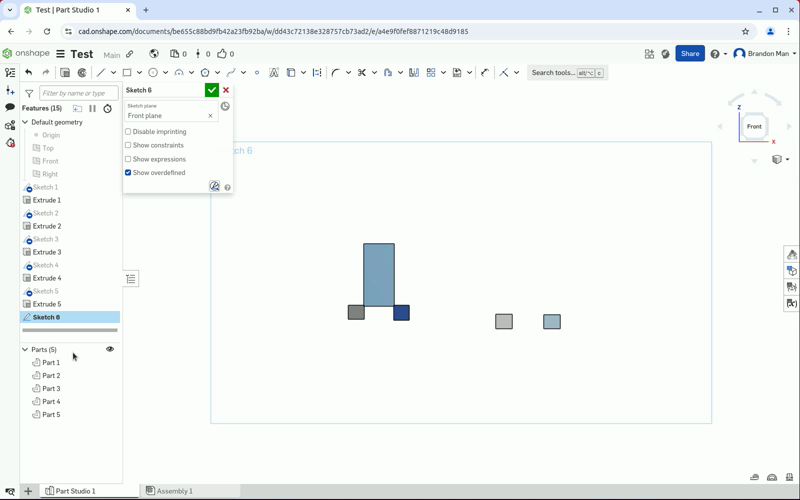
key(y)
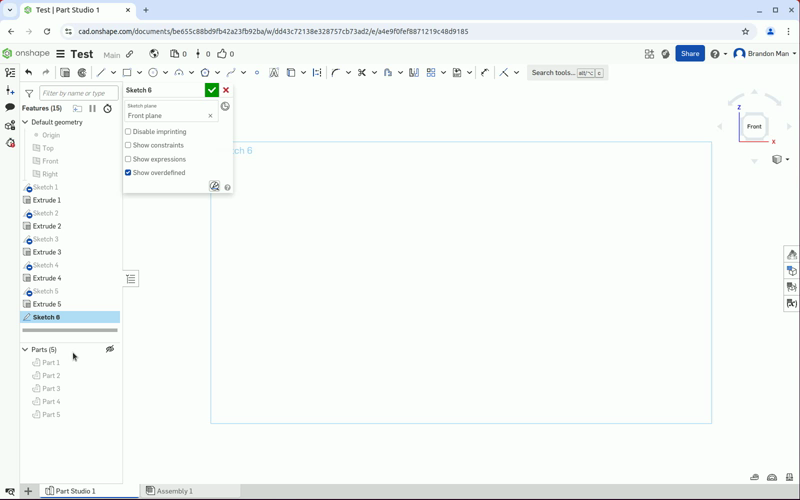
key(l)
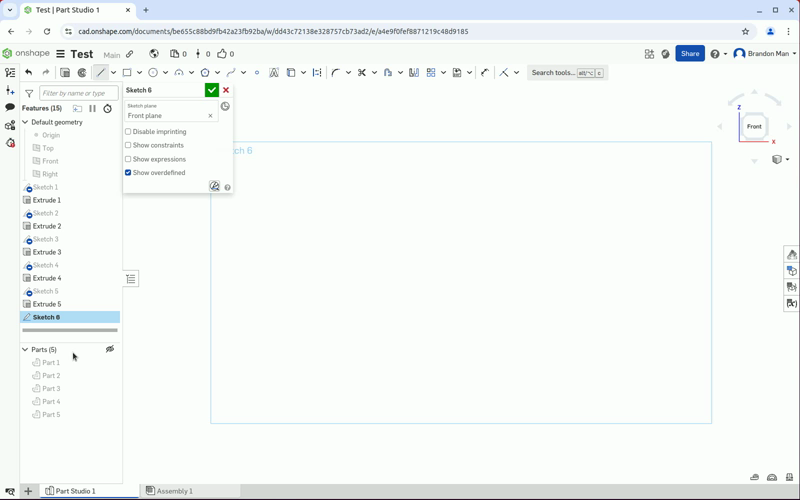
key_down(shift)
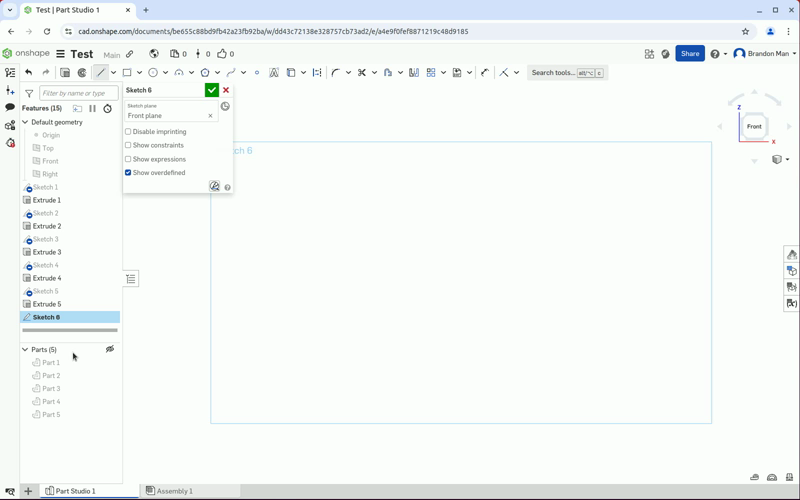
mouse_move(511, 315)
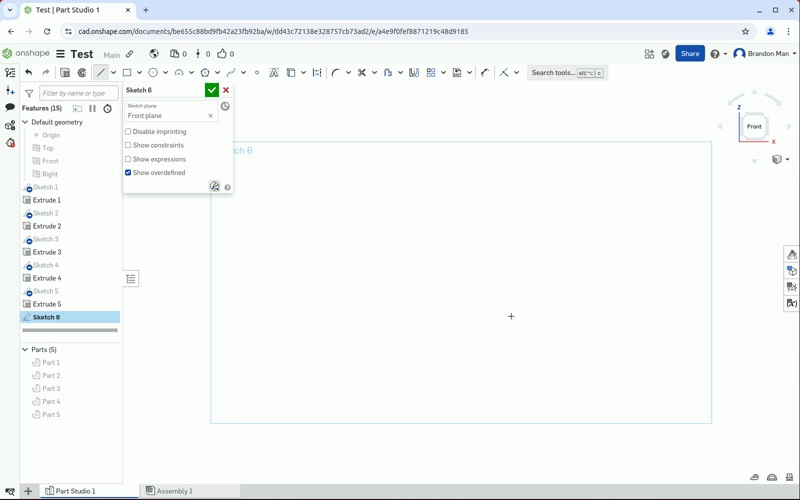
click(511, 315)
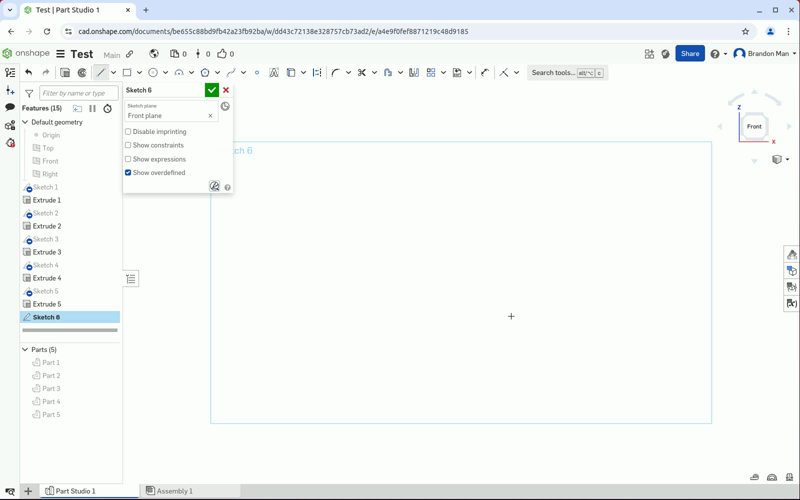
key_up(shift)
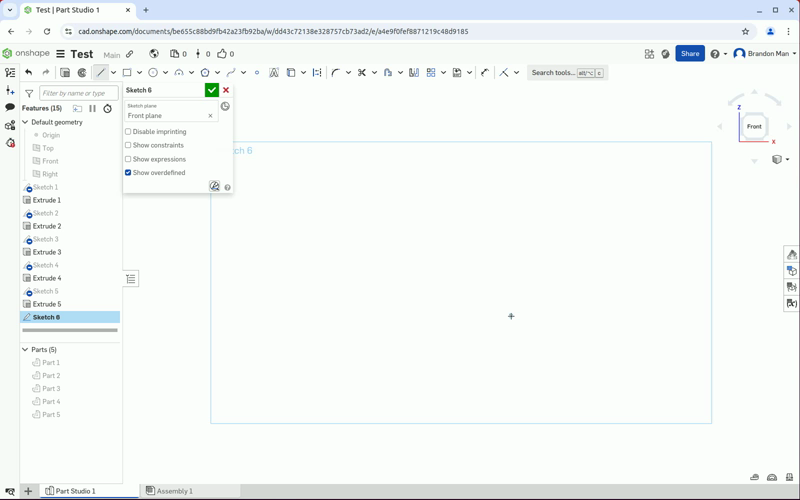
key_down(shift)
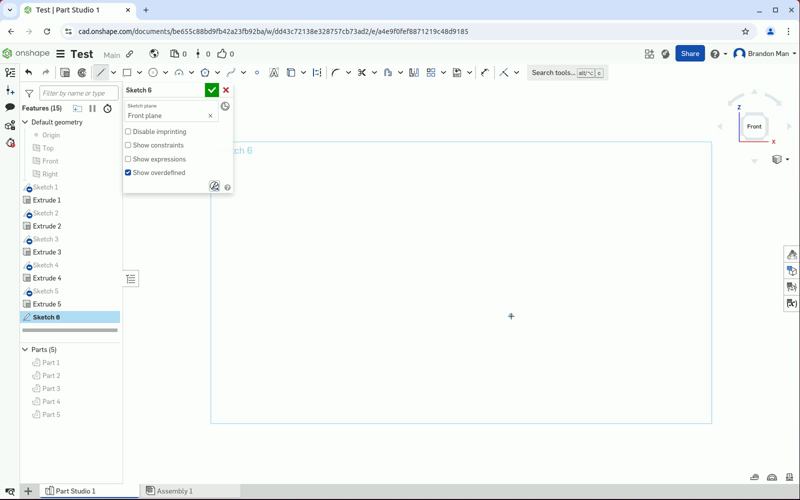
mouse_move(541, 315)
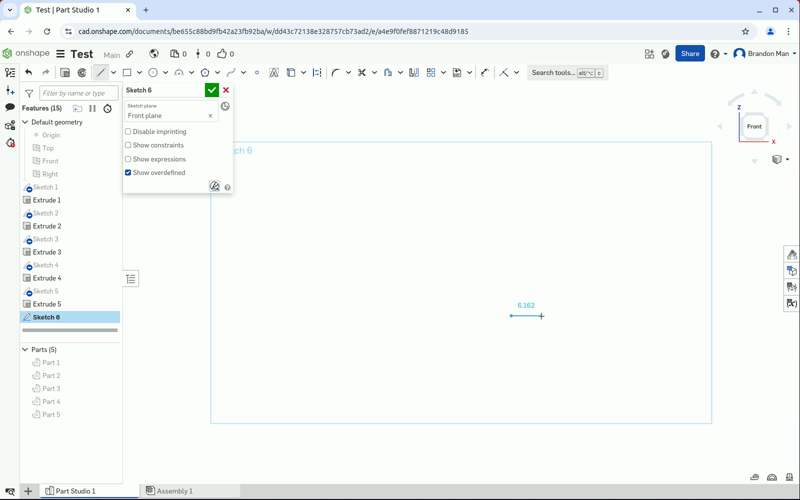
mouse_move(544, 315)
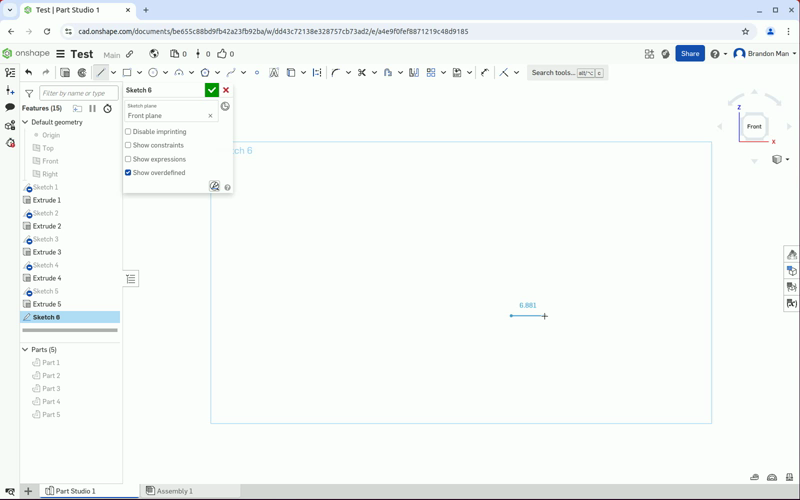
click(544, 315)
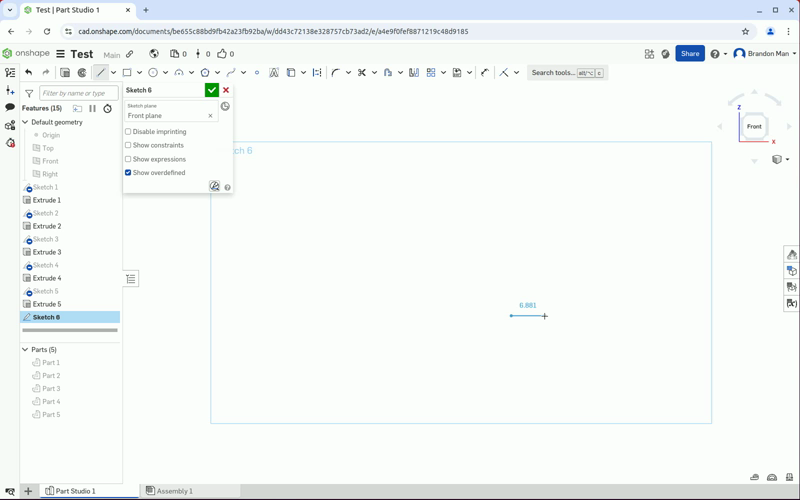
key_up(shift)
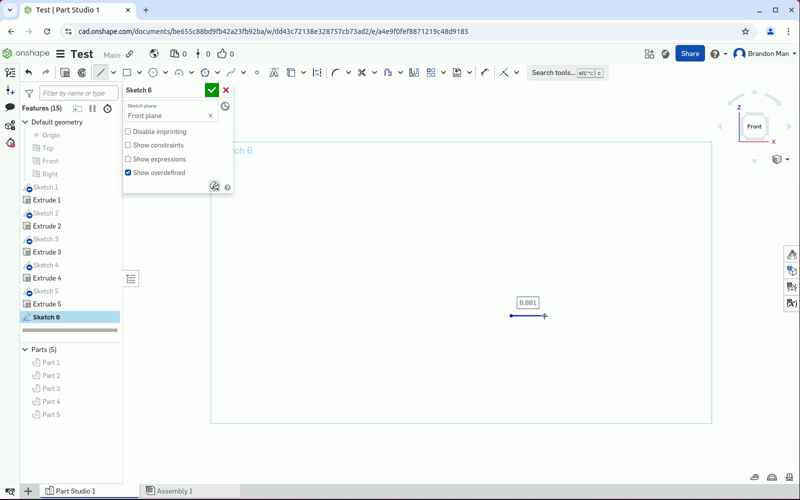
key_down(shift)
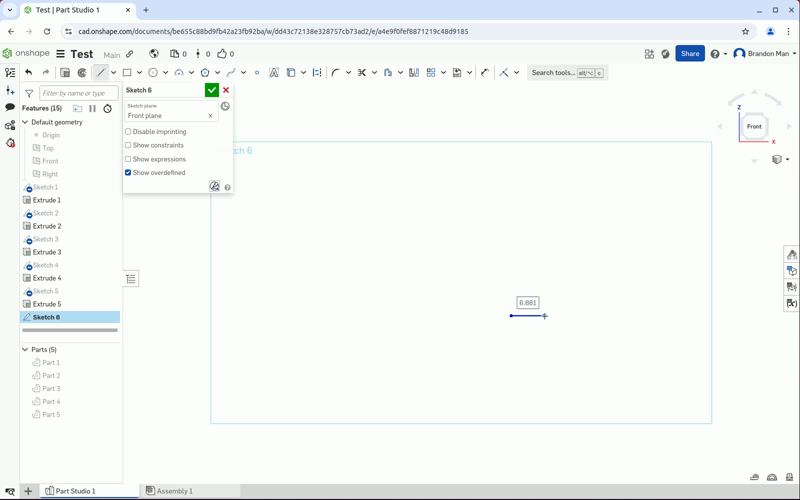
mouse_move(544, 245)
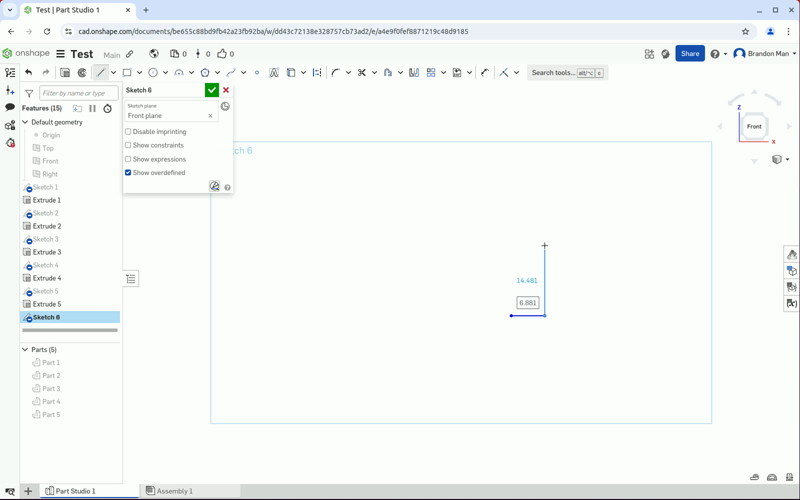
click(544, 245)
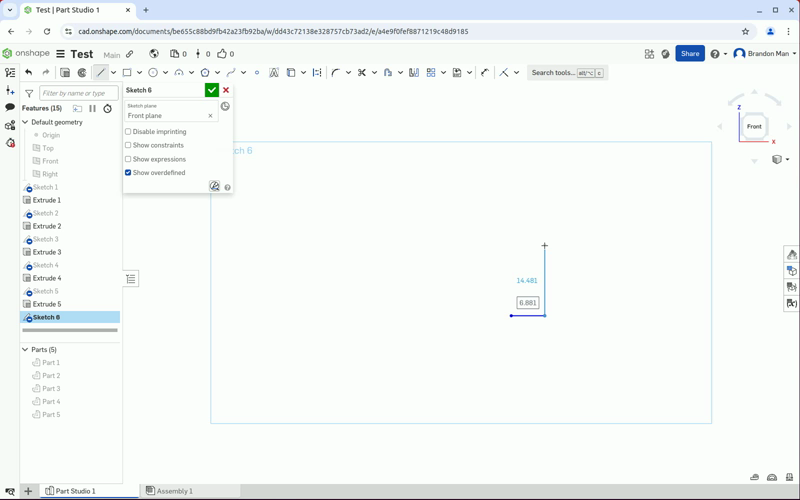
key_up(shift)
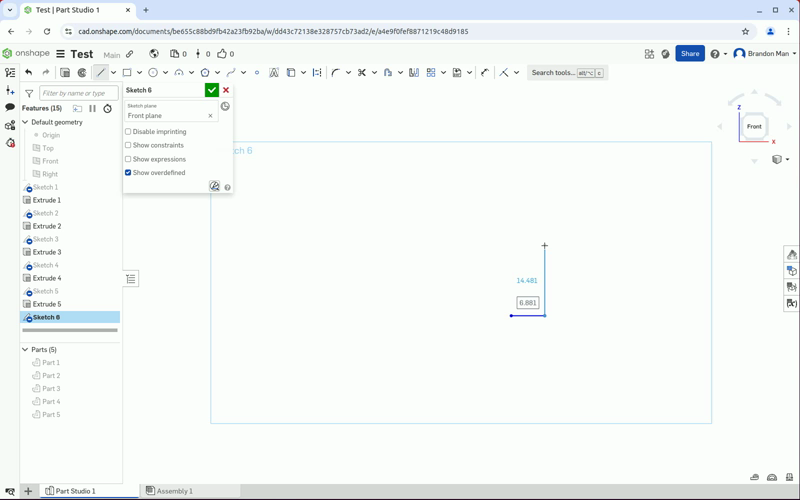
key_down(shift)
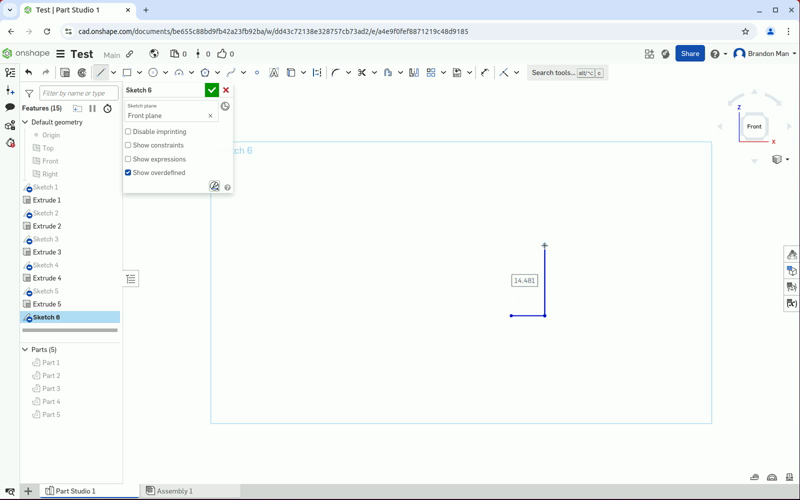
mouse_move(574, 245)
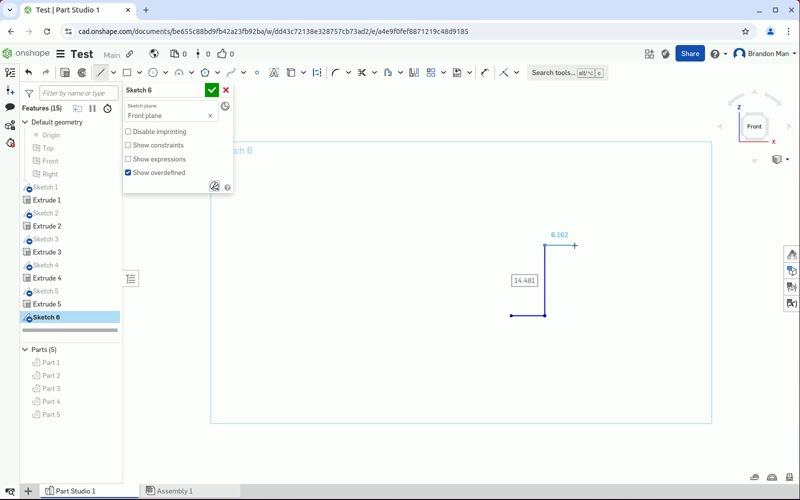
mouse_move(511, 245)
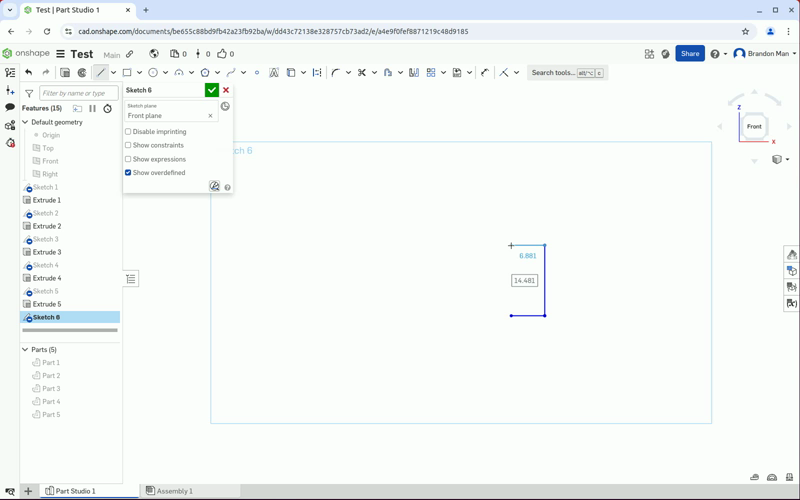
click(511, 245)
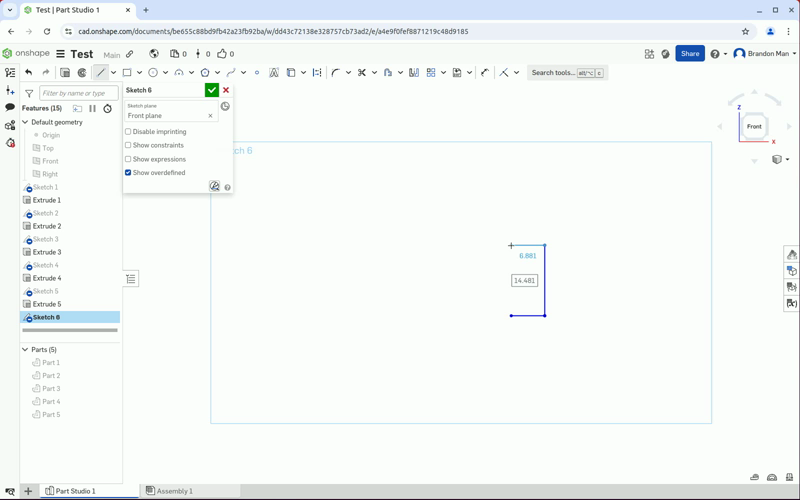
key_up(shift)
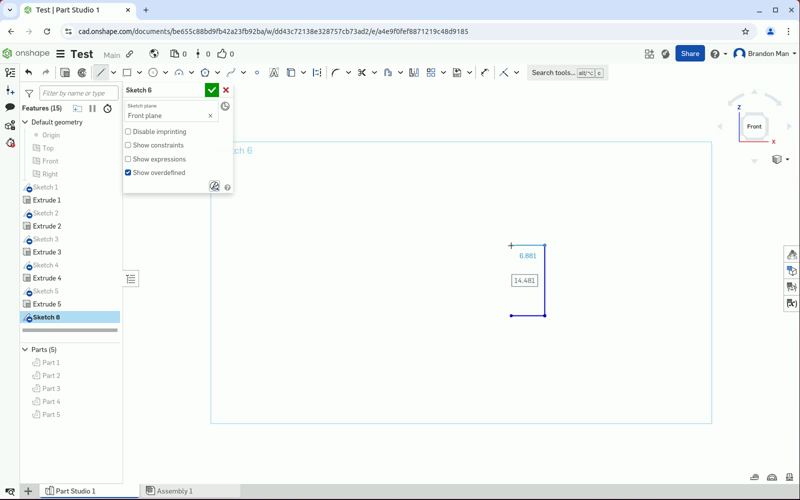
key_down(shift)
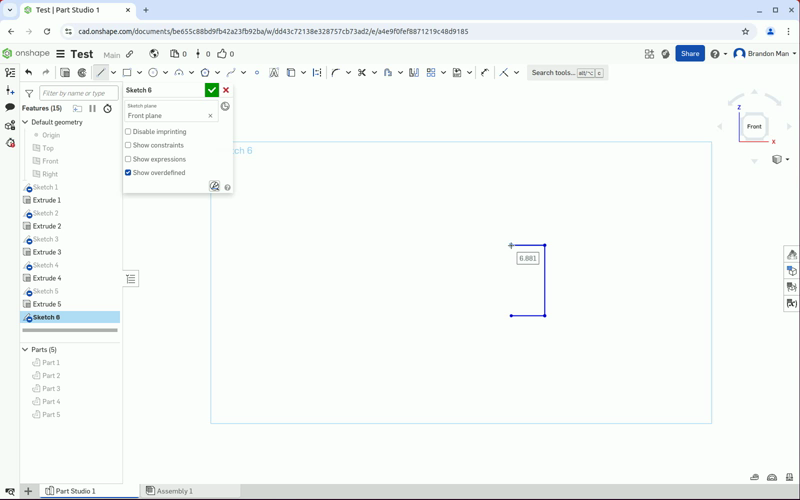
mouse_move(511, 315)
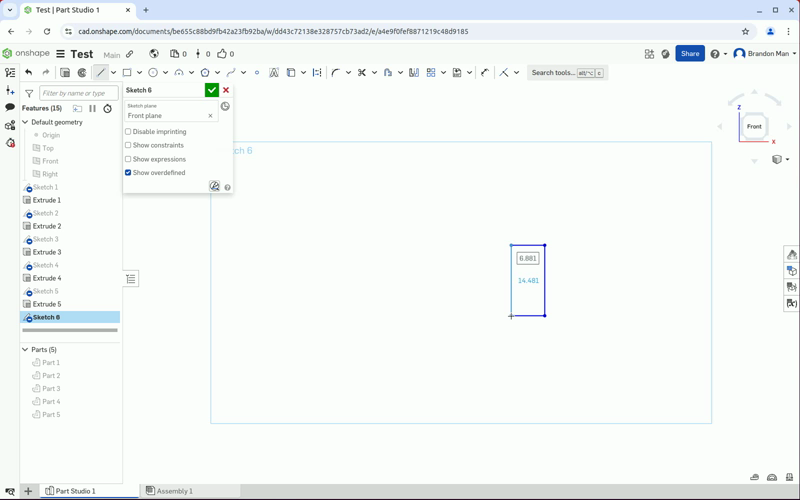
key_up(shift)
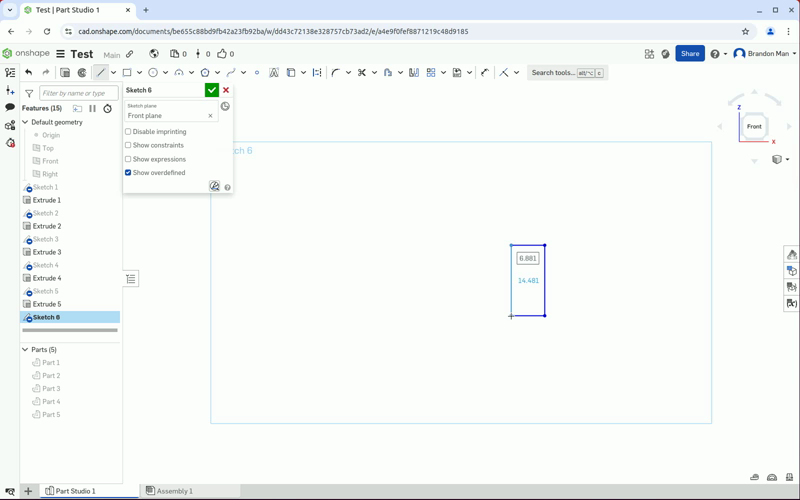
click(511, 315)
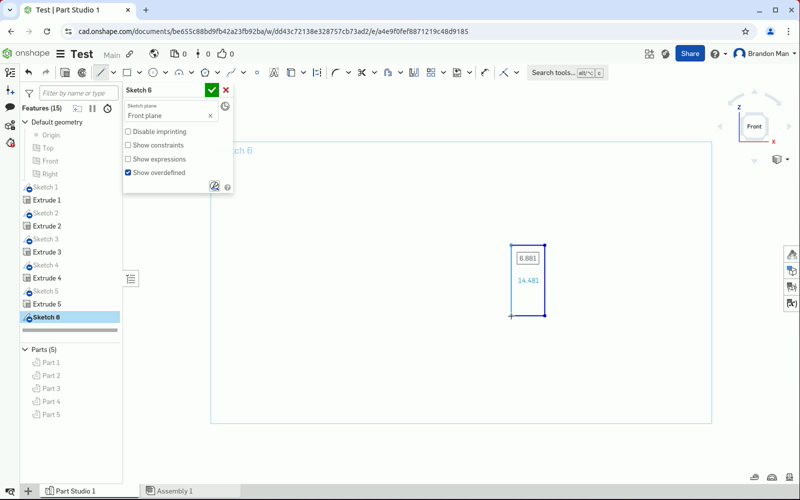
key(esc)
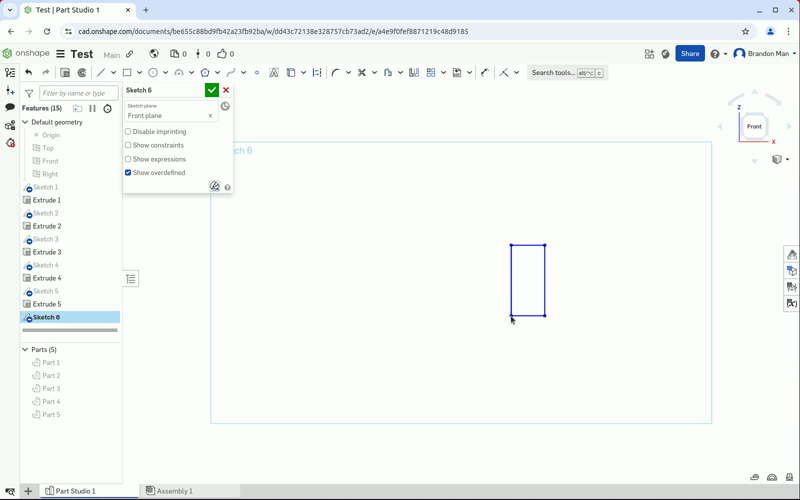
mouse_move(516, 310)
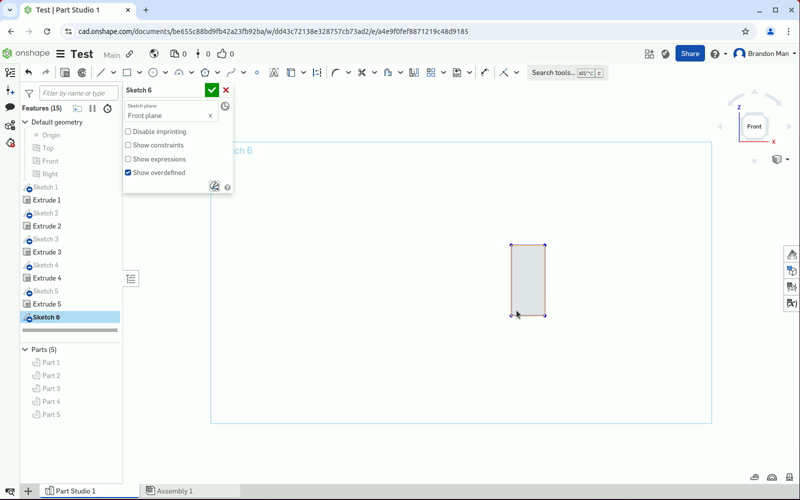
click(516, 310)
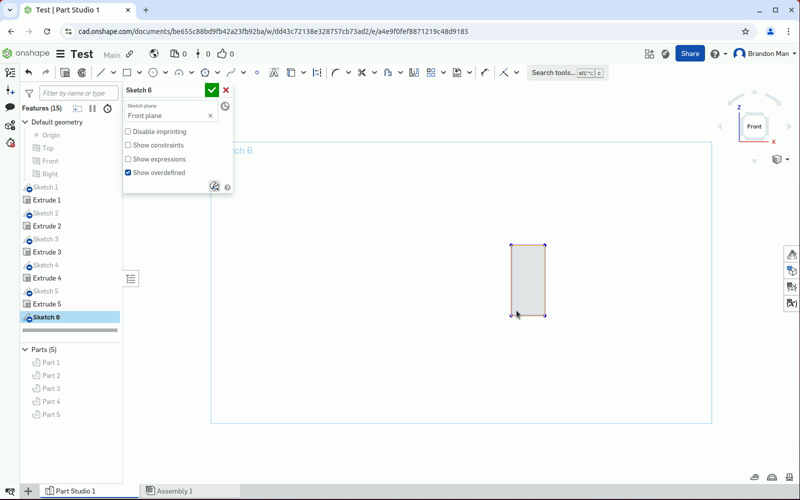
mouse_move(73, 352)
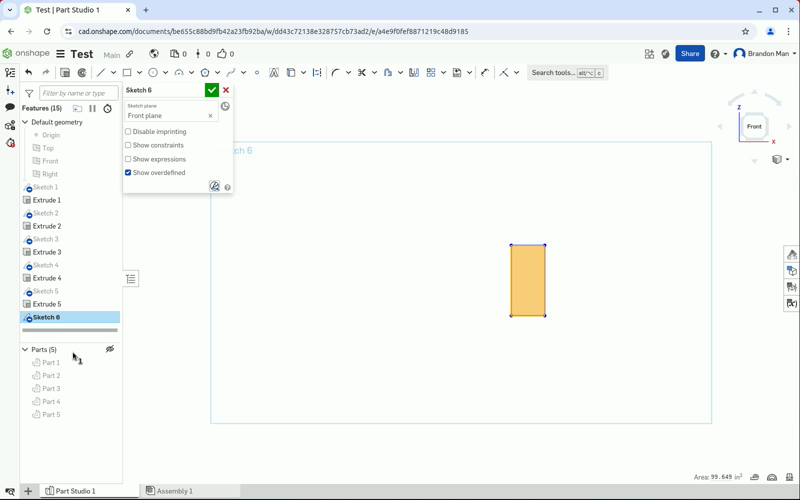
key(shift+y)
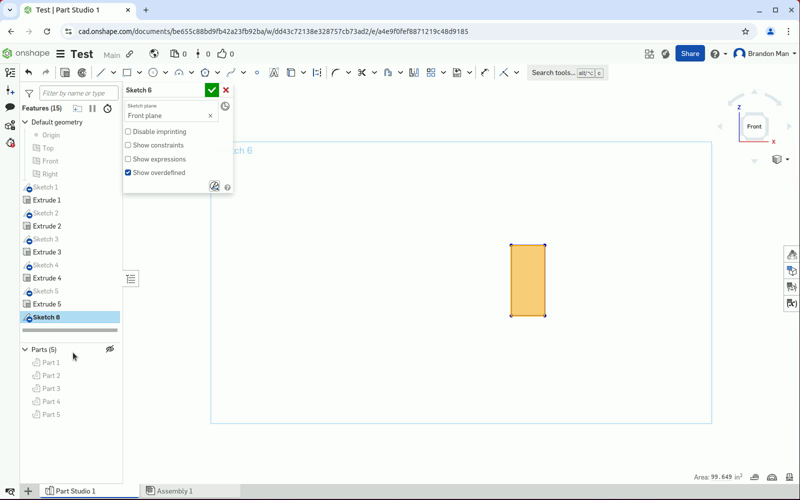
key(shift+e)
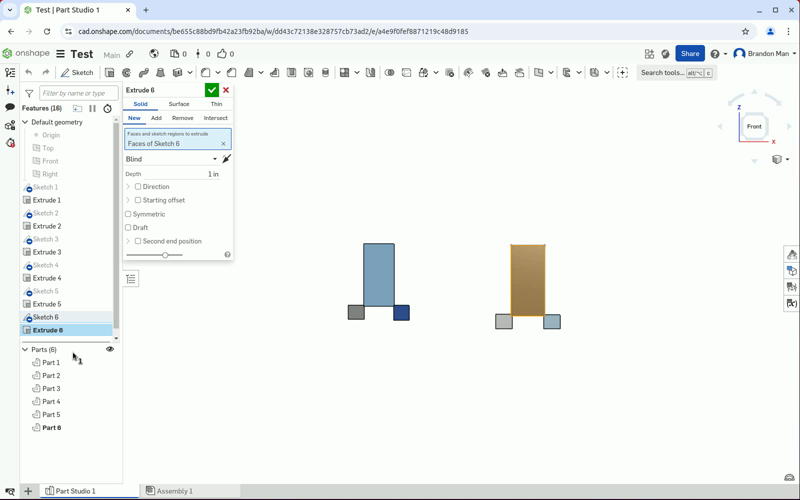
mouse_move(143, 106)
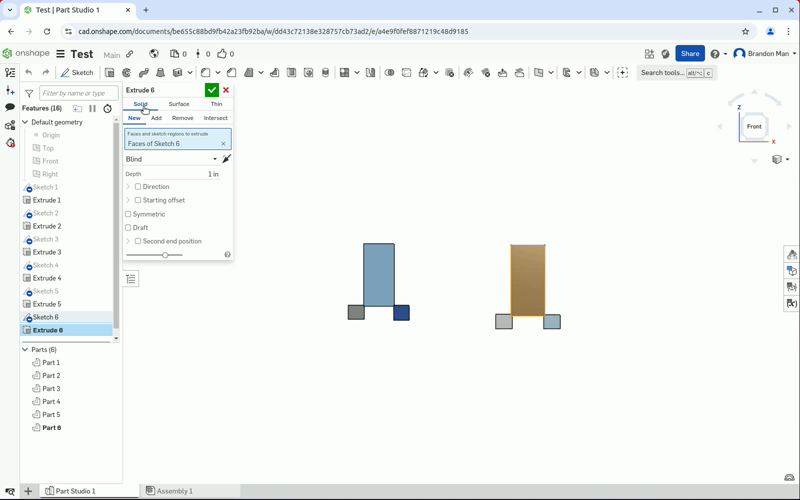
click(143, 106)
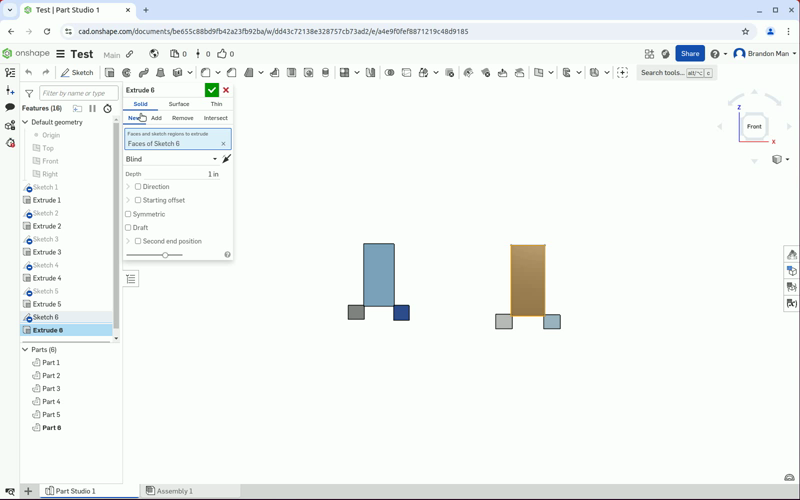
mouse_move(137, 120)
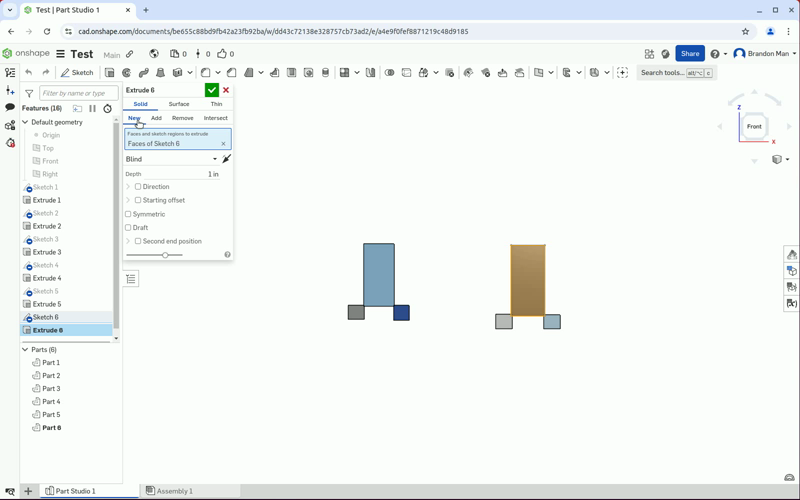
click(137, 120)
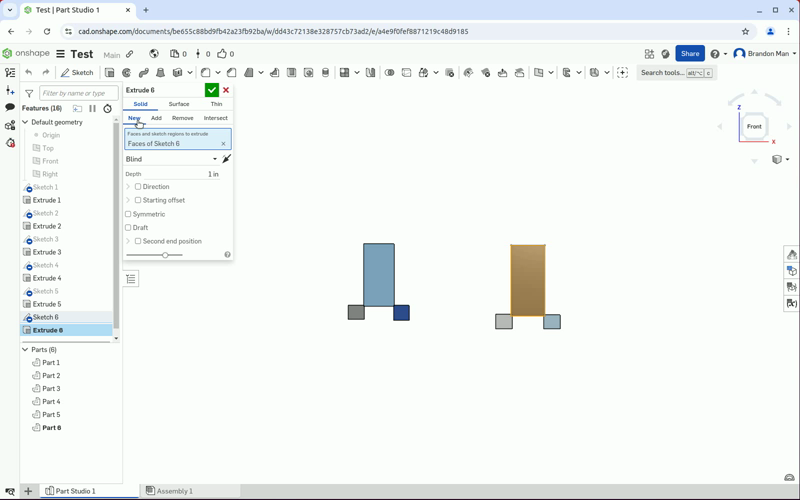
key(tab, 4)
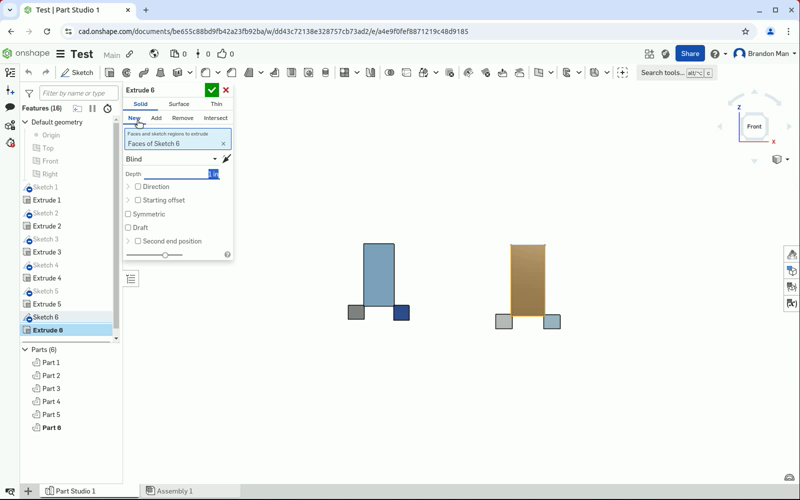
text(9.869)
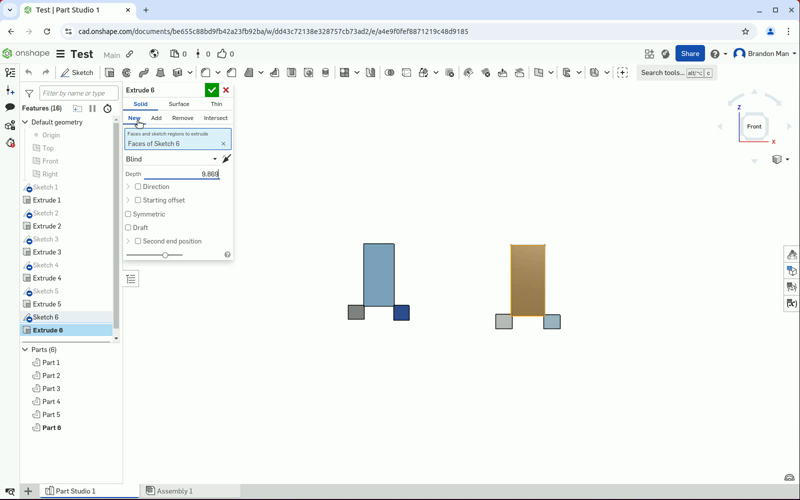
key(enter)
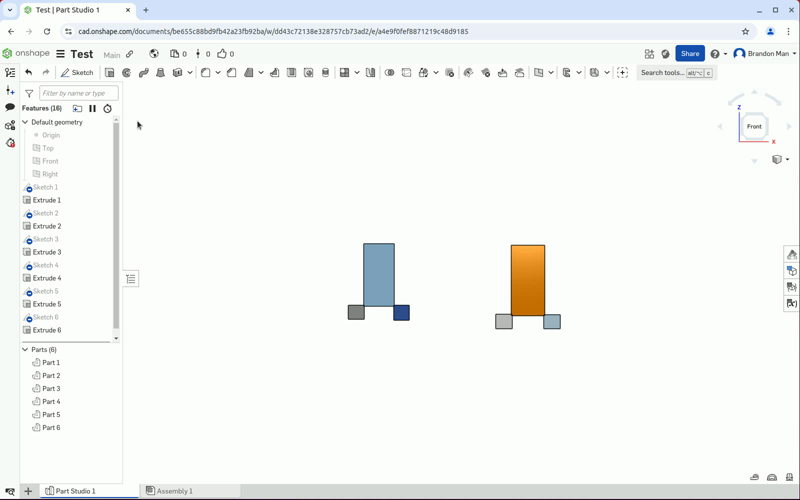
key(shift+h)
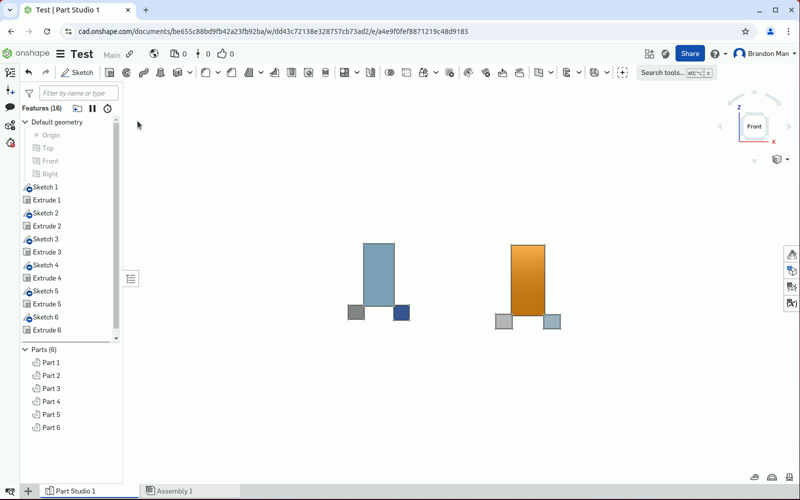
key(shift+h)
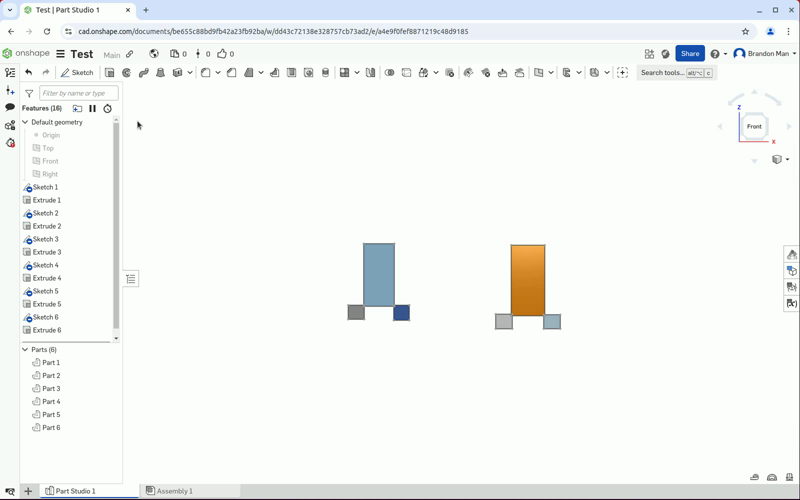
key(shift+7)
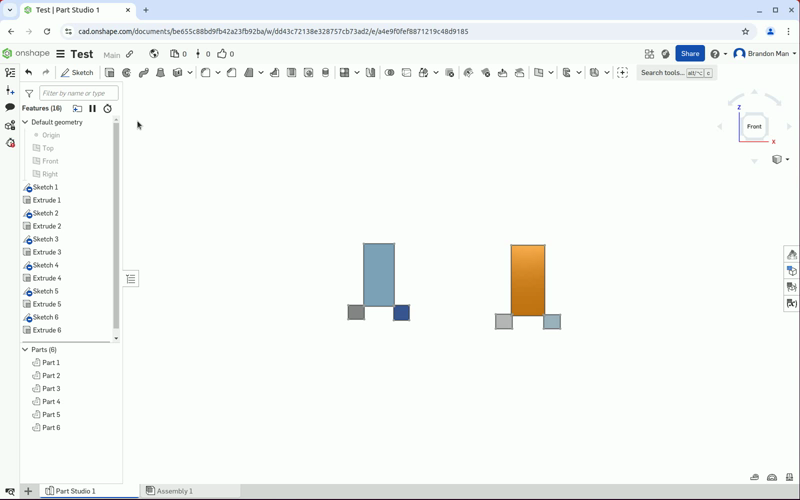
key(left, 2)
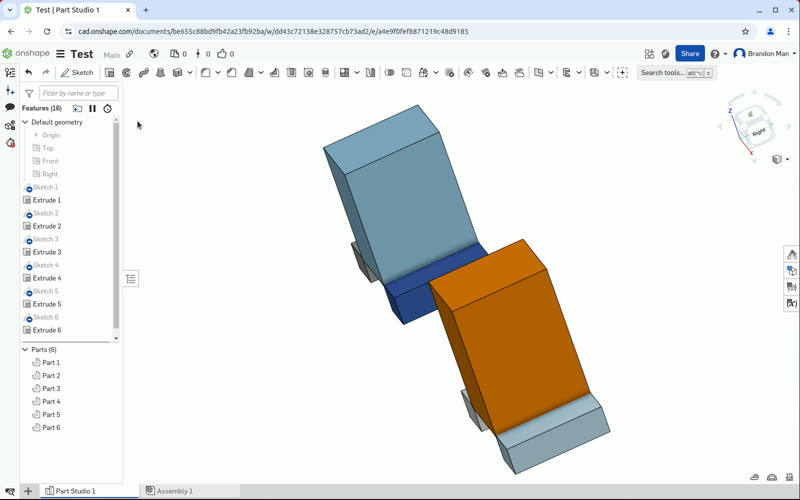
key(down, 2)
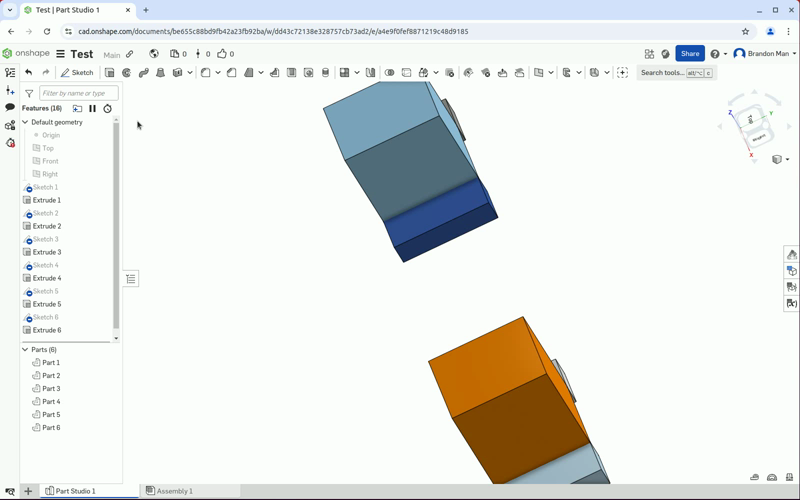
key(up, 2)
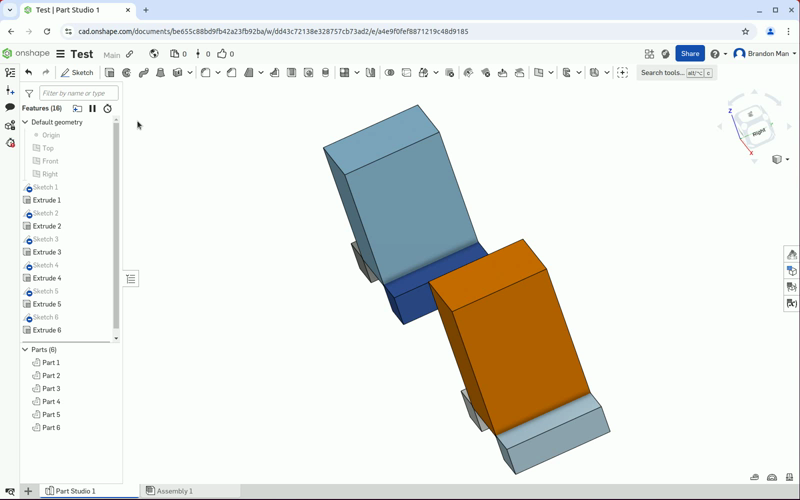
key(right, 2)
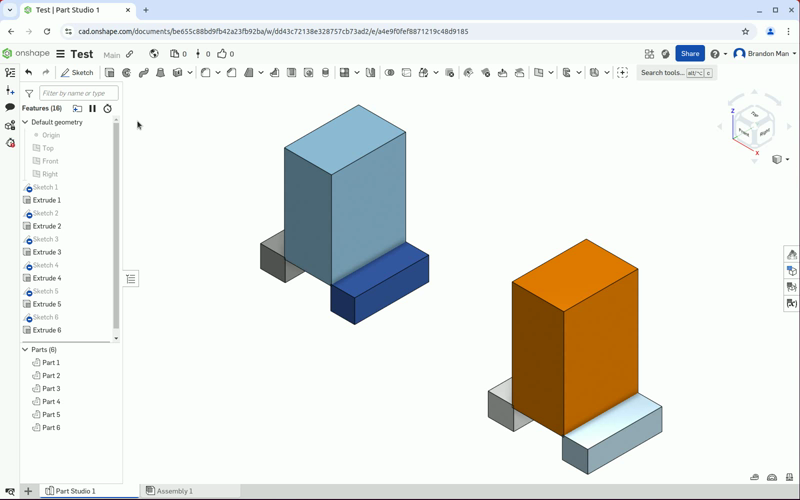
mouse_move(69, 189)
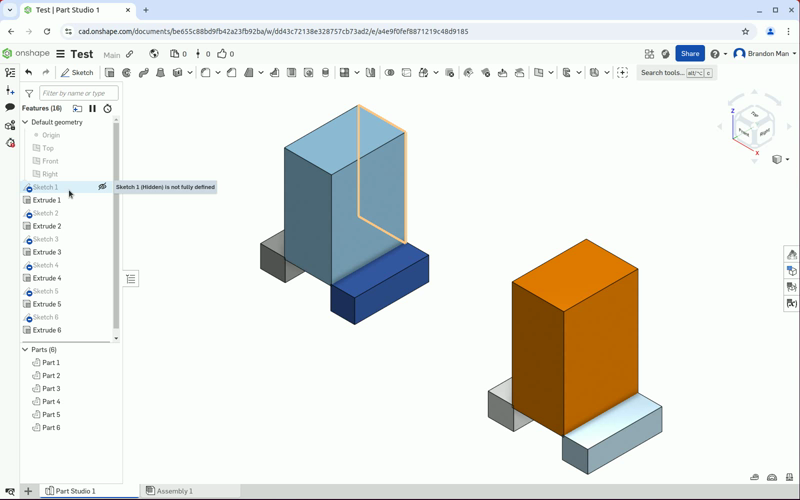
click(69, 189)